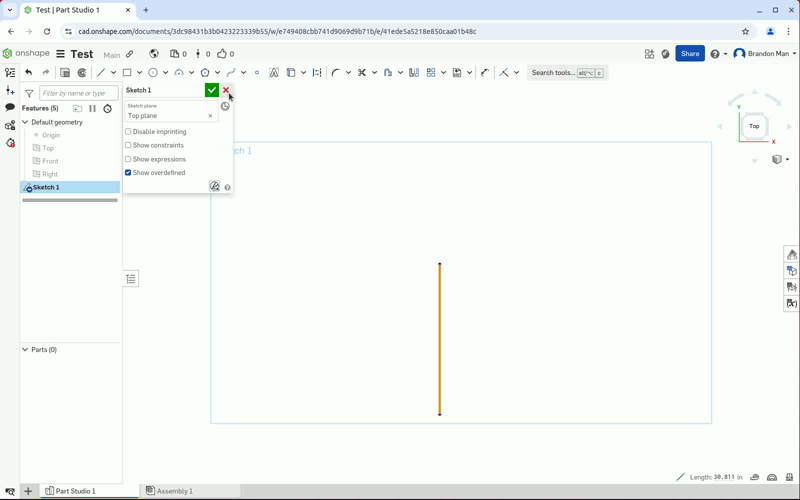
key(shift+h)
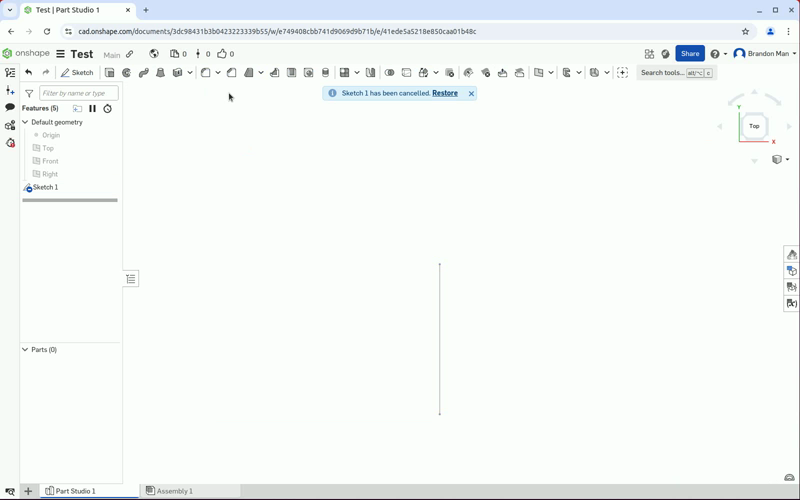
key(shift+s)
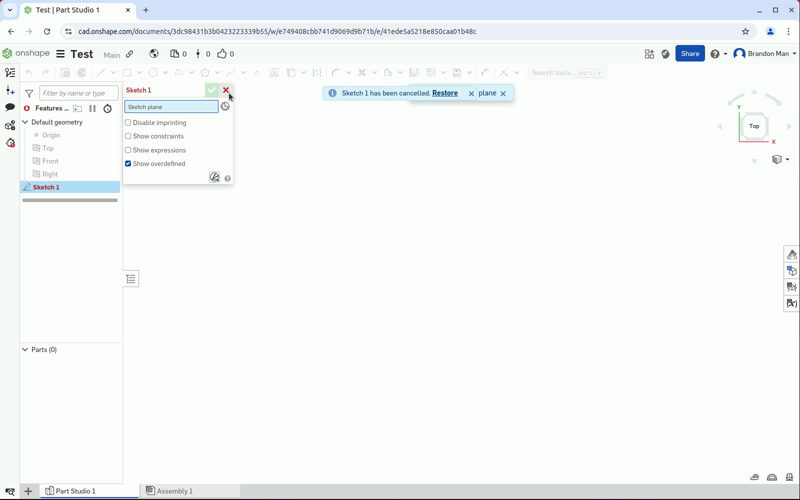
mouse_move(73, 150)
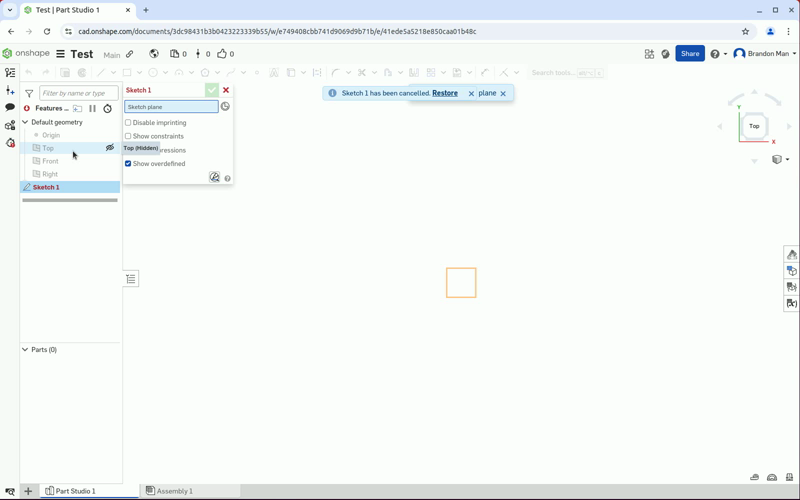
click(73, 150)
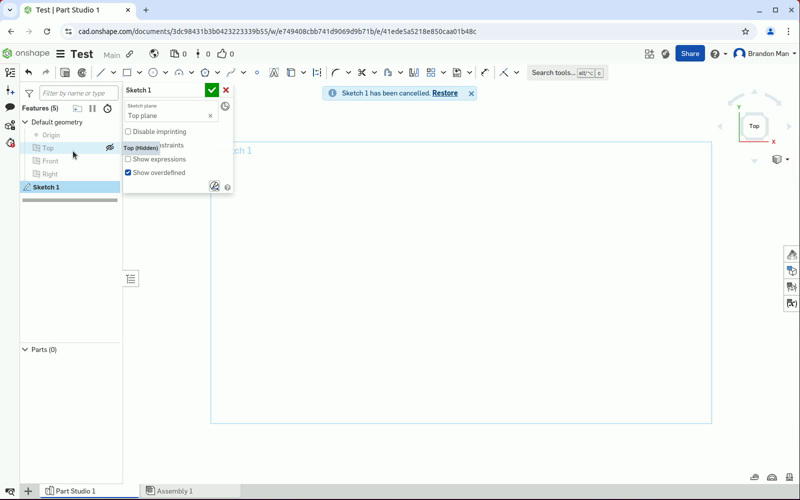
mouse_move(73, 352)
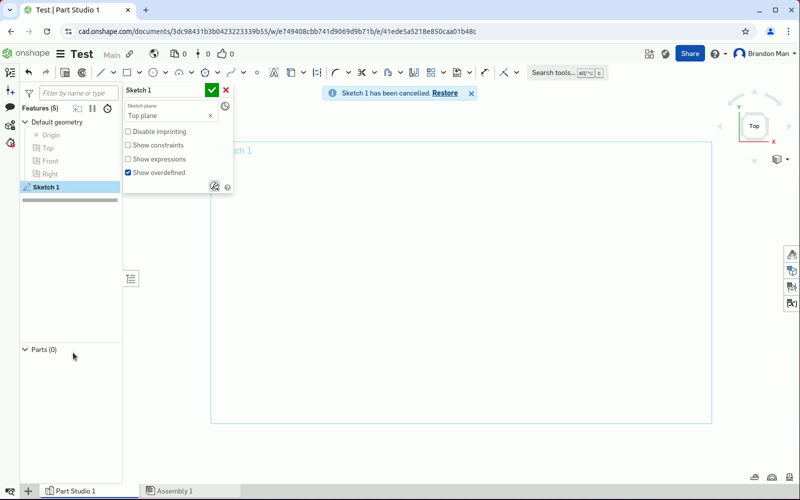
key(y)
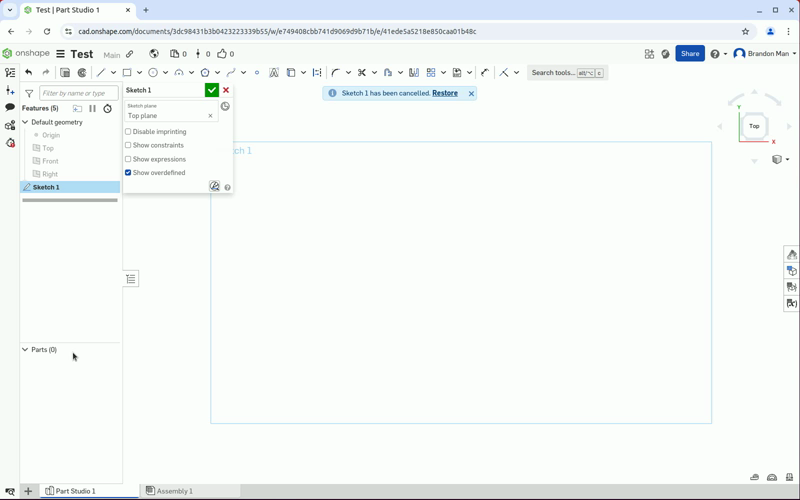
key(l)
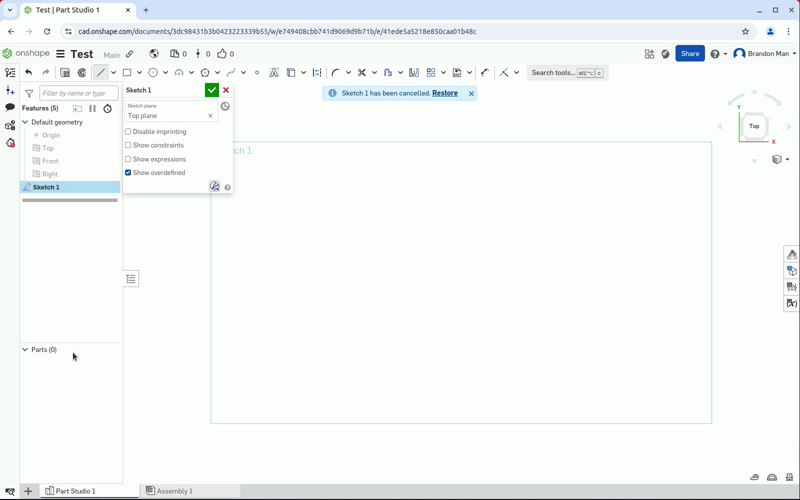
key_down(shift)
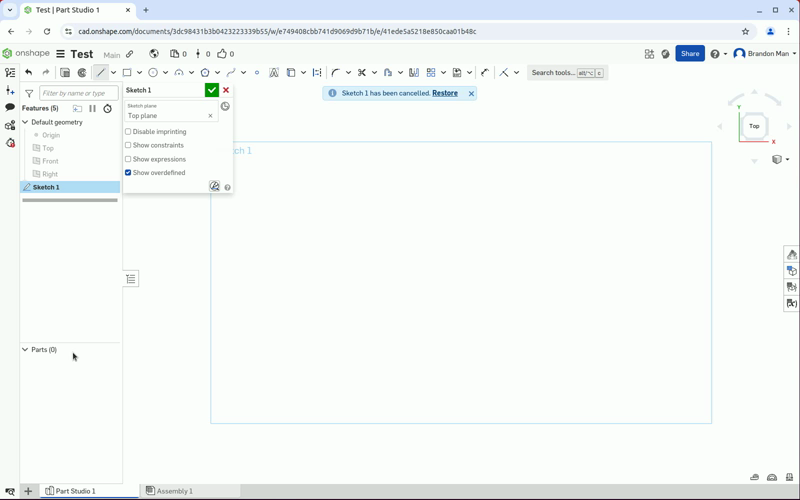
mouse_move(423, 352)
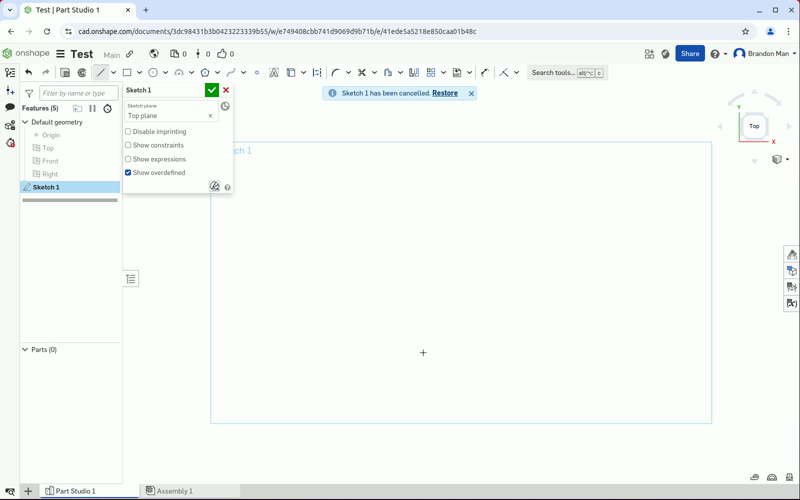
click(423, 352)
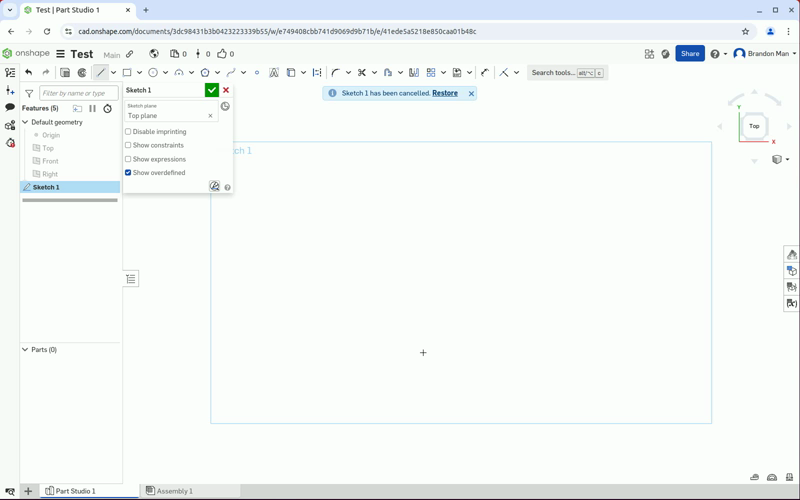
key_up(shift)
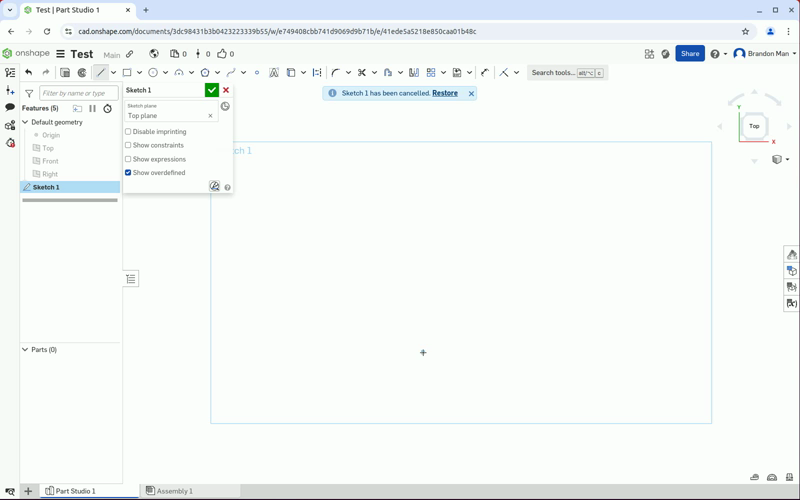
key_down(shift)
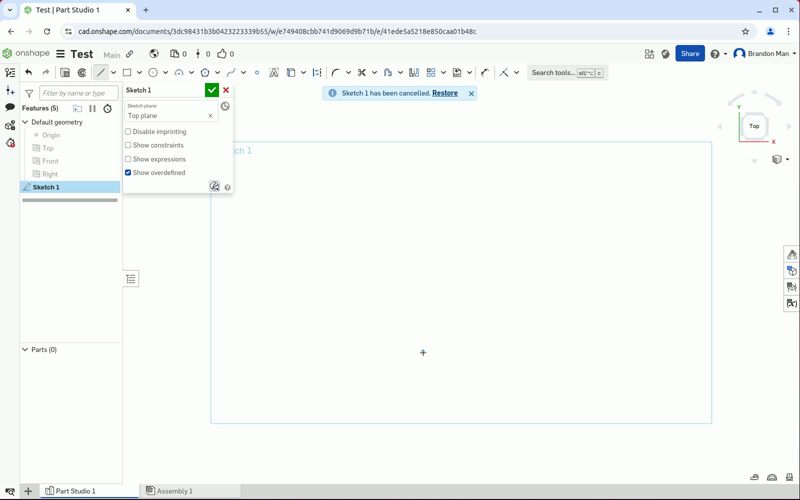
mouse_move(497, 352)
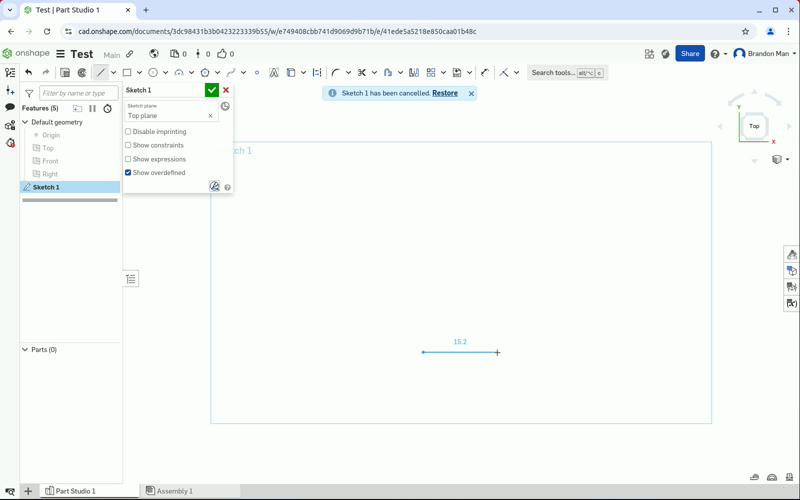
click(497, 352)
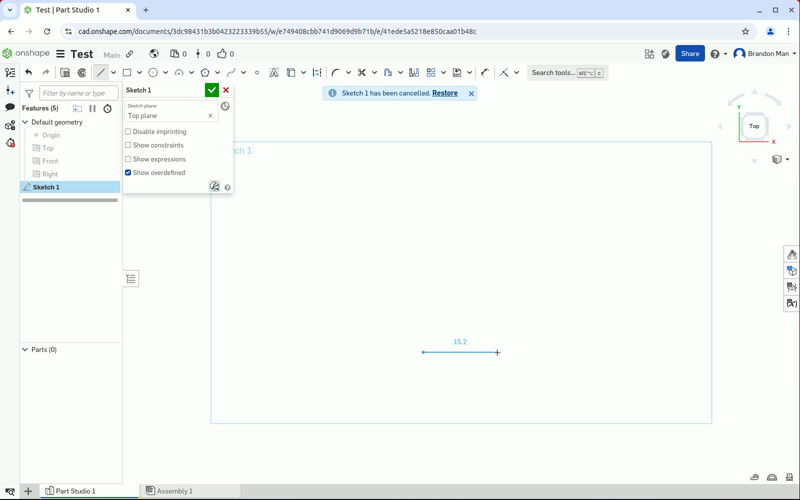
key_up(shift)
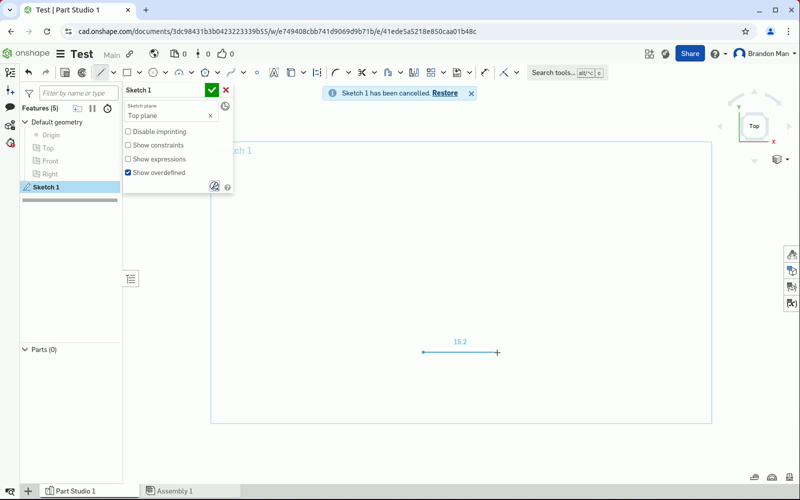
key_down(shift)
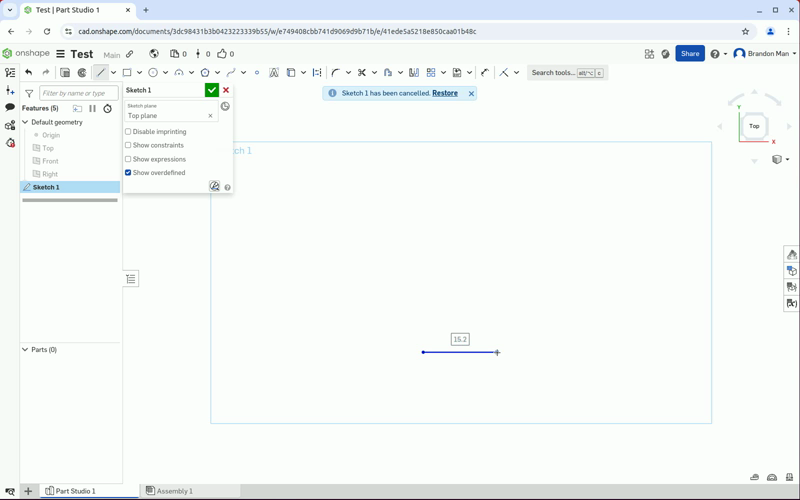
mouse_move(497, 213)
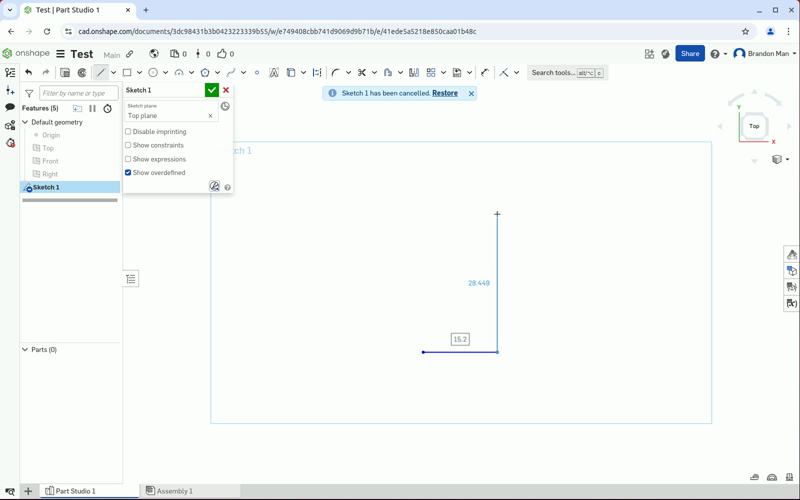
click(497, 213)
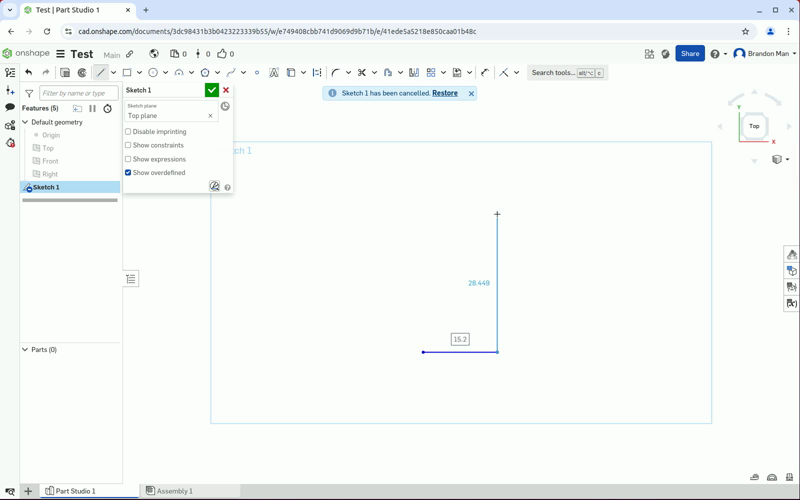
key_up(shift)
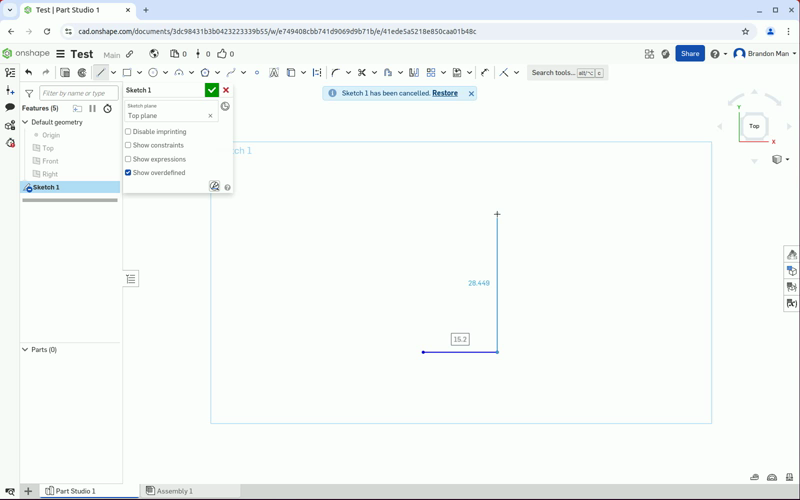
key_down(shift)
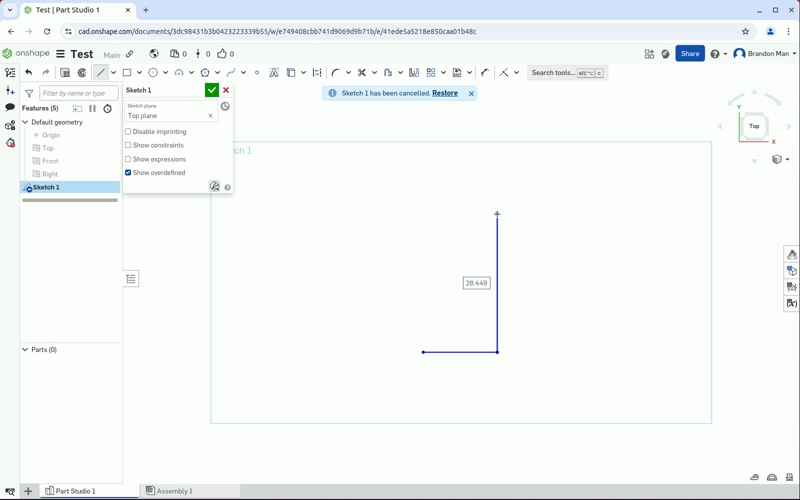
mouse_move(527, 213)
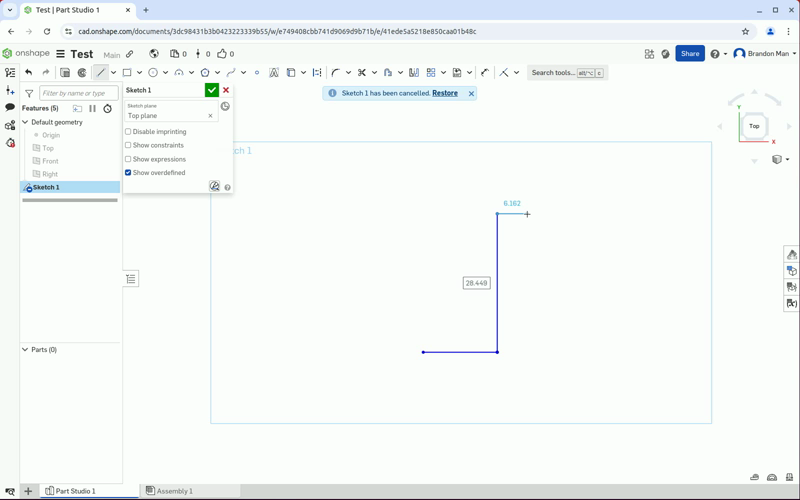
mouse_move(478, 213)
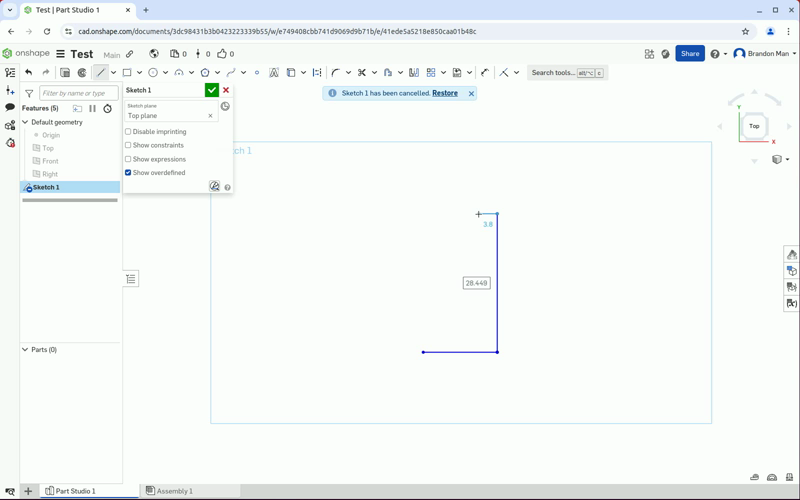
click(478, 213)
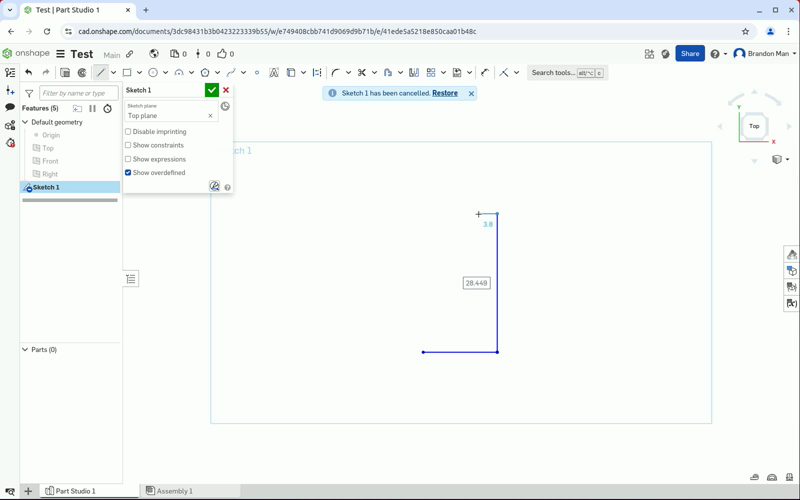
key_up(shift)
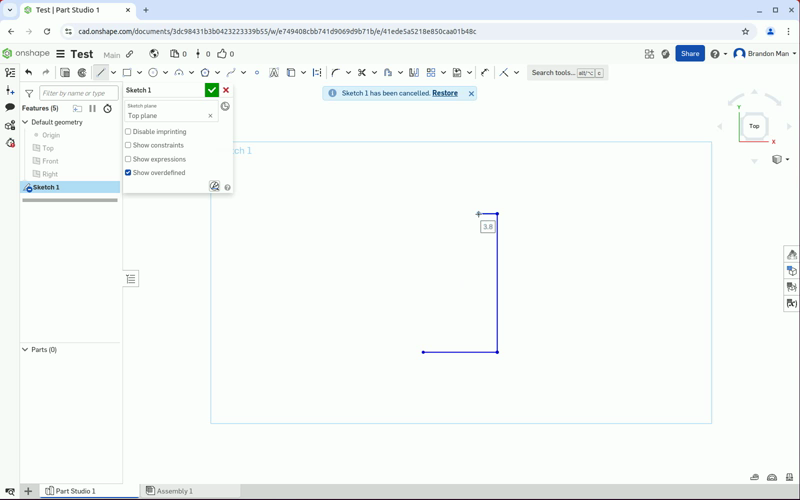
key_down(shift)
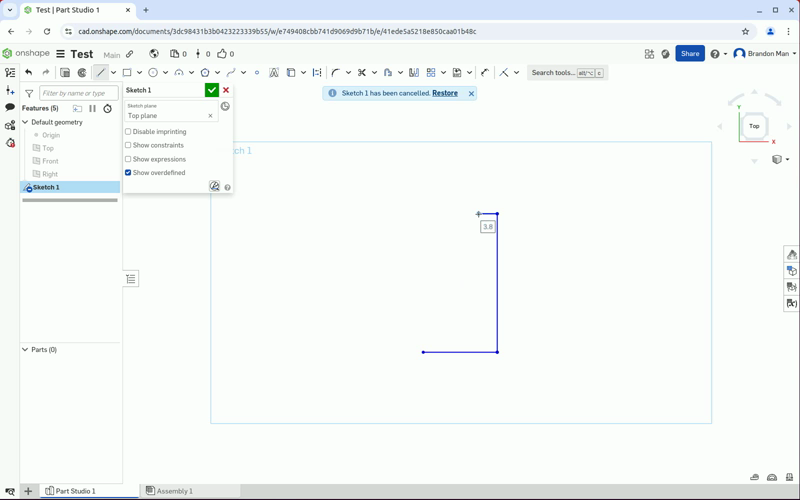
mouse_move(508, 213)
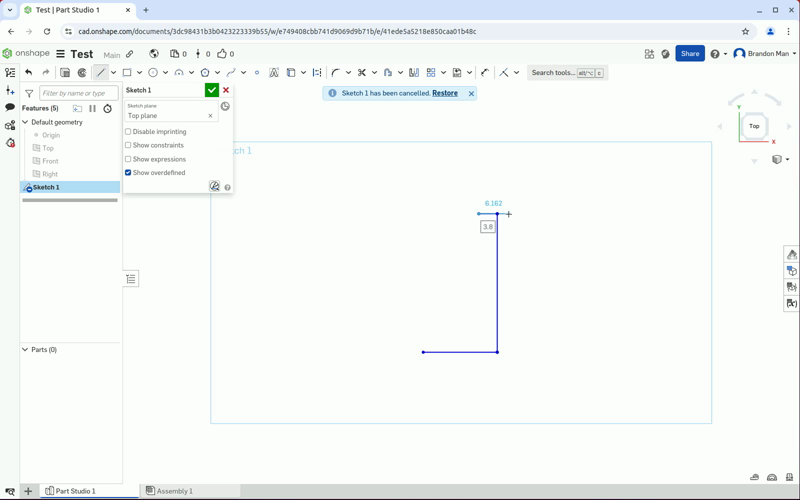
mouse_move(442, 213)
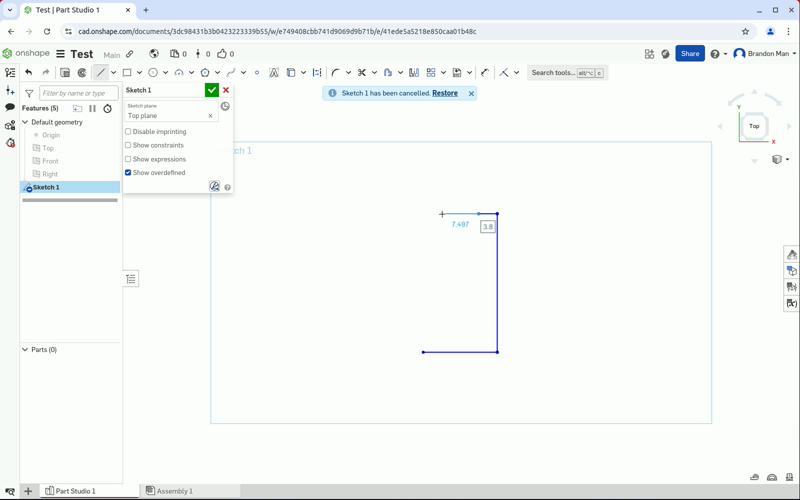
click(442, 213)
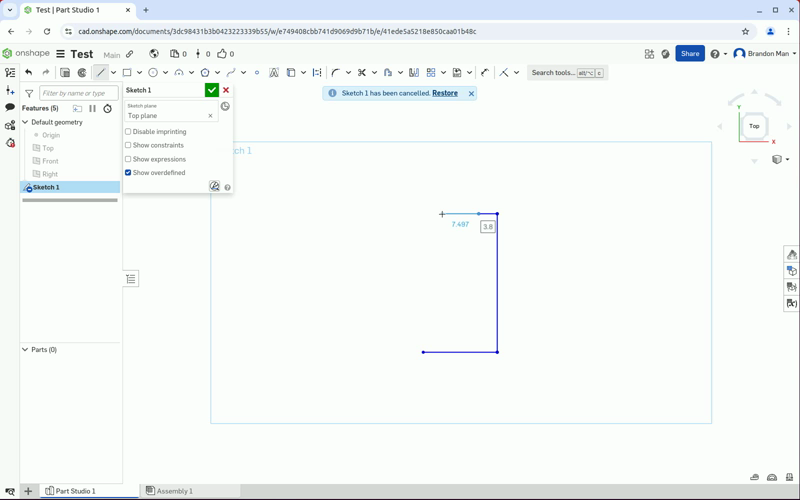
key_up(shift)
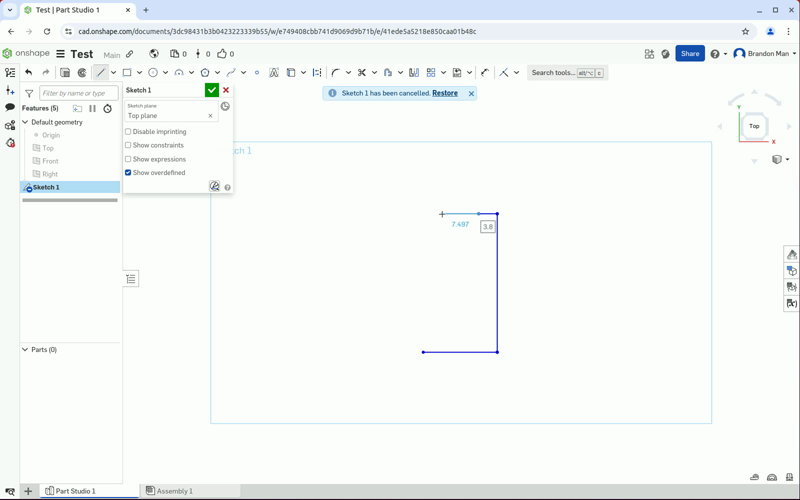
key_down(shift)
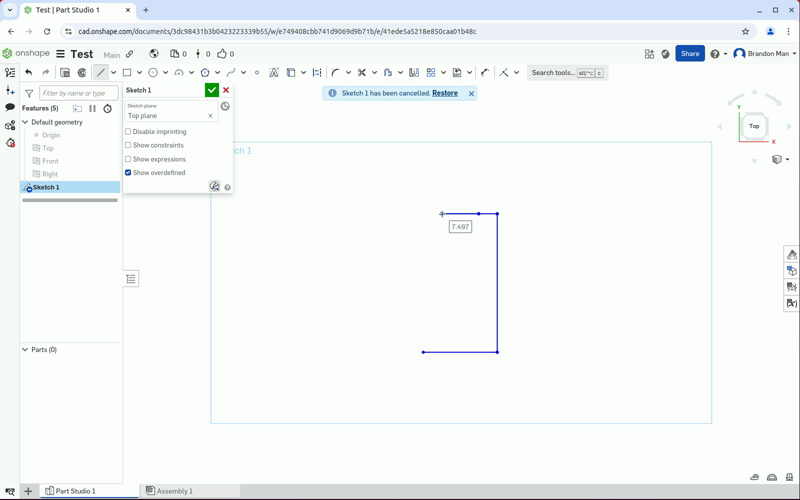
mouse_move(472, 213)
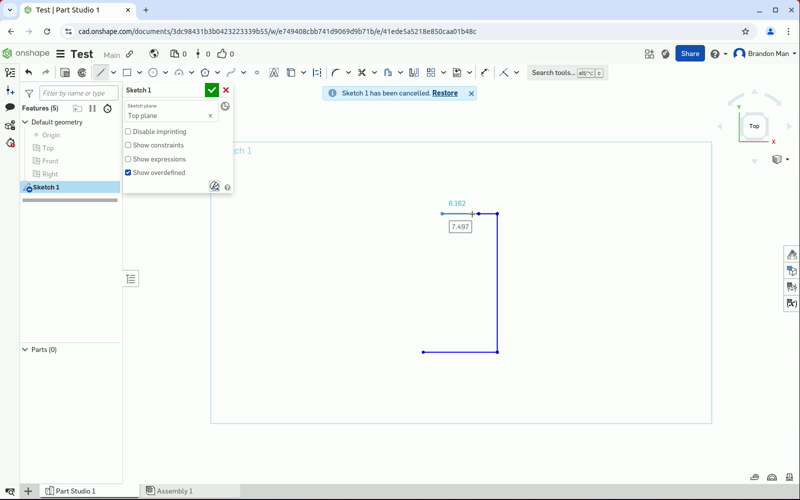
mouse_move(423, 213)
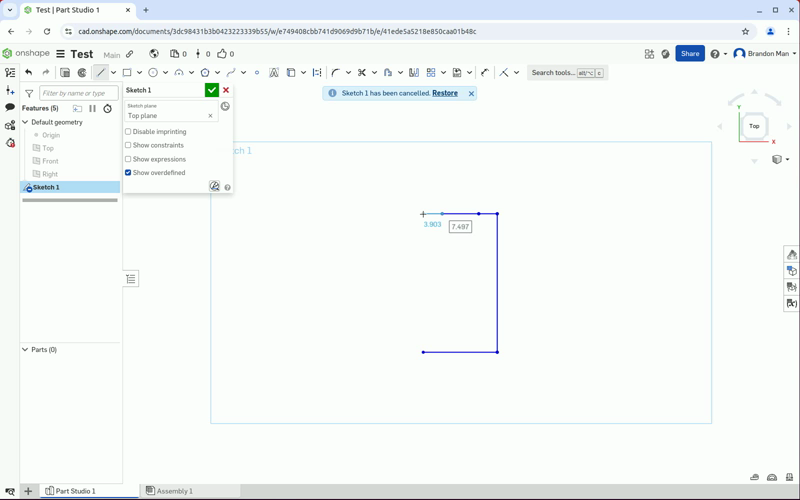
click(423, 213)
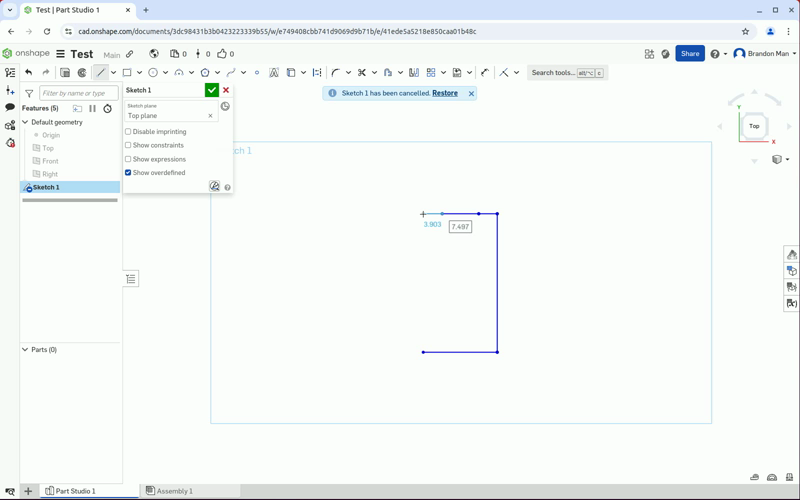
key_up(shift)
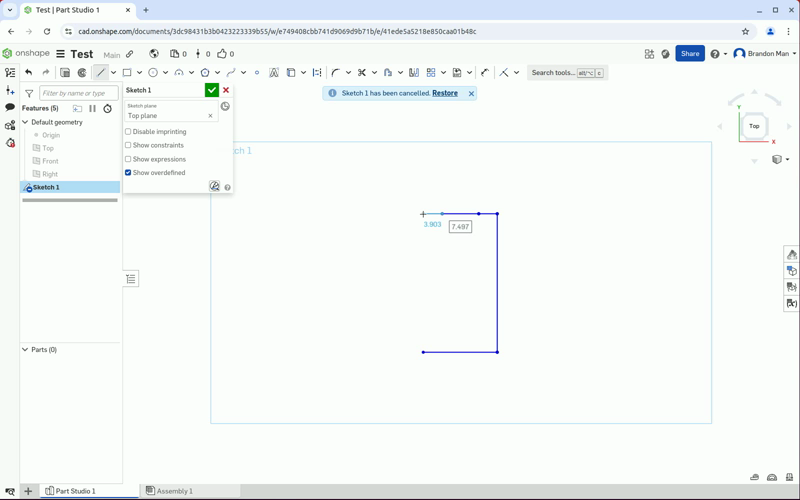
key_down(shift)
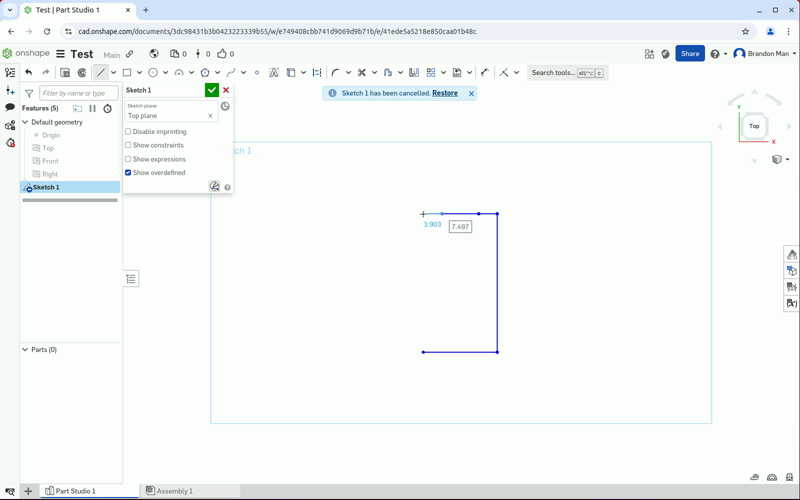
mouse_move(423, 352)
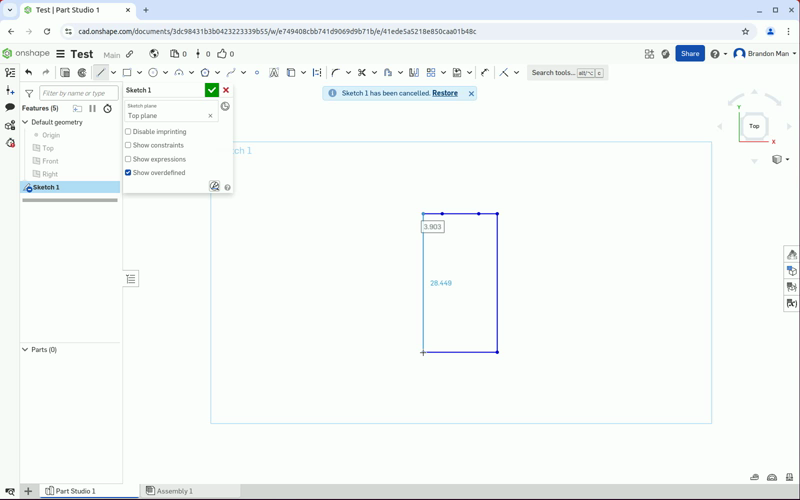
key_up(shift)
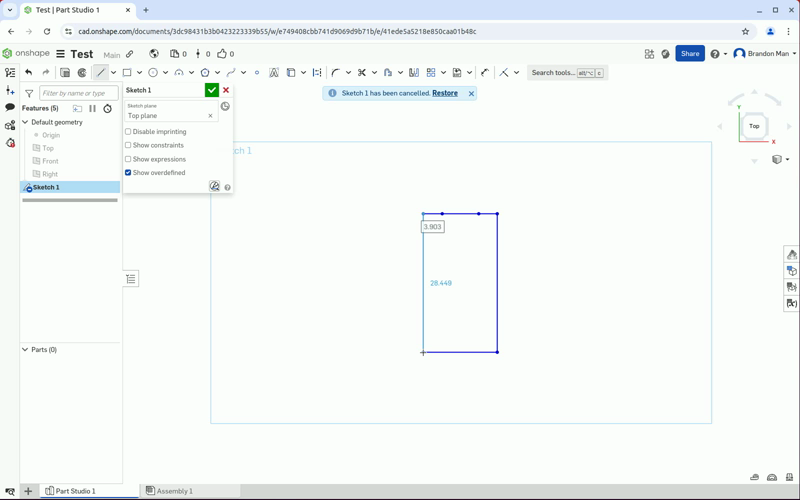
click(423, 352)
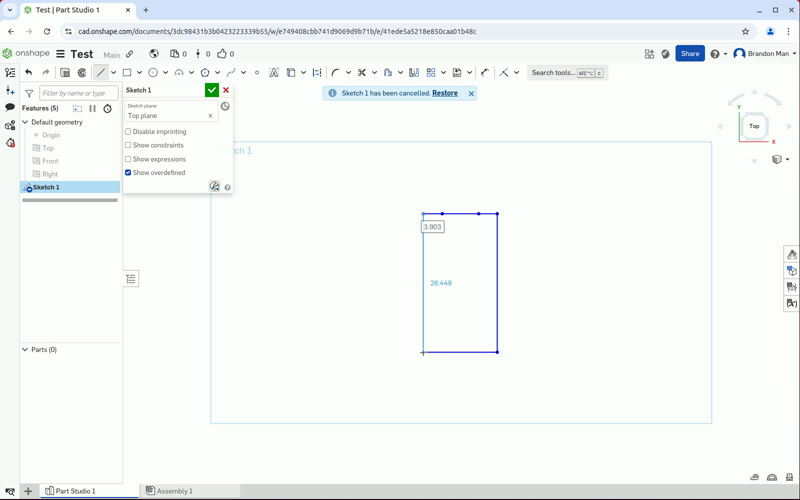
key(esc)
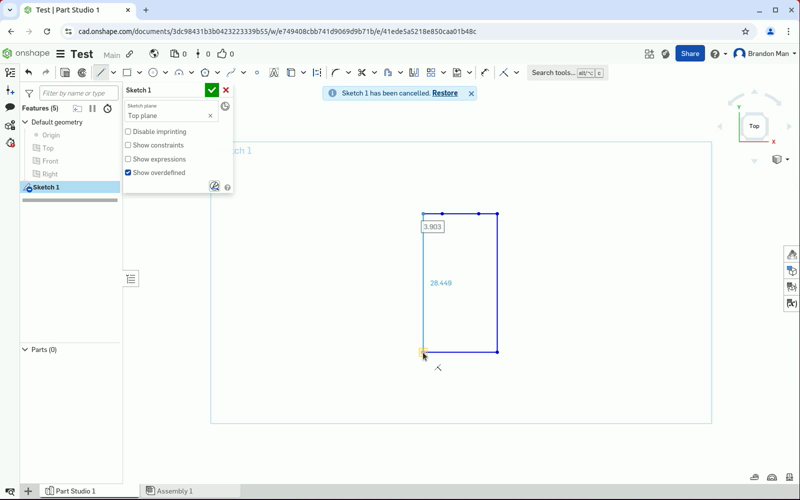
key(l)
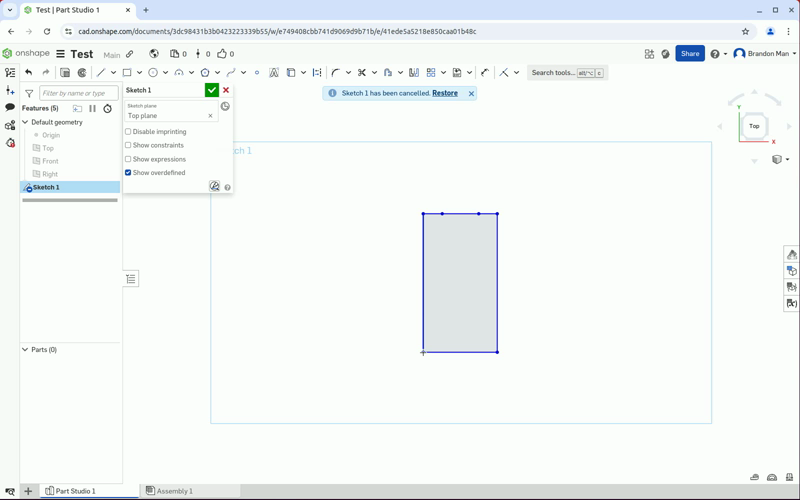
key_down(shift)
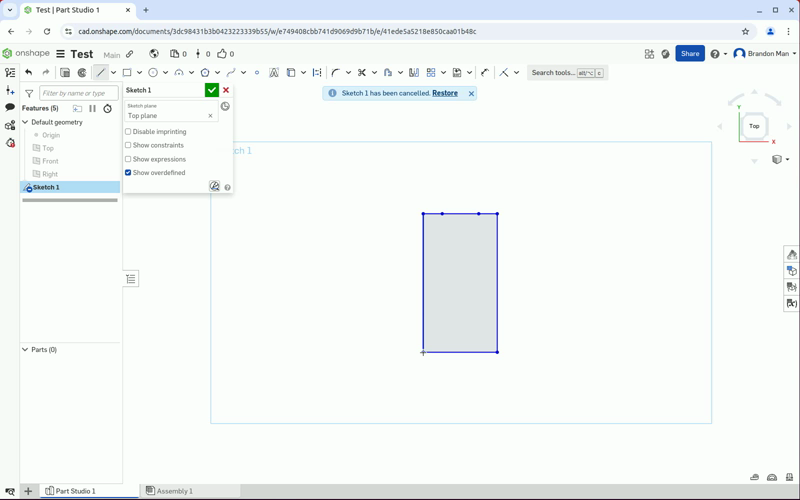
mouse_move(424, 350)
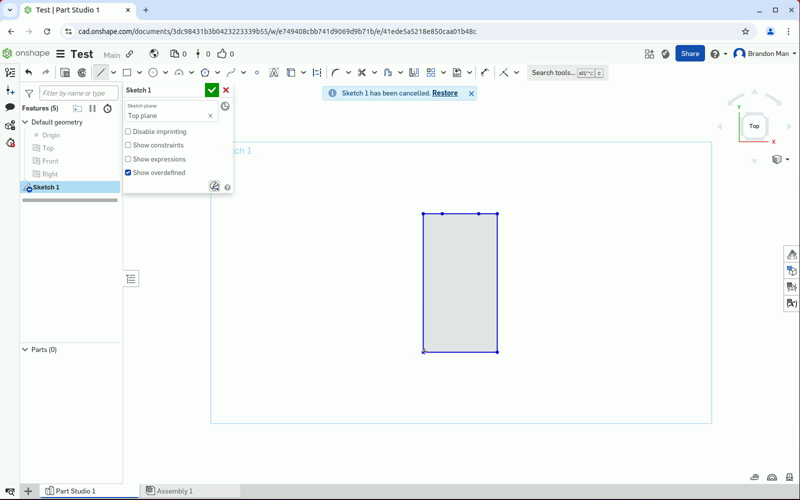
scroll(6)
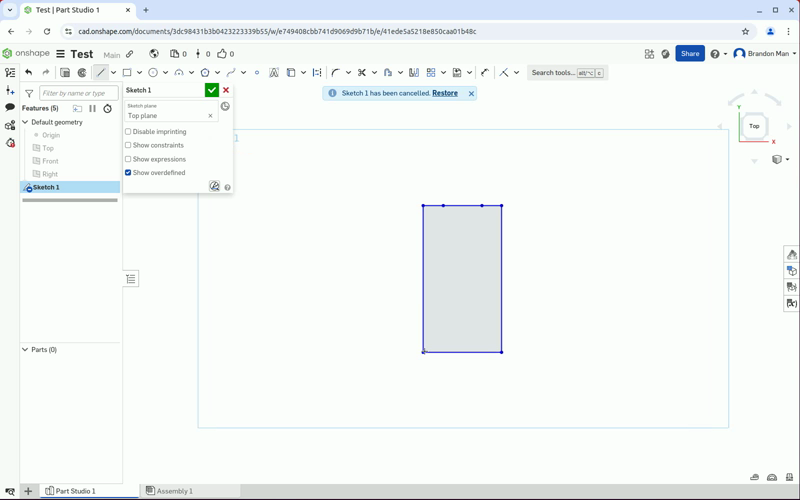
scroll(6)
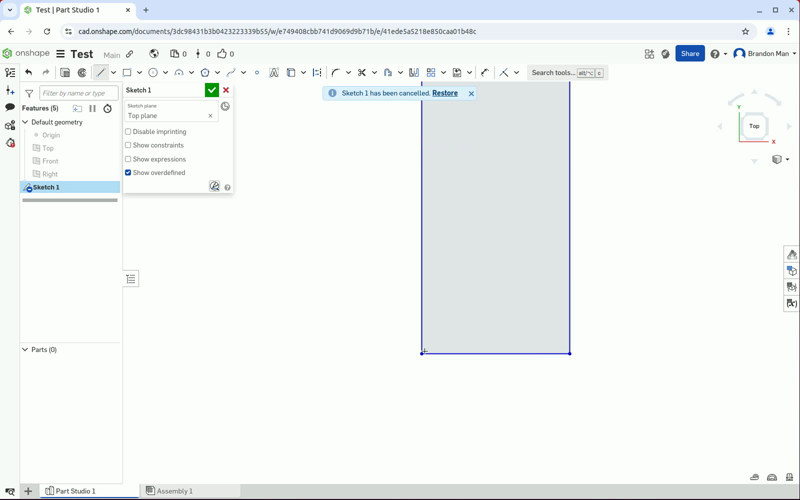
scroll(6)
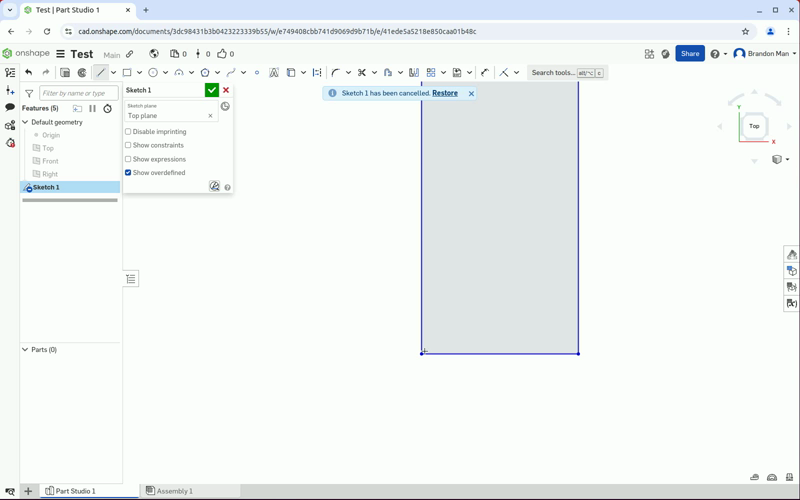
scroll(6)
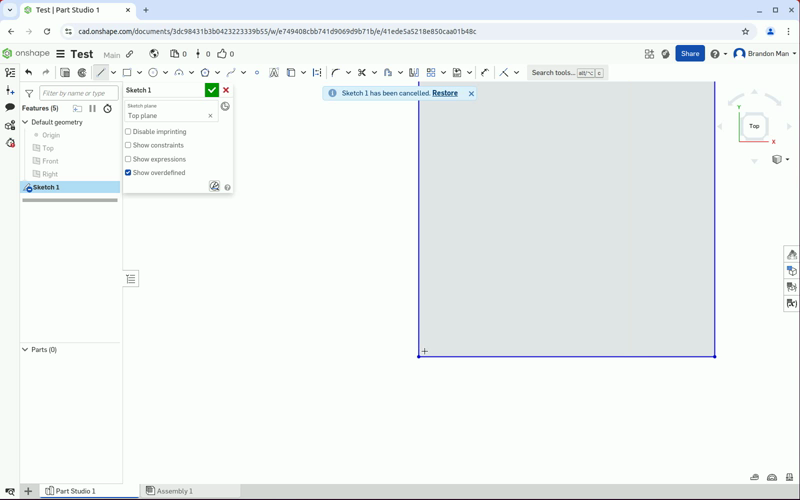
scroll(6)
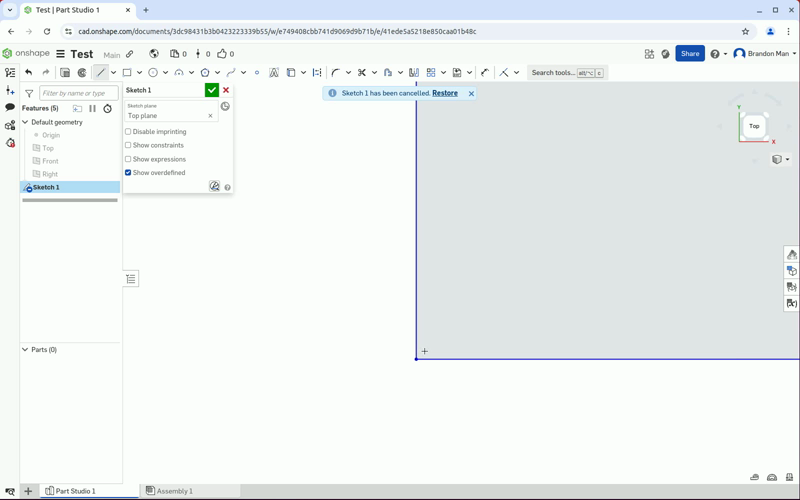
scroll(6)
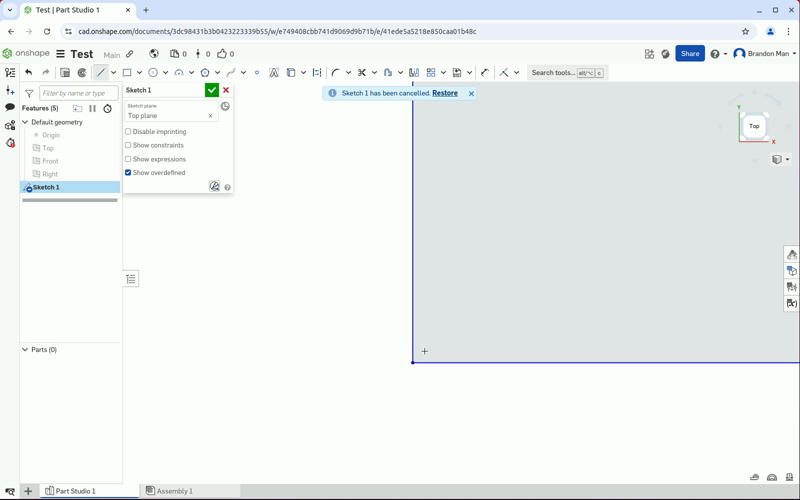
scroll(6)
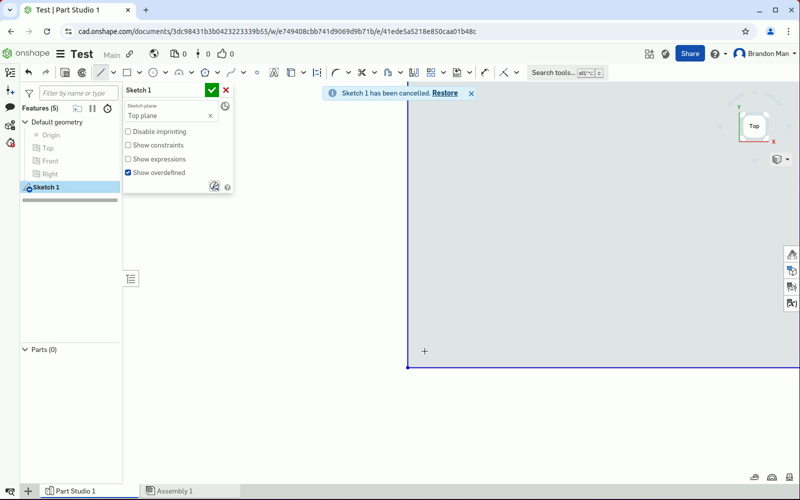
click(424, 350)
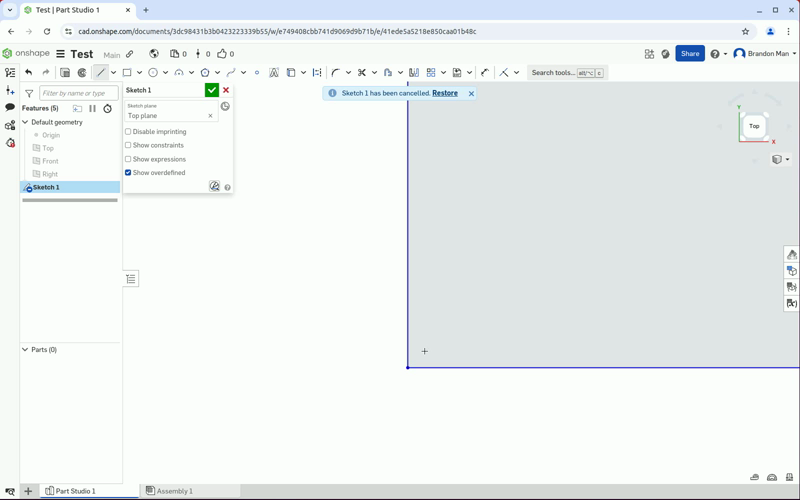
scroll(-6)
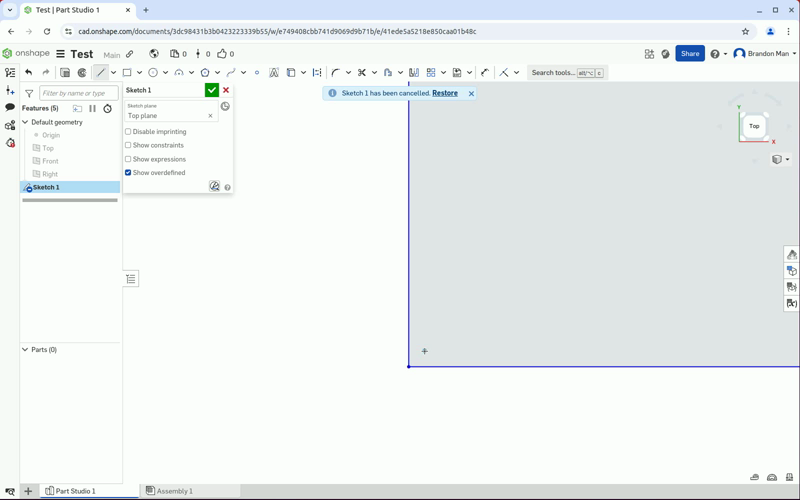
scroll(-6)
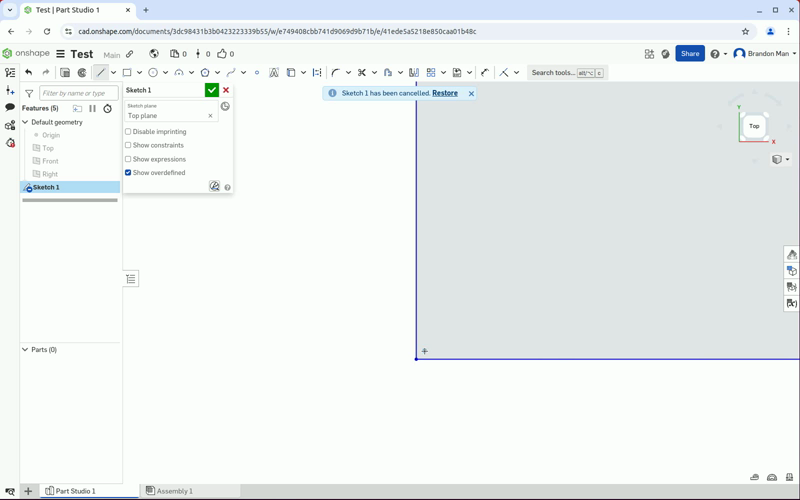
scroll(-6)
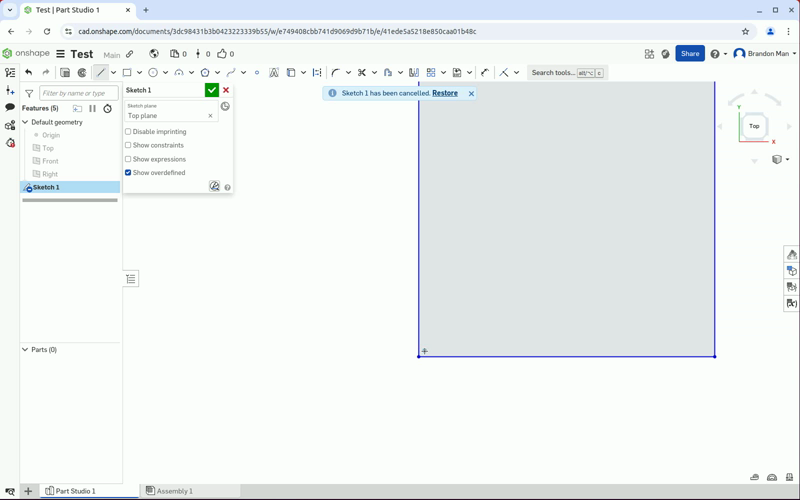
scroll(-6)
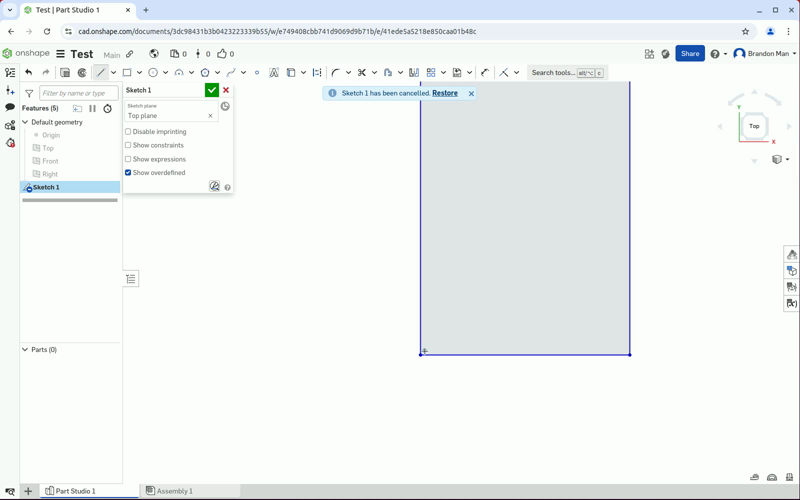
scroll(-6)
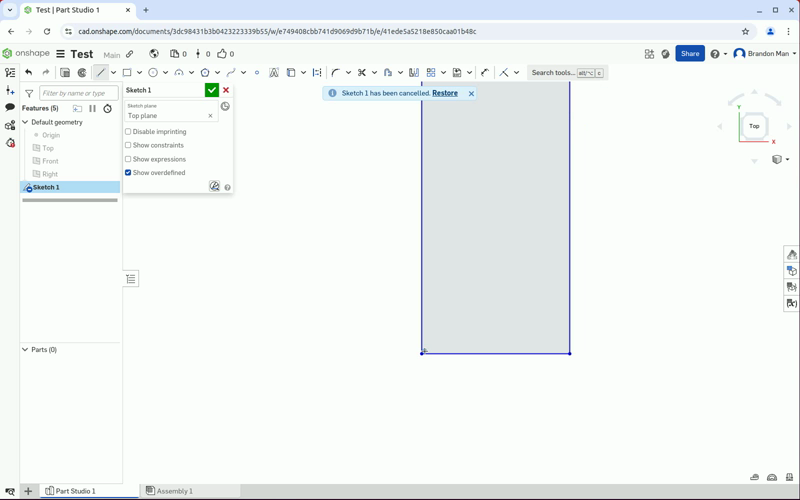
scroll(-6)
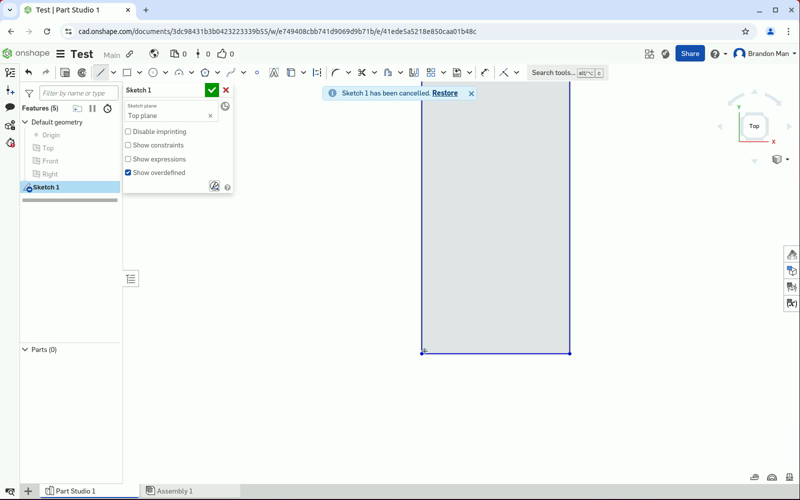
scroll(-6)
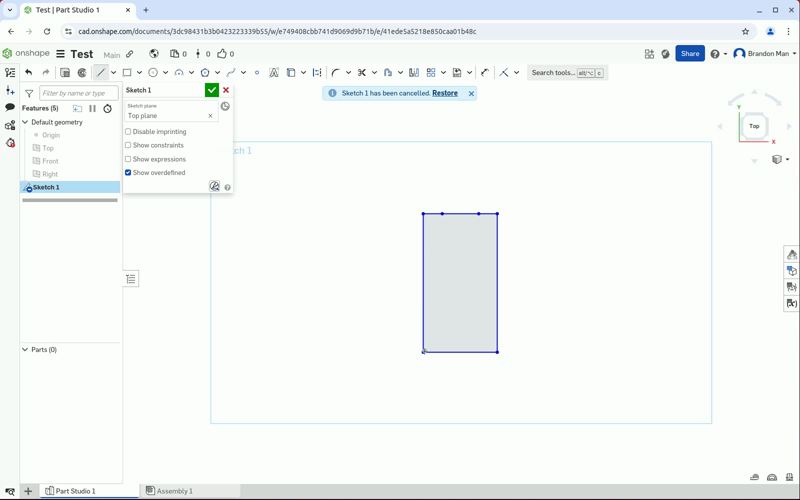
key_up(shift)
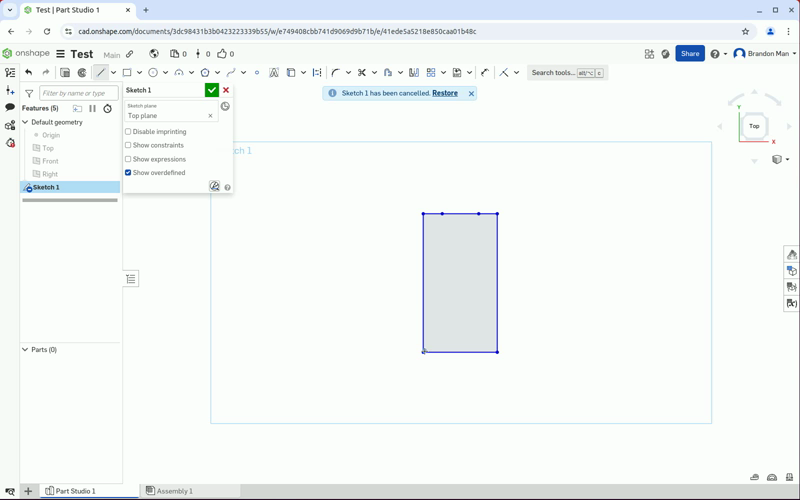
key_down(shift)
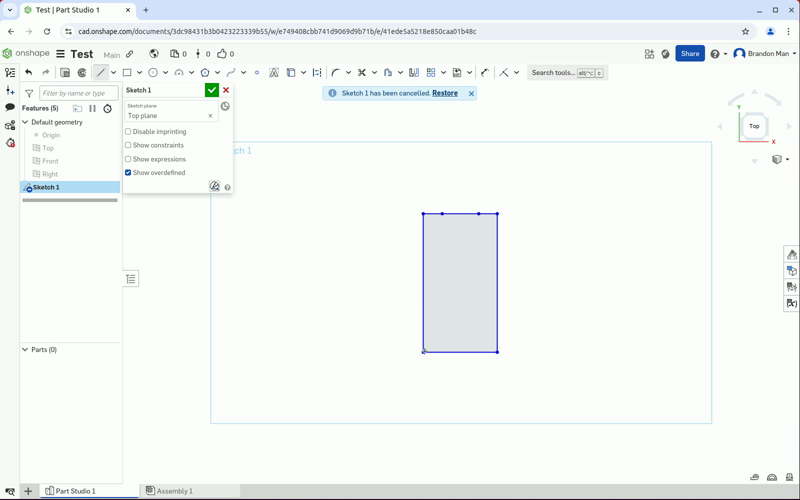
mouse_move(454, 350)
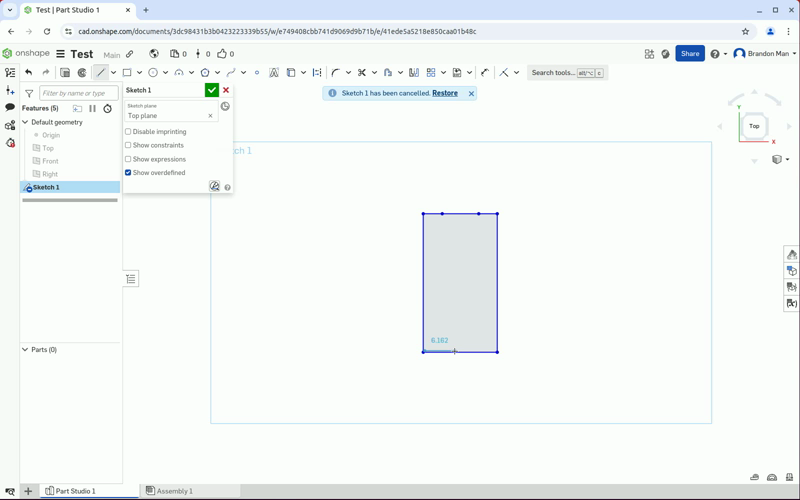
mouse_move(459, 350)
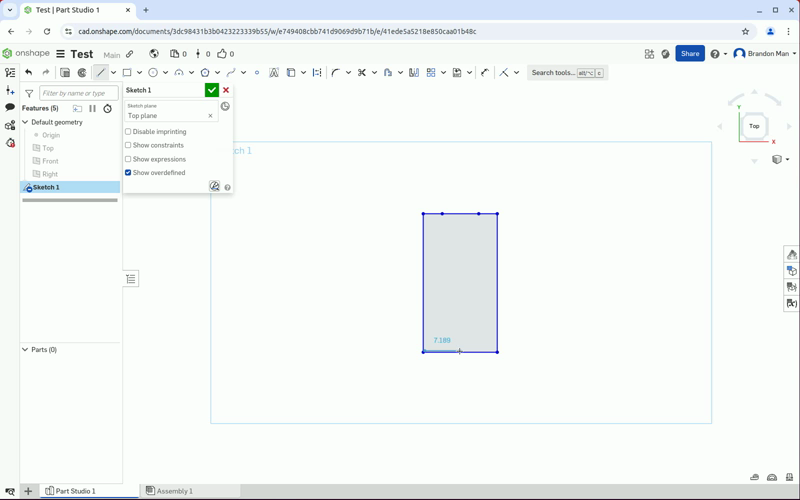
click(459, 350)
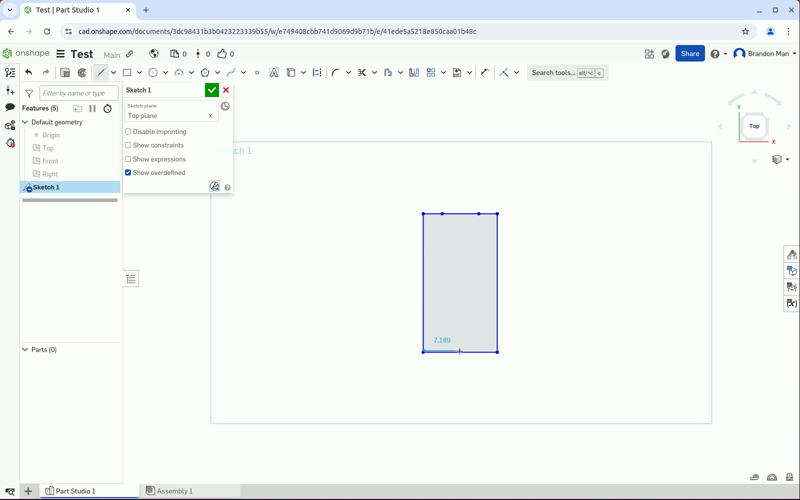
key_up(shift)
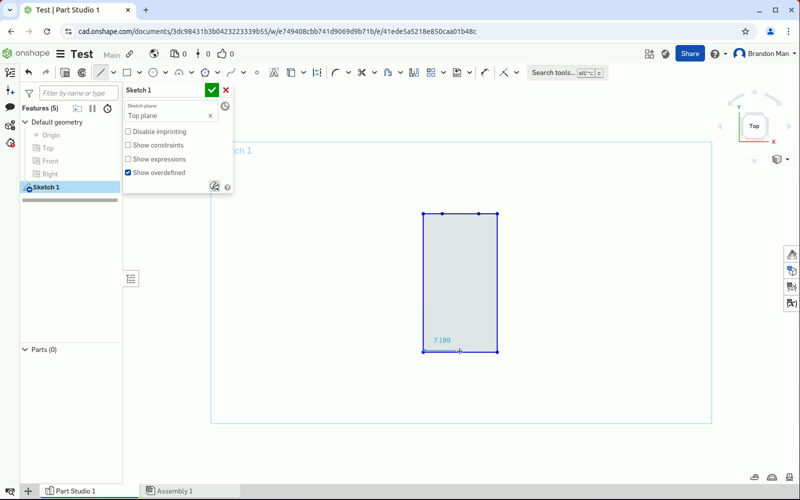
key_down(shift)
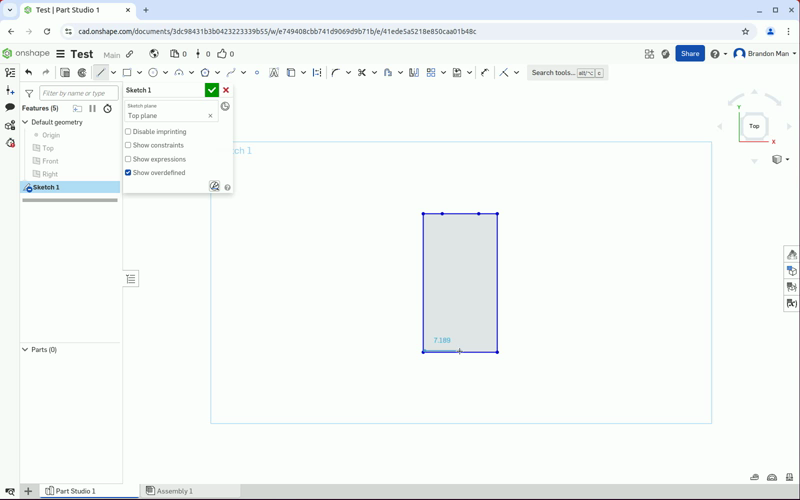
mouse_move(459, 215)
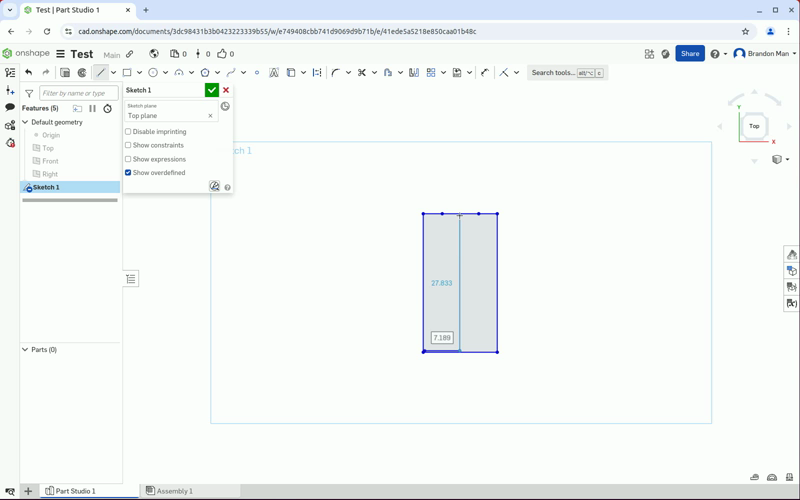
click(459, 215)
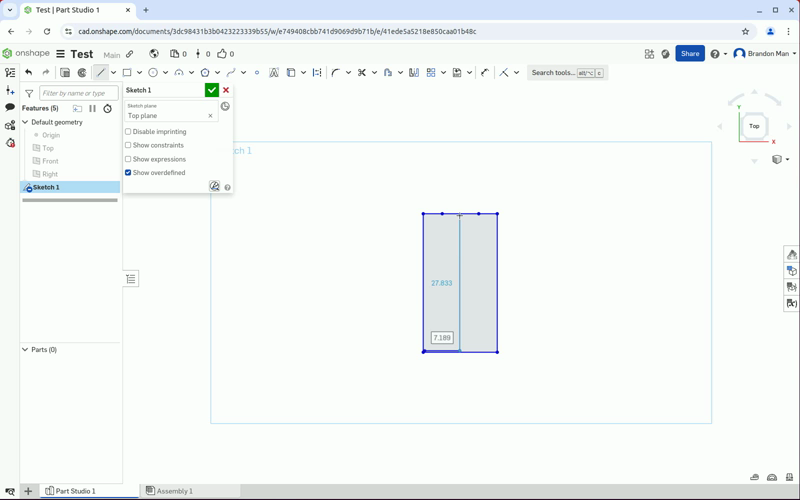
key_up(shift)
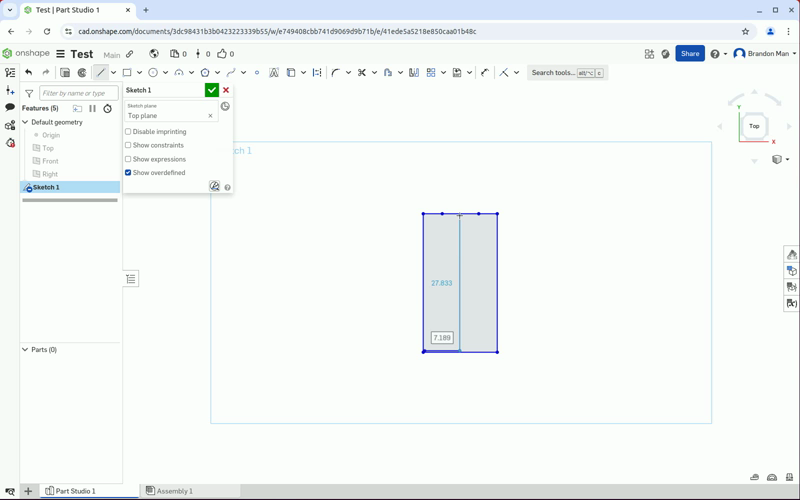
key_down(shift)
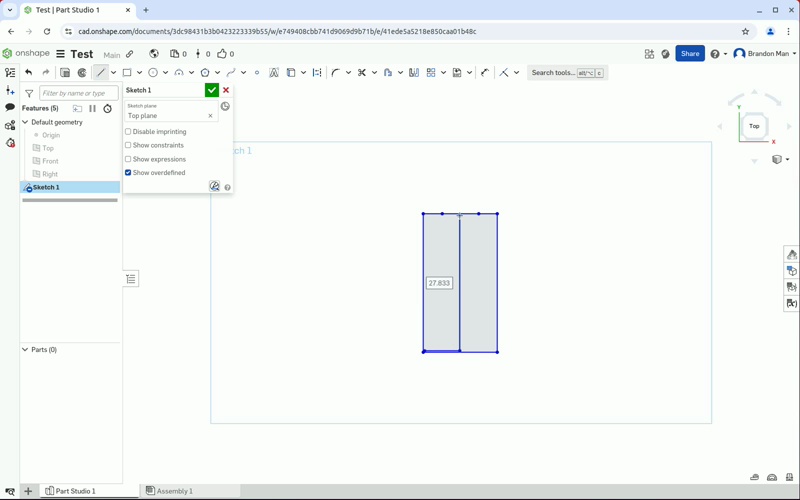
mouse_move(489, 215)
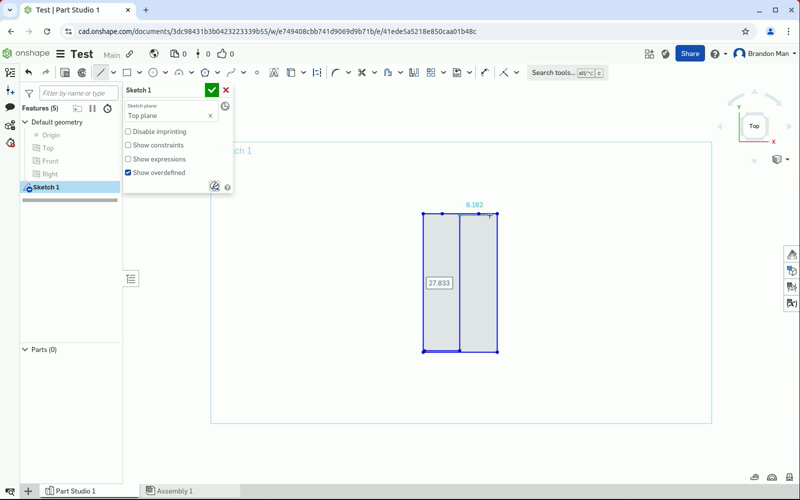
mouse_move(442, 215)
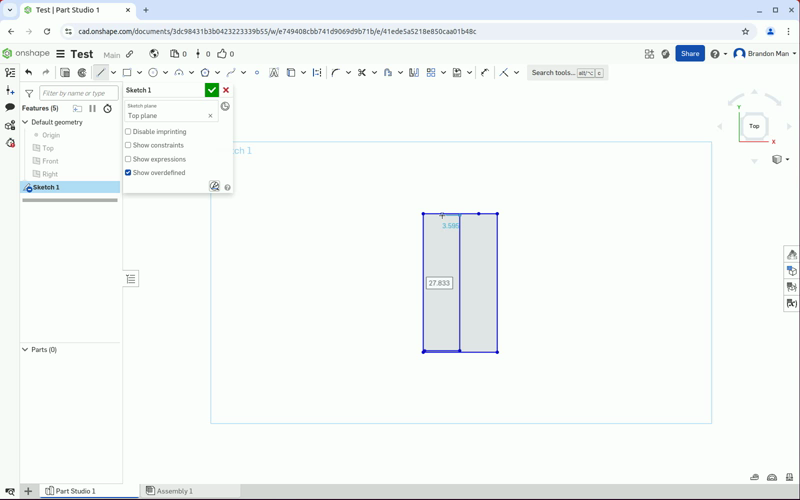
scroll(6)
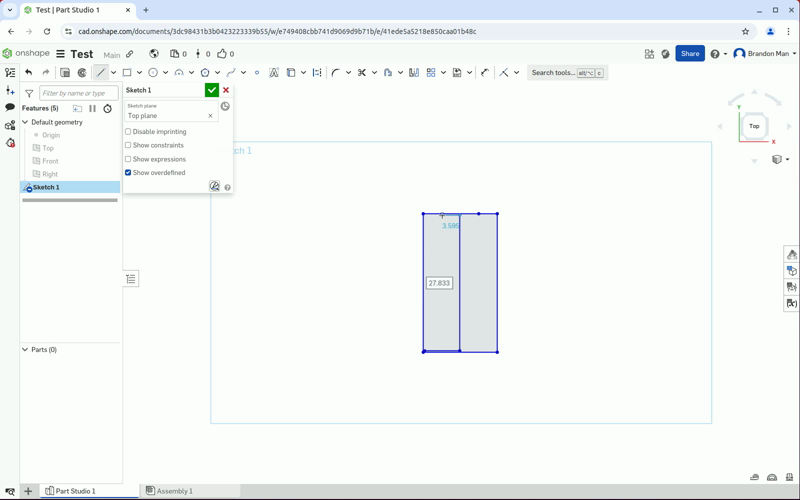
scroll(6)
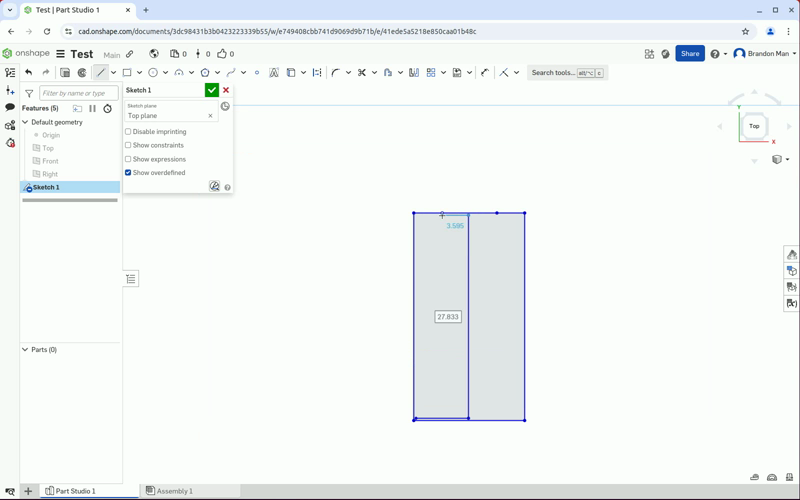
scroll(6)
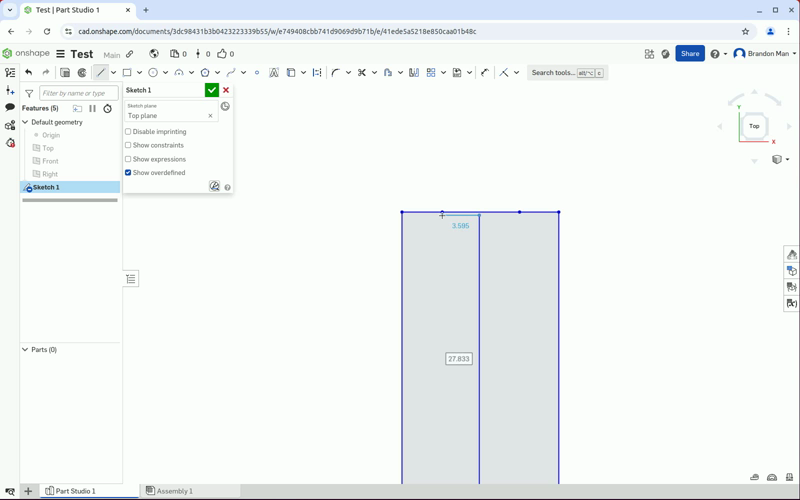
scroll(6)
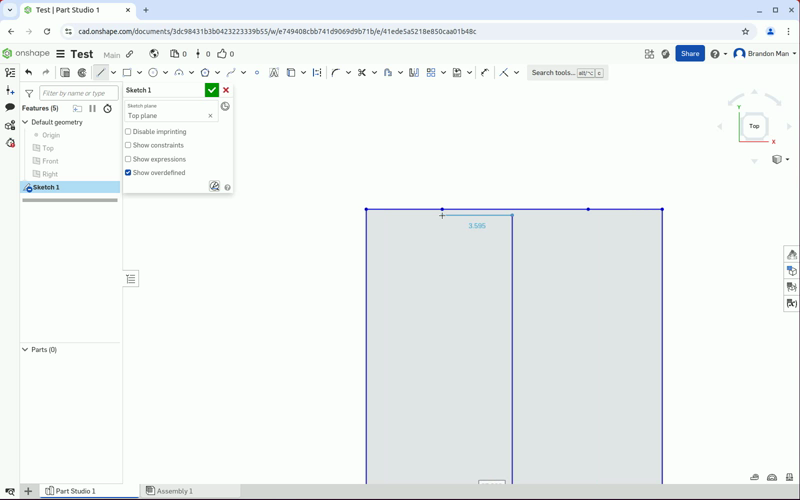
scroll(6)
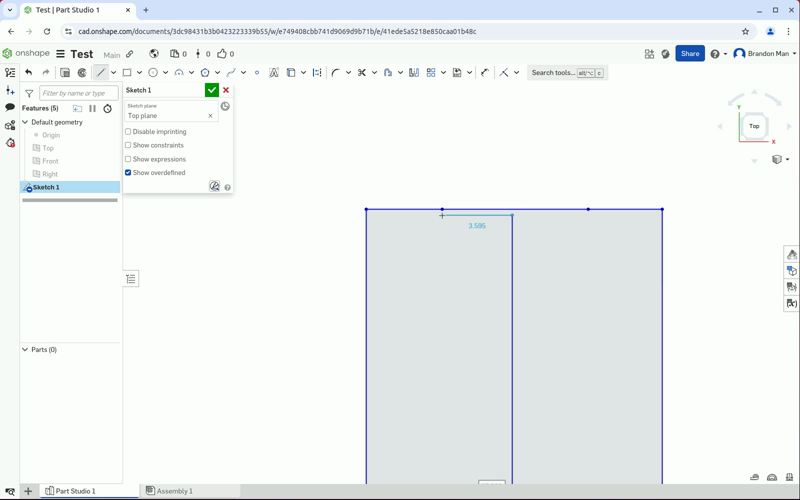
scroll(6)
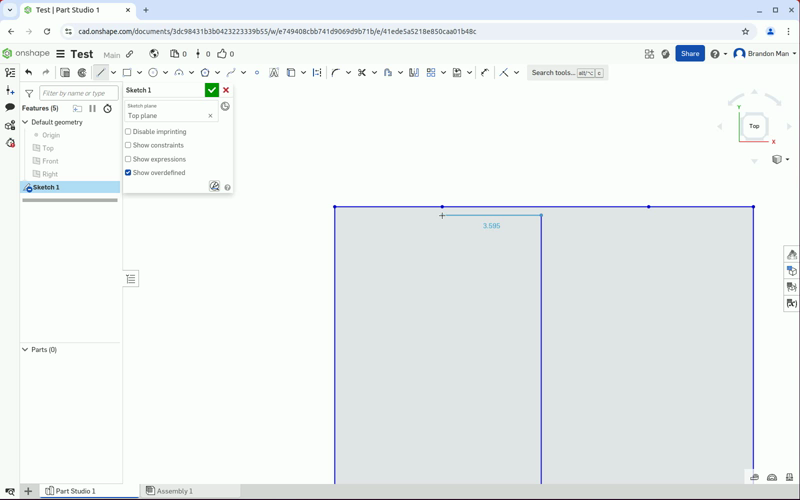
scroll(6)
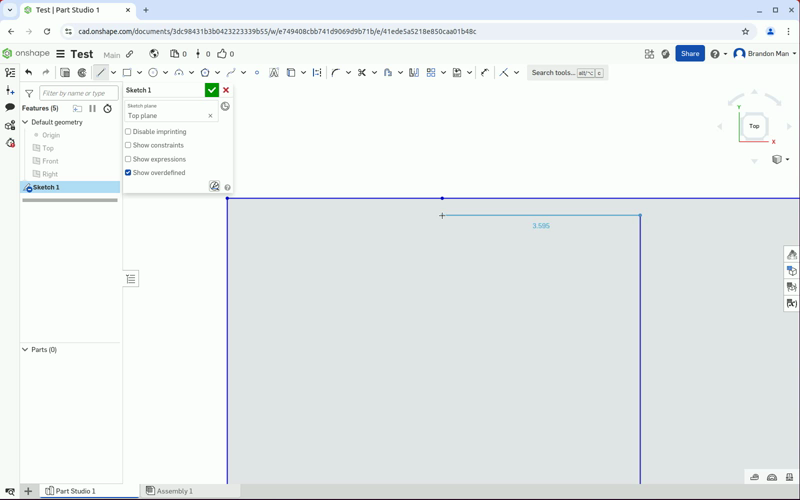
click(442, 215)
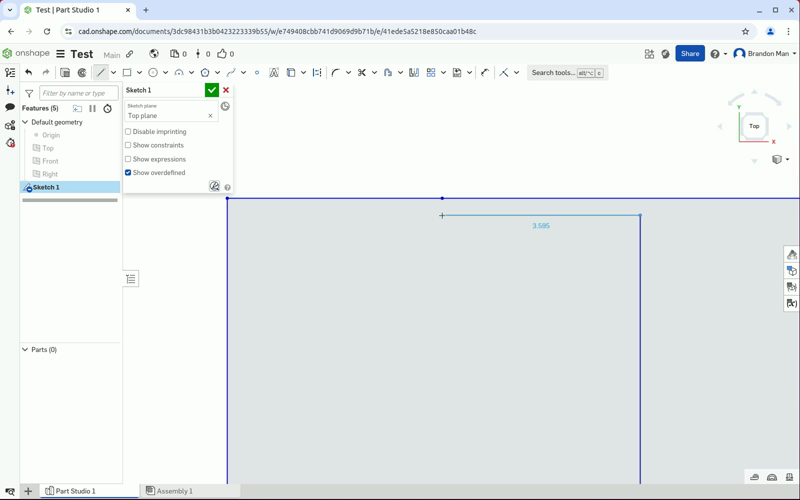
scroll(-6)
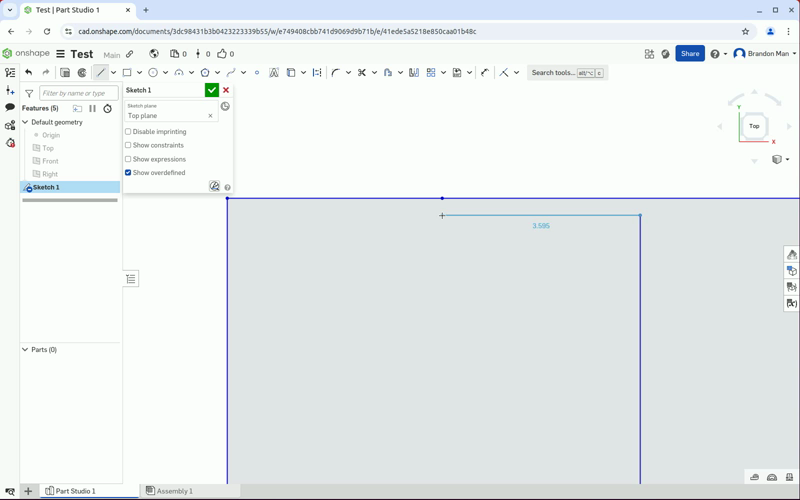
scroll(-6)
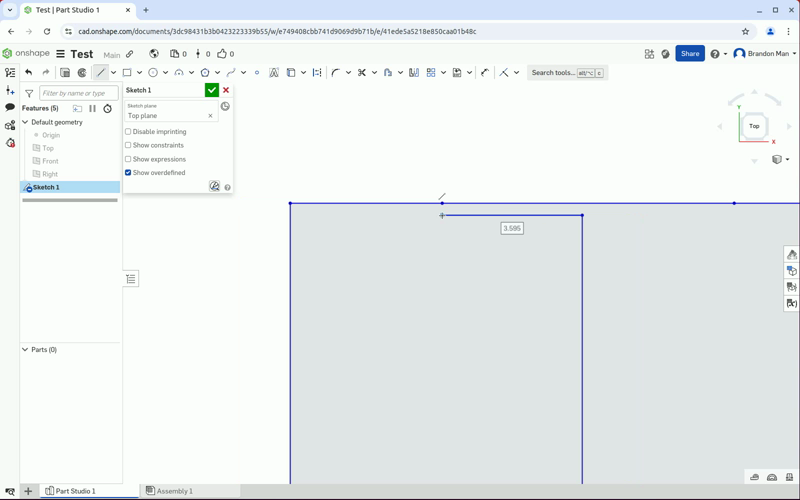
scroll(-6)
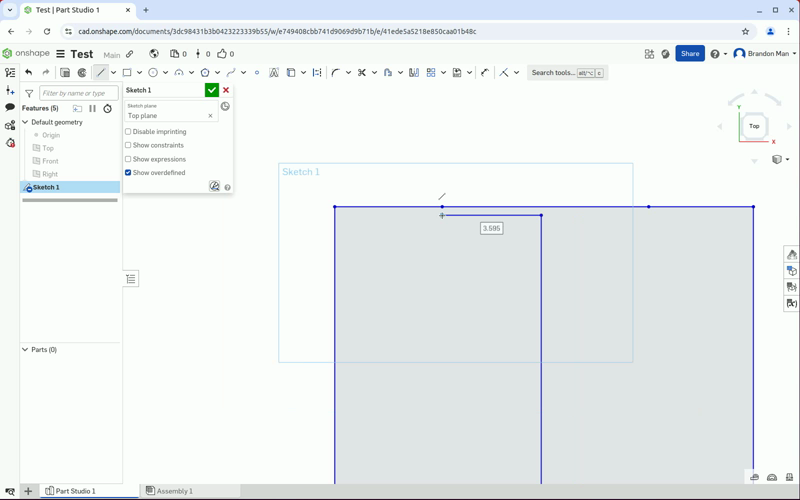
scroll(-6)
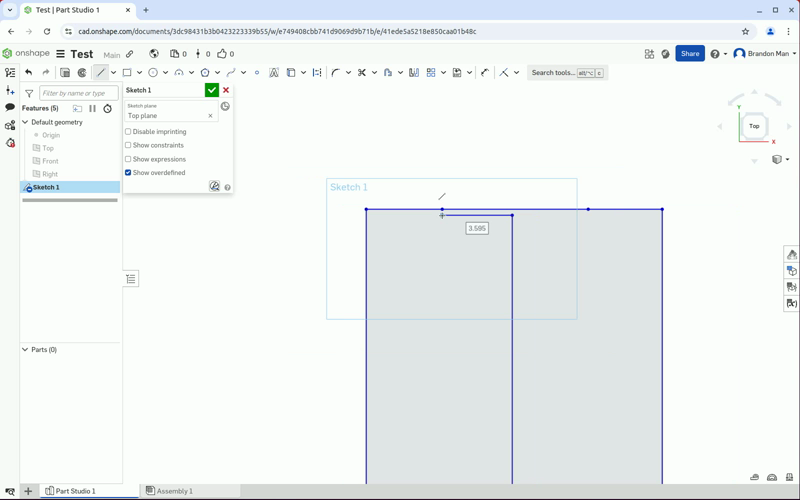
scroll(-6)
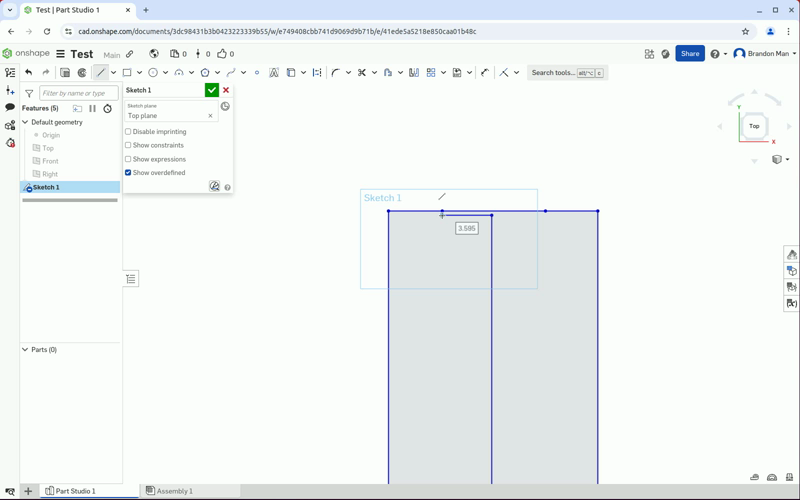
scroll(-6)
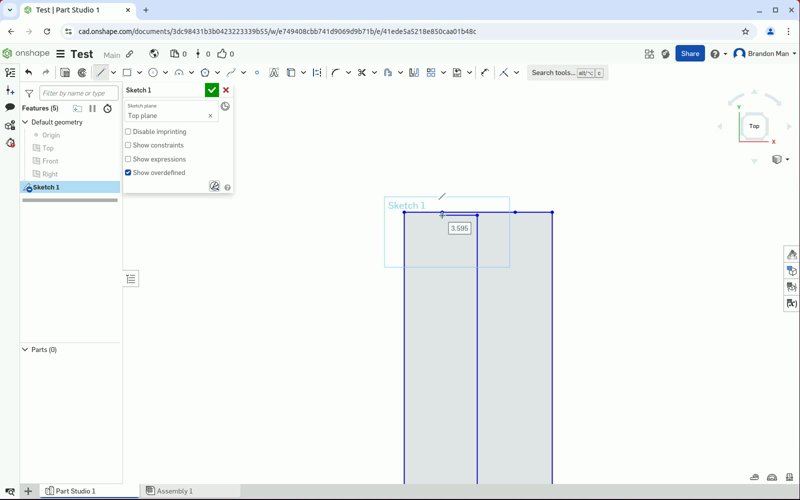
scroll(-6)
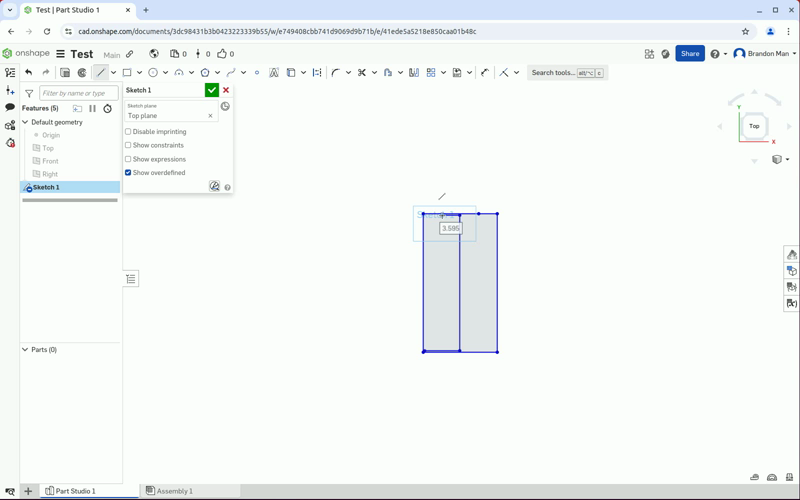
key_up(shift)
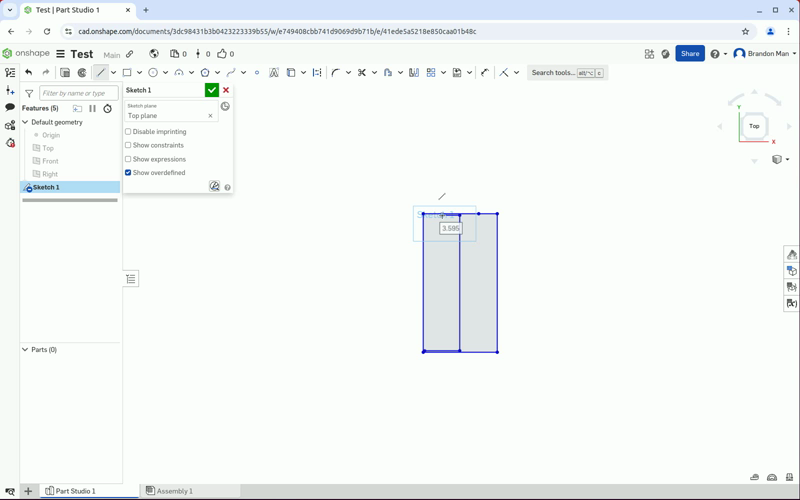
key_down(shift)
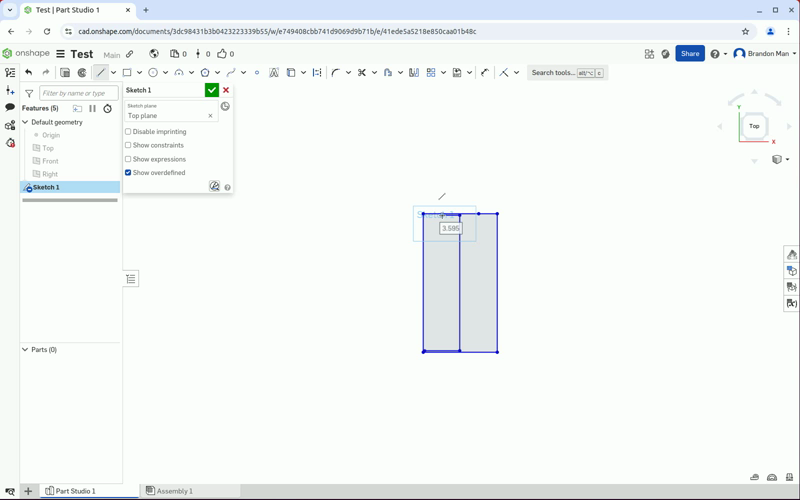
mouse_move(472, 215)
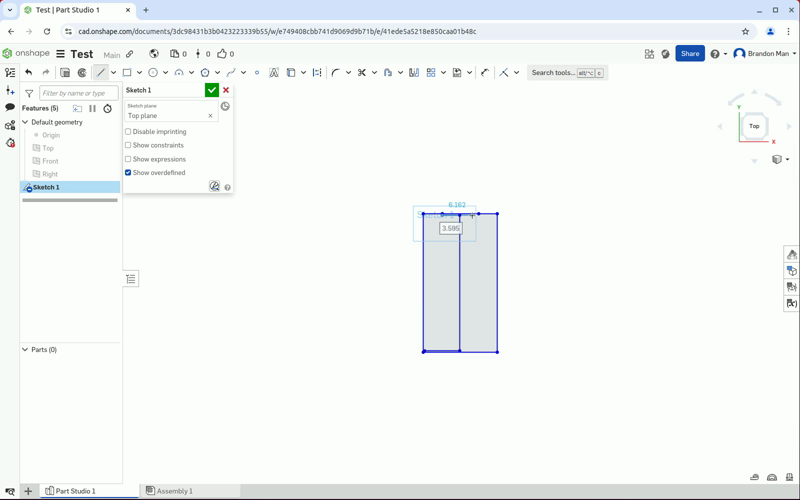
mouse_move(424, 215)
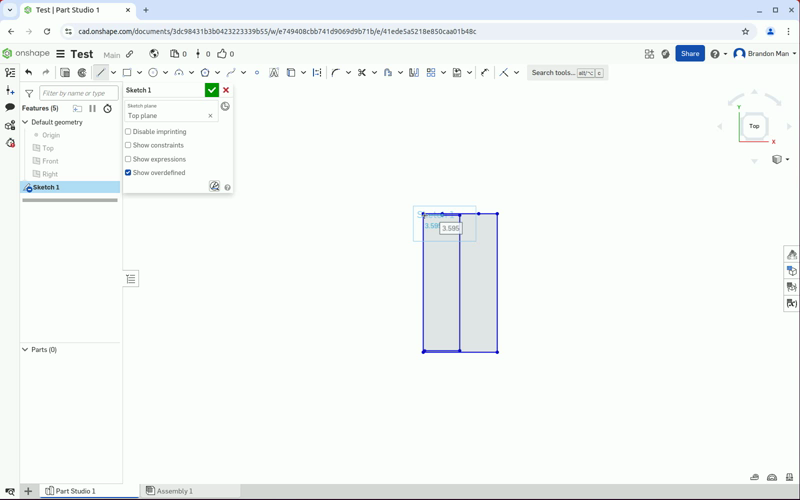
scroll(6)
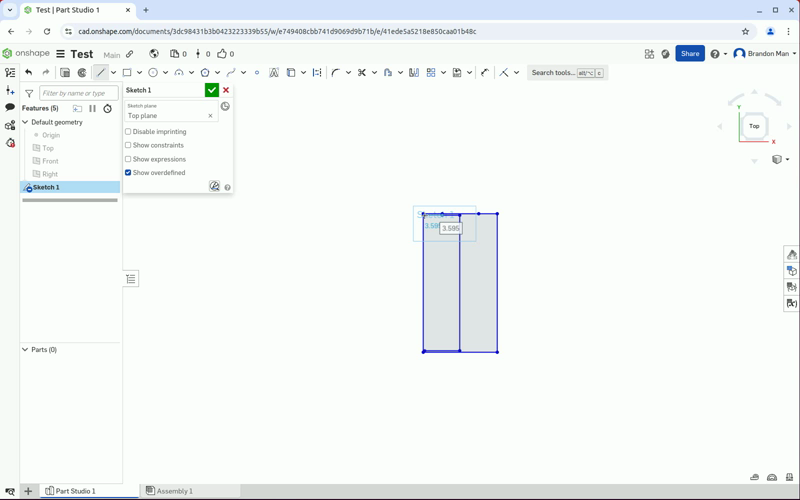
scroll(6)
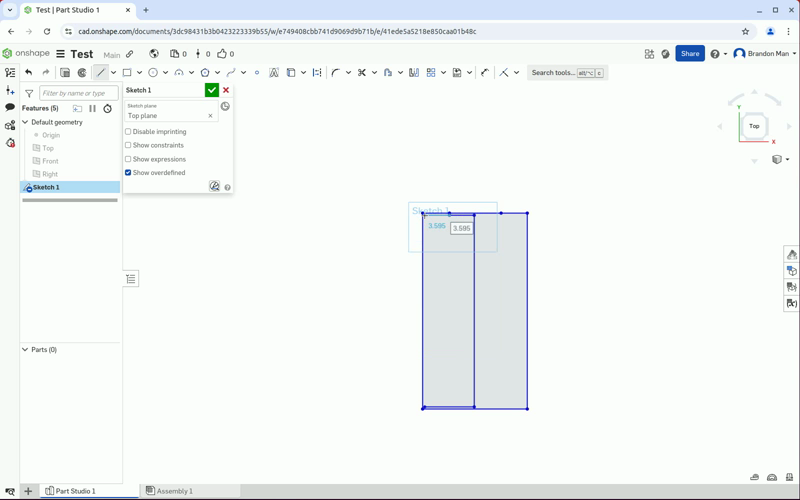
scroll(6)
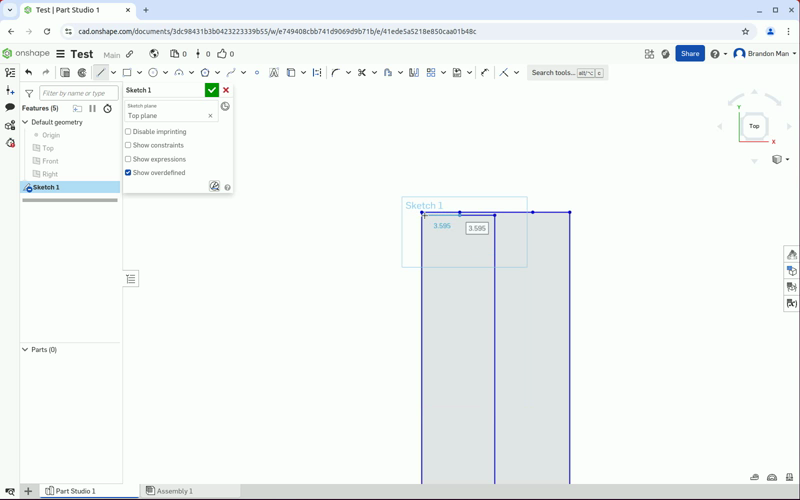
scroll(6)
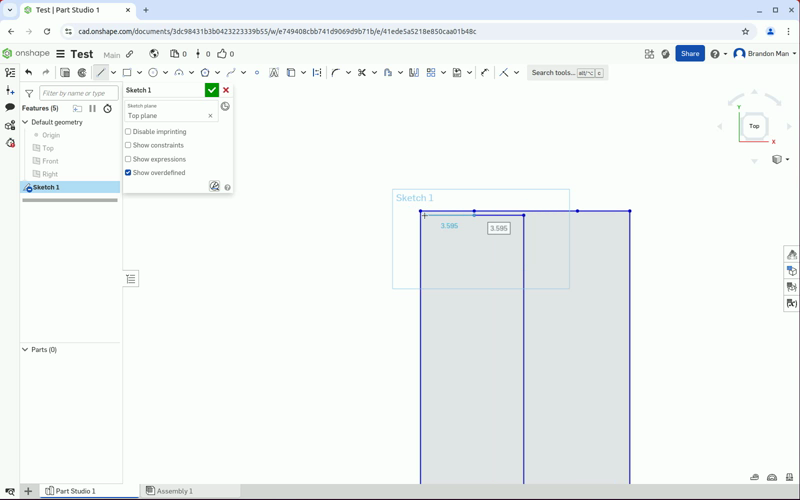
scroll(6)
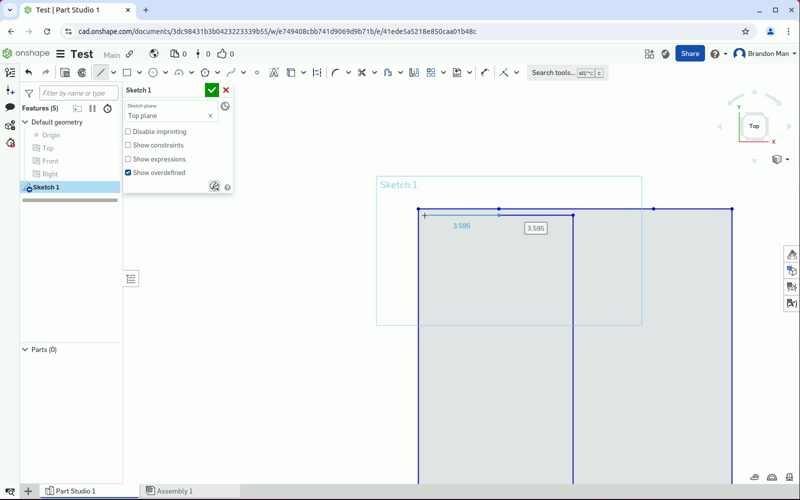
scroll(6)
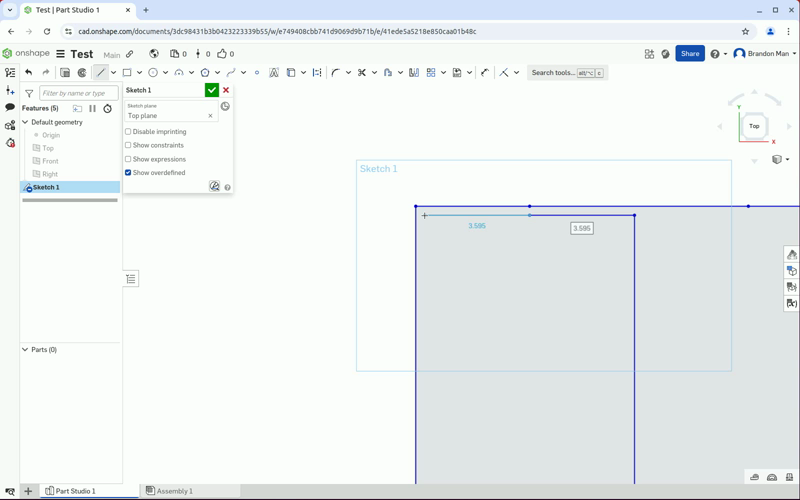
scroll(6)
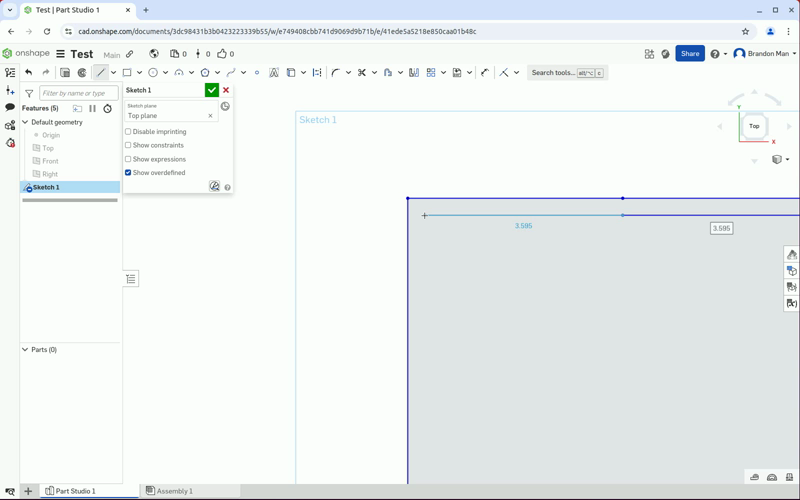
click(424, 215)
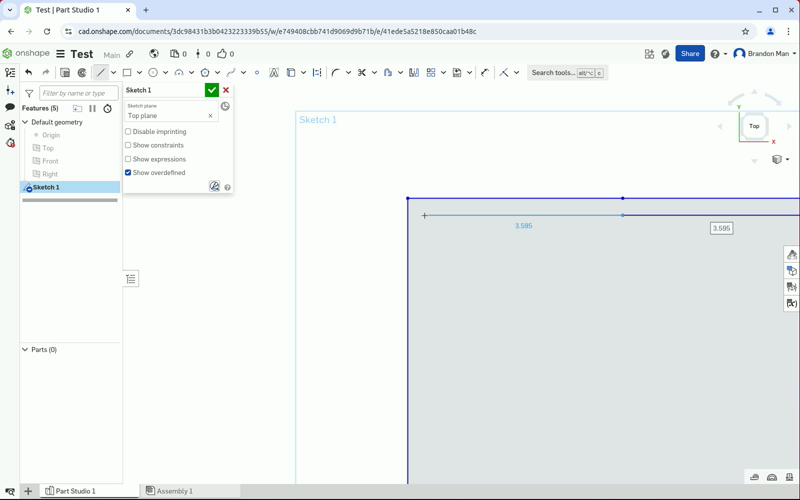
scroll(-6)
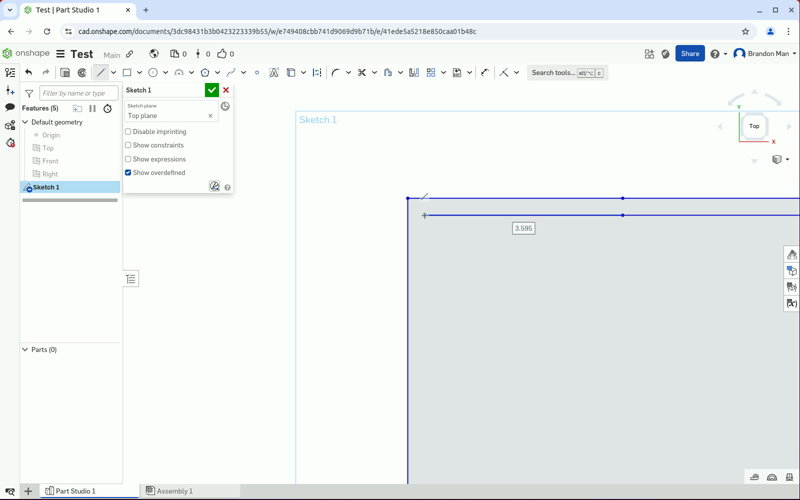
scroll(-6)
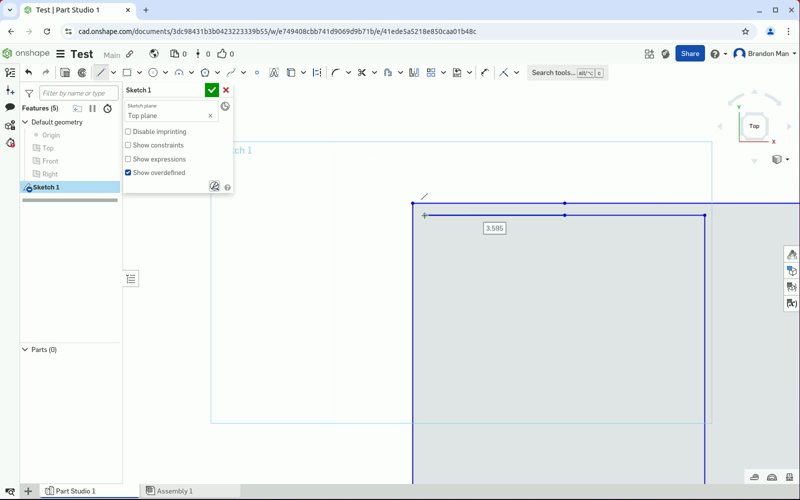
scroll(-6)
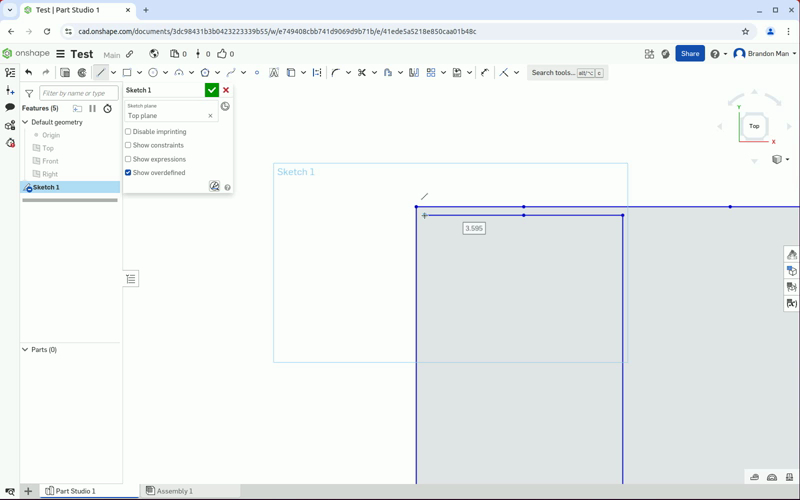
scroll(-6)
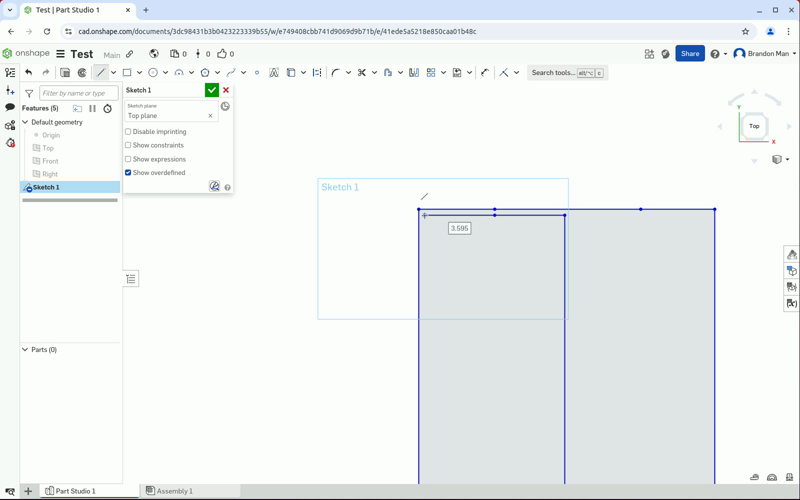
scroll(-6)
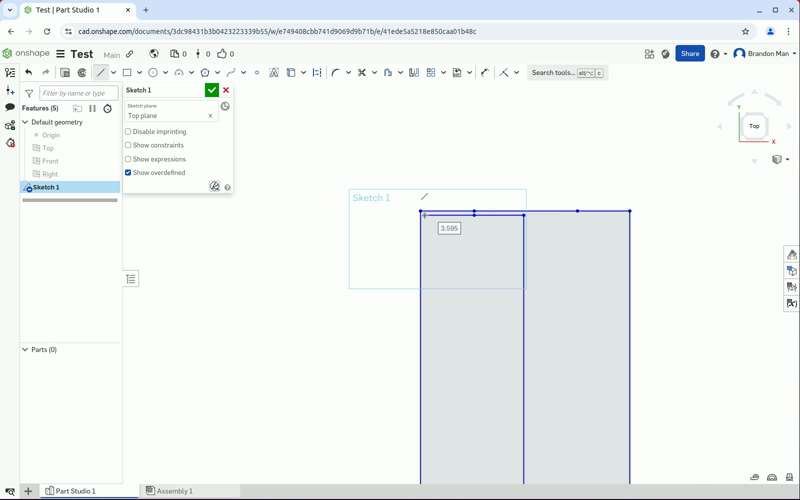
scroll(-6)
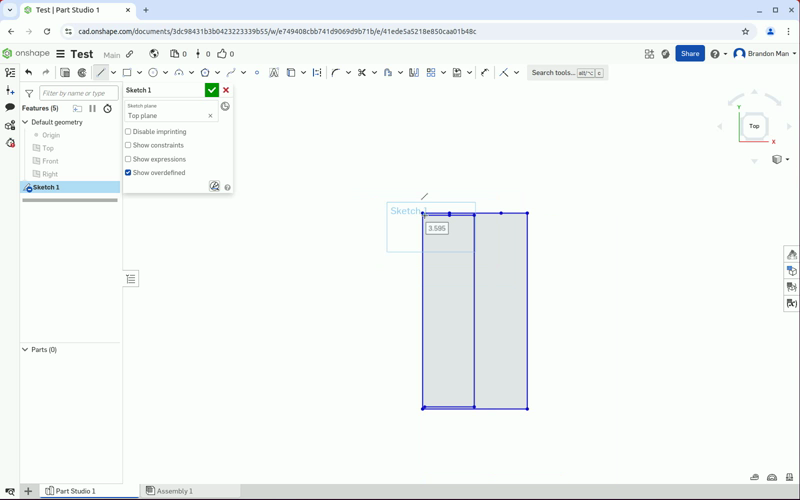
scroll(-6)
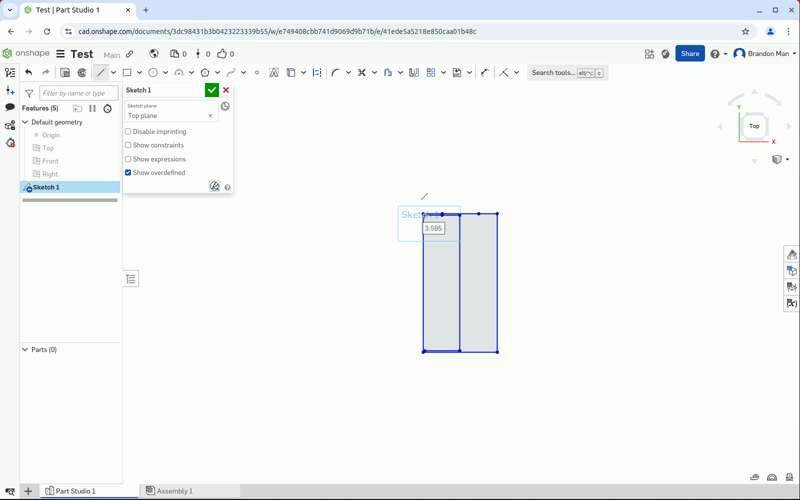
key_up(shift)
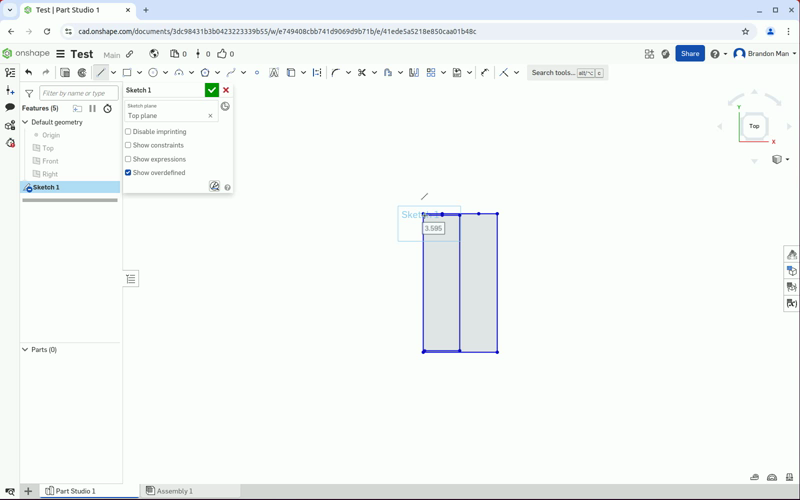
key_down(shift)
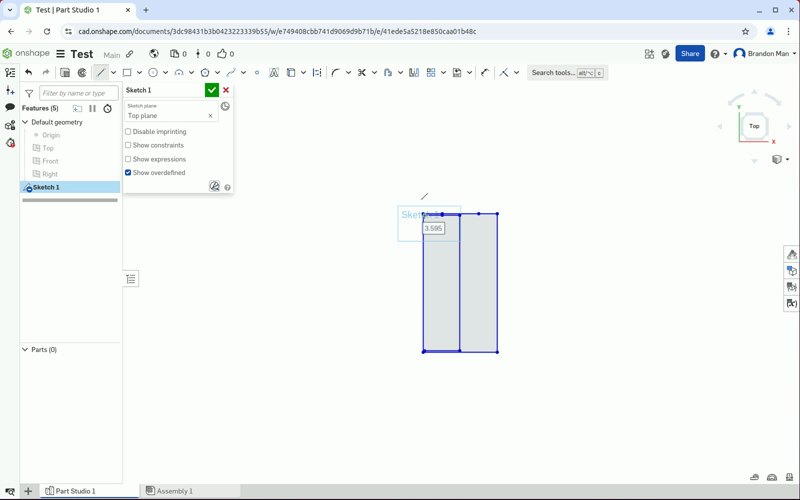
mouse_move(424, 350)
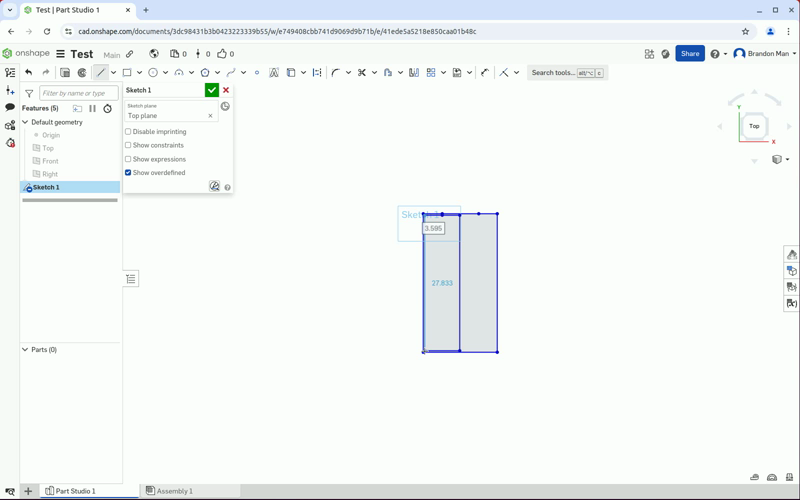
scroll(6)
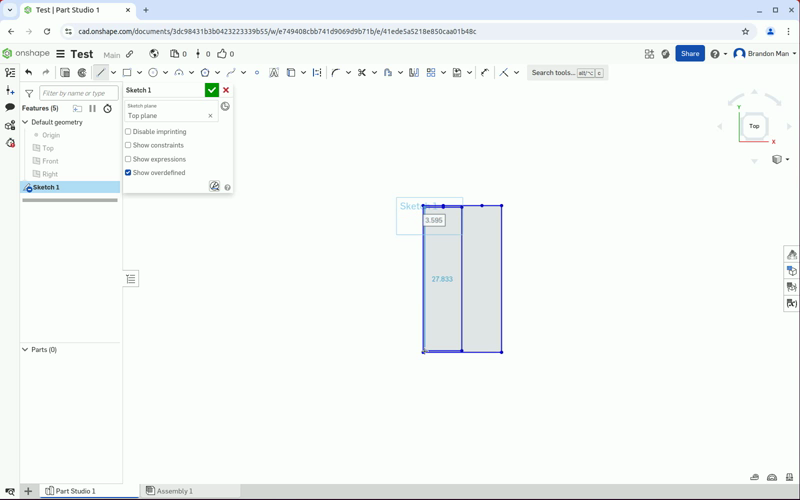
scroll(6)
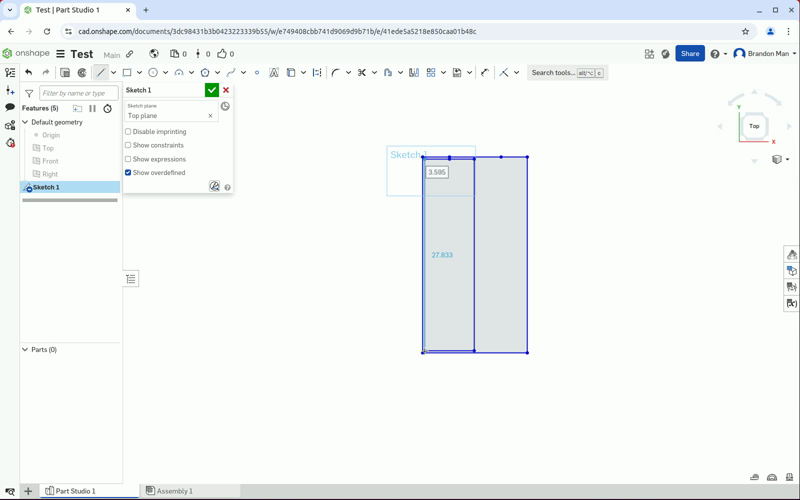
scroll(6)
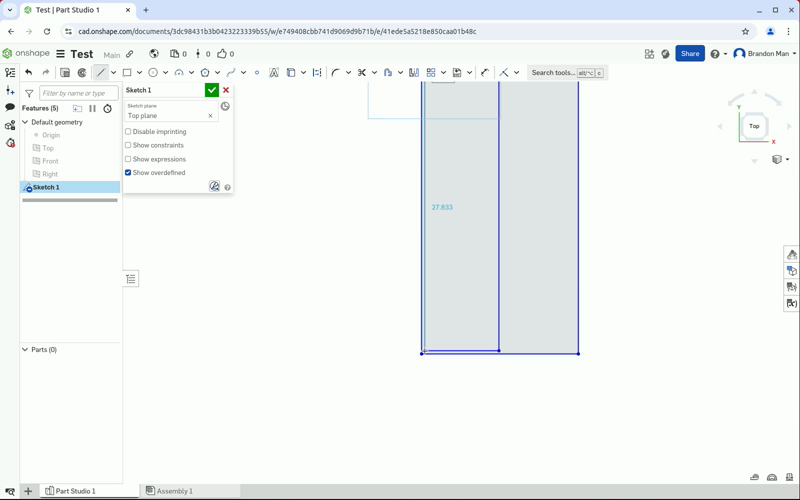
scroll(6)
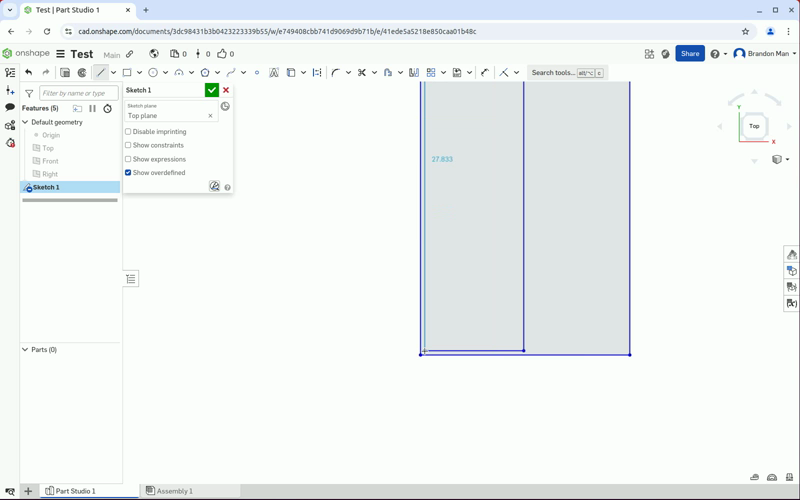
scroll(6)
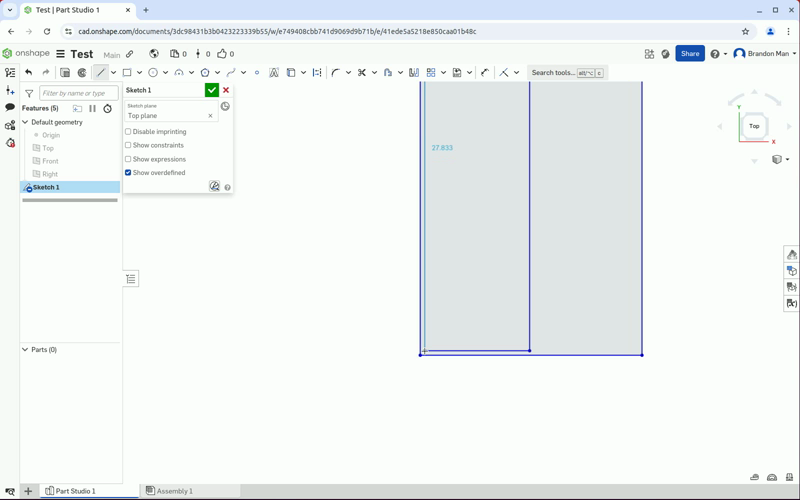
scroll(6)
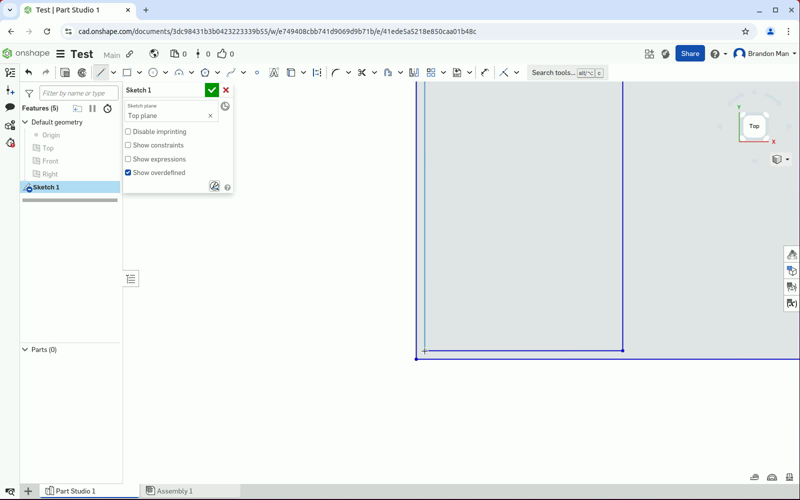
scroll(6)
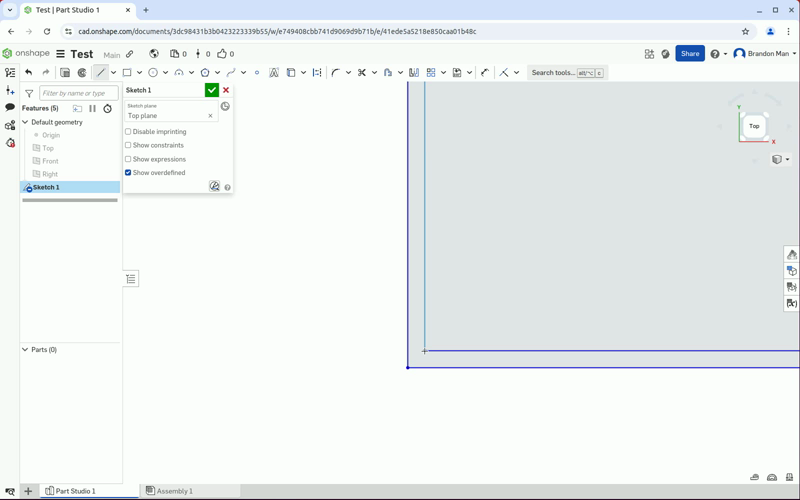
key_up(shift)
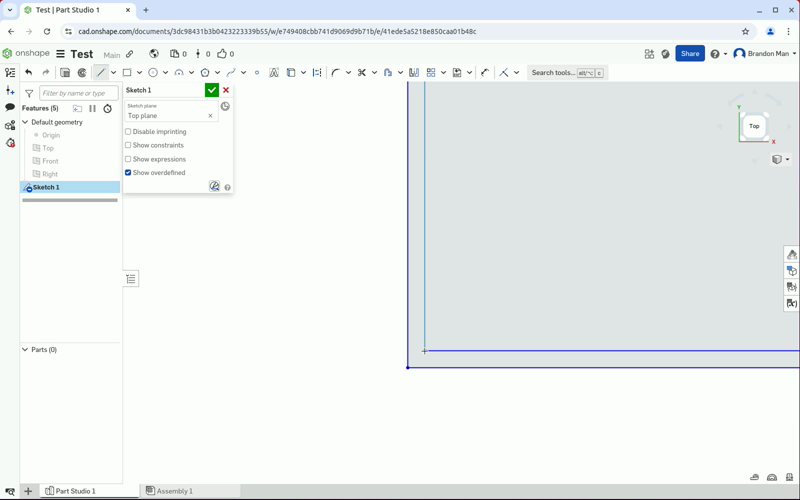
click(424, 350)
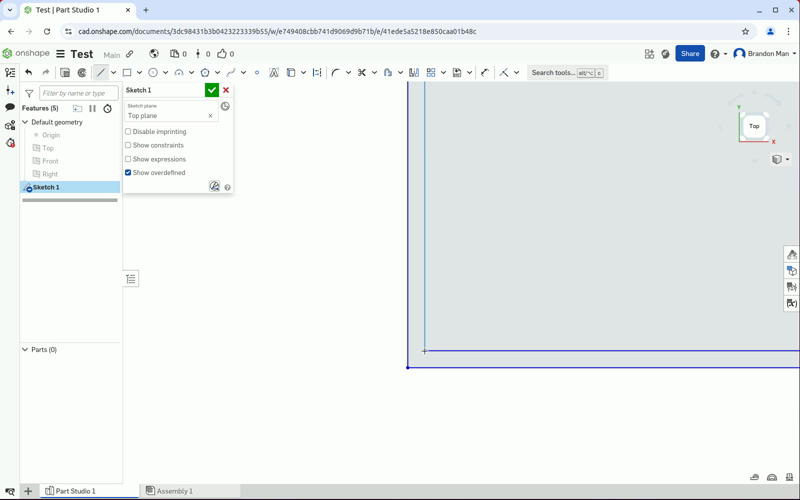
scroll(-6)
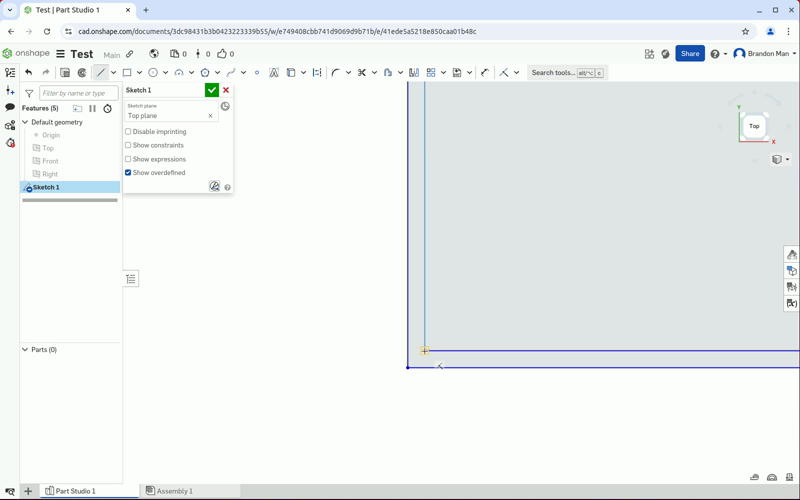
scroll(-6)
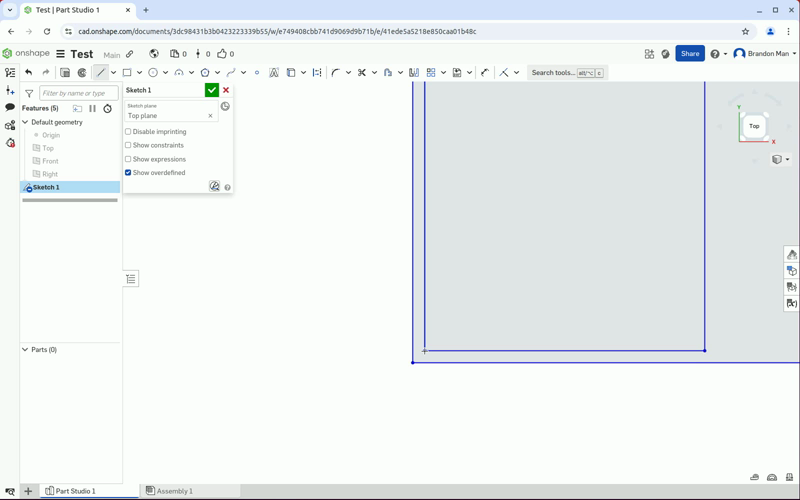
scroll(-6)
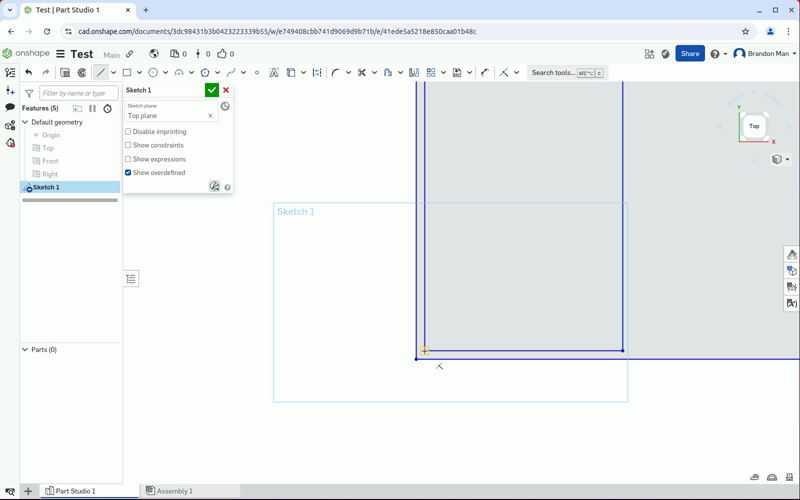
scroll(-6)
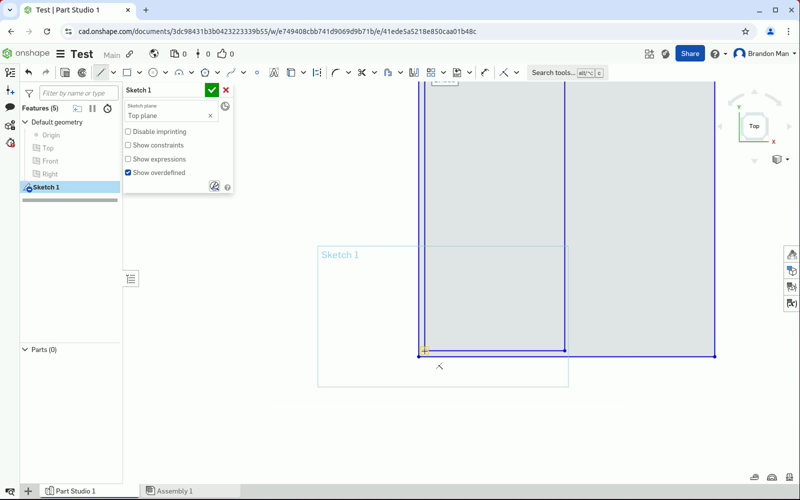
scroll(-6)
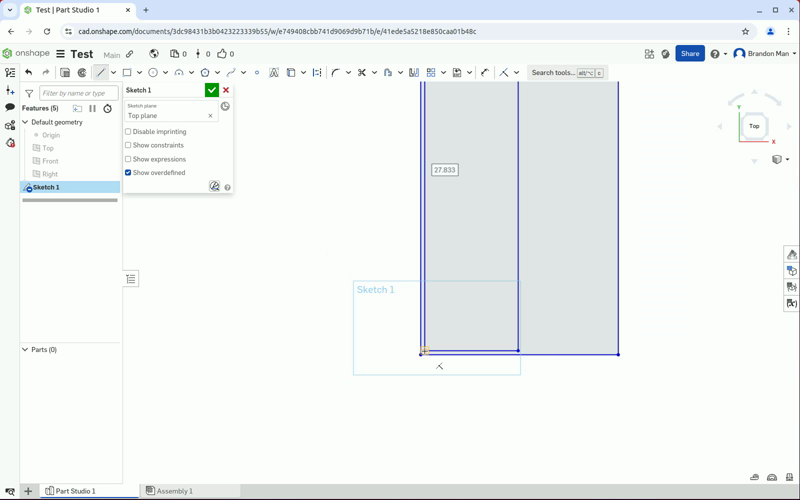
scroll(-6)
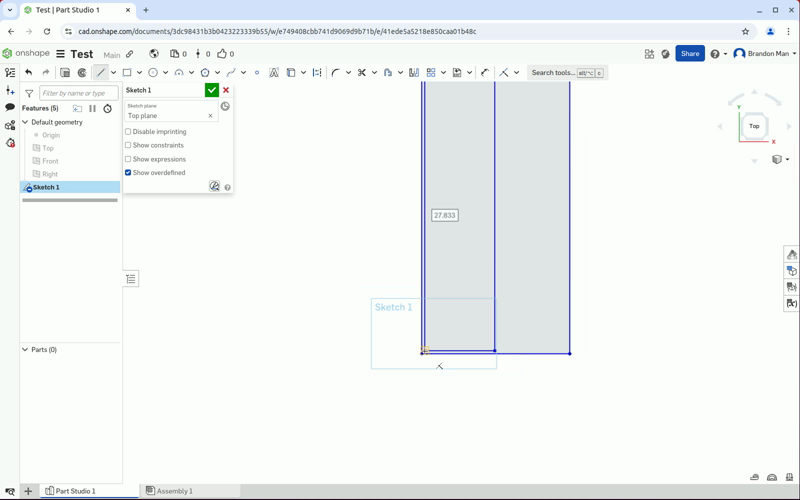
scroll(-6)
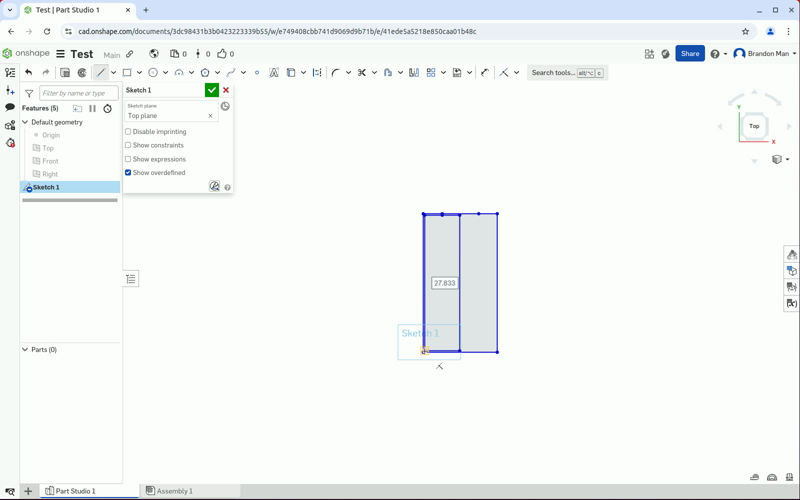
key(esc)
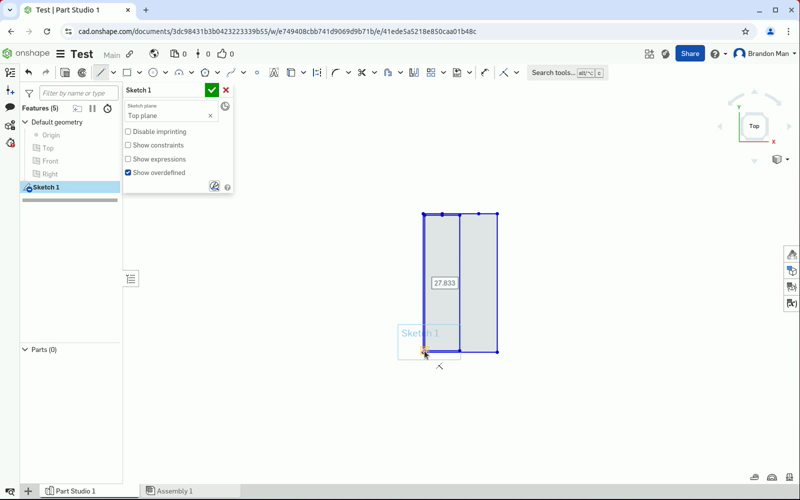
key(l)
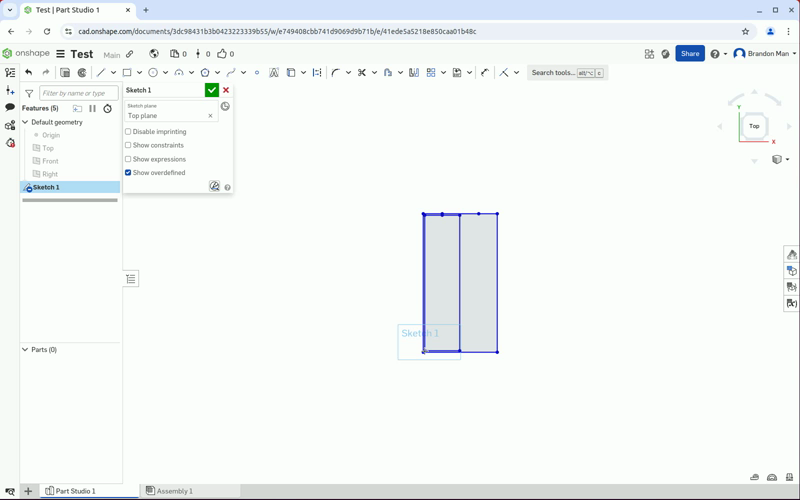
key_down(shift)
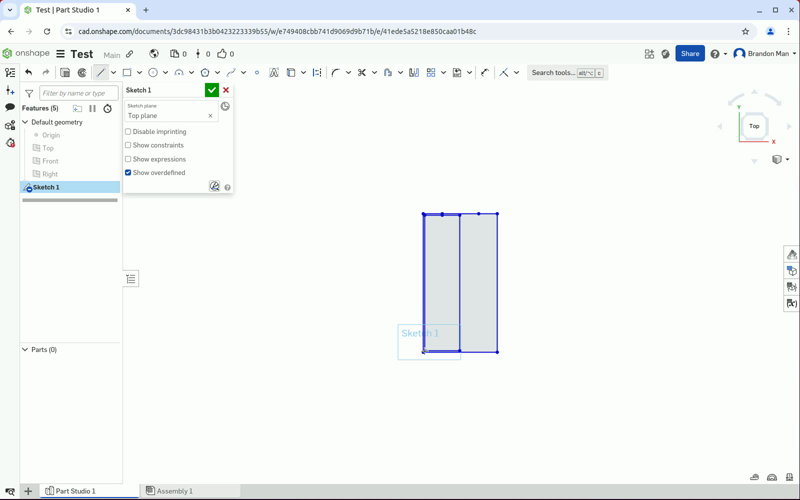
mouse_move(461, 350)
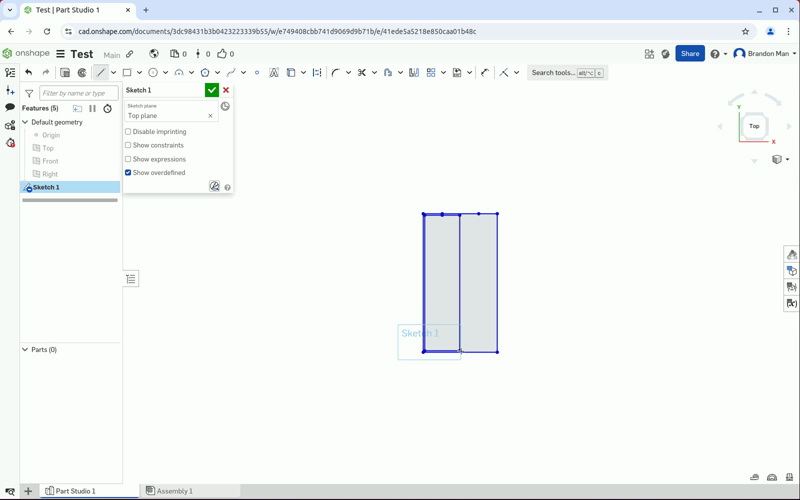
scroll(6)
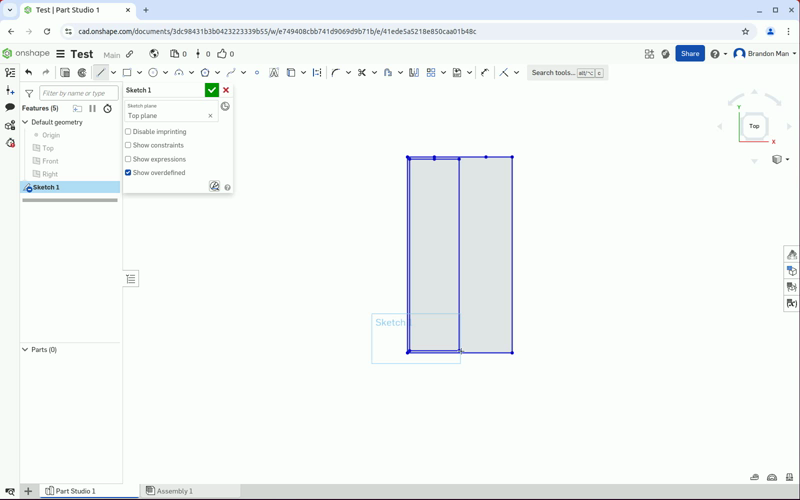
scroll(6)
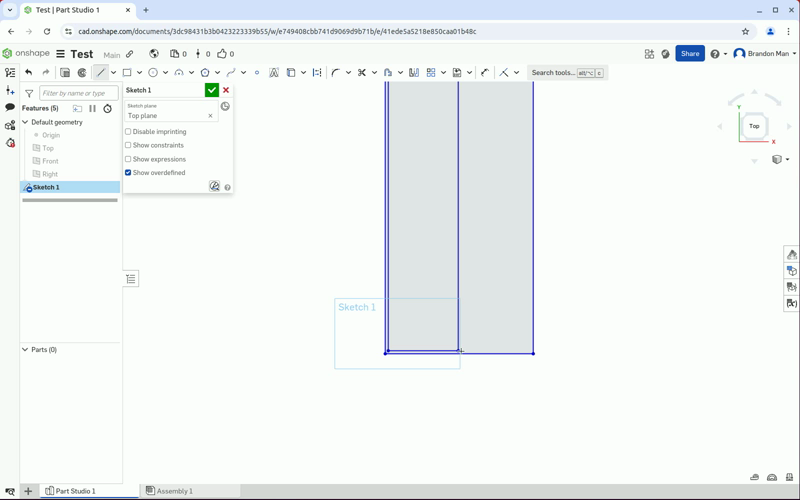
scroll(6)
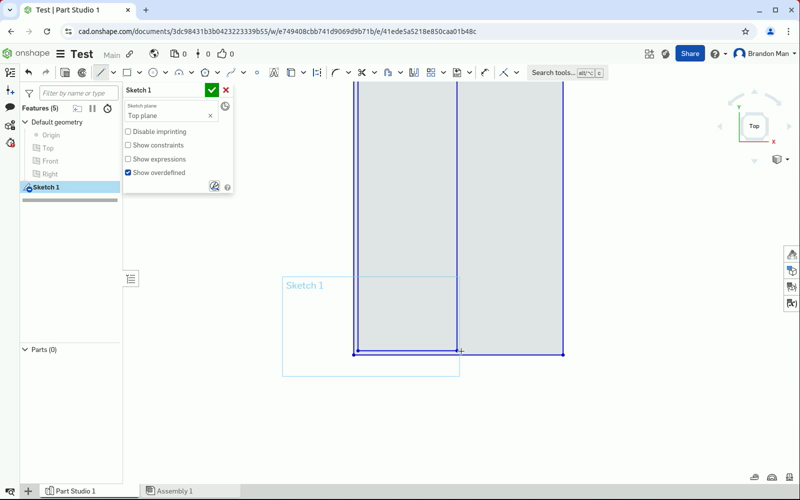
scroll(6)
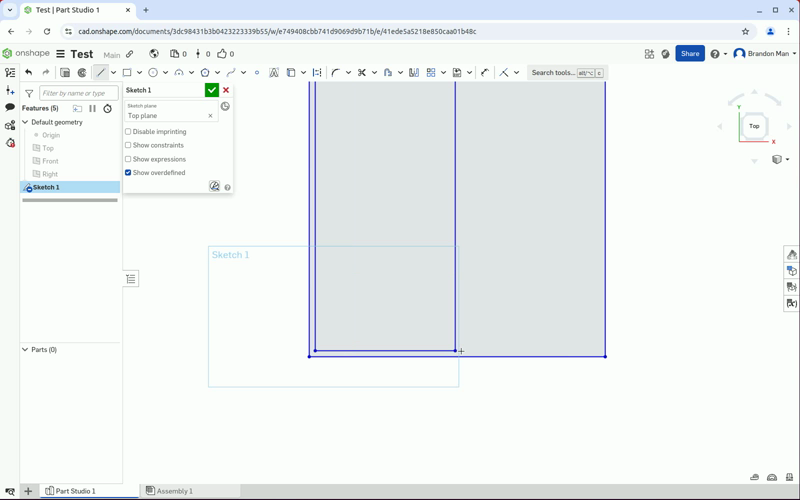
scroll(6)
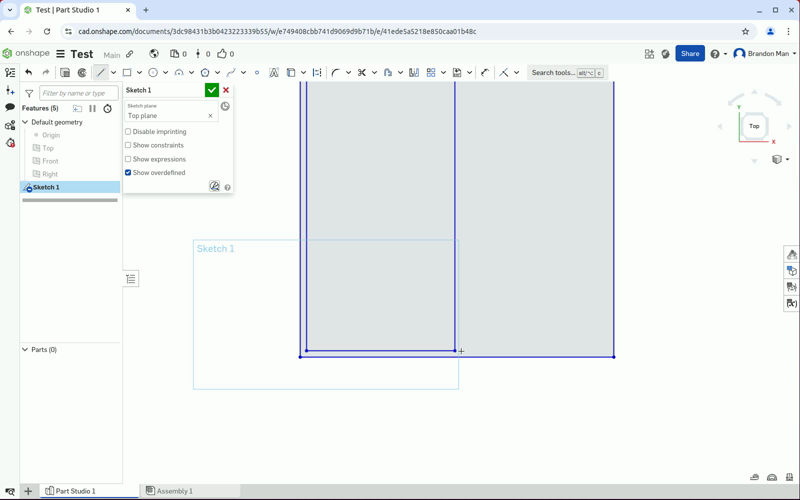
scroll(6)
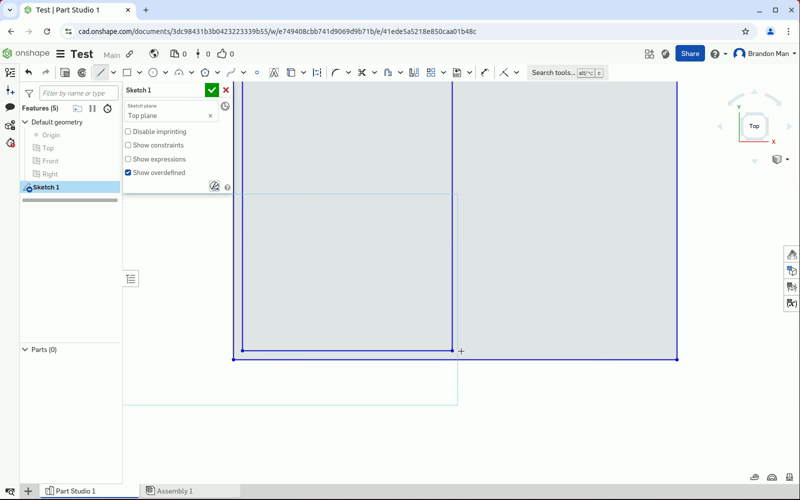
scroll(6)
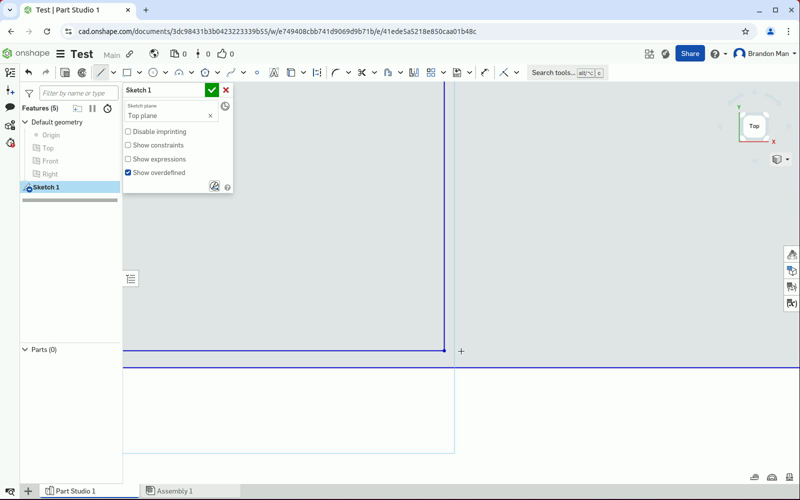
click(461, 350)
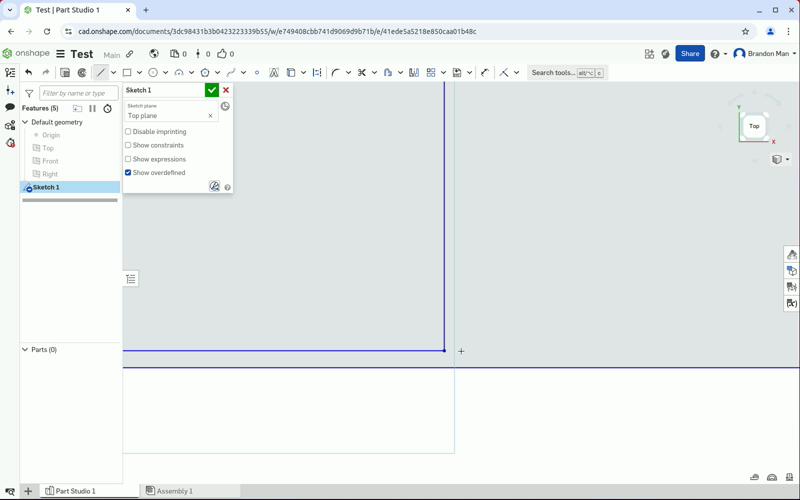
scroll(-6)
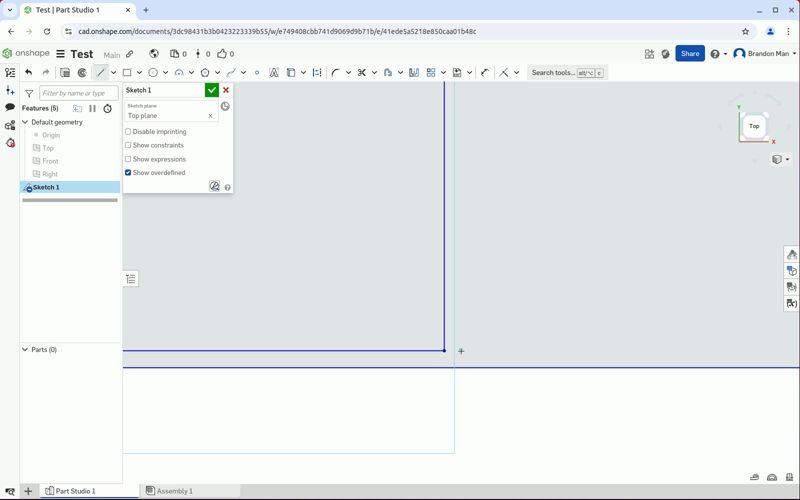
scroll(-6)
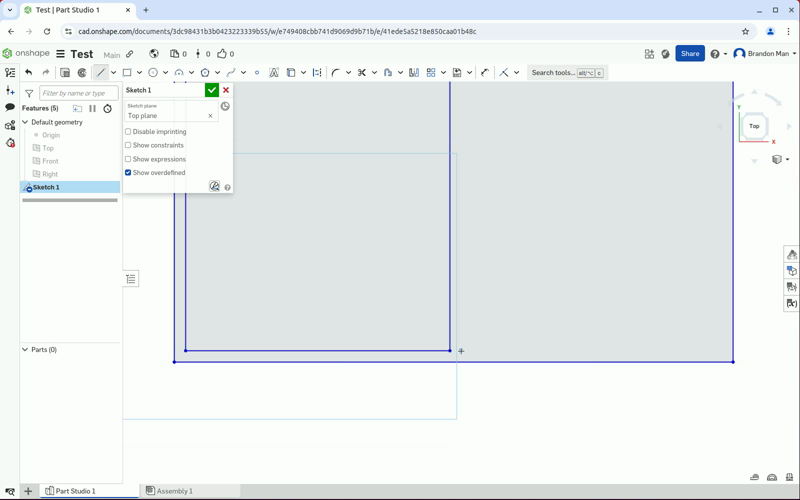
scroll(-6)
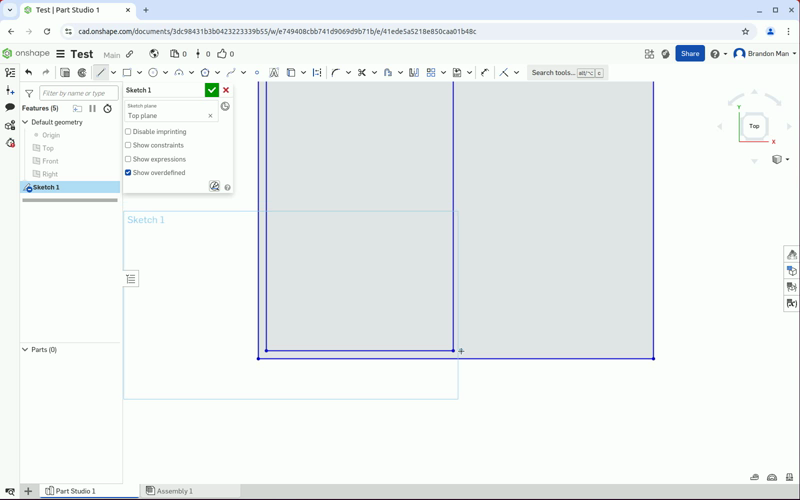
scroll(-6)
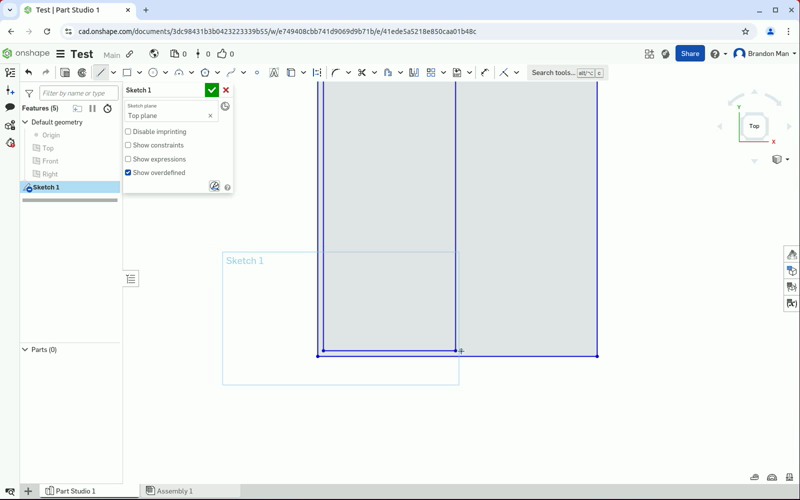
scroll(-6)
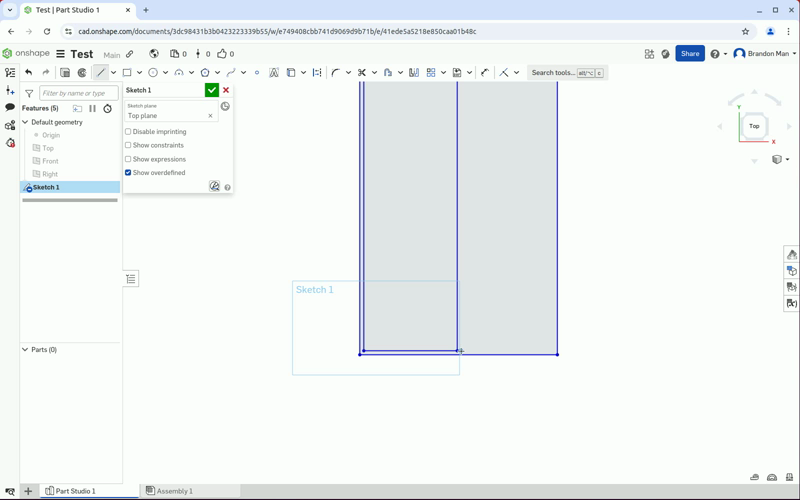
scroll(-6)
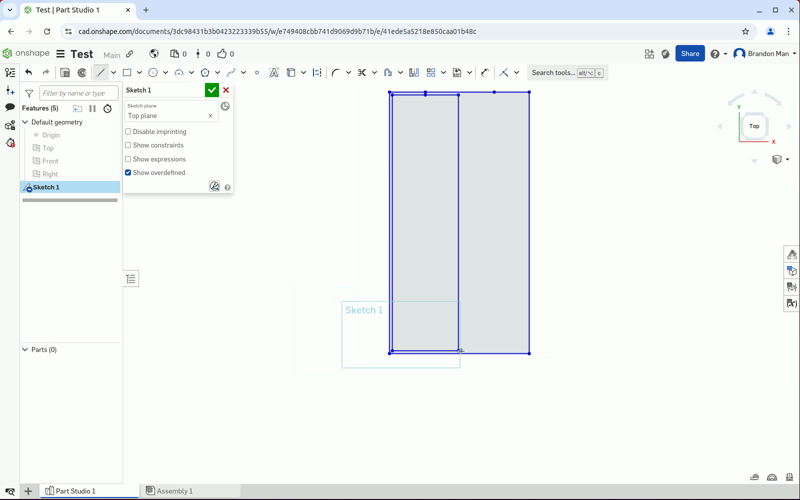
scroll(-6)
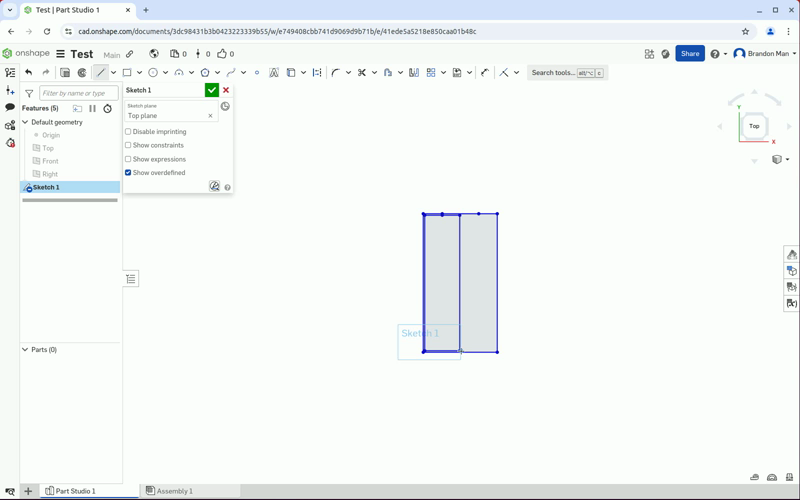
key_up(shift)
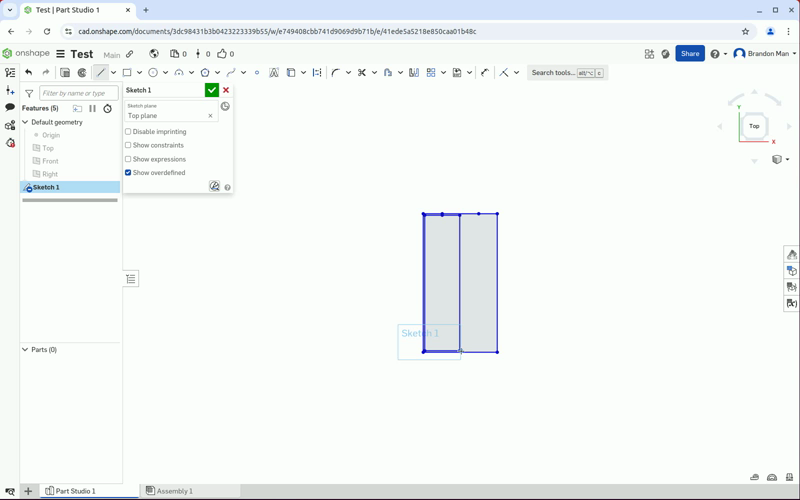
key_down(shift)
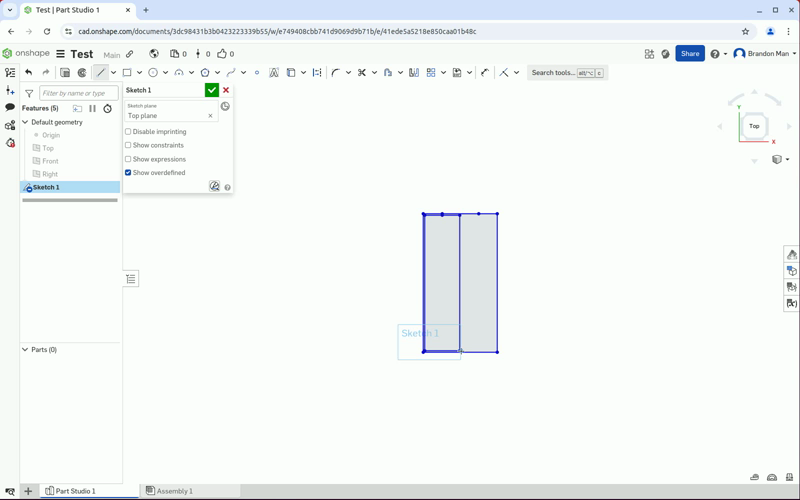
mouse_move(491, 350)
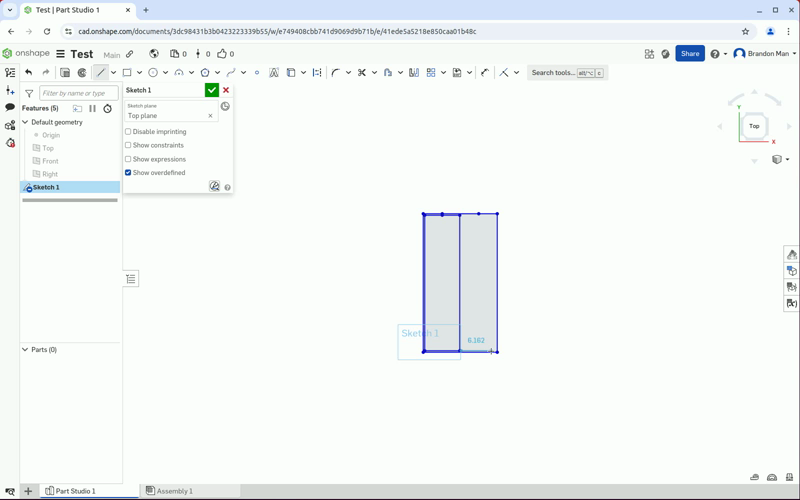
mouse_move(495, 350)
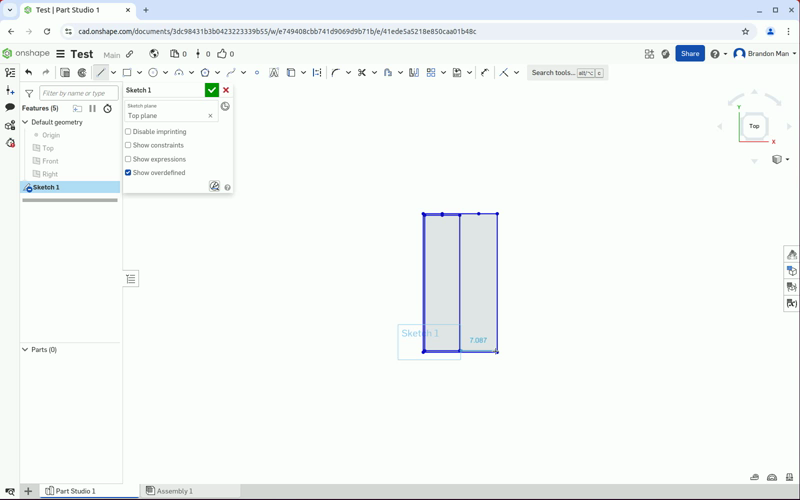
scroll(6)
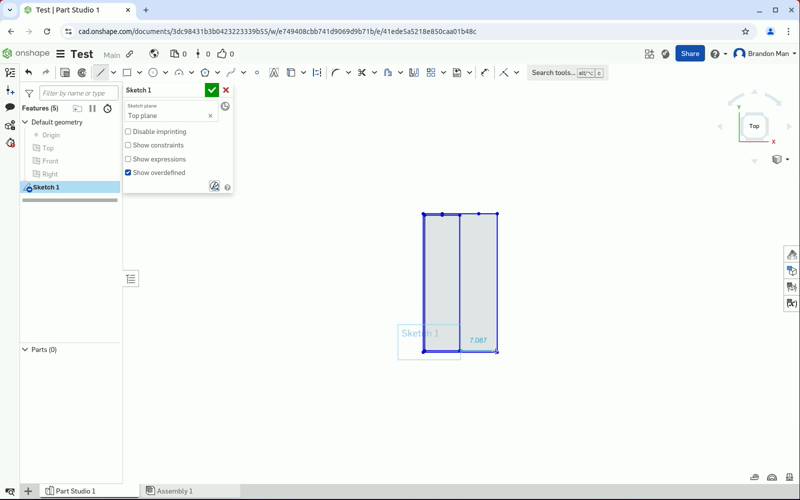
scroll(6)
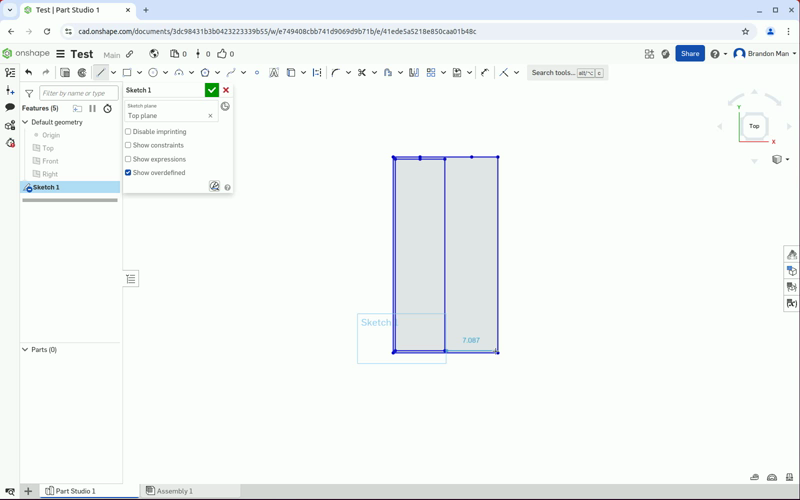
scroll(6)
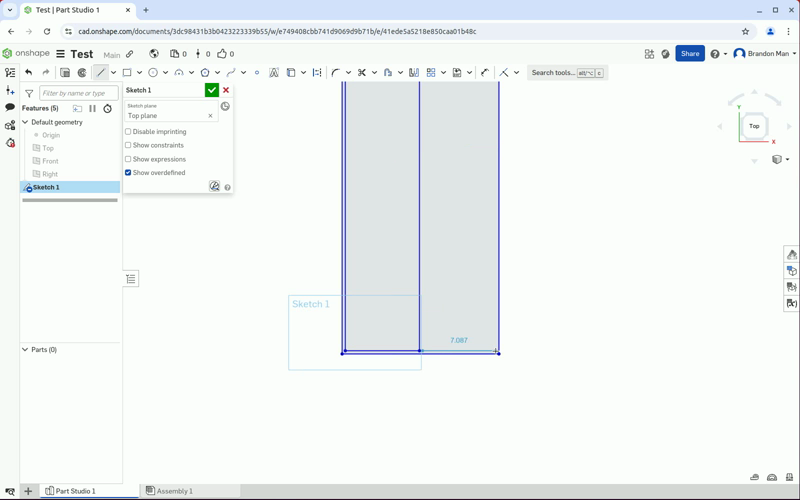
scroll(6)
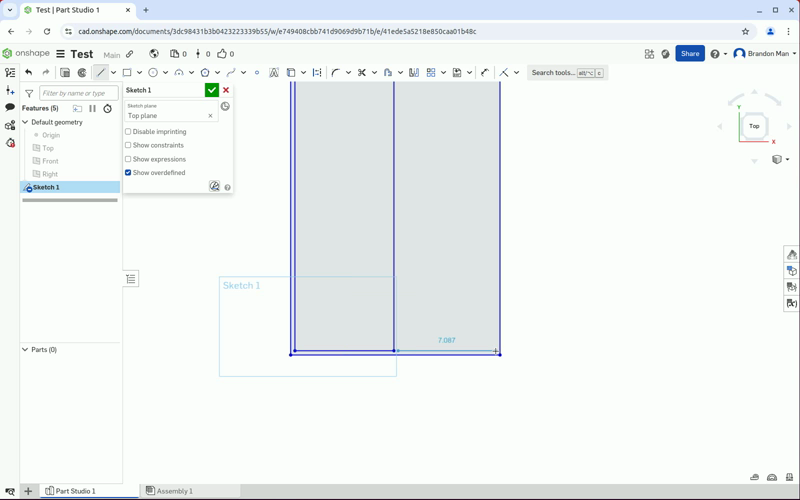
scroll(6)
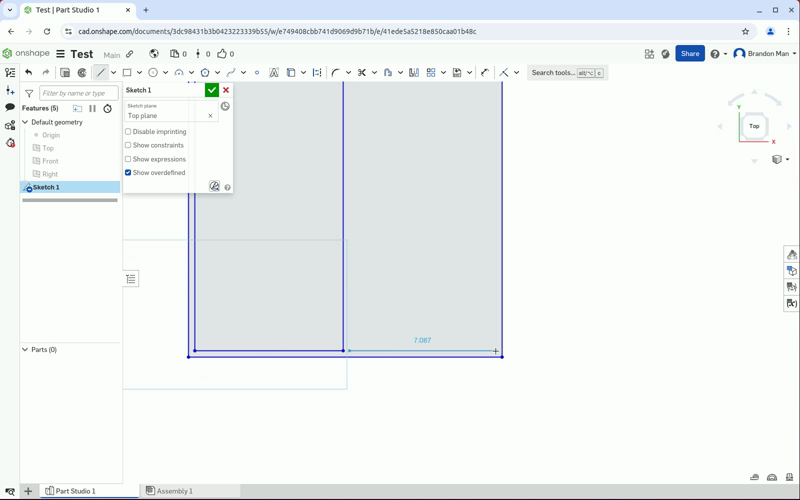
scroll(6)
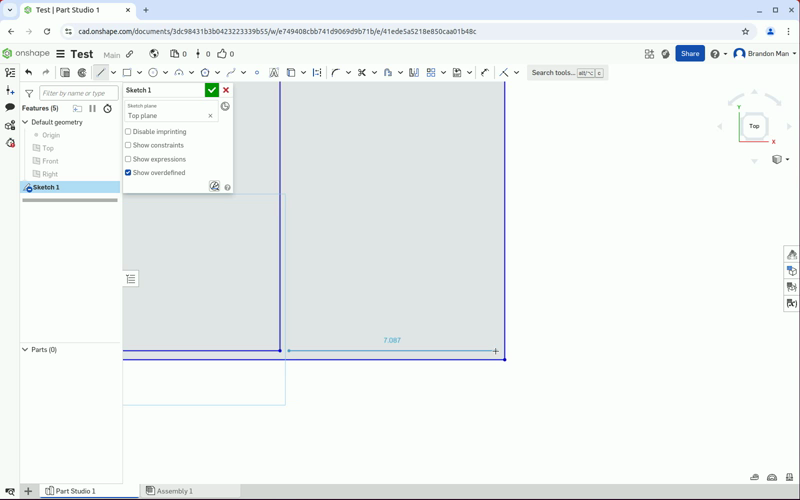
scroll(6)
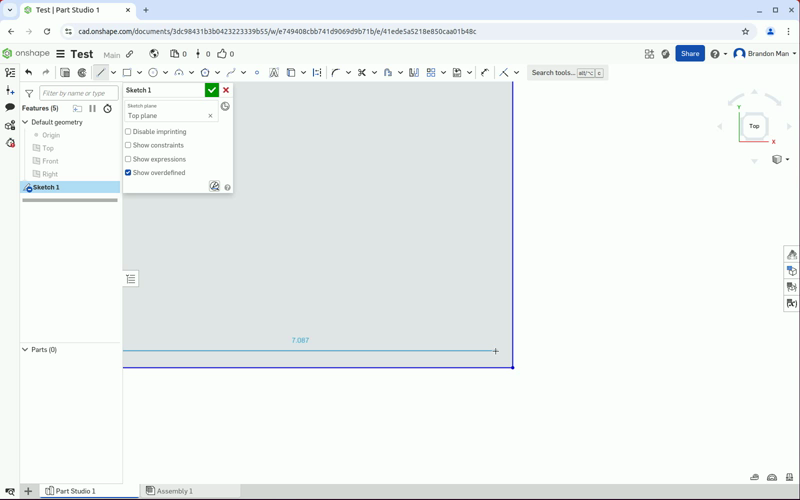
click(495, 350)
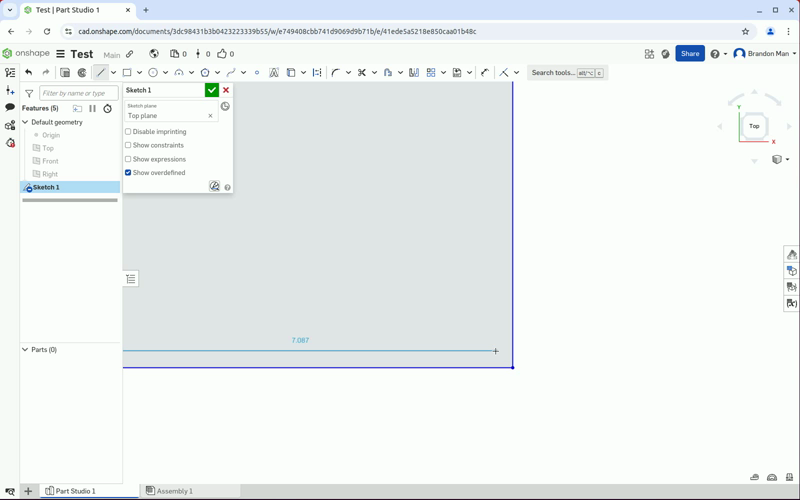
scroll(-6)
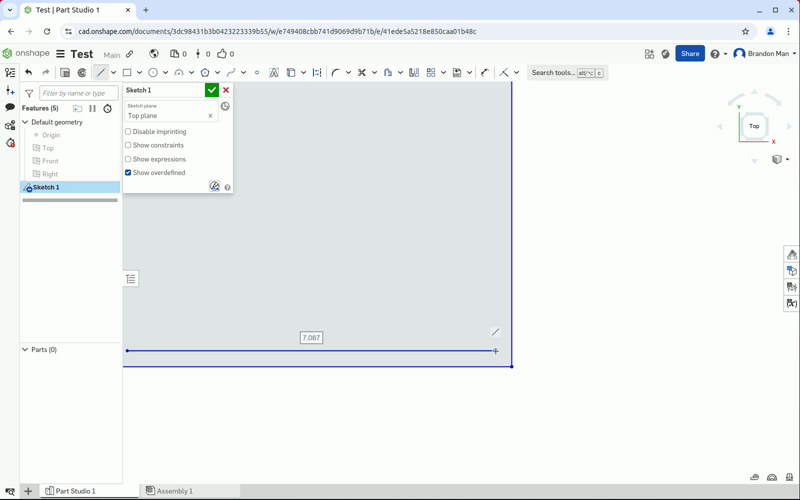
scroll(-6)
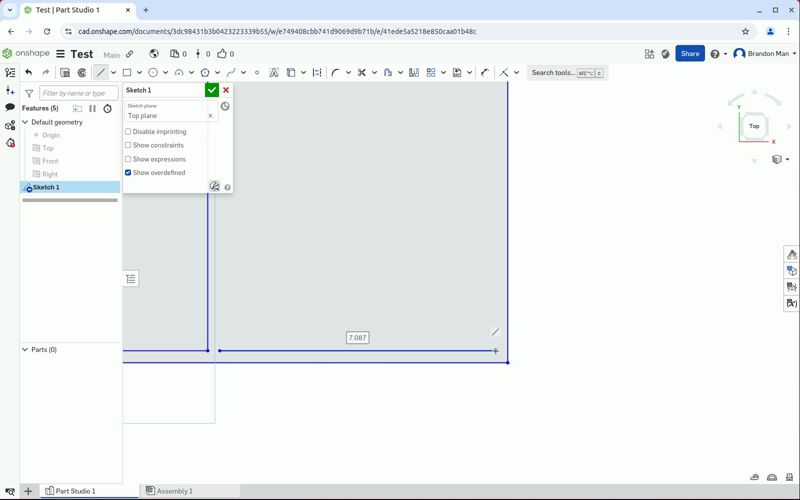
scroll(-6)
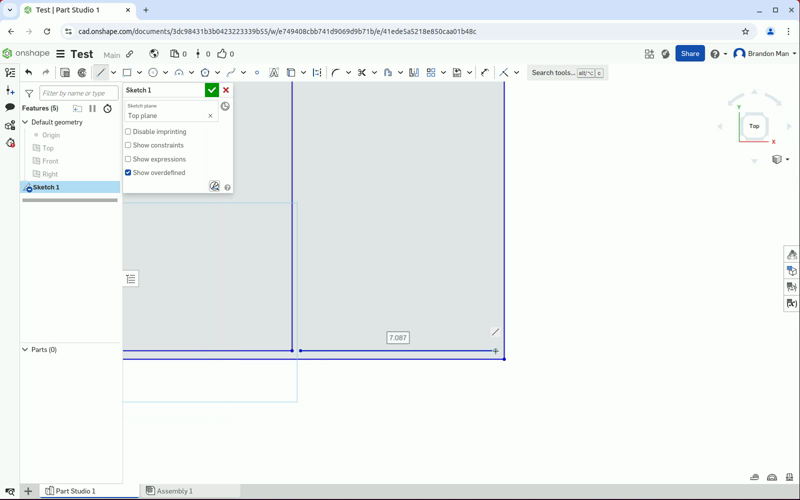
scroll(-6)
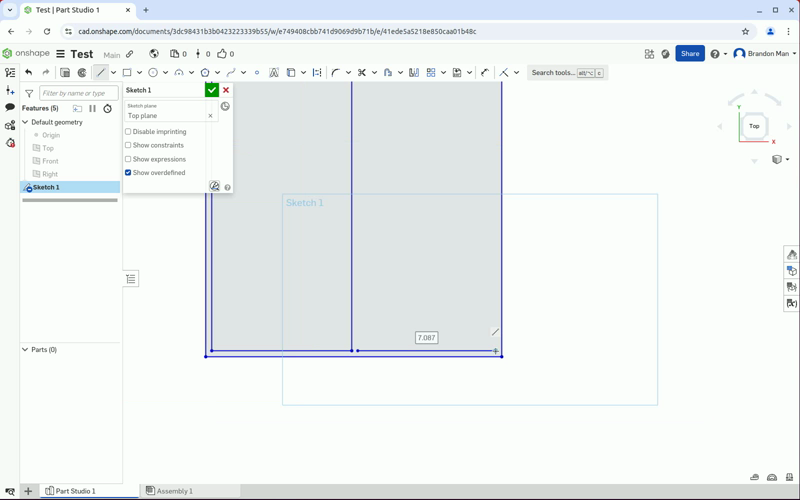
scroll(-6)
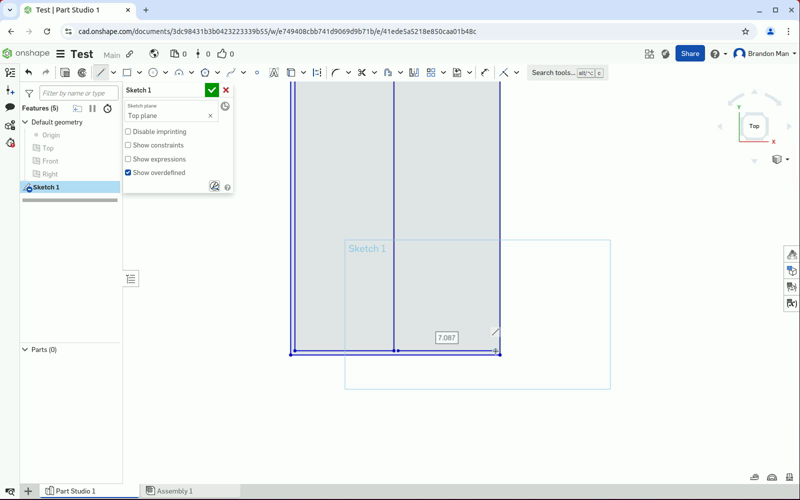
scroll(-6)
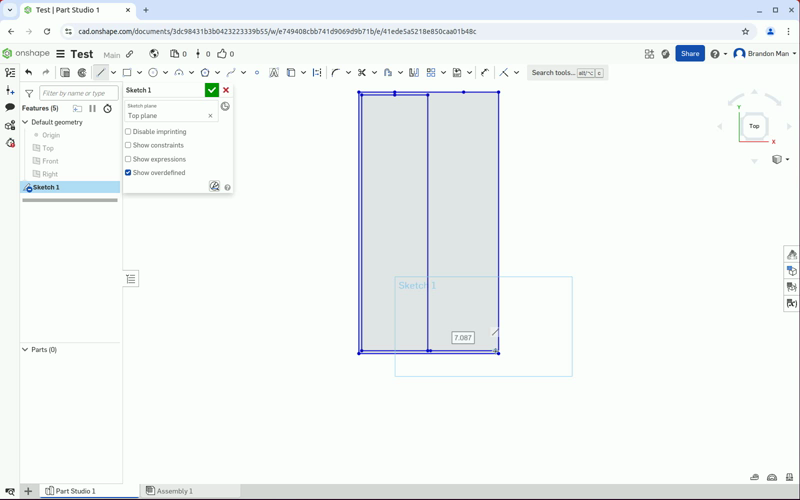
scroll(-6)
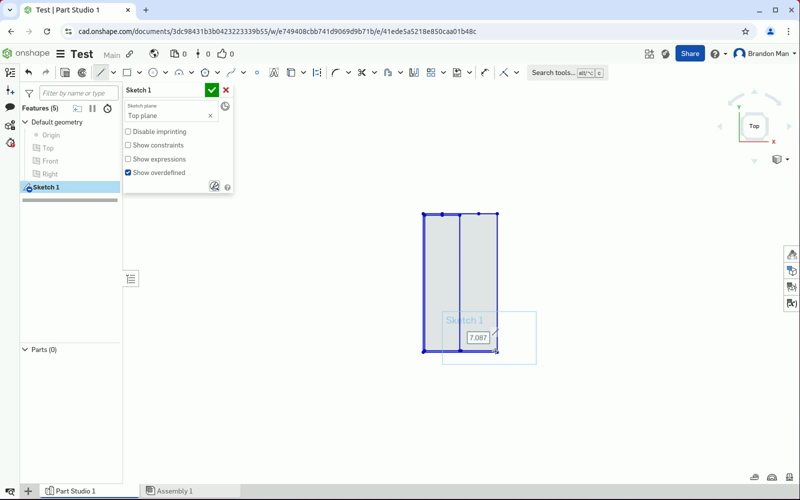
key_up(shift)
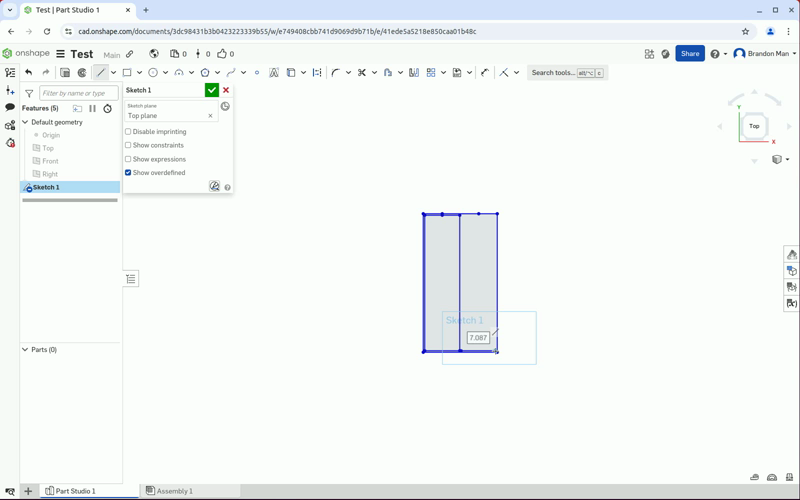
key_down(shift)
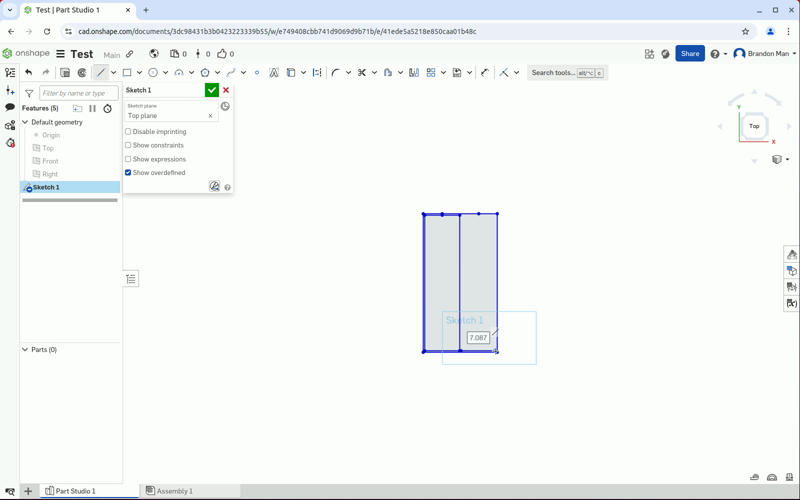
mouse_move(495, 215)
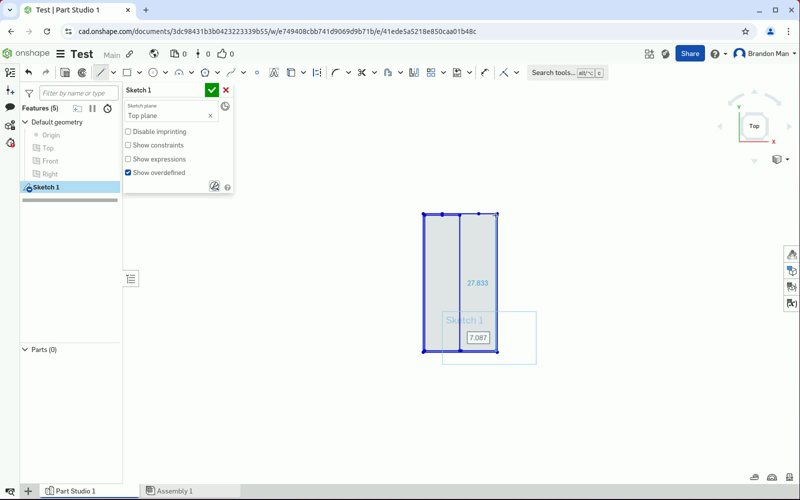
scroll(6)
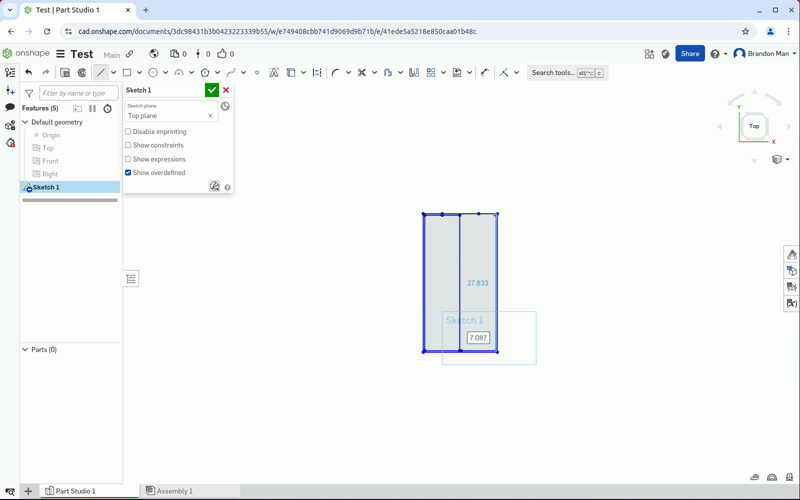
scroll(6)
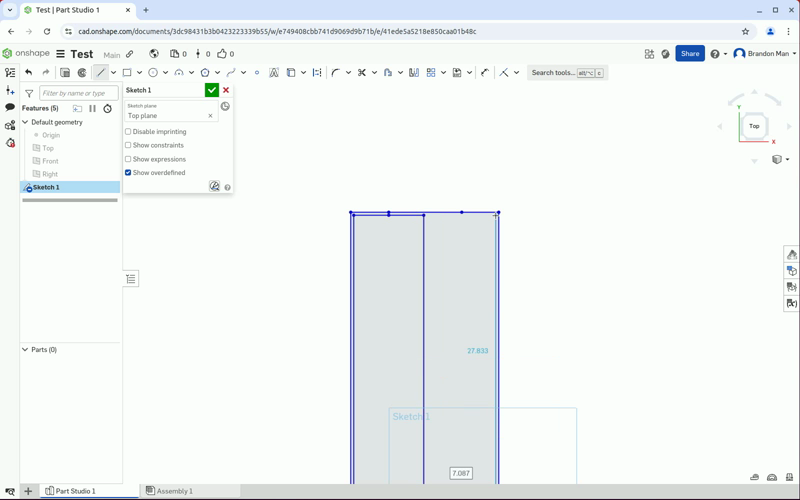
scroll(6)
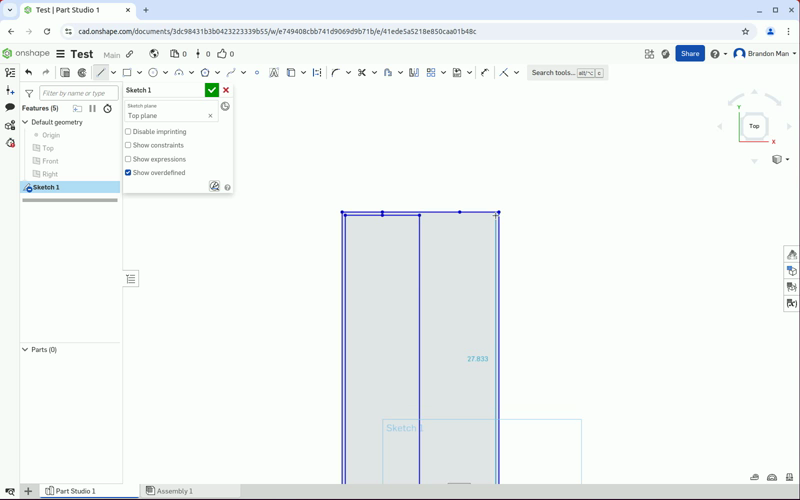
scroll(6)
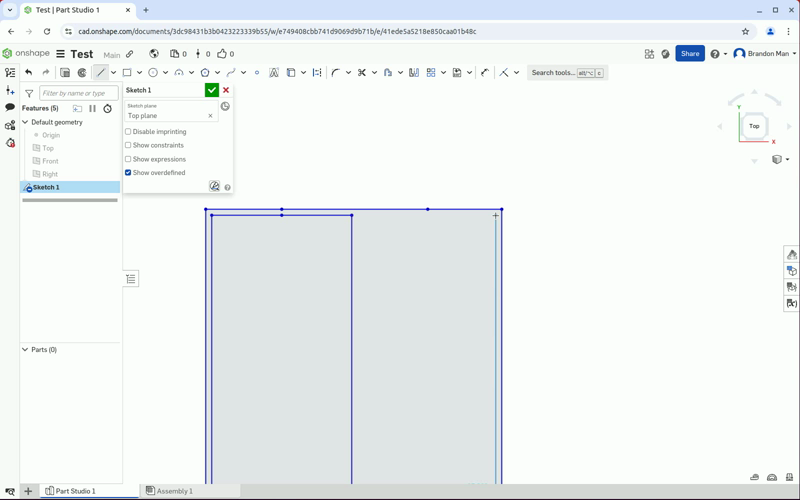
scroll(6)
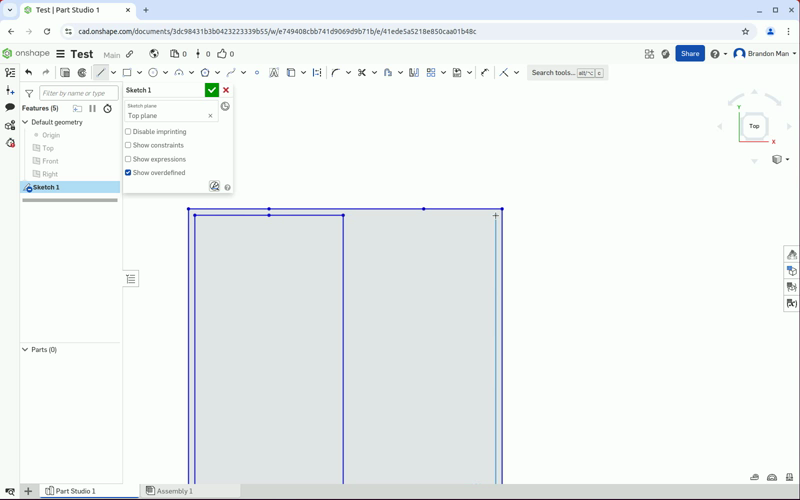
scroll(6)
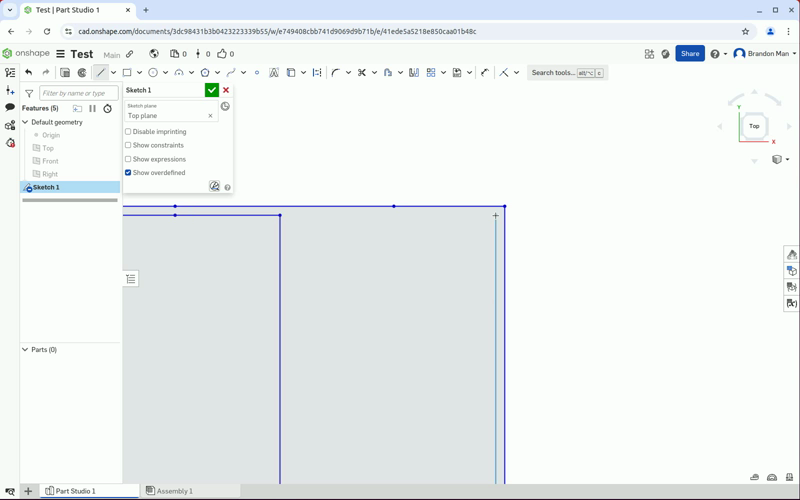
scroll(6)
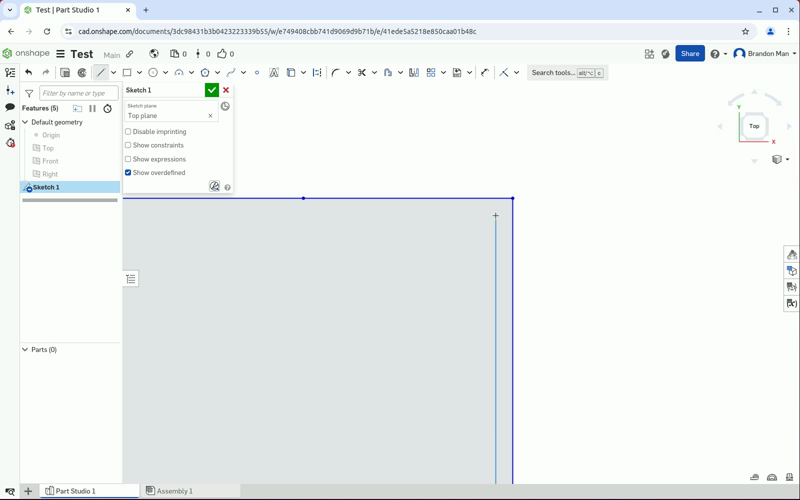
click(495, 215)
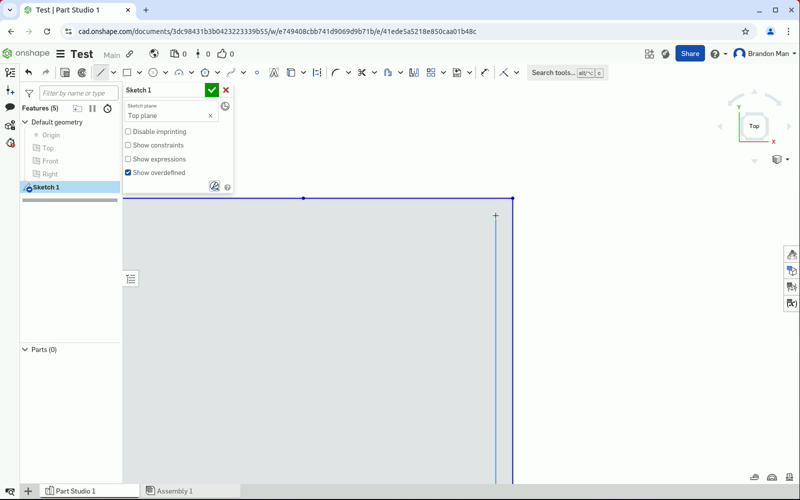
scroll(-6)
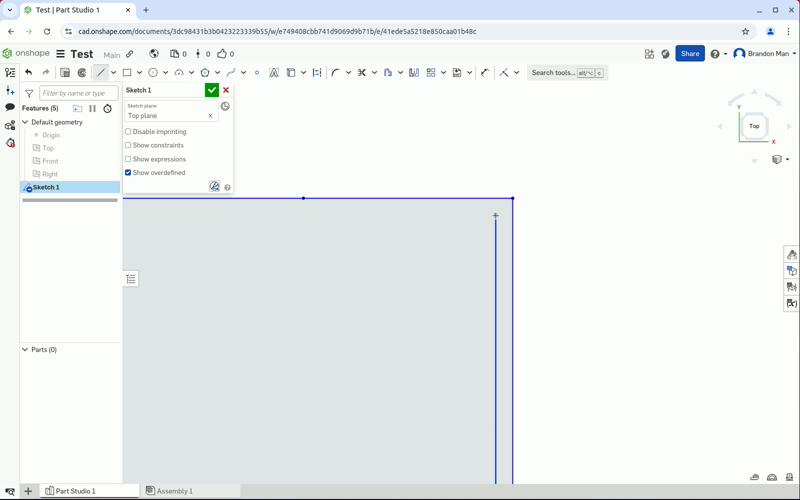
scroll(-6)
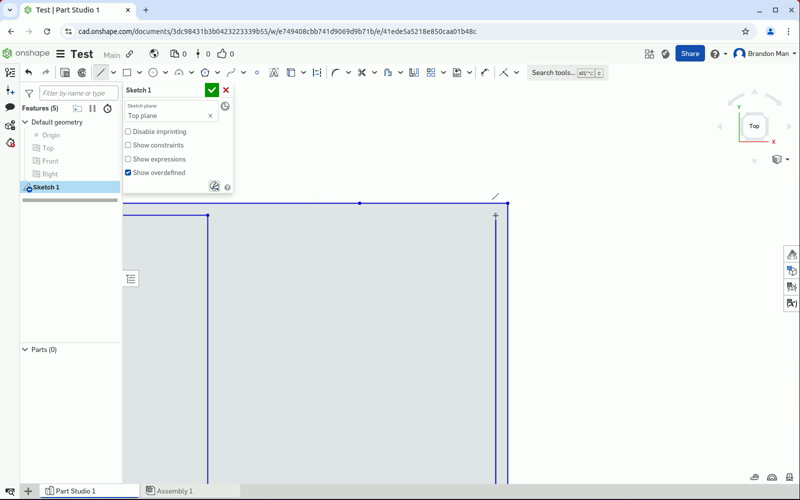
scroll(-6)
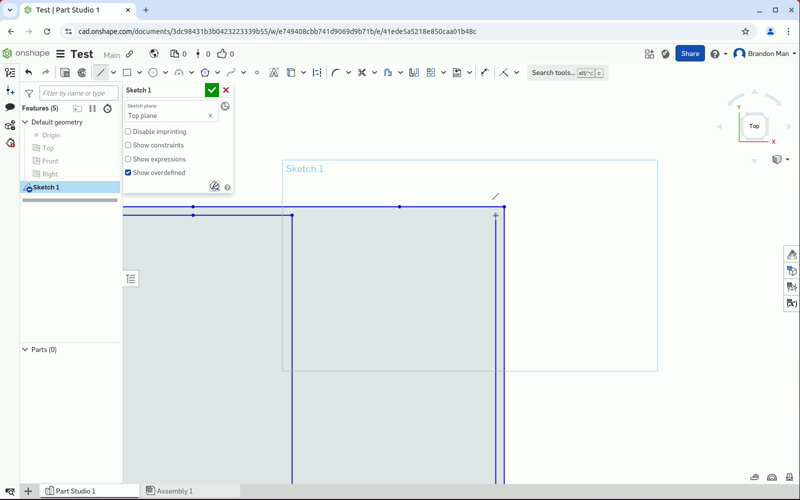
scroll(-6)
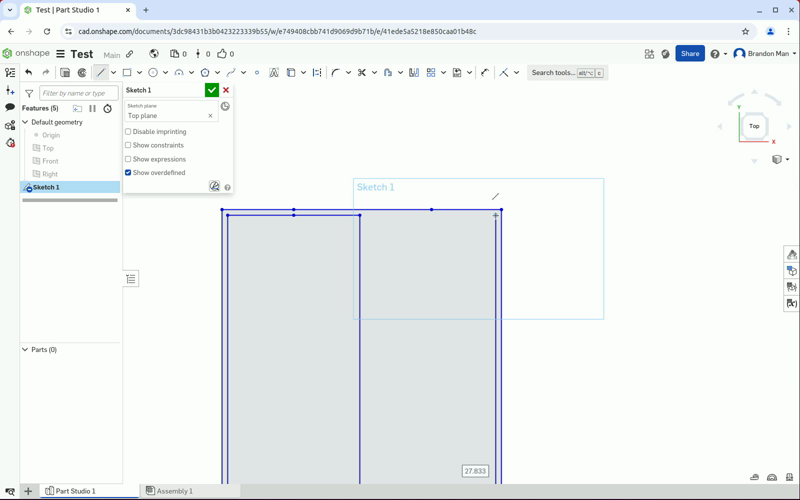
scroll(-6)
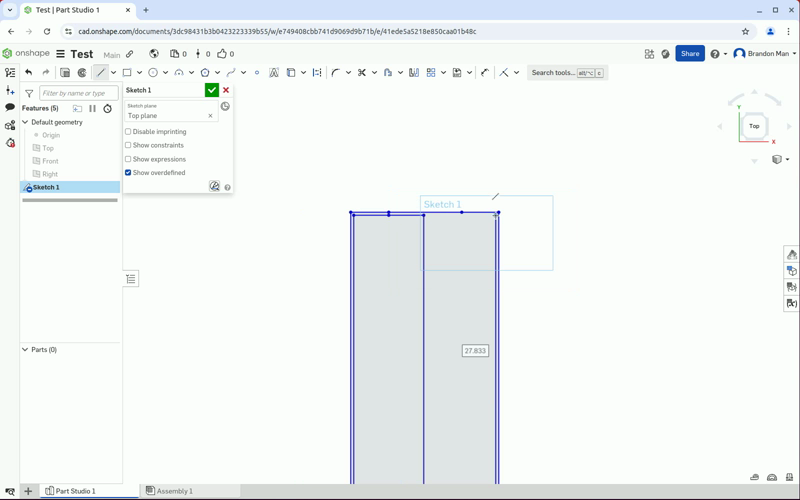
scroll(-6)
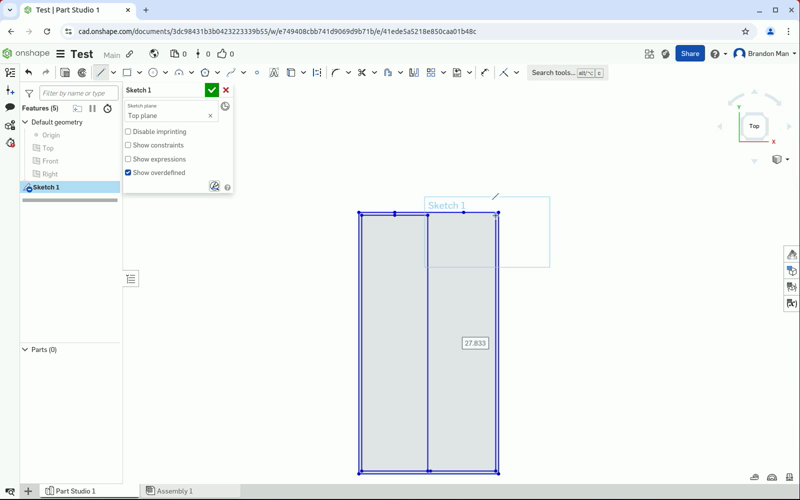
scroll(-6)
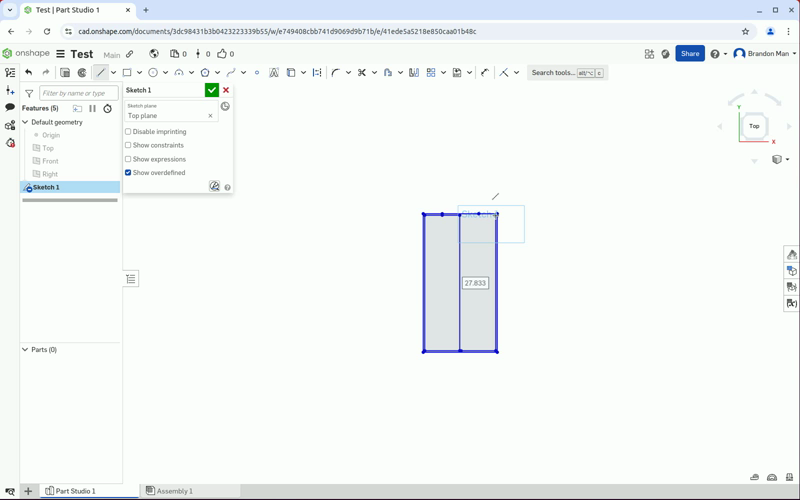
key_up(shift)
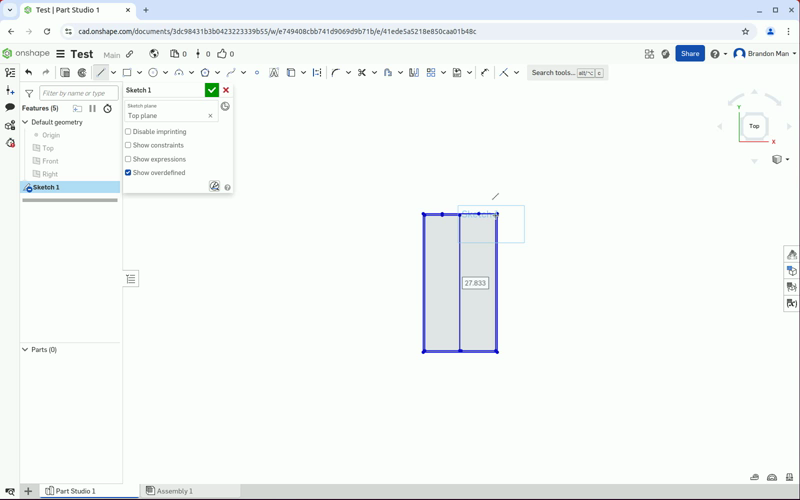
key_down(shift)
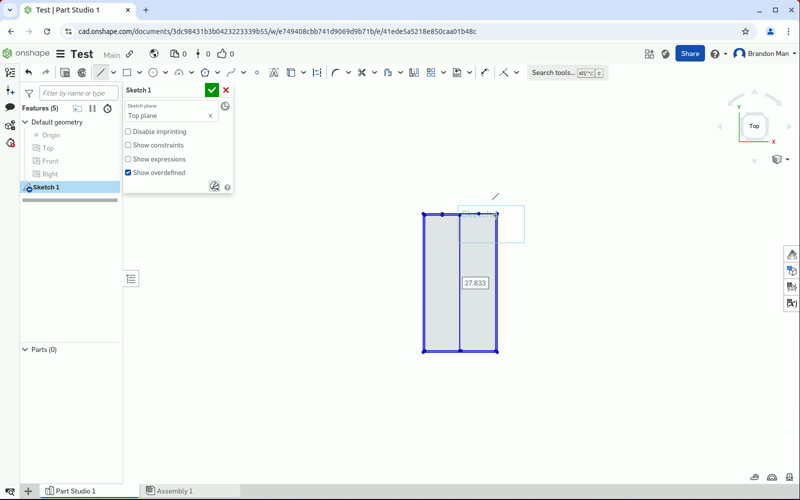
mouse_move(525, 215)
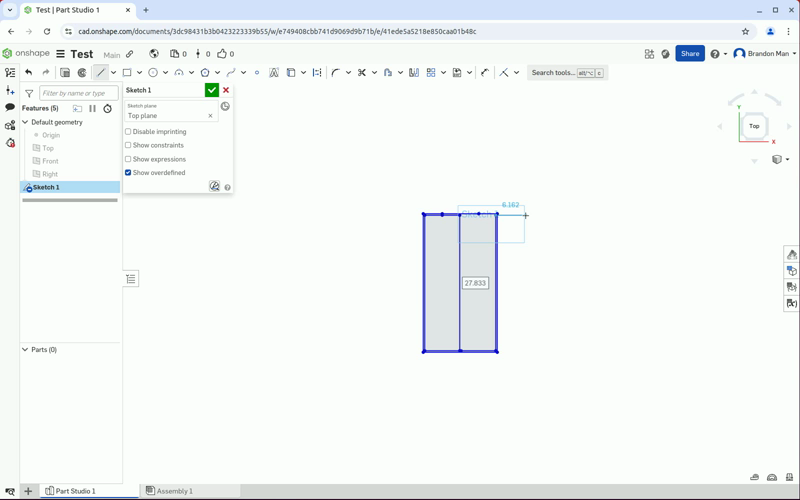
mouse_move(478, 215)
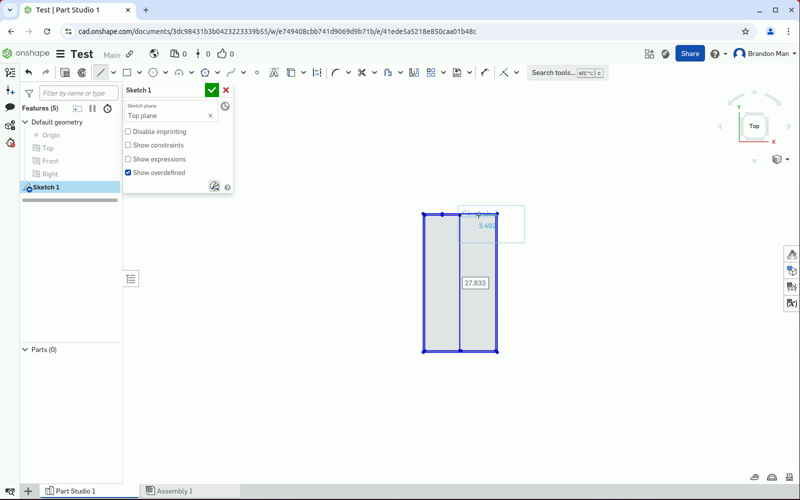
scroll(6)
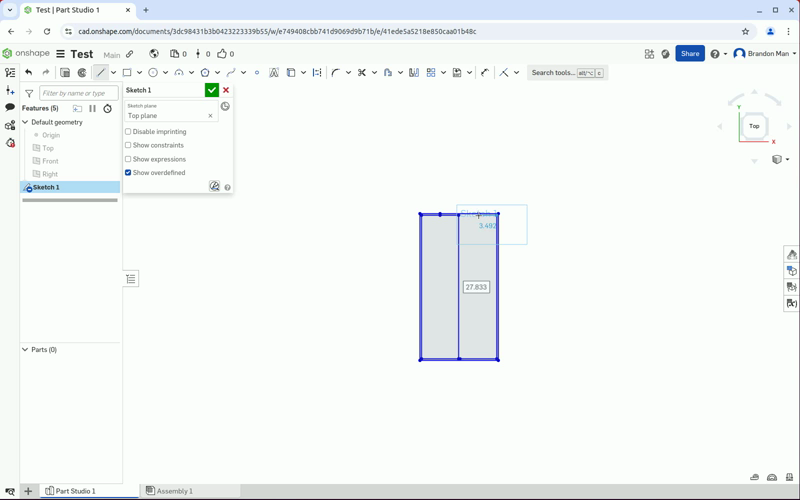
scroll(6)
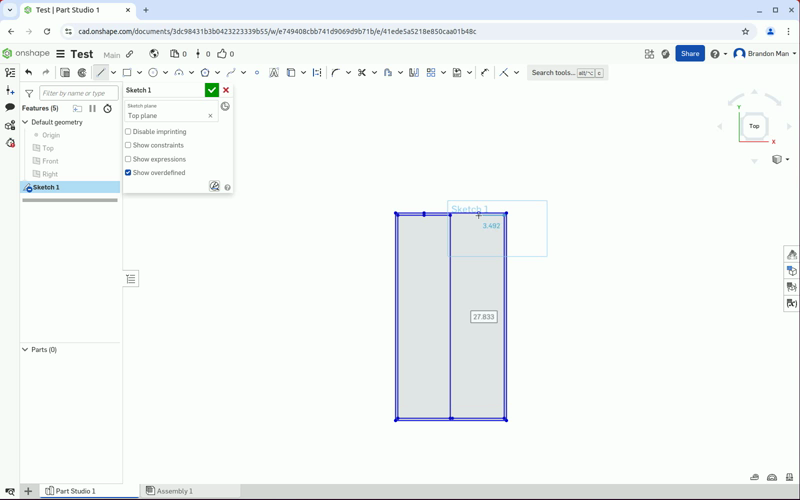
scroll(6)
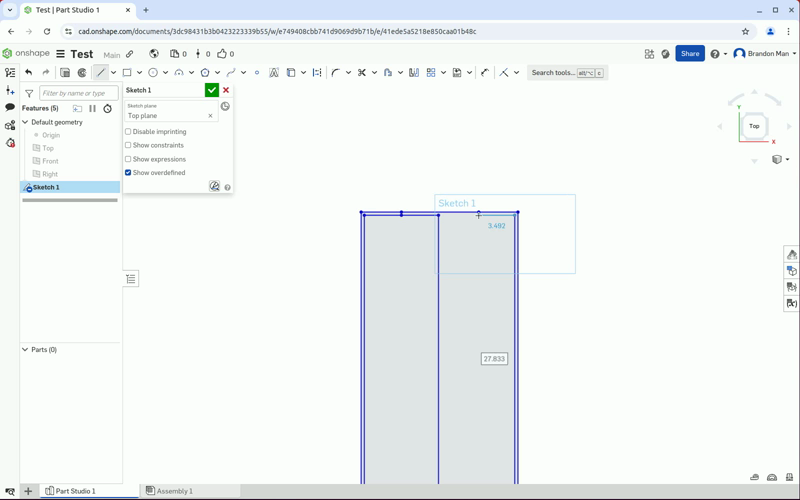
scroll(6)
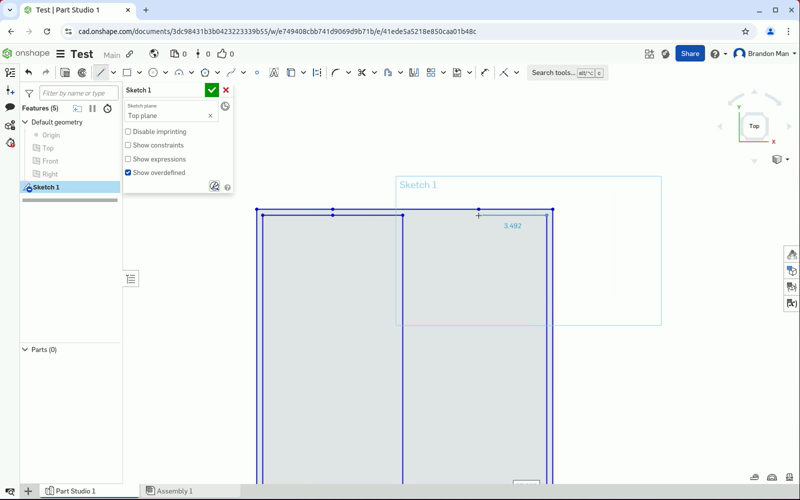
scroll(6)
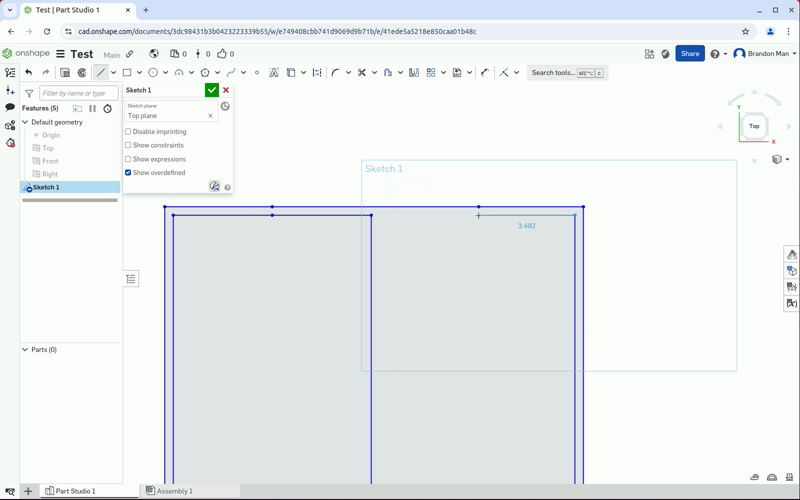
scroll(6)
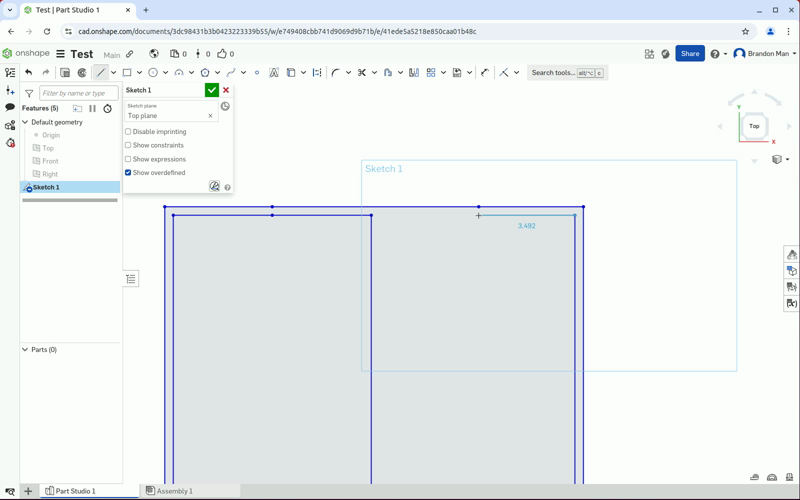
scroll(6)
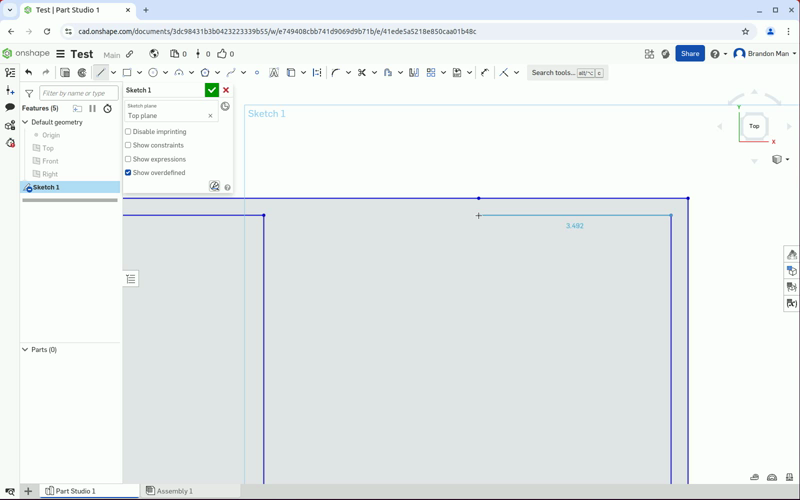
click(478, 215)
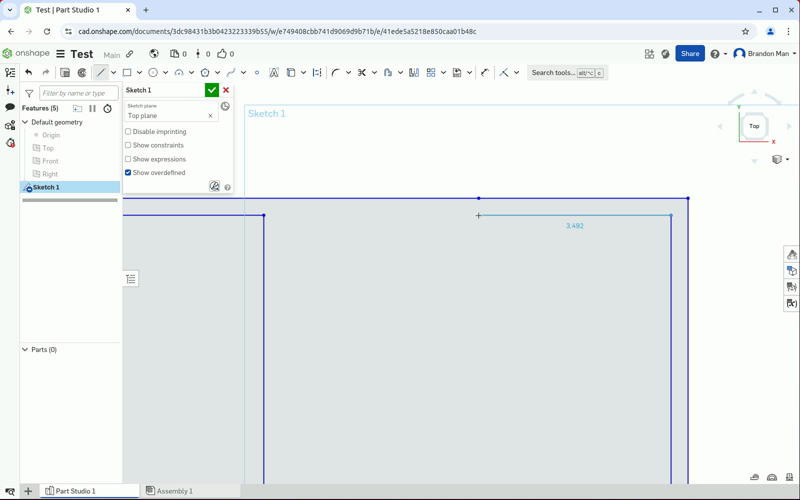
scroll(-6)
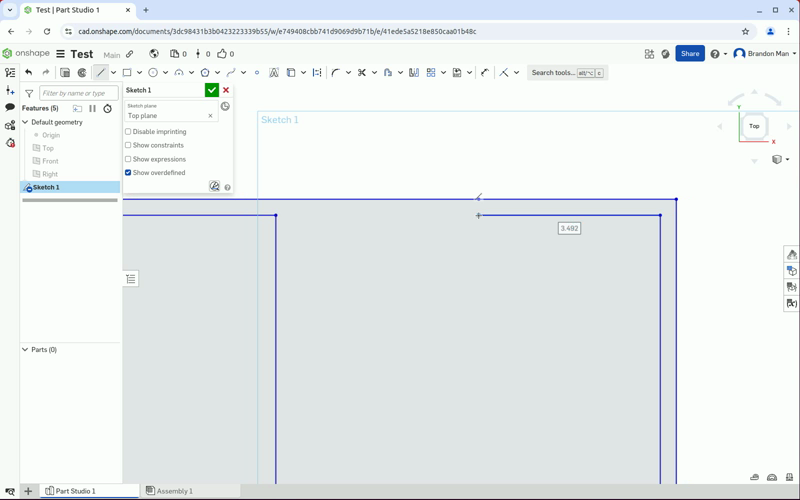
scroll(-6)
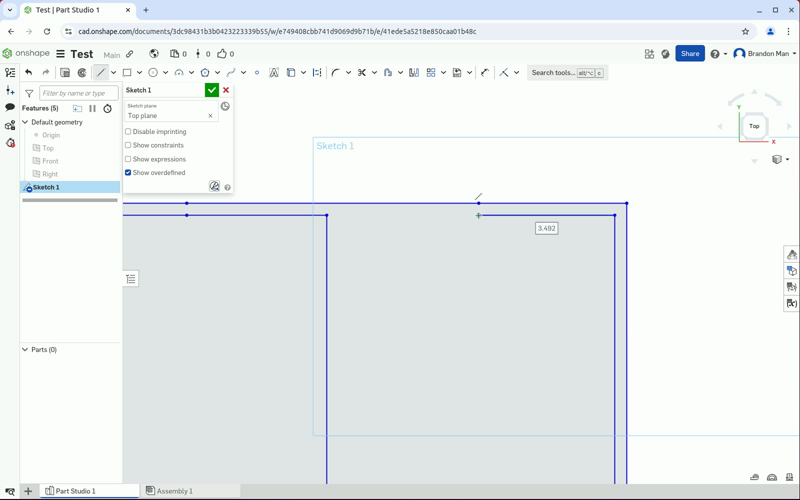
scroll(-6)
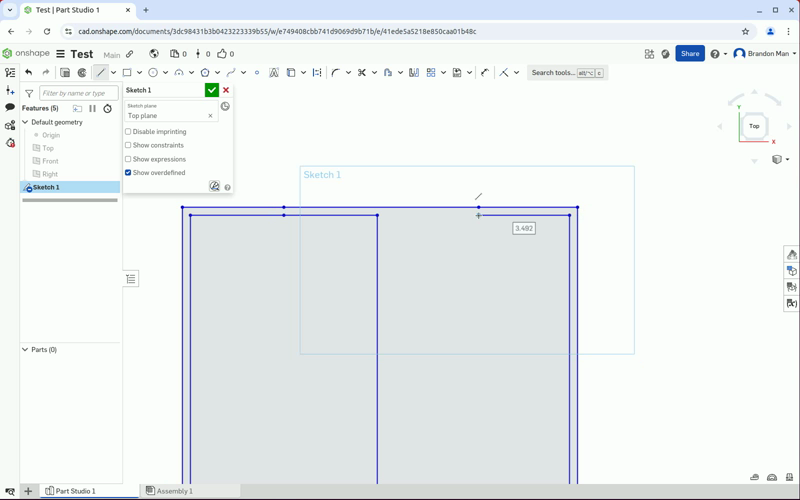
scroll(-6)
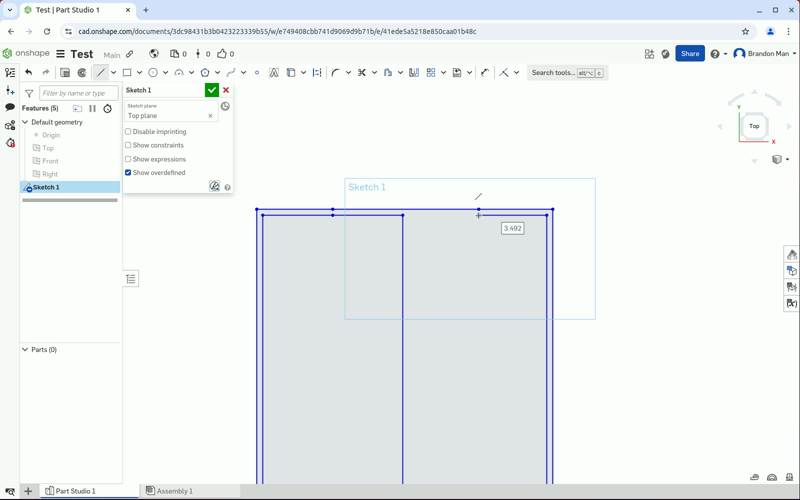
scroll(-6)
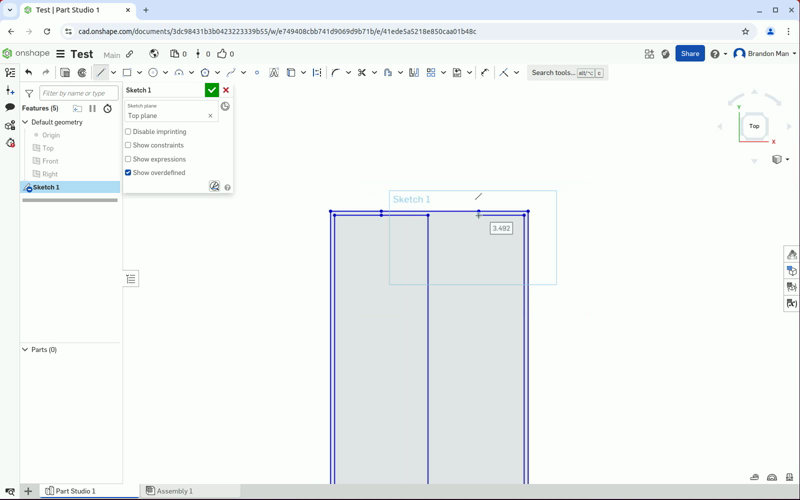
scroll(-6)
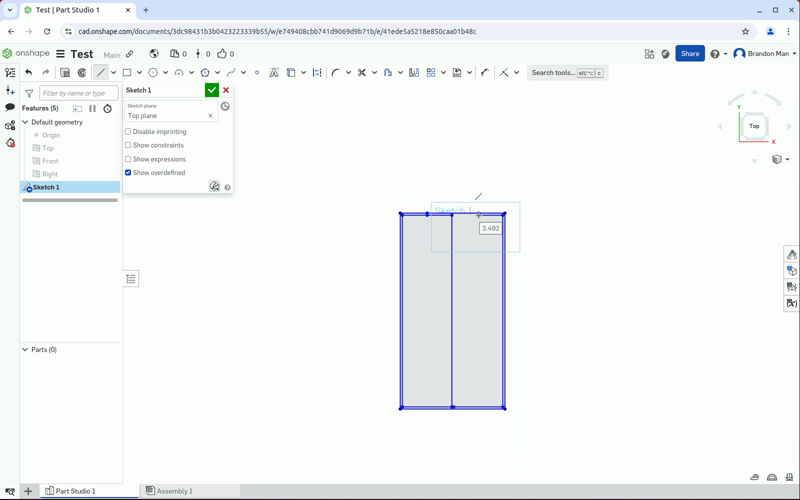
scroll(-6)
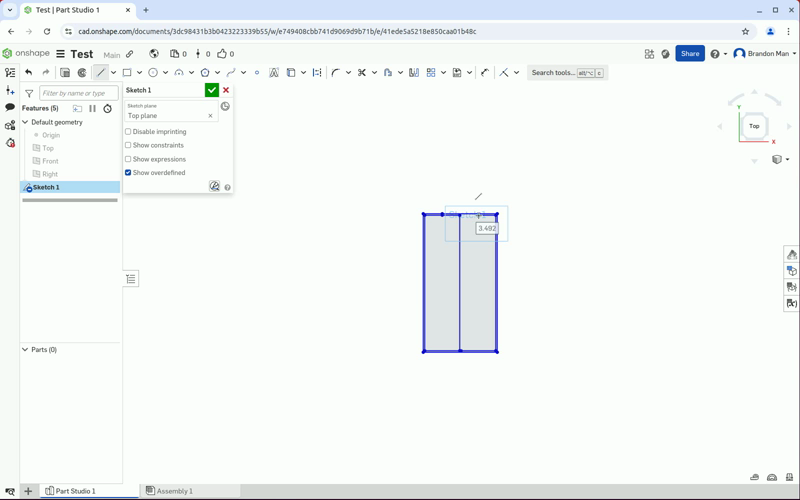
key_up(shift)
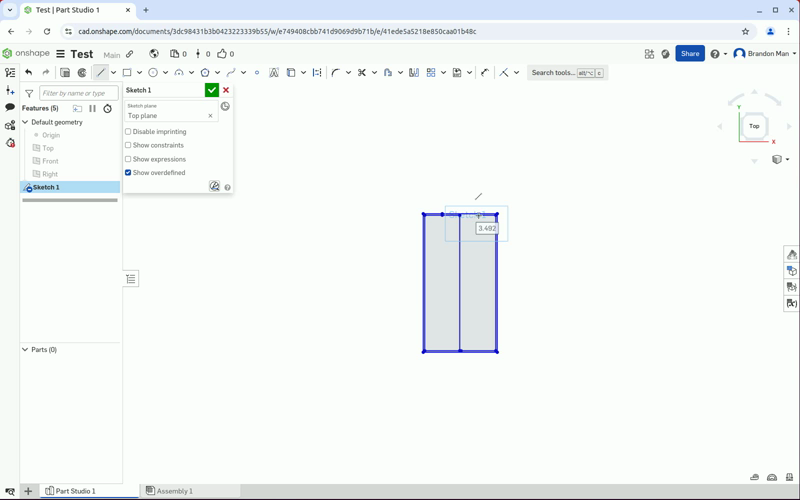
key_down(shift)
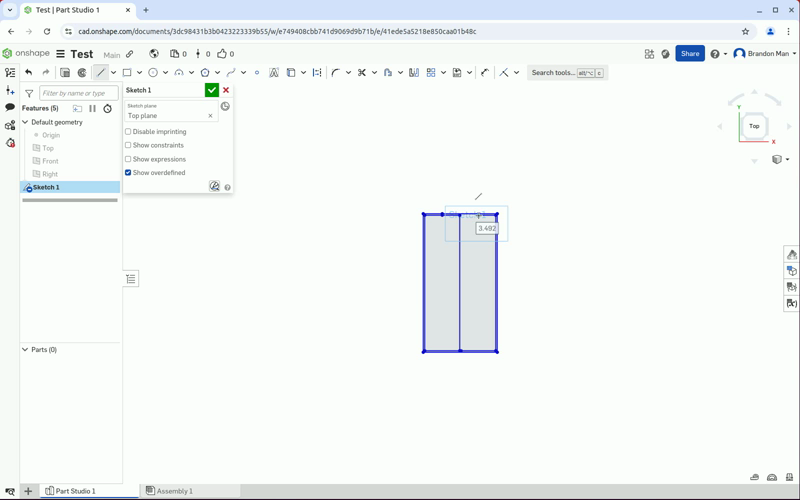
mouse_move(508, 215)
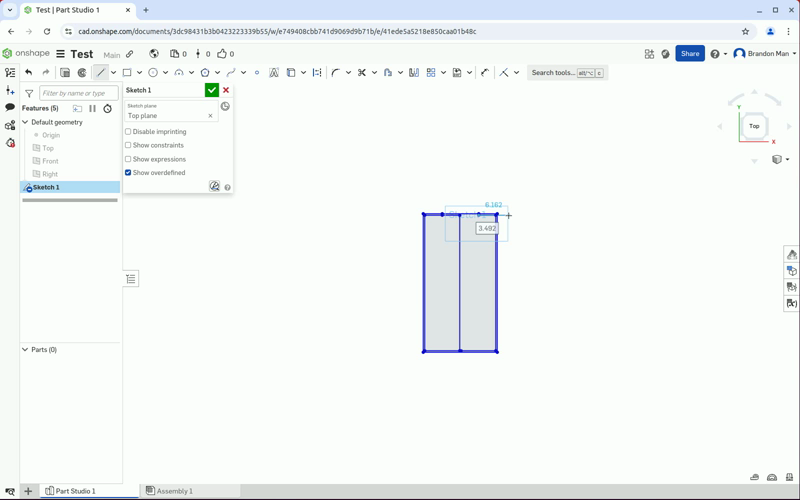
mouse_move(461, 215)
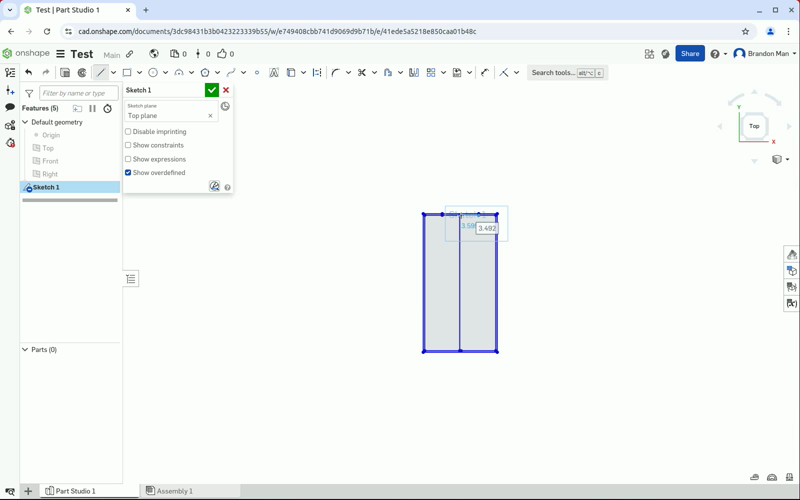
scroll(6)
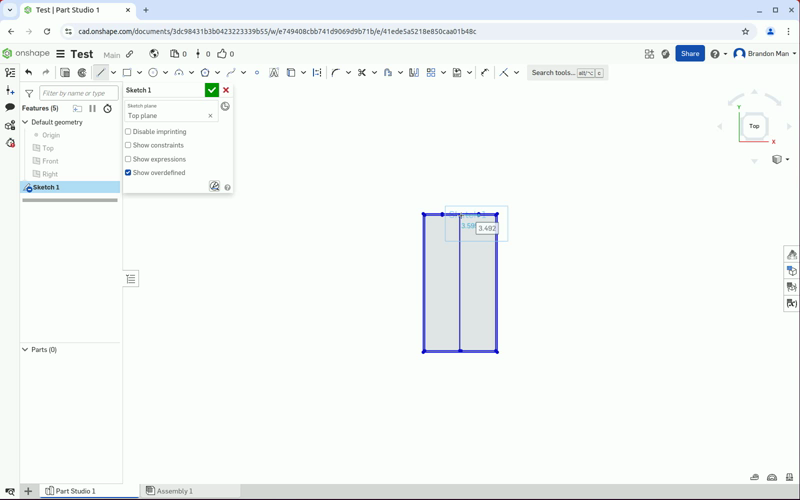
scroll(6)
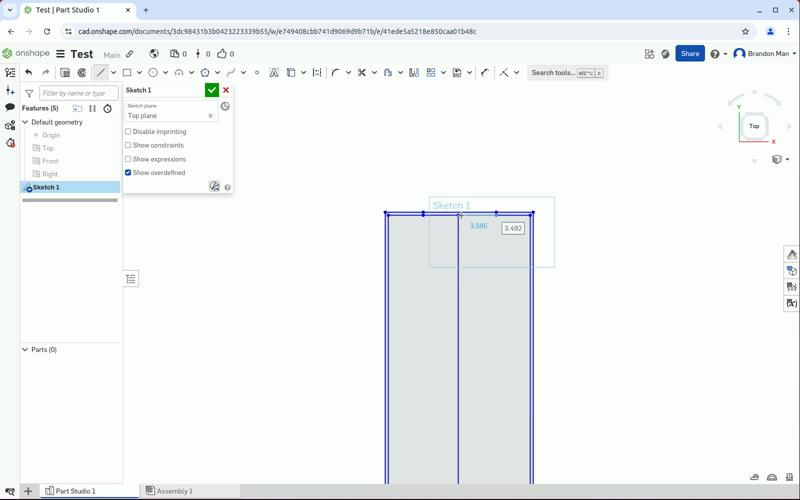
scroll(6)
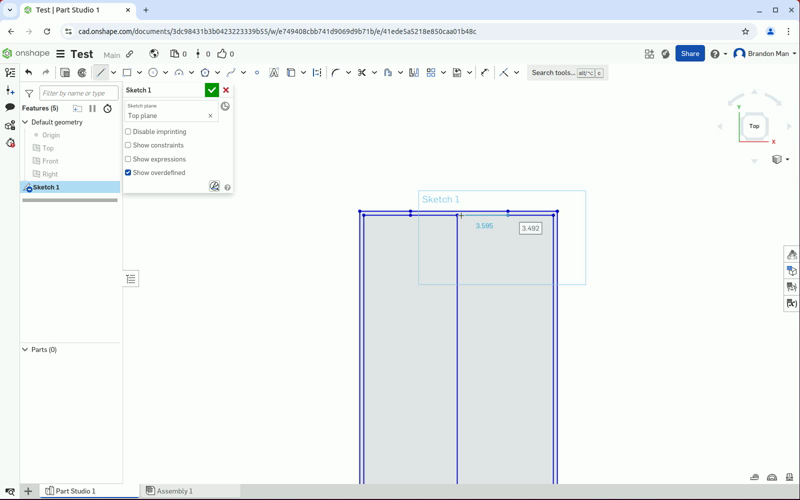
scroll(6)
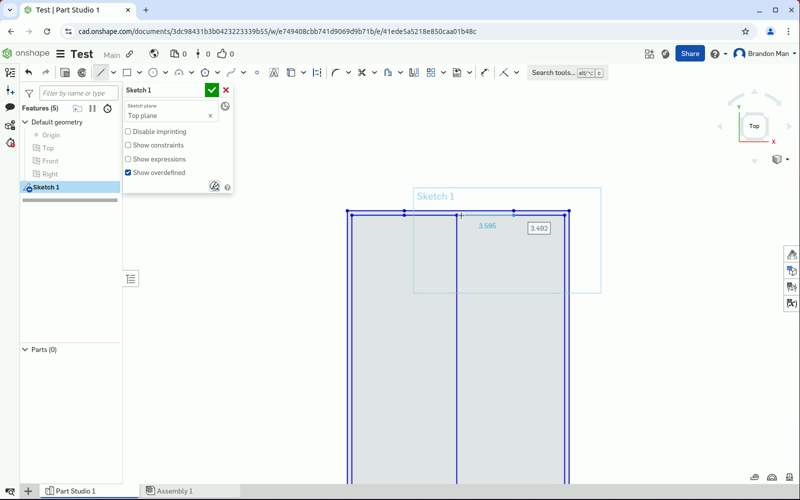
scroll(6)
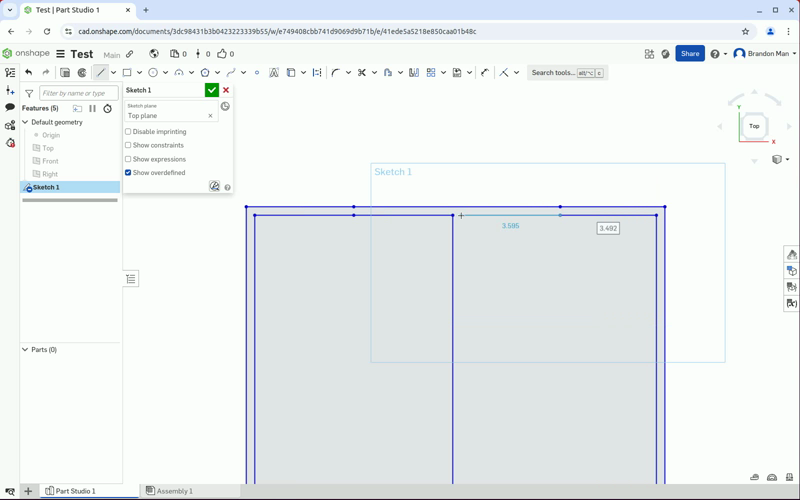
scroll(6)
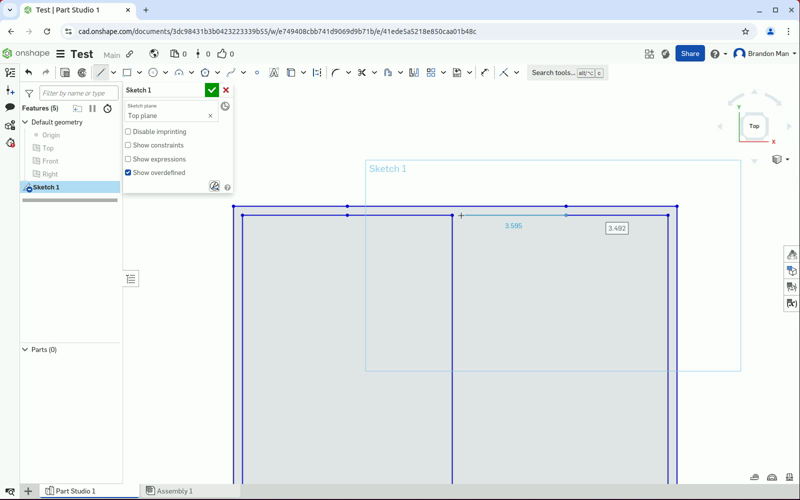
scroll(6)
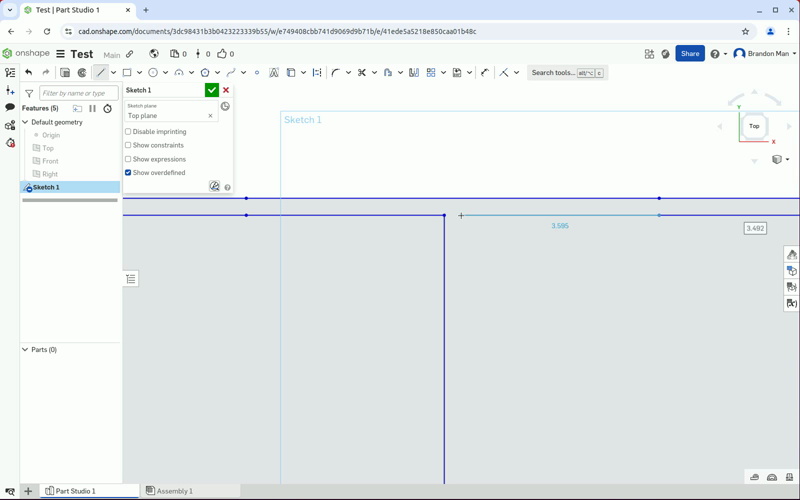
click(461, 215)
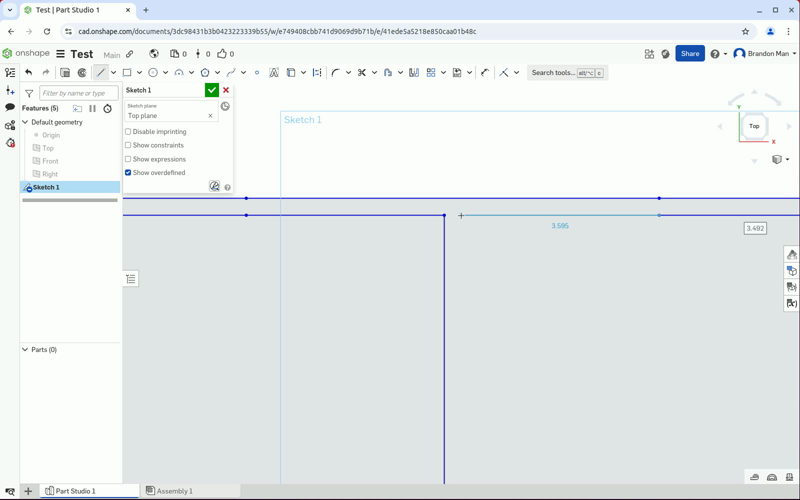
scroll(-6)
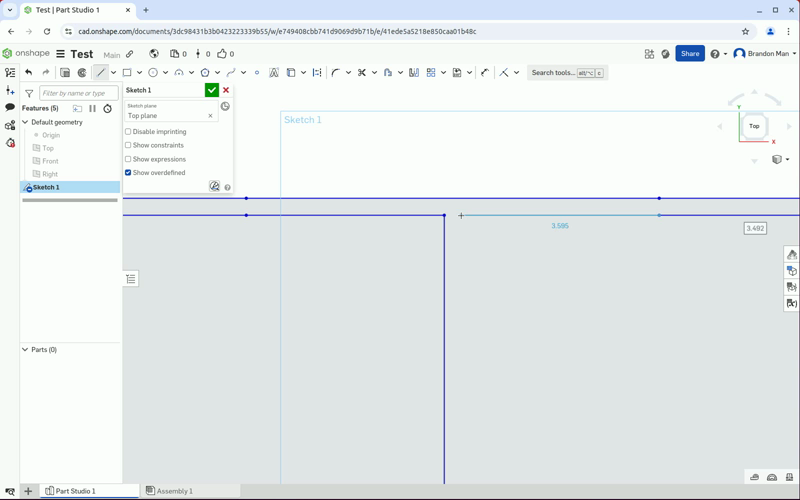
scroll(-6)
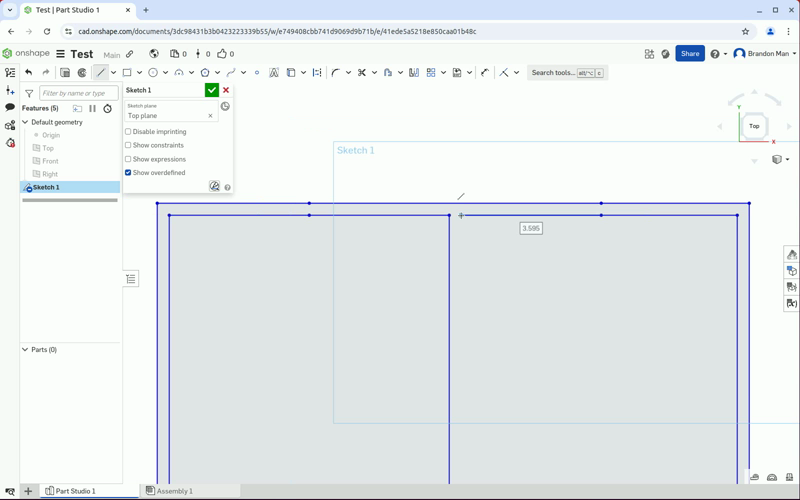
scroll(-6)
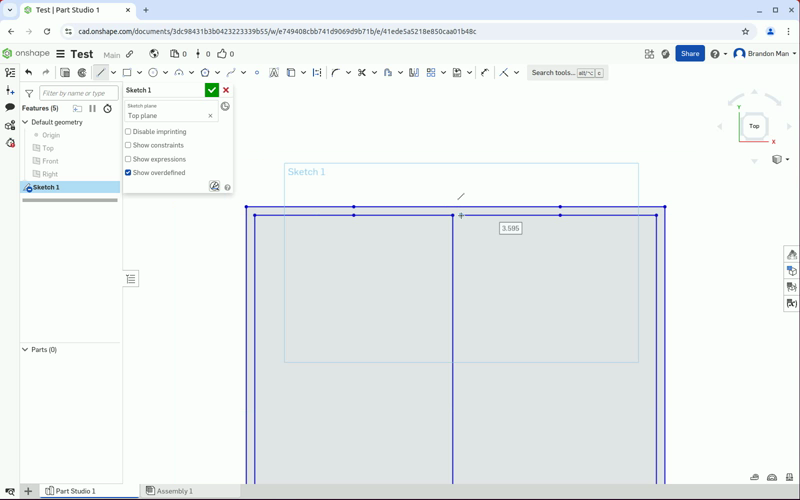
scroll(-6)
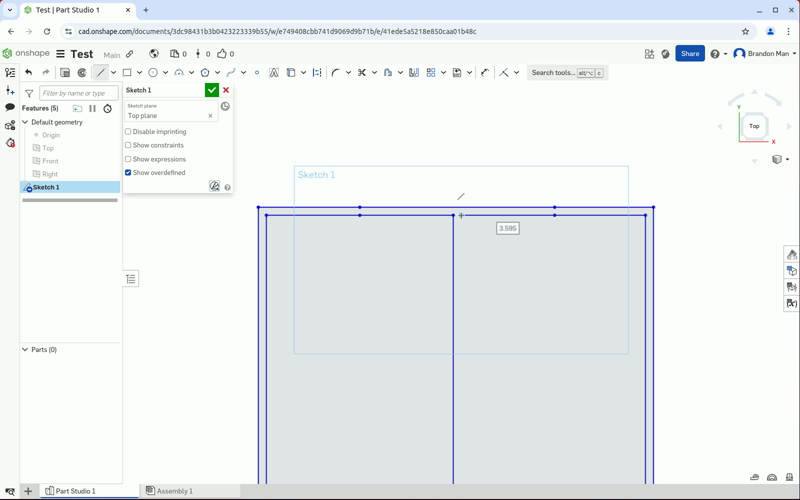
scroll(-6)
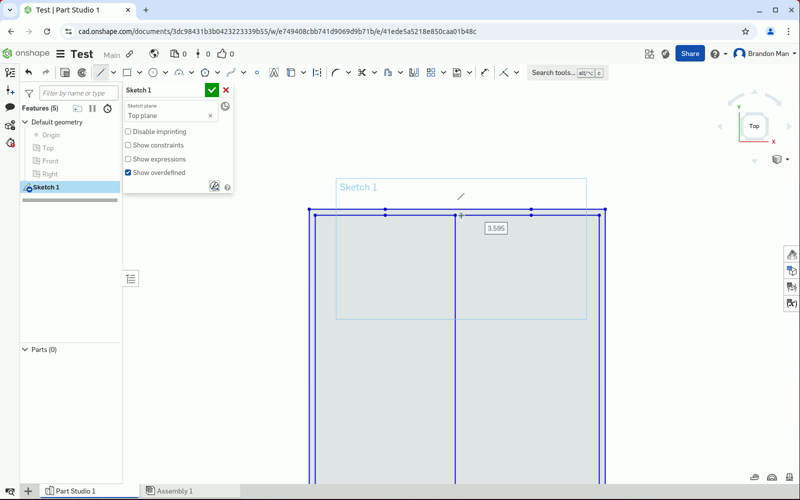
scroll(-6)
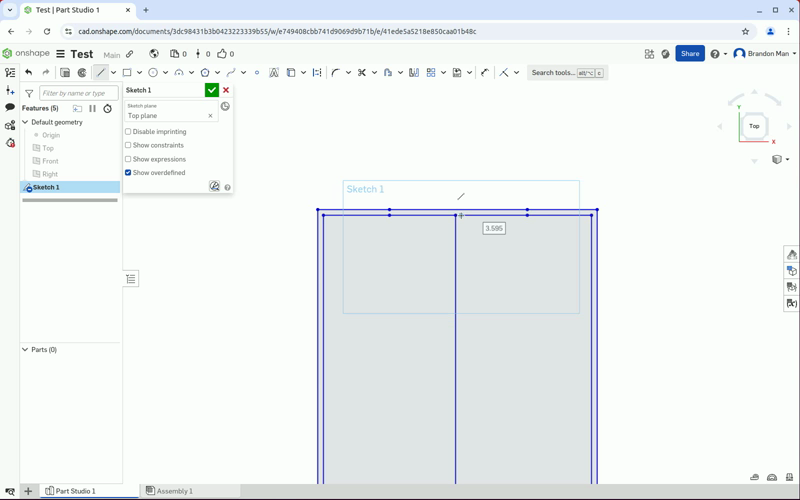
scroll(-6)
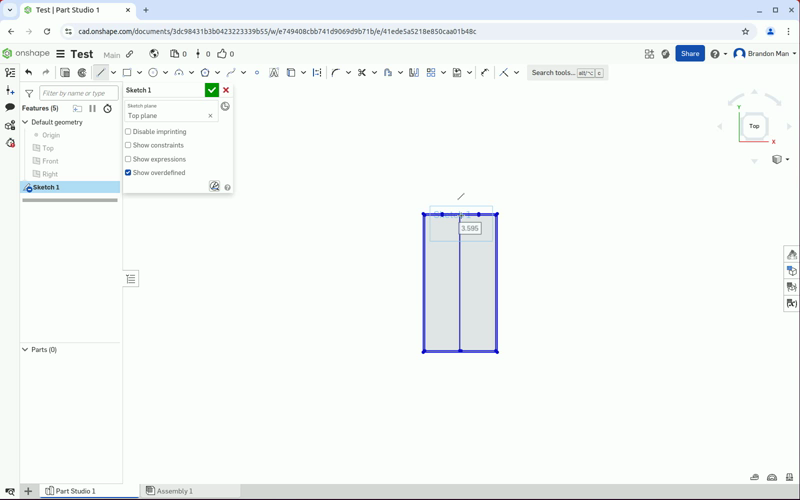
key_up(shift)
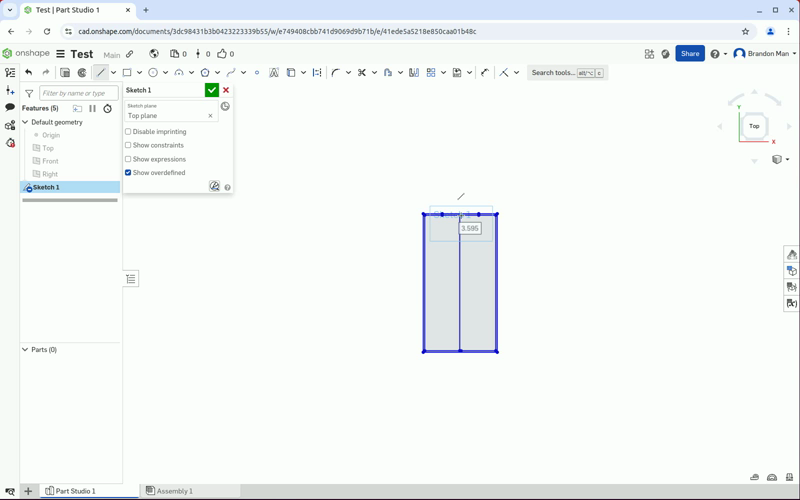
key_down(shift)
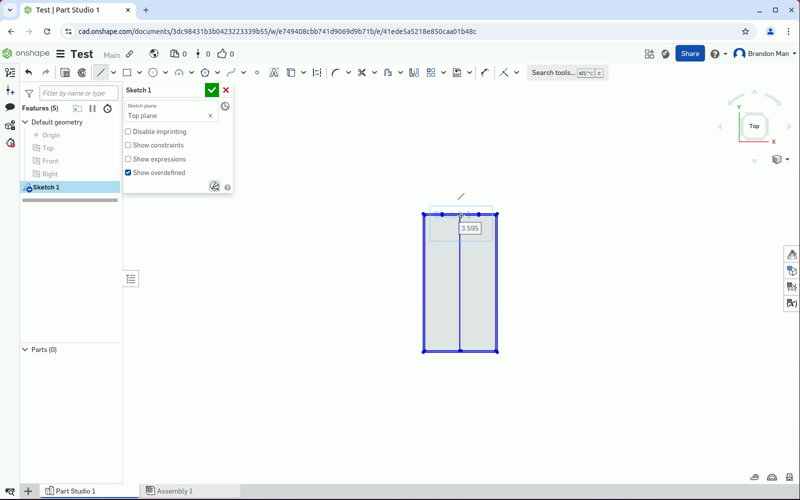
mouse_move(461, 350)
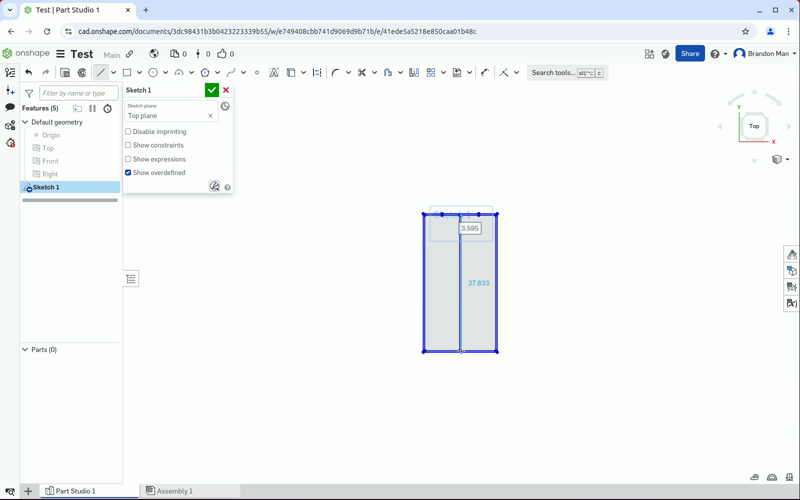
scroll(6)
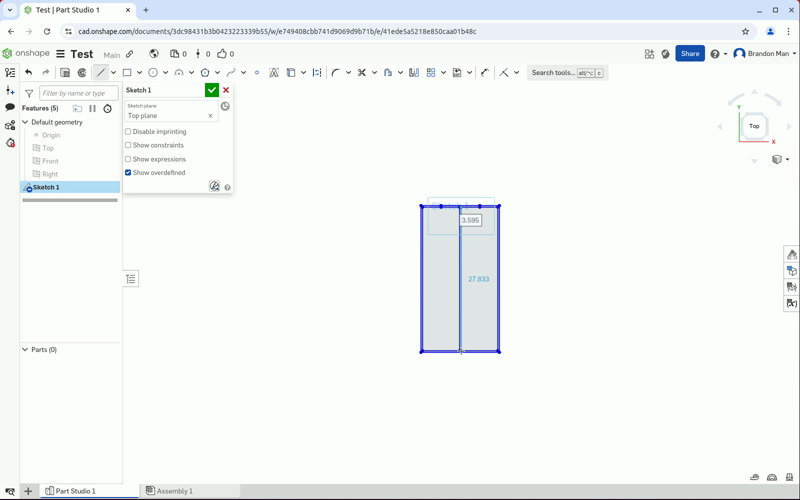
scroll(6)
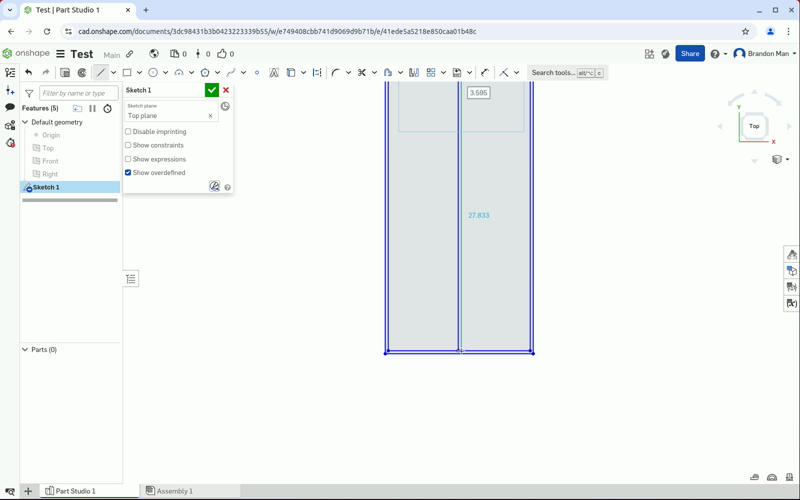
scroll(6)
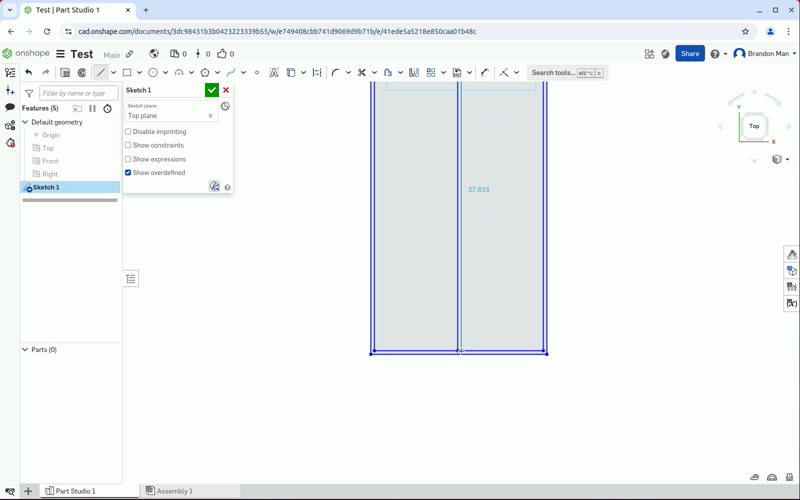
scroll(6)
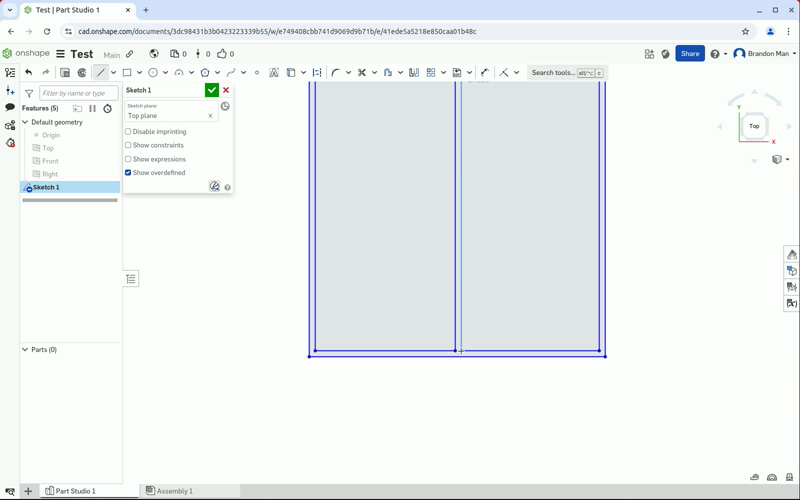
scroll(6)
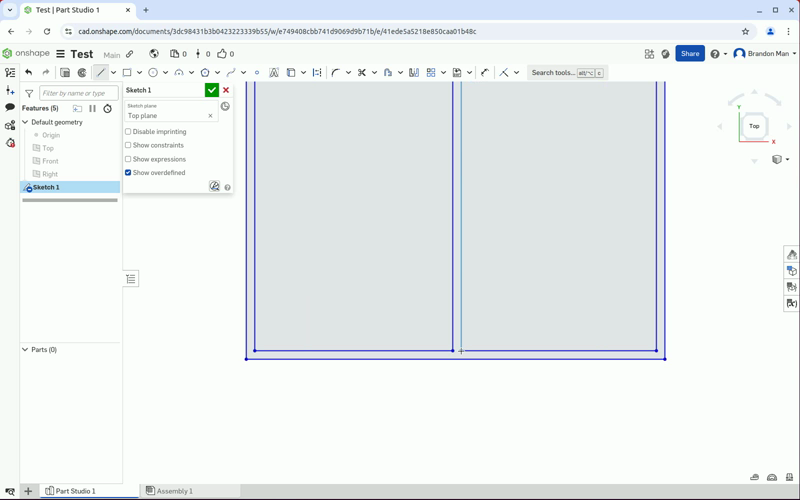
scroll(6)
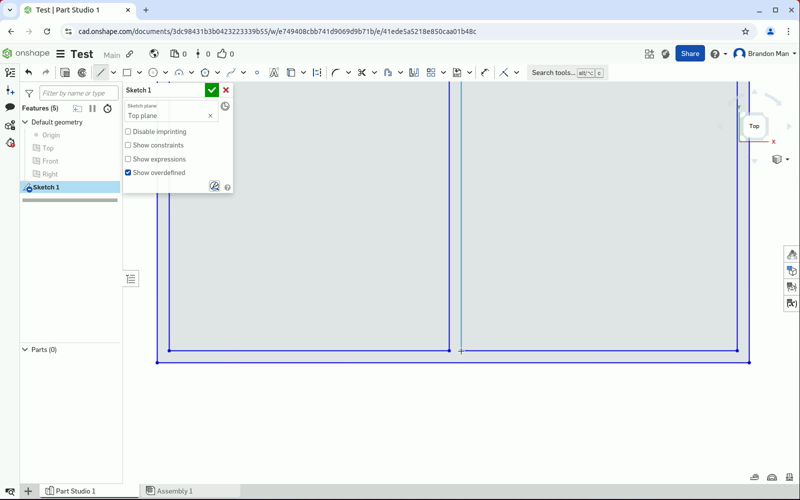
scroll(6)
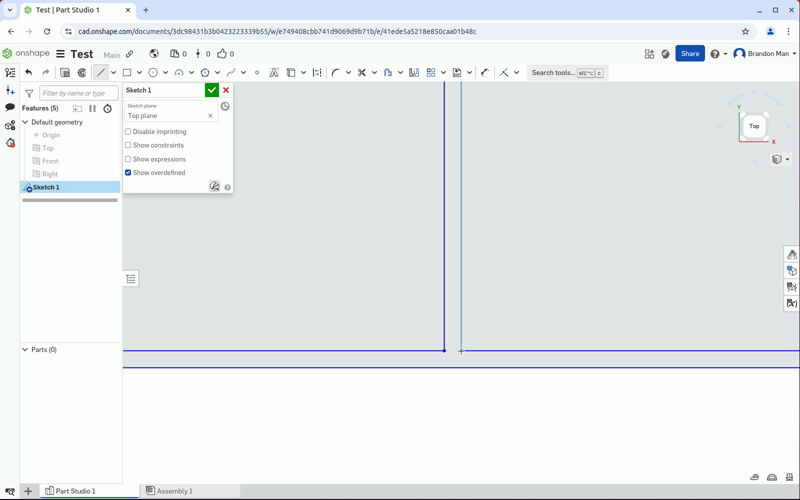
key_up(shift)
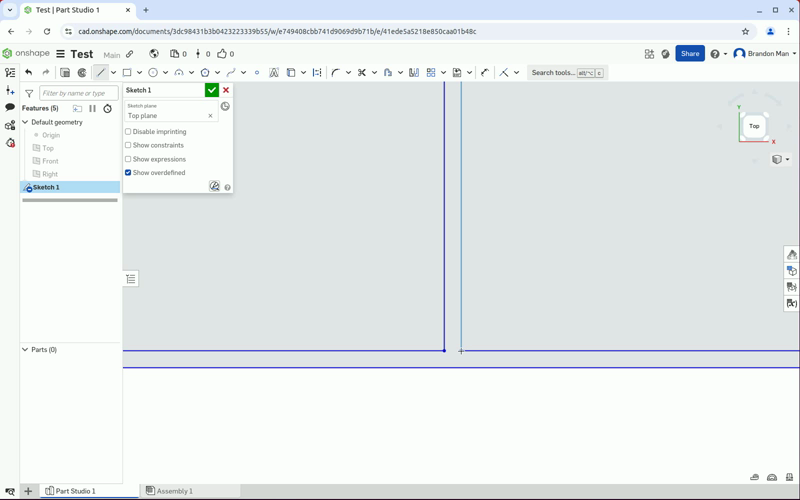
click(461, 350)
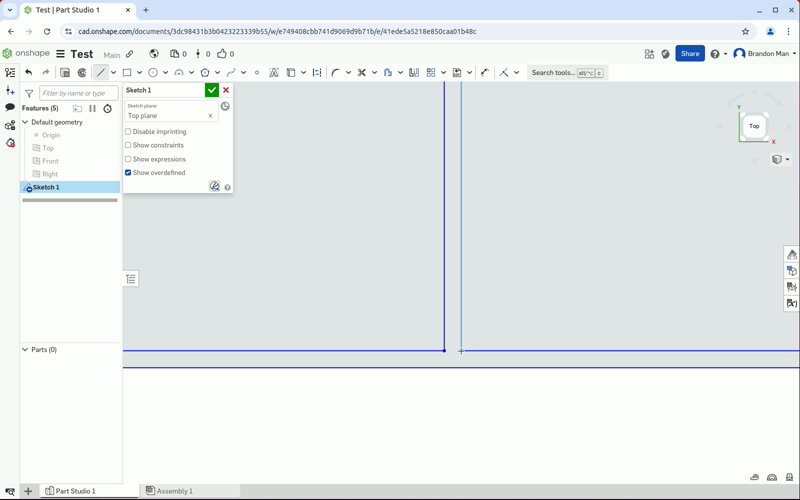
scroll(-6)
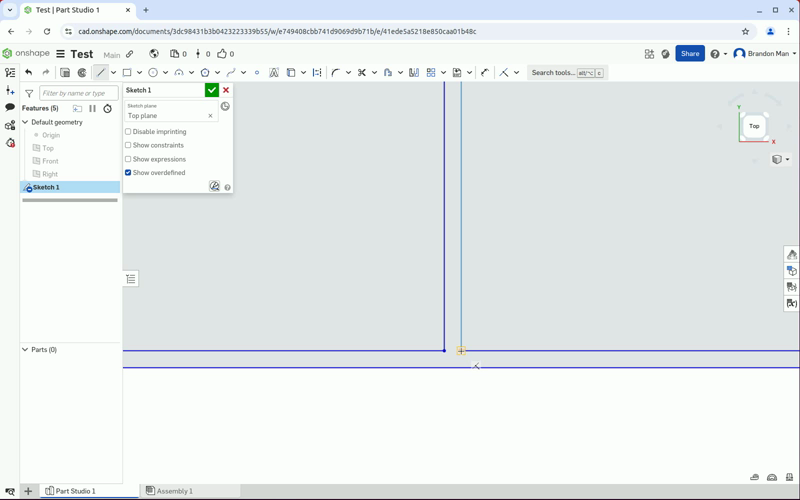
scroll(-6)
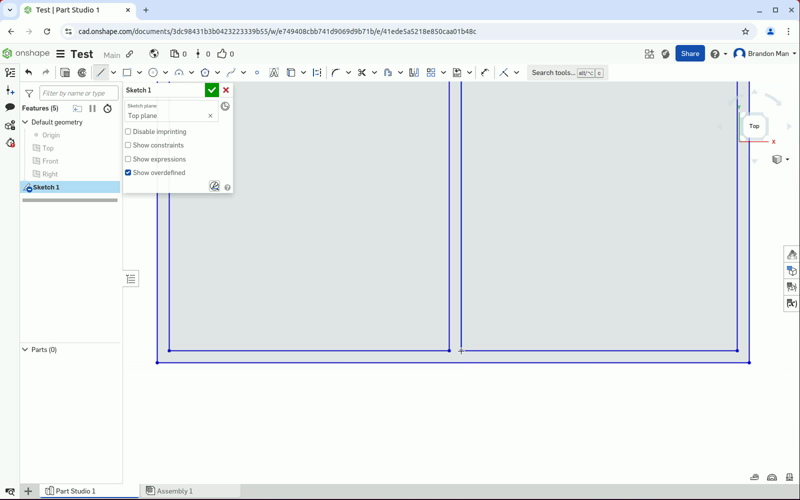
scroll(-6)
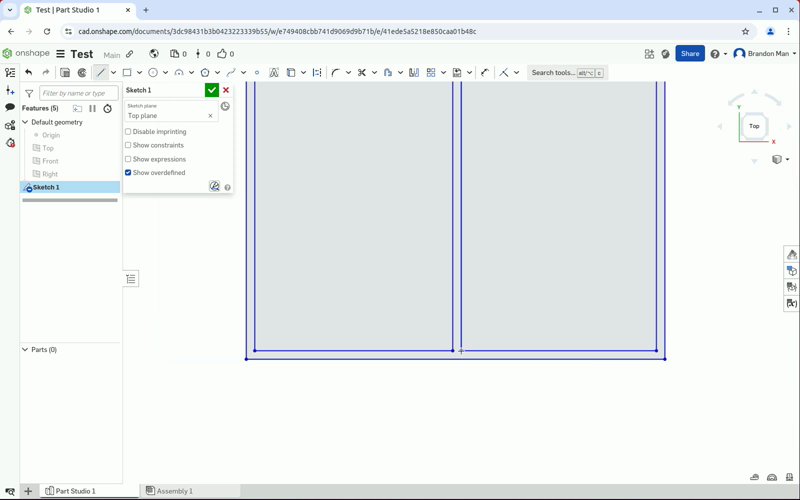
scroll(-6)
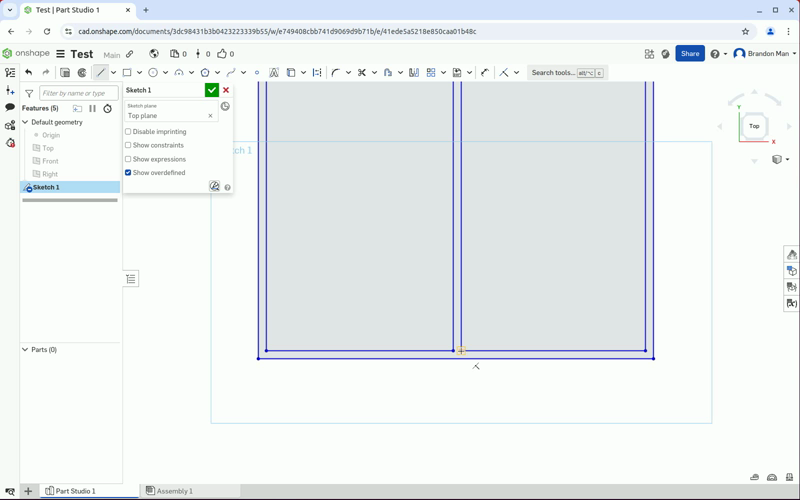
scroll(-6)
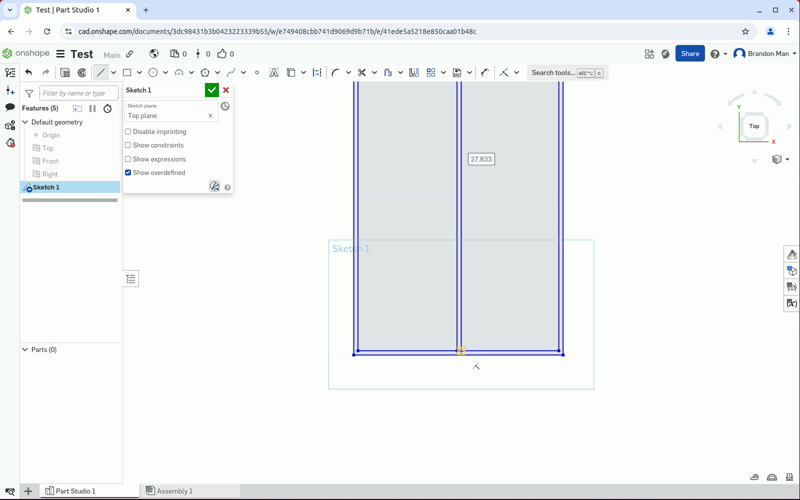
scroll(-6)
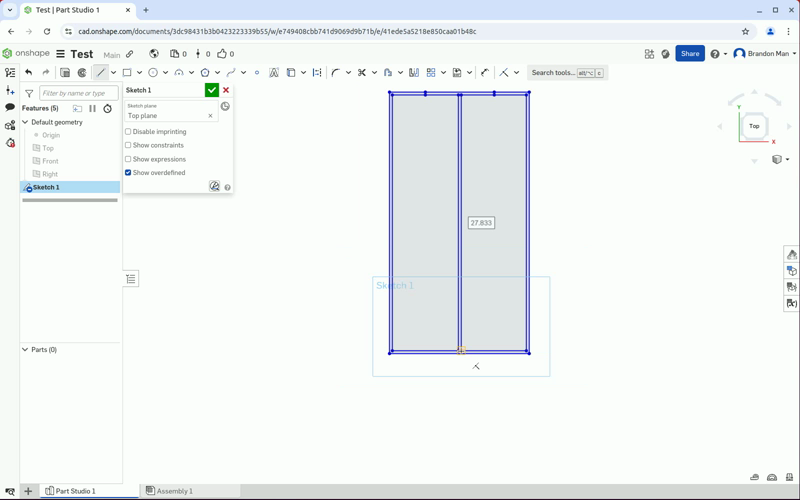
scroll(-6)
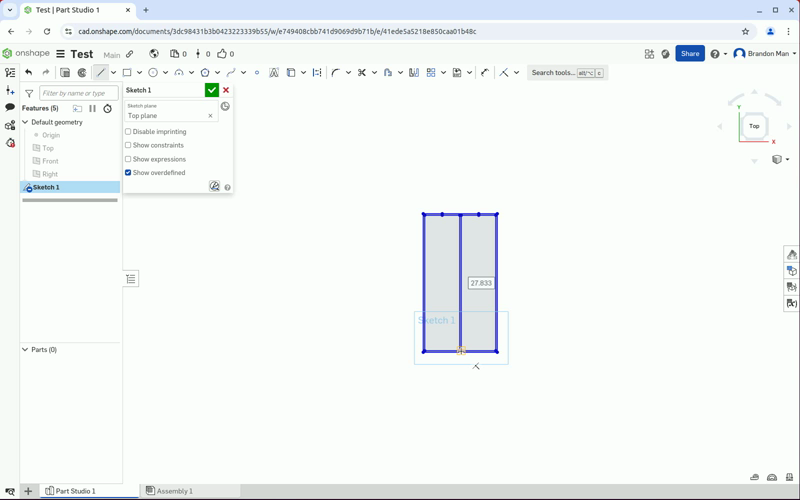
key(esc)
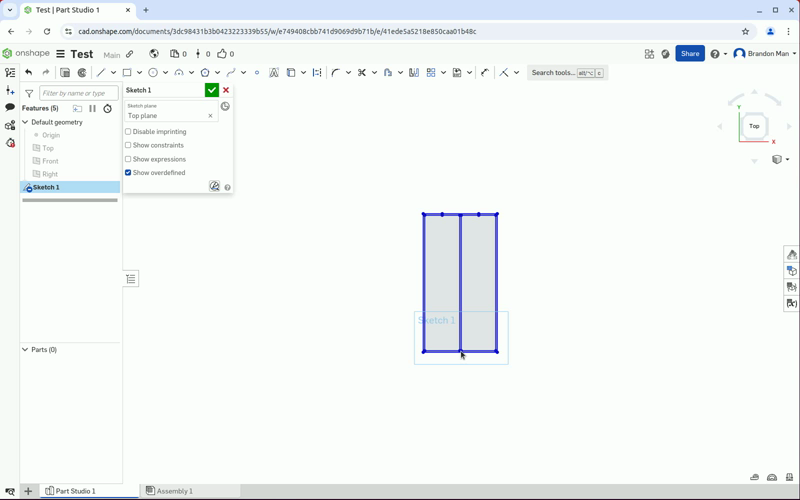
mouse_move(460, 275)
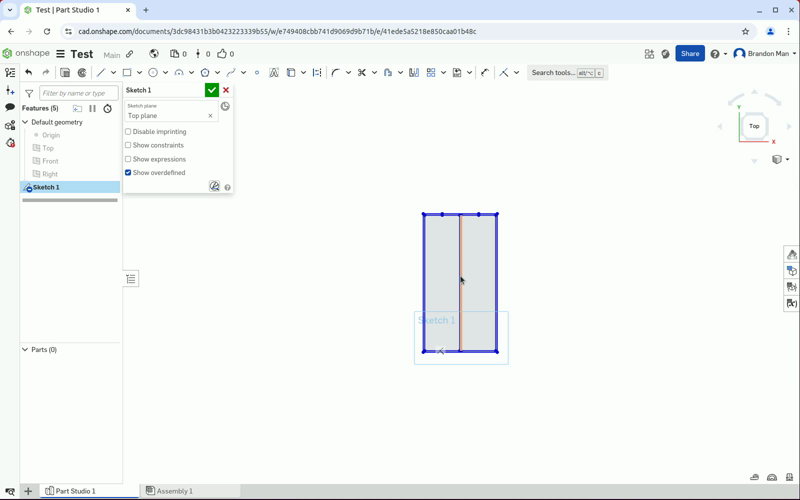
scroll(6)
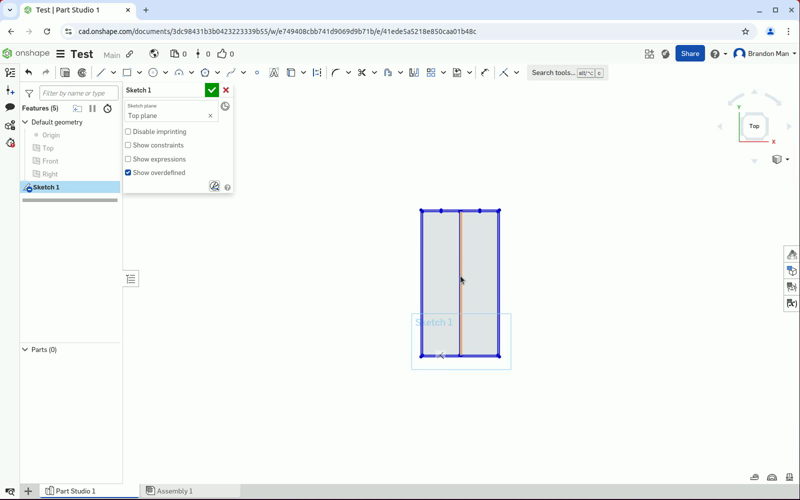
scroll(6)
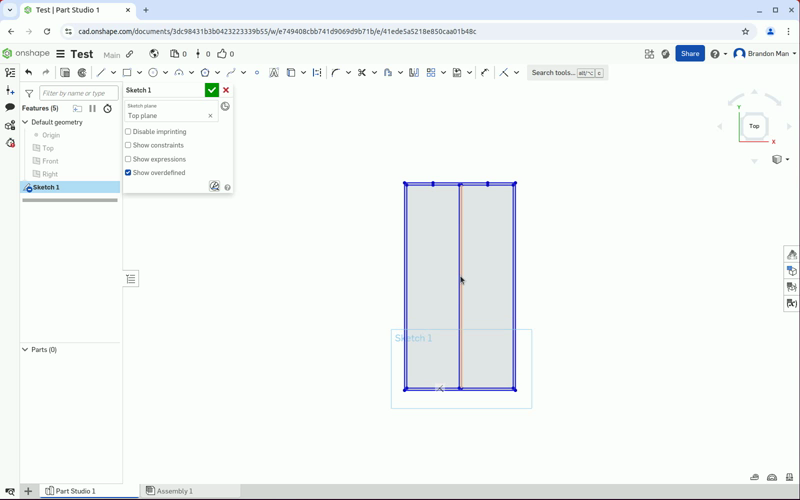
scroll(6)
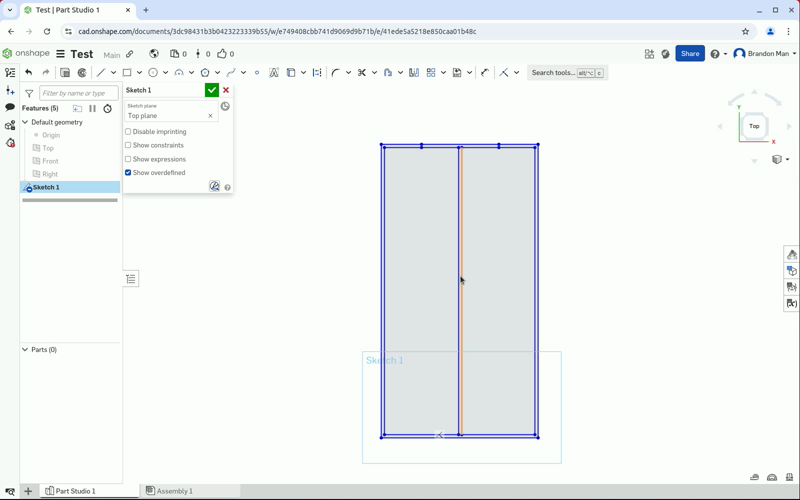
scroll(6)
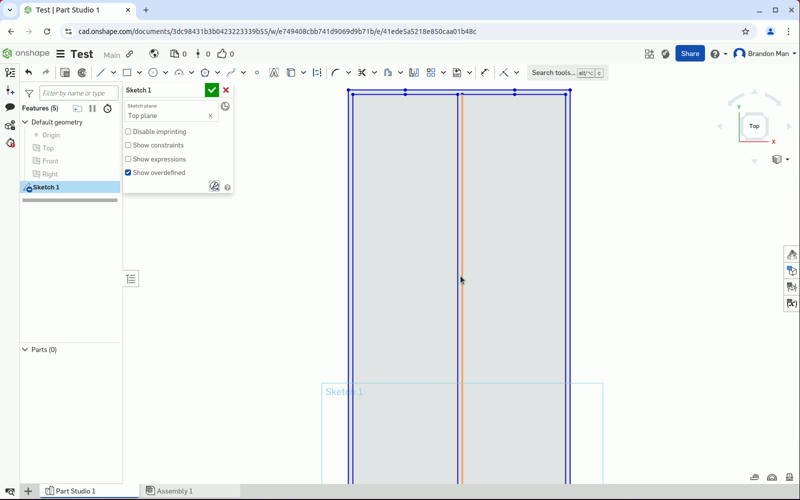
scroll(6)
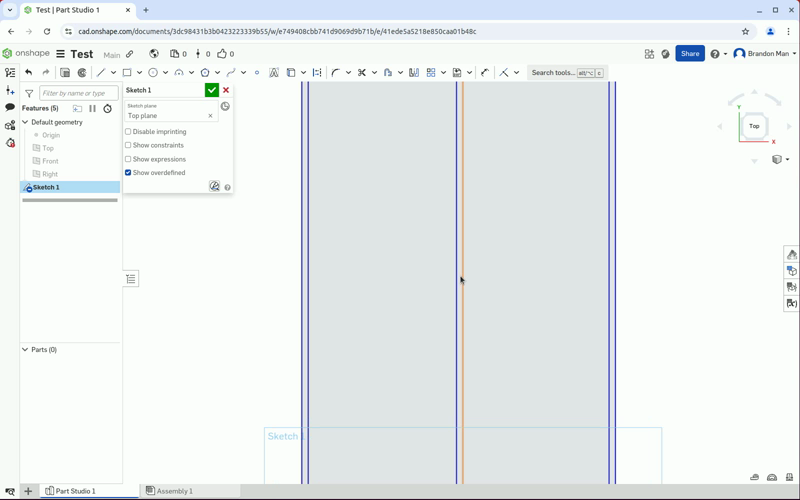
scroll(6)
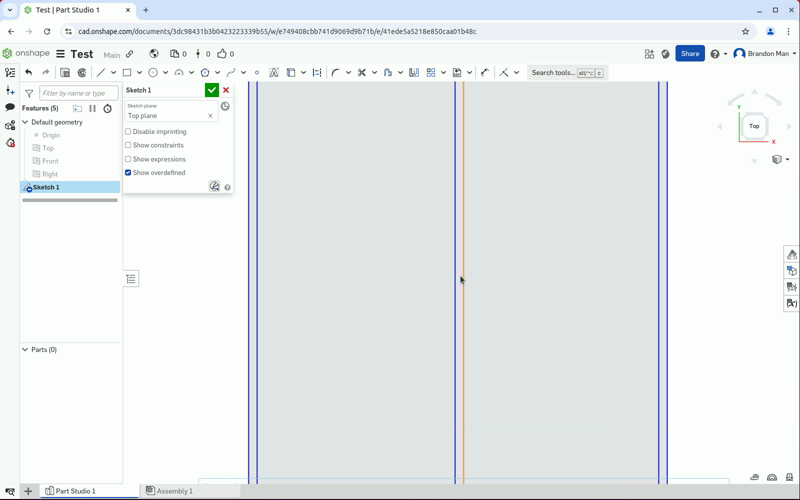
scroll(6)
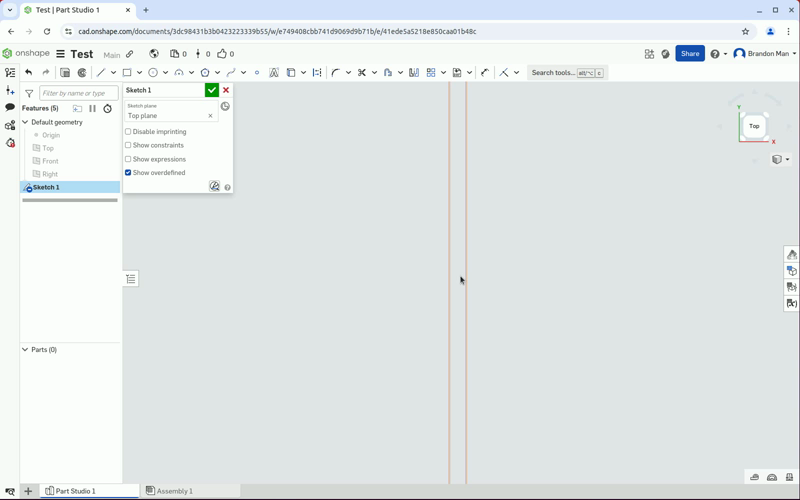
click(460, 275)
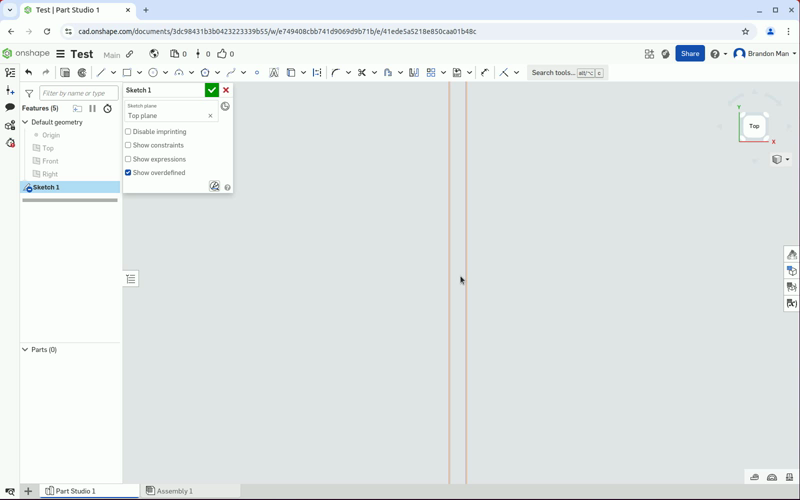
scroll(-6)
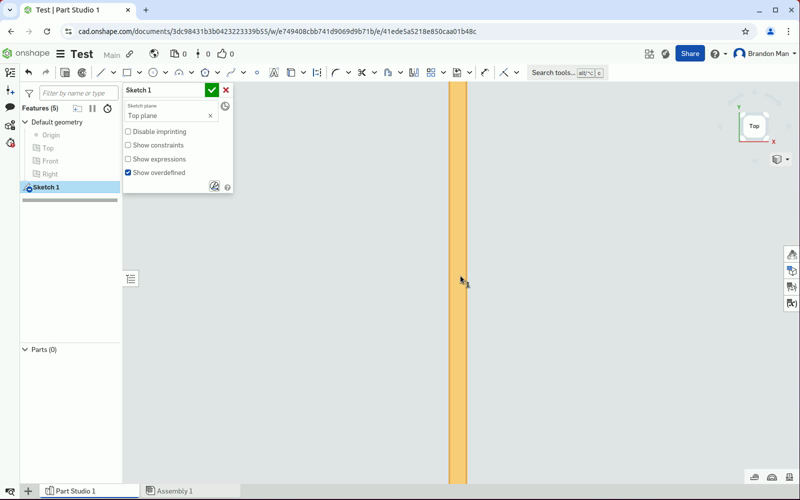
scroll(-6)
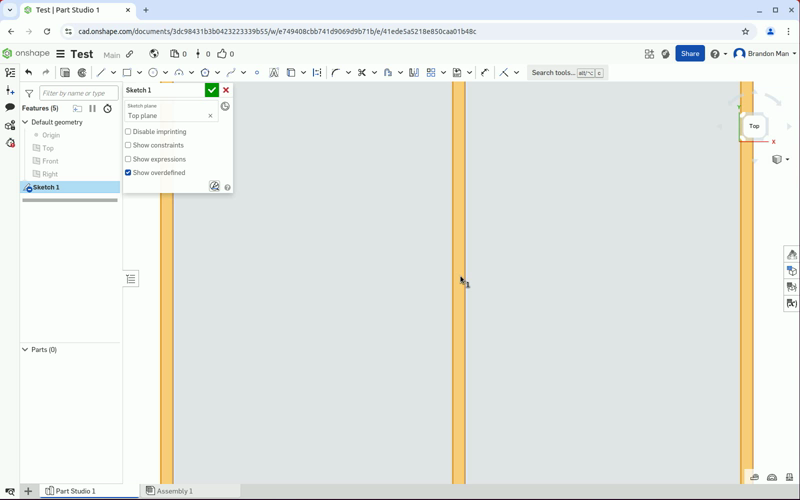
scroll(-6)
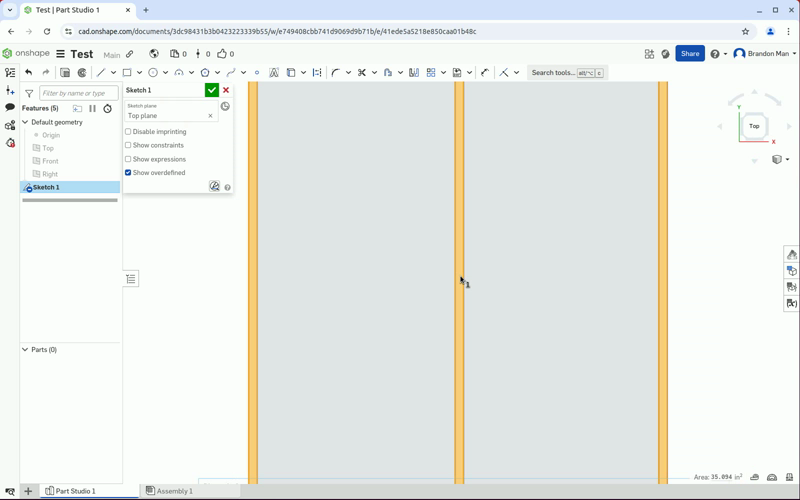
scroll(-6)
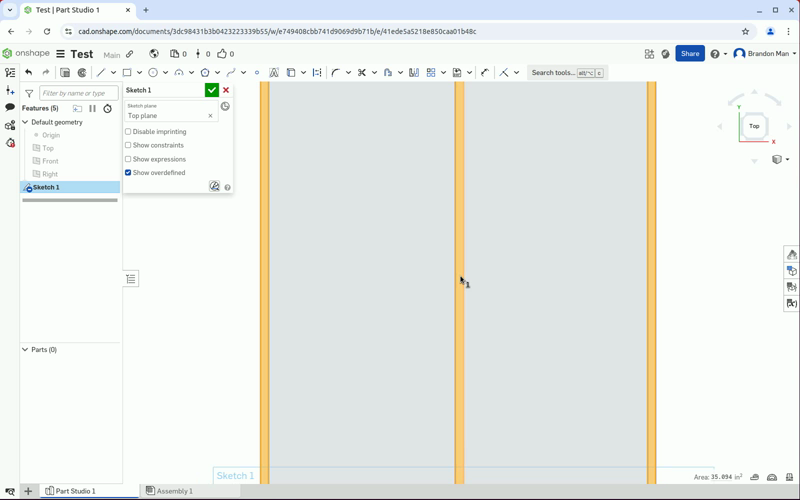
scroll(-6)
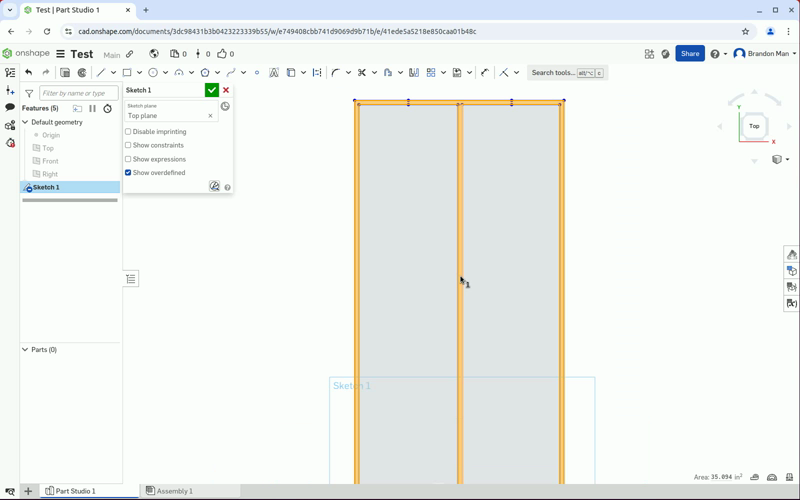
scroll(-6)
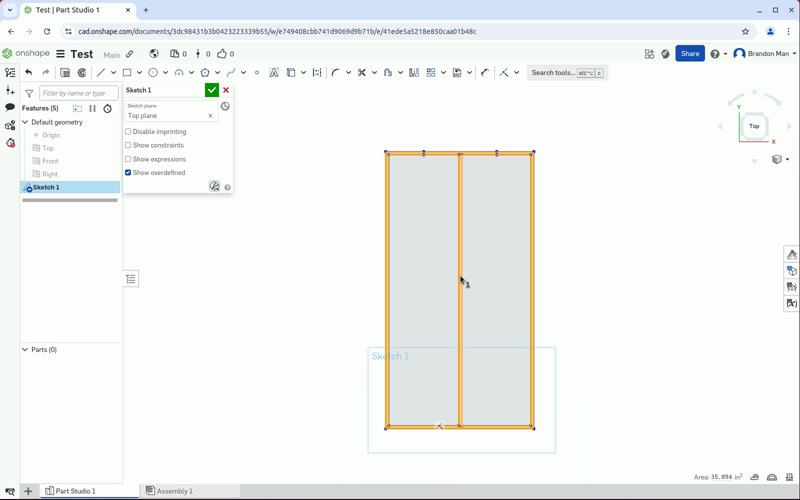
scroll(-6)
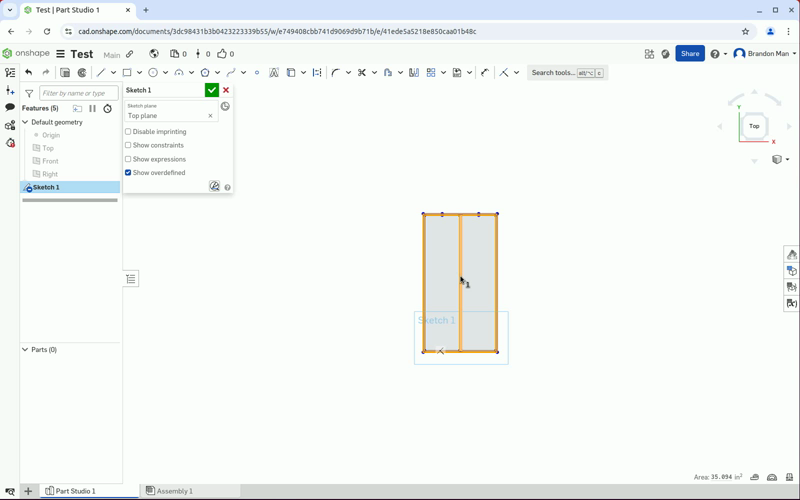
mouse_move(73, 352)
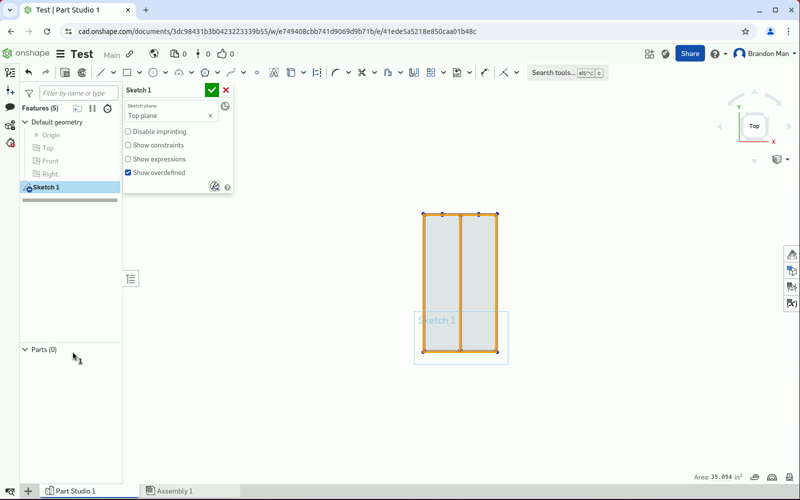
key(shift+y)
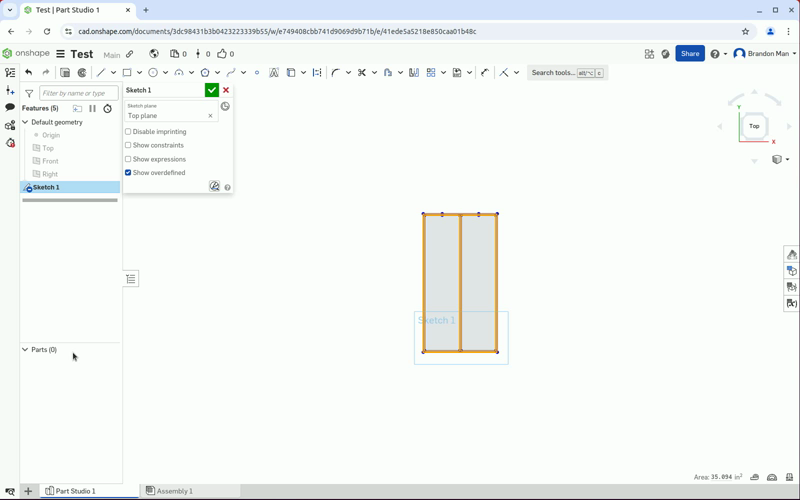
key(shift+e)
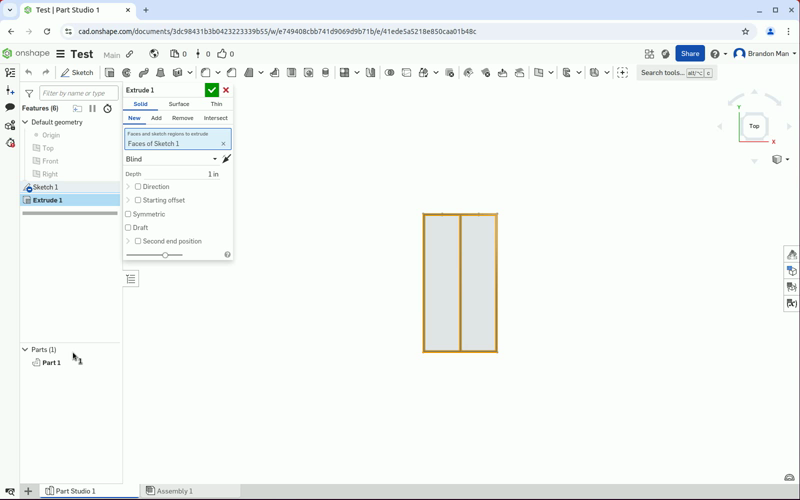
mouse_move(143, 106)
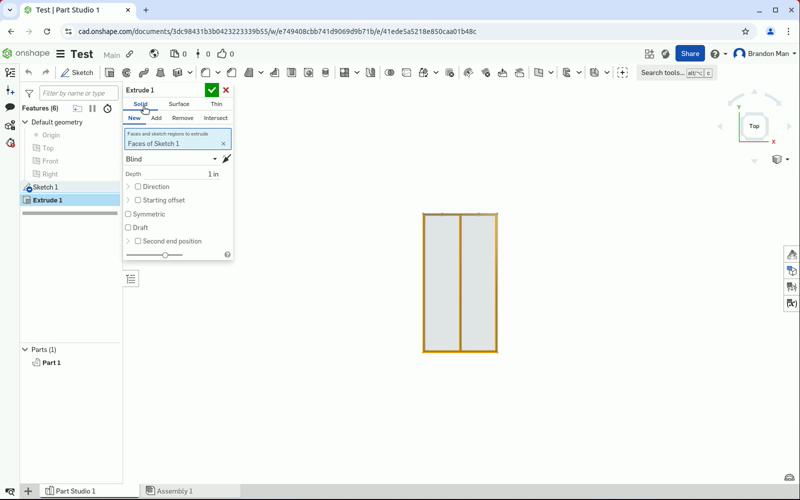
click(143, 106)
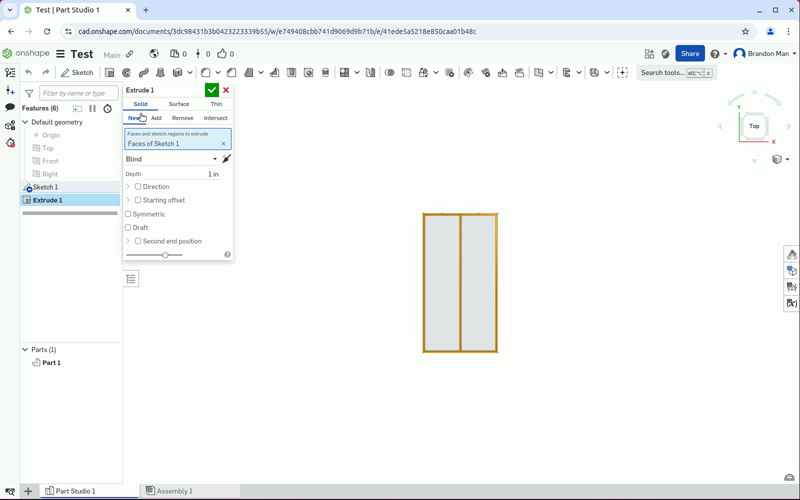
mouse_move(137, 120)
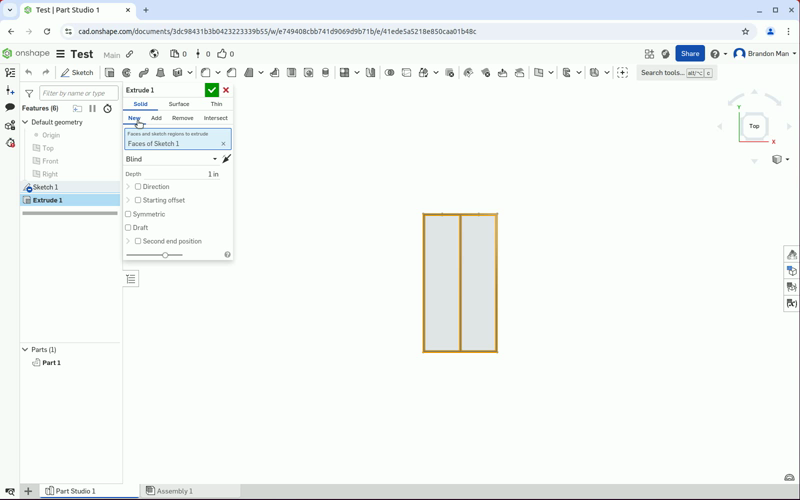
click(137, 120)
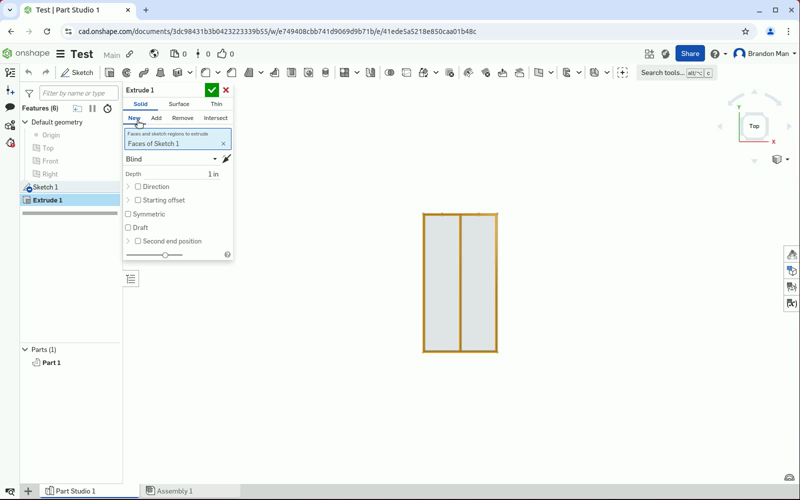
key(tab, 4)
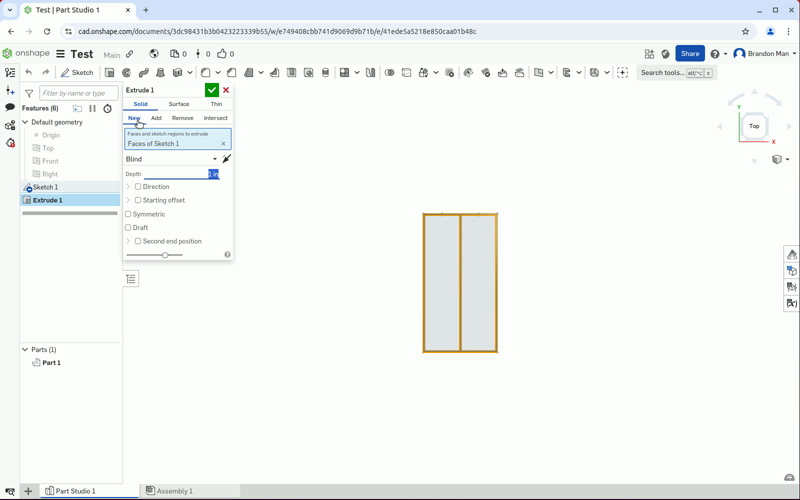
text(7.221)
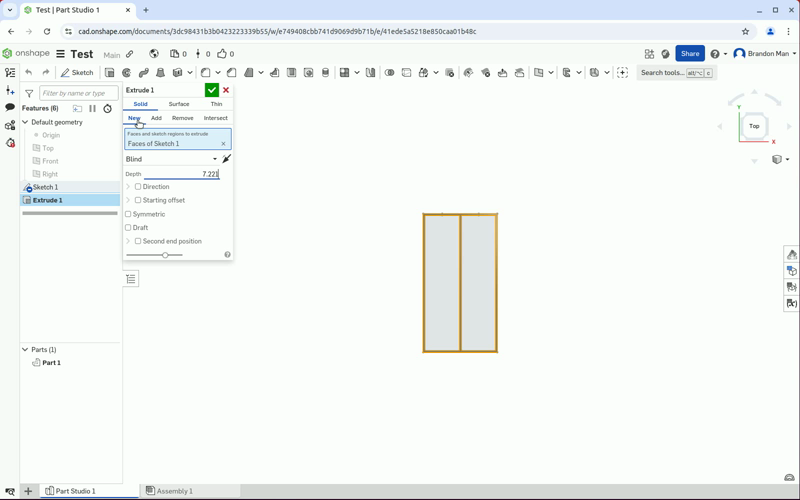
key(enter)
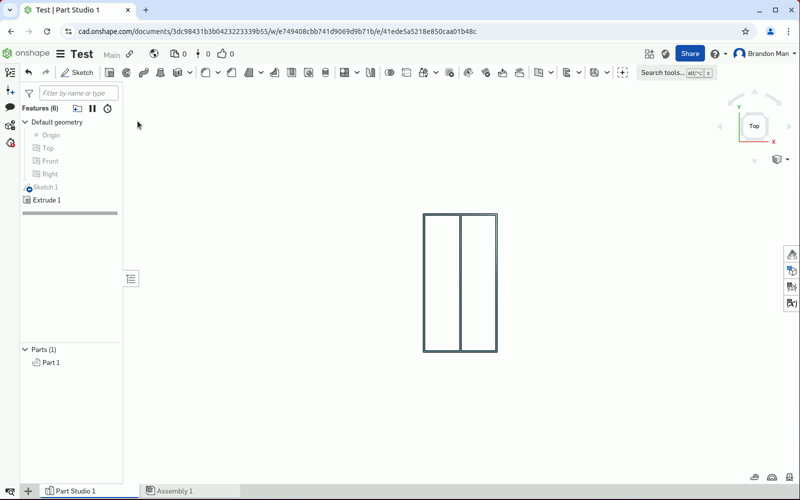
key(shift+h)
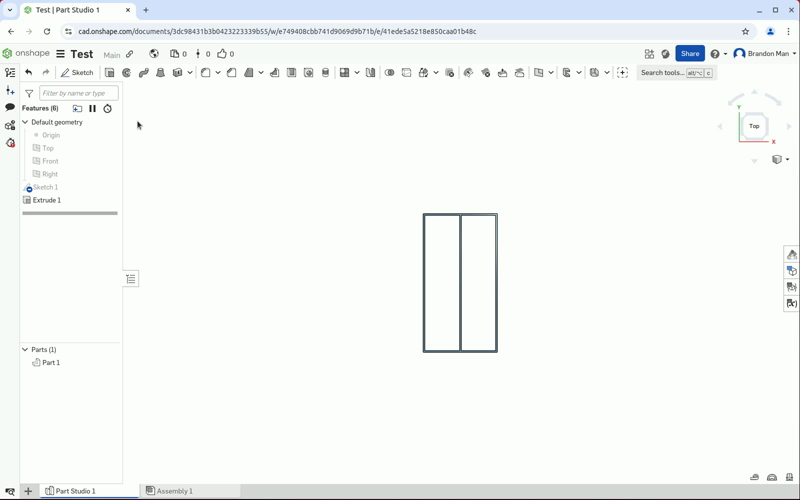
key(shift+h)
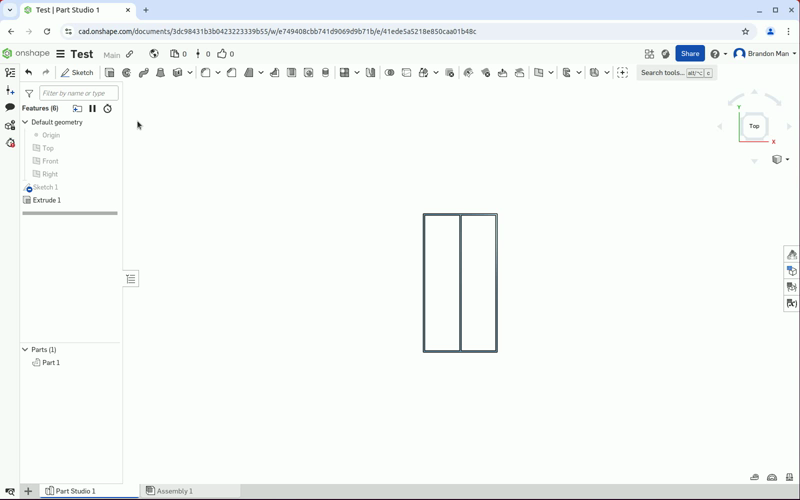
mouse_move(73, 189)
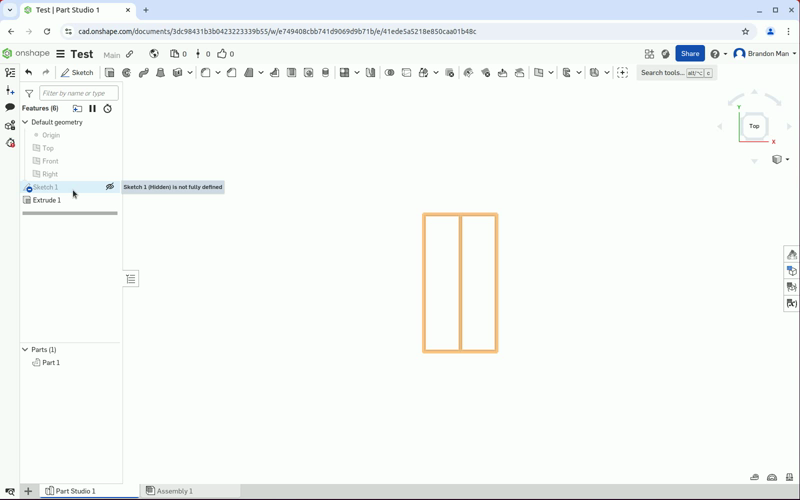
click(73, 189)
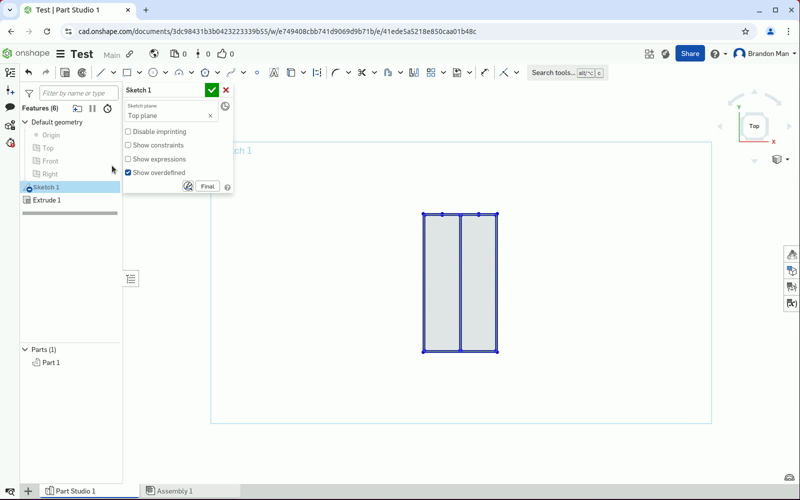
mouse_move(229, 92)
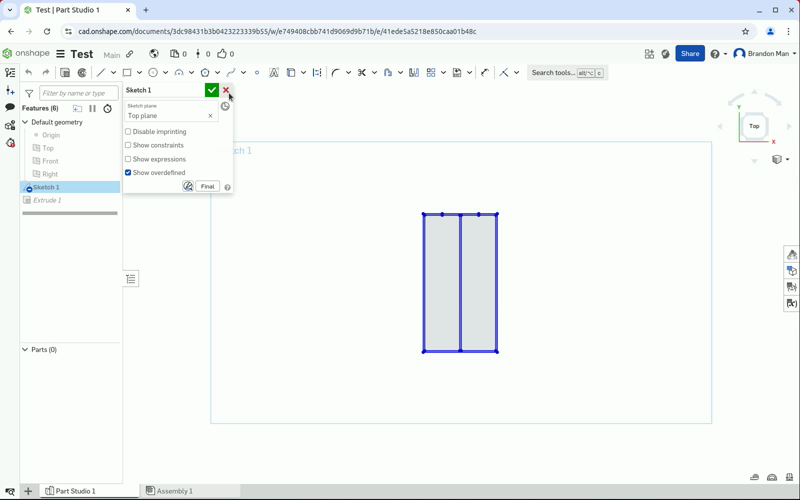
click(229, 92)
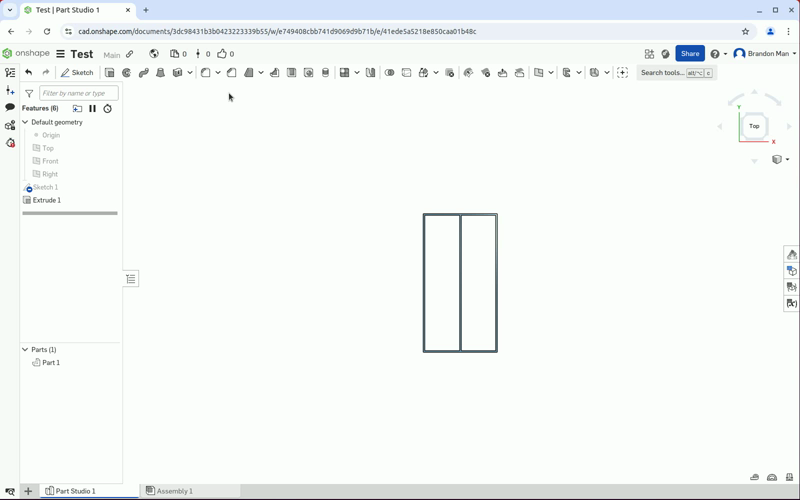
mouse_move(73, 352)
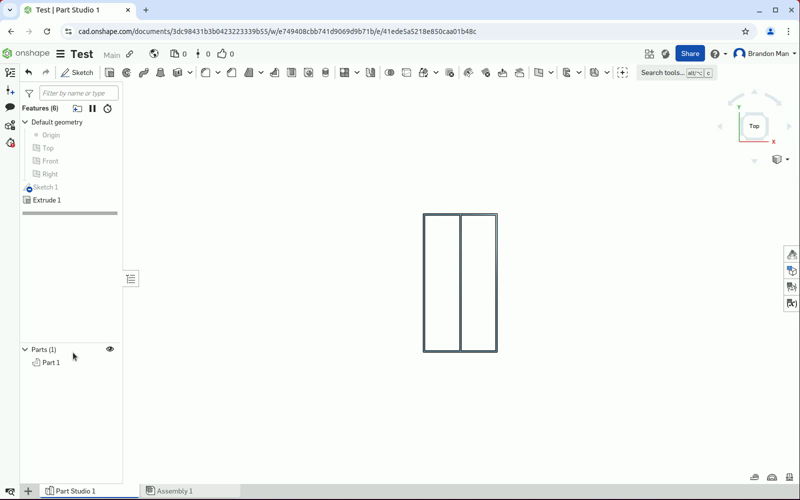
key(y)
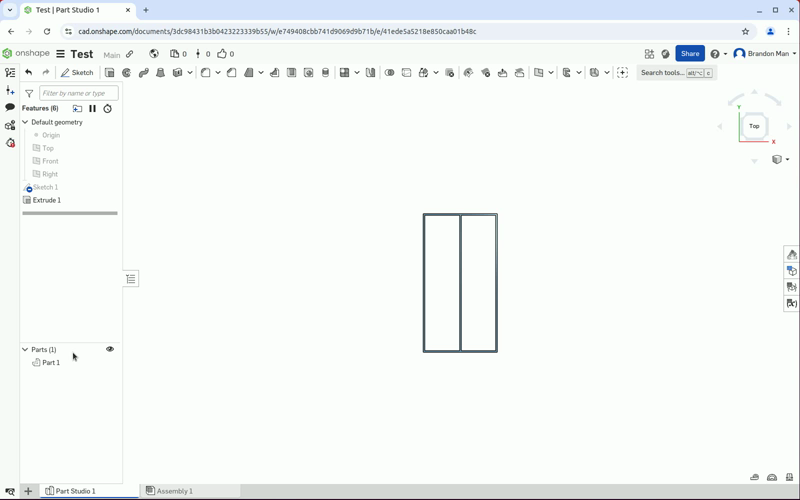
key(shift+p)
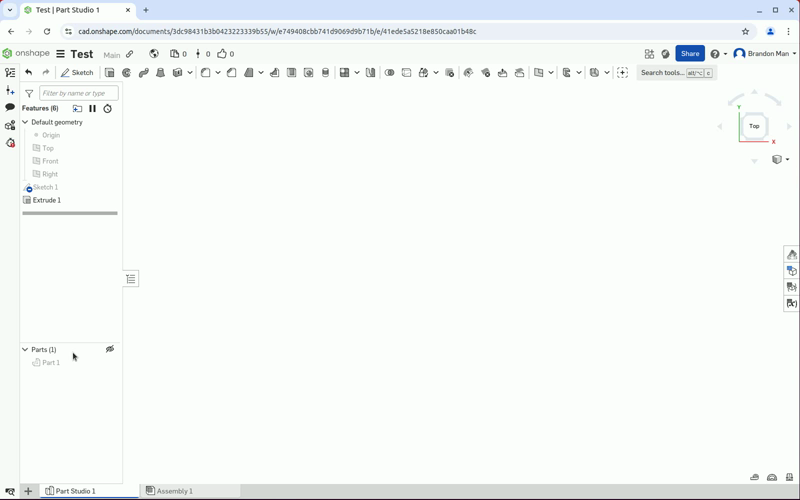
key(space)
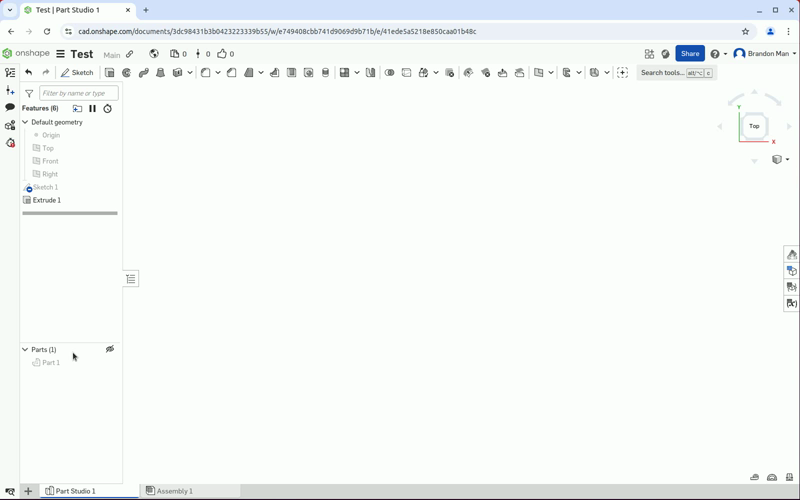
key_down(shift)
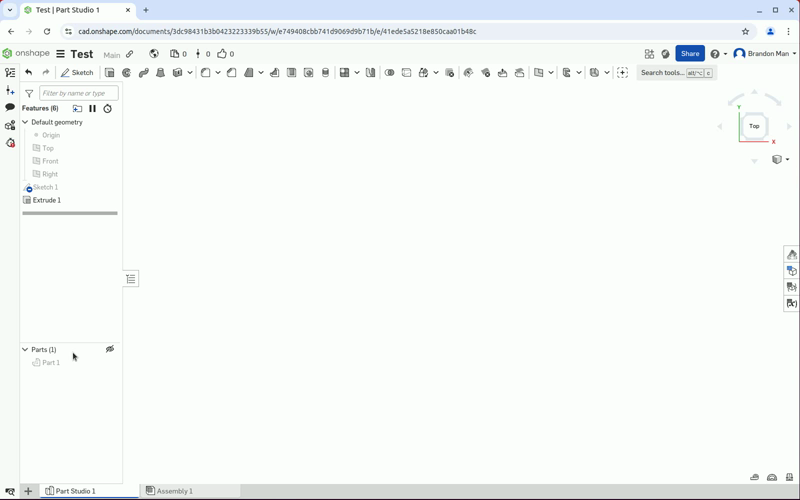
key(up)
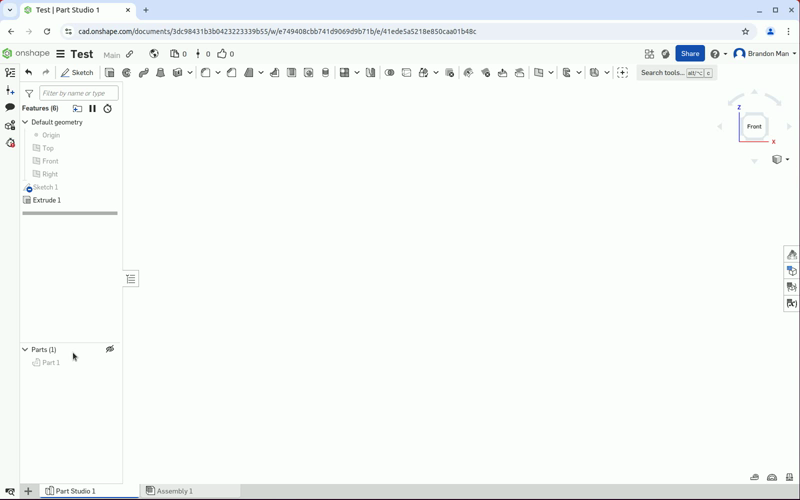
key_up(shift)
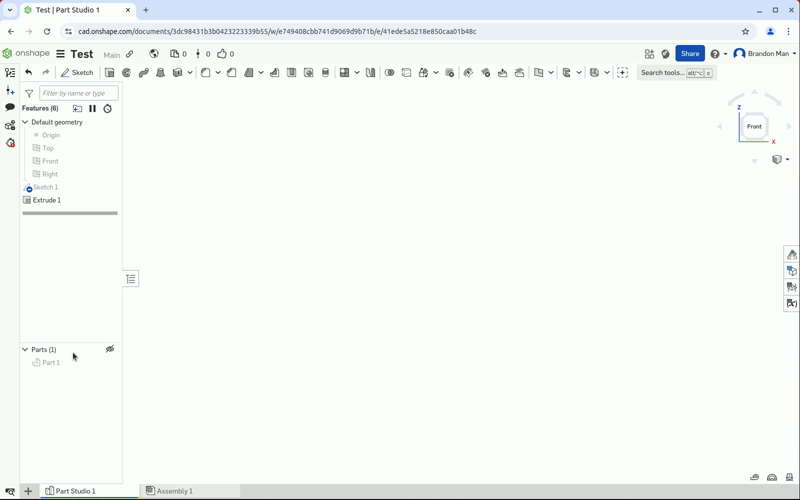
mouse_move(73, 352)
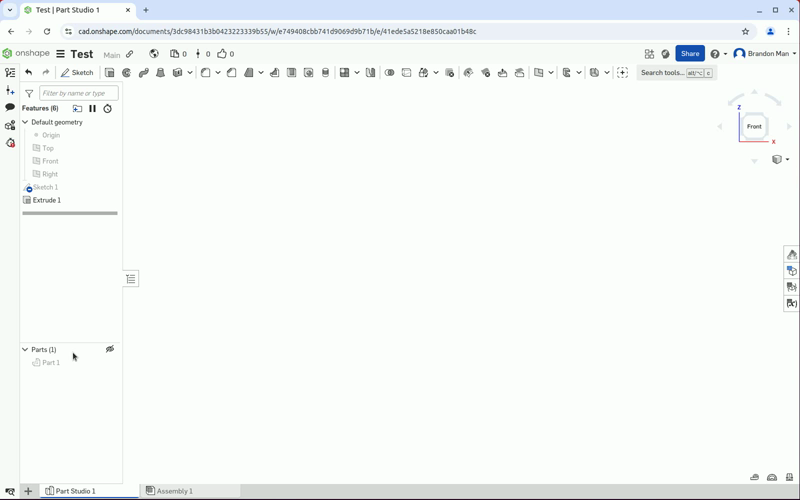
key(shift+y)
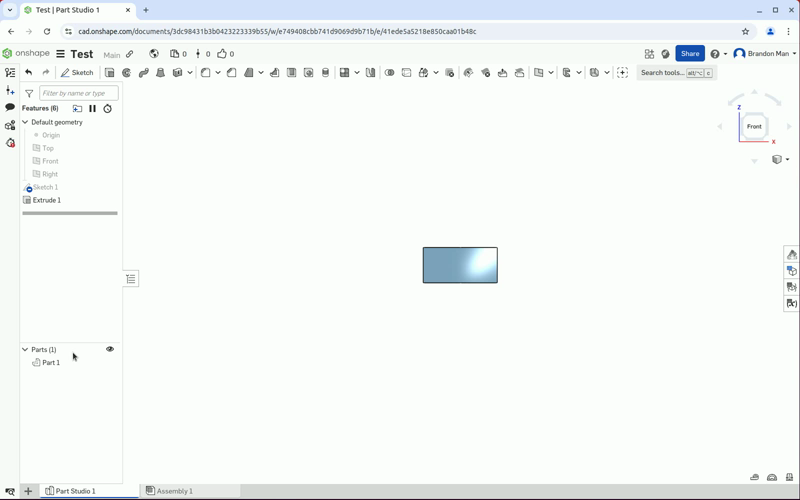
mouse_move(541, 75)
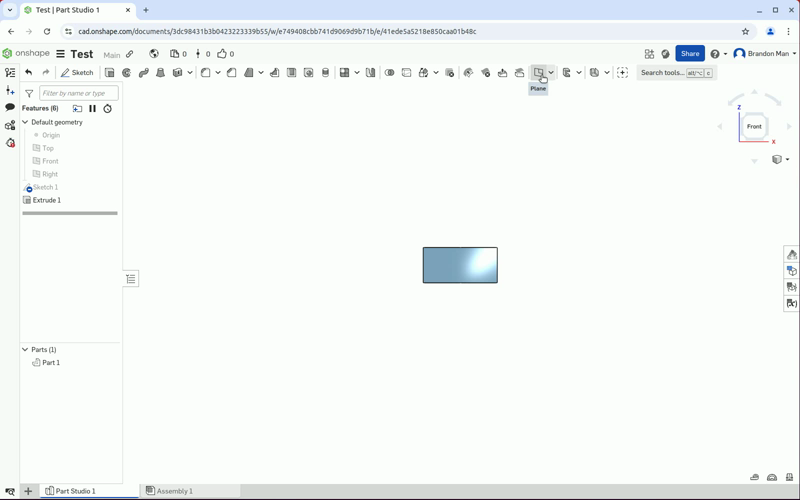
click(541, 75)
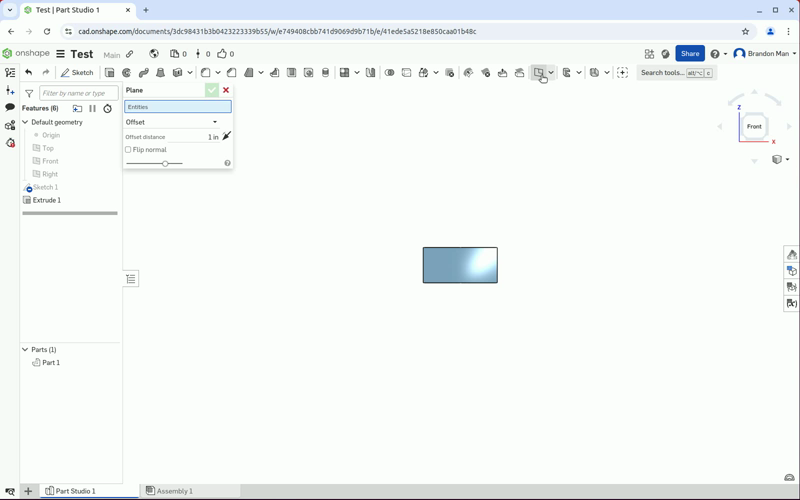
mouse_move(73, 163)
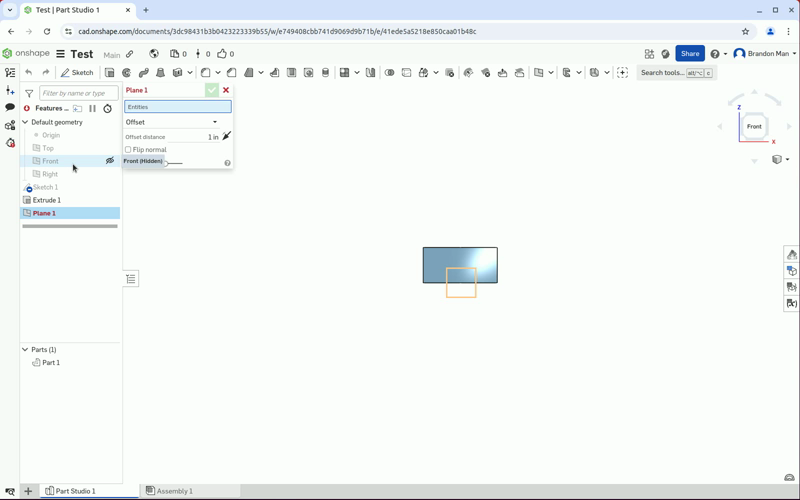
click(73, 163)
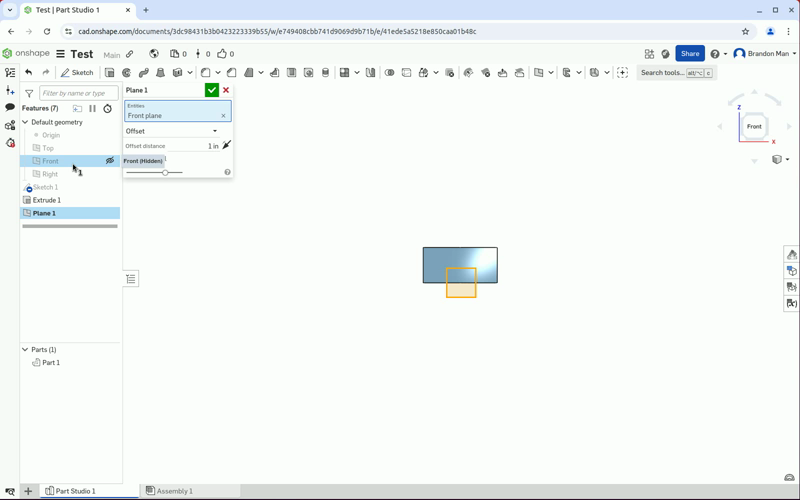
key(tab, 2)
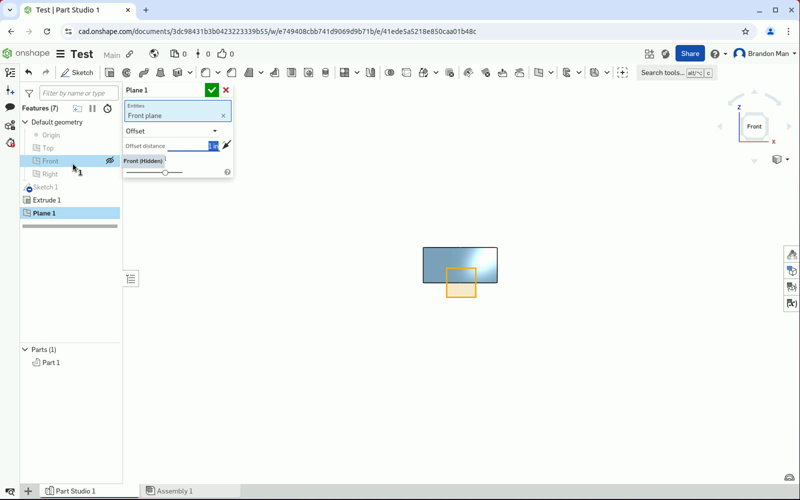
text(14.204)
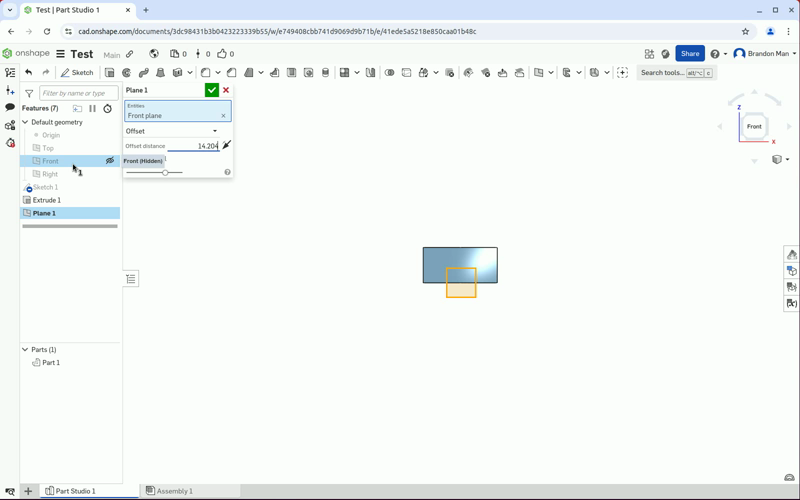
key(enter, 2)
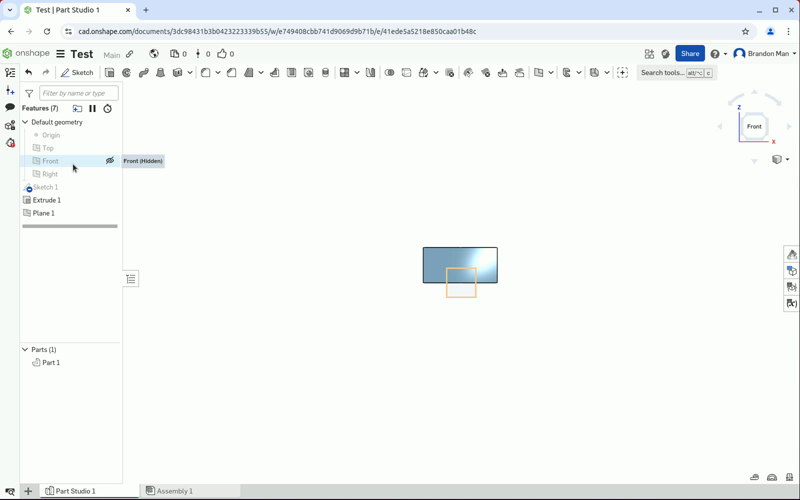
key(shift+s)
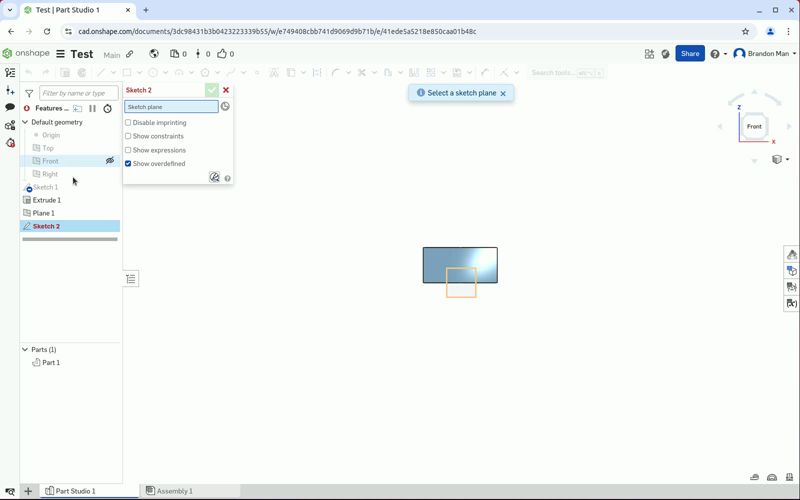
mouse_move(73, 215)
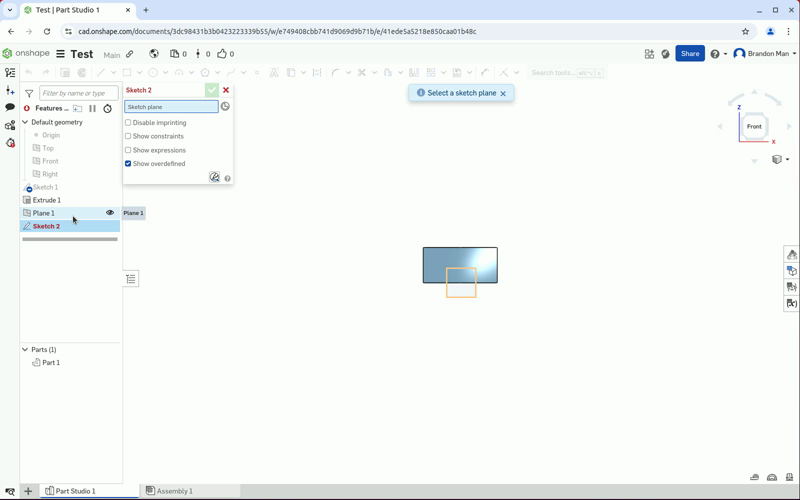
click(73, 215)
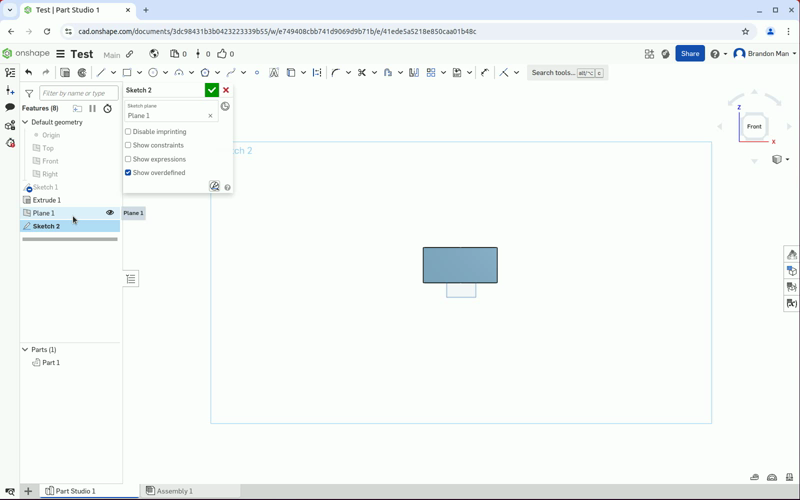
mouse_move(73, 352)
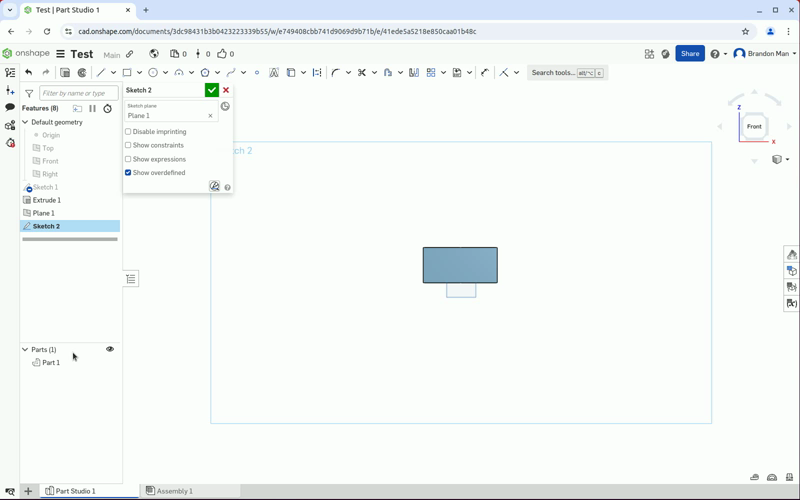
key(y)
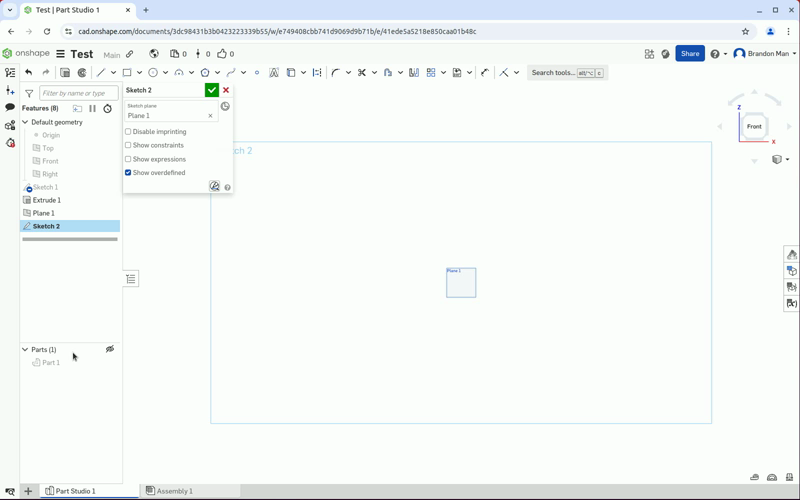
key(l)
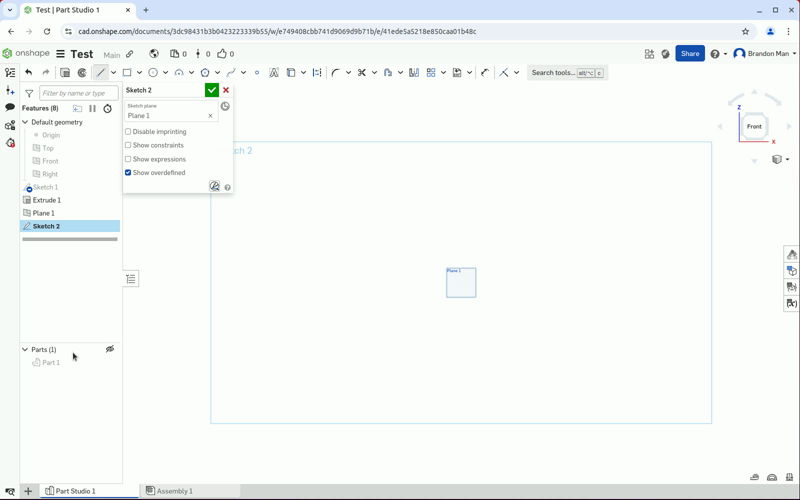
key_down(shift)
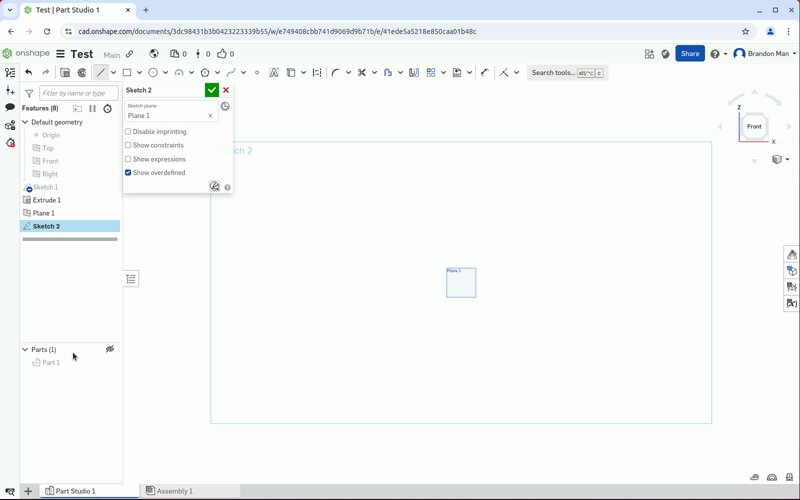
mouse_move(410, 271)
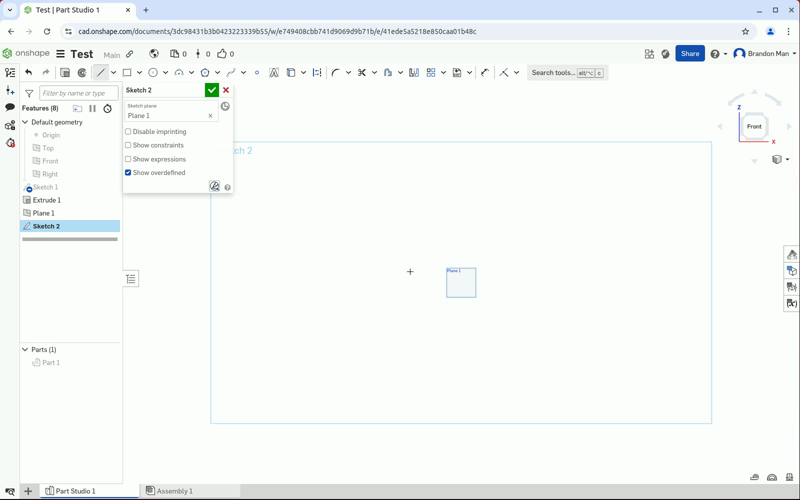
click(410, 271)
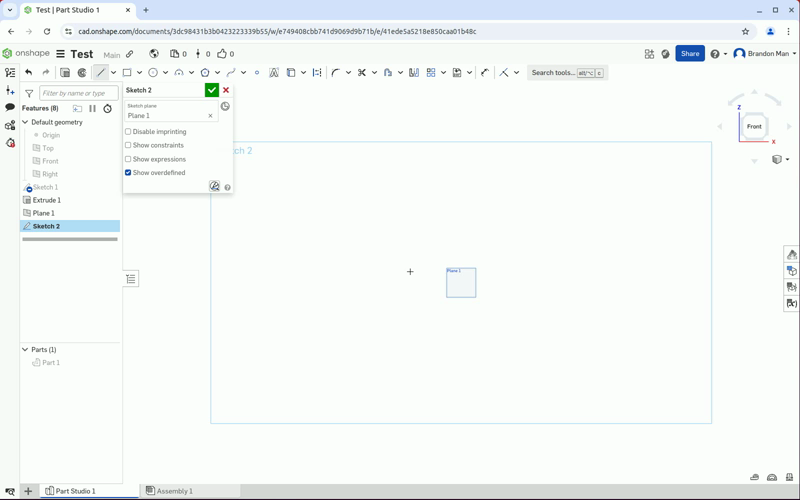
key_up(shift)
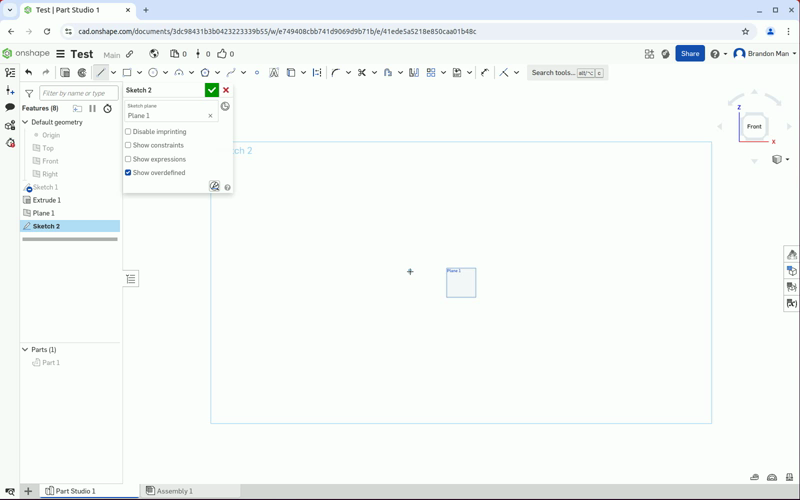
key_down(shift)
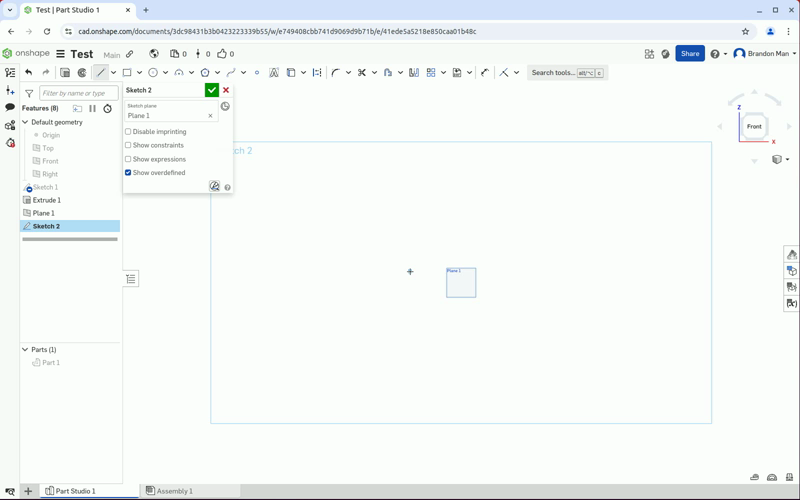
mouse_move(440, 271)
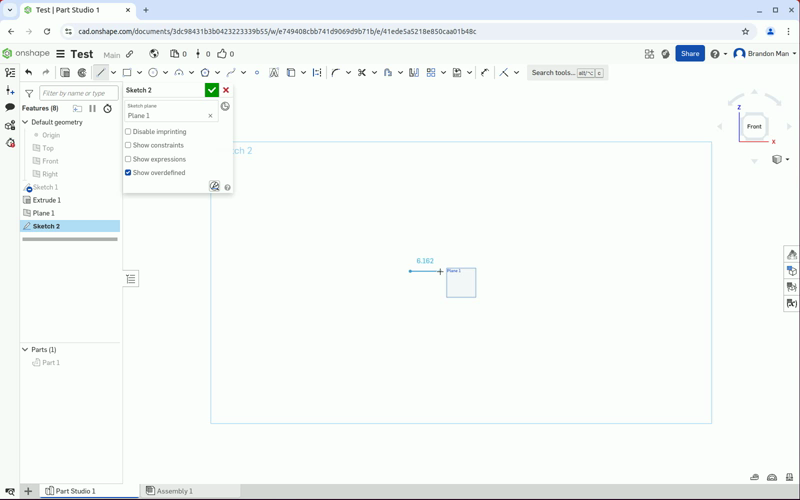
mouse_move(421, 271)
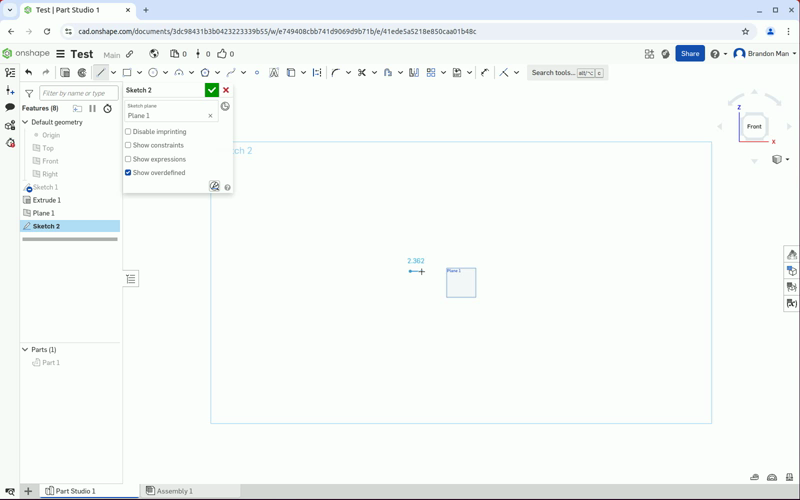
click(421, 271)
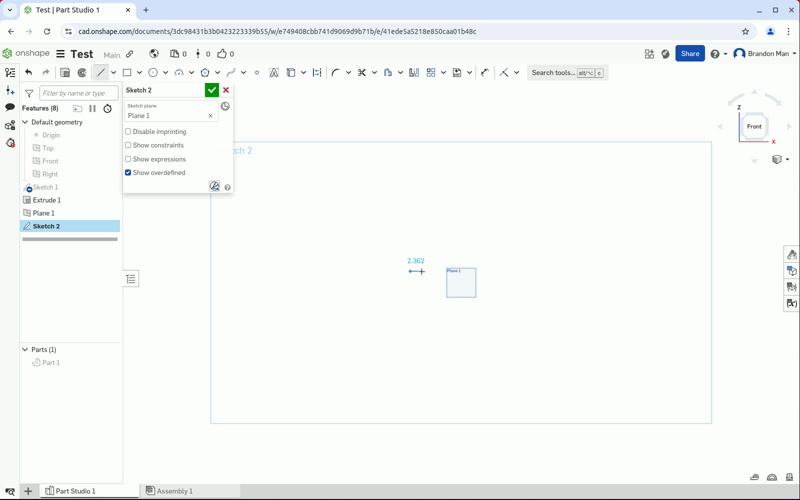
key_up(shift)
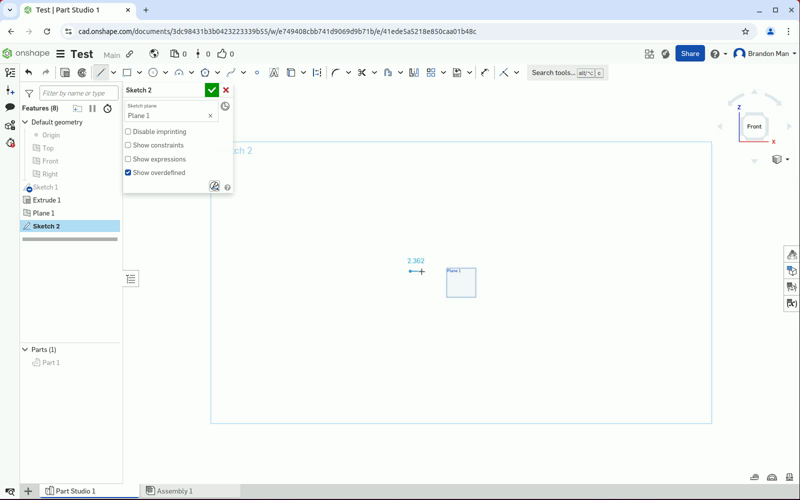
key_down(shift)
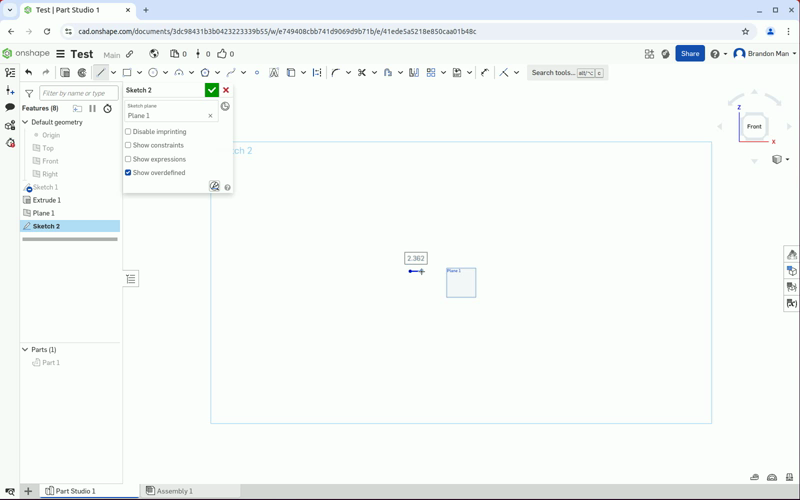
mouse_move(451, 271)
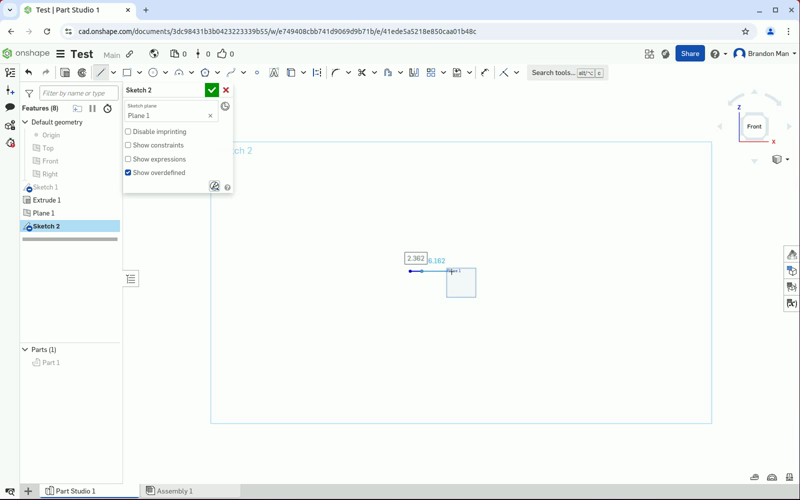
mouse_move(421, 246)
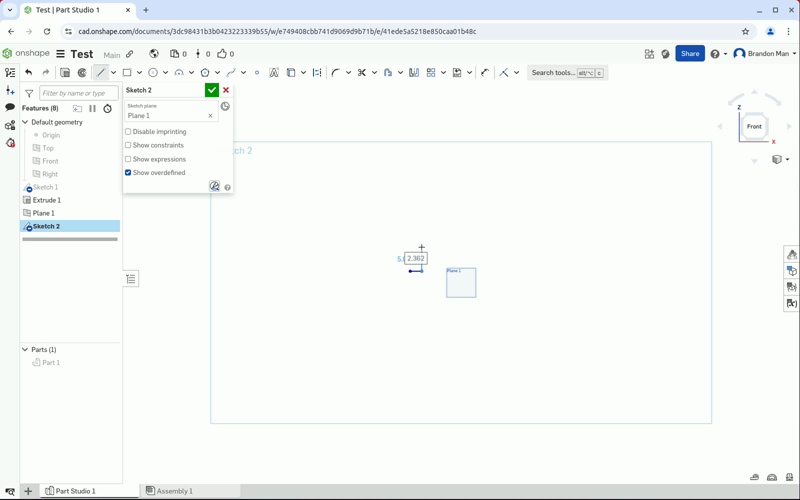
click(421, 246)
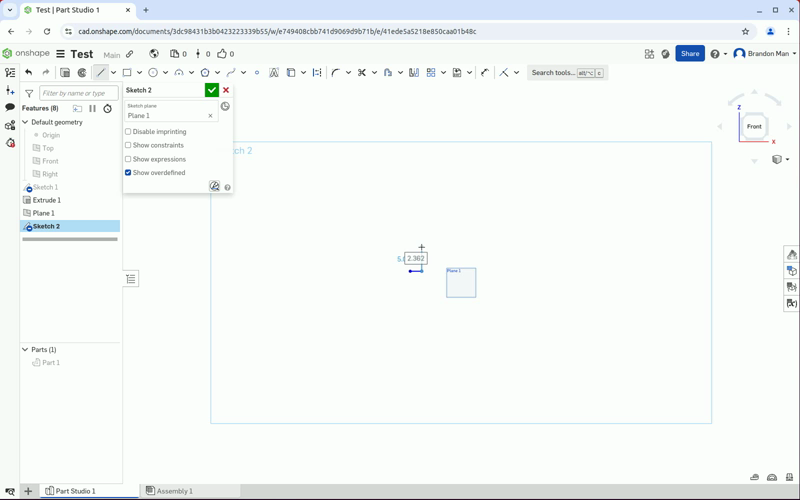
key_up(shift)
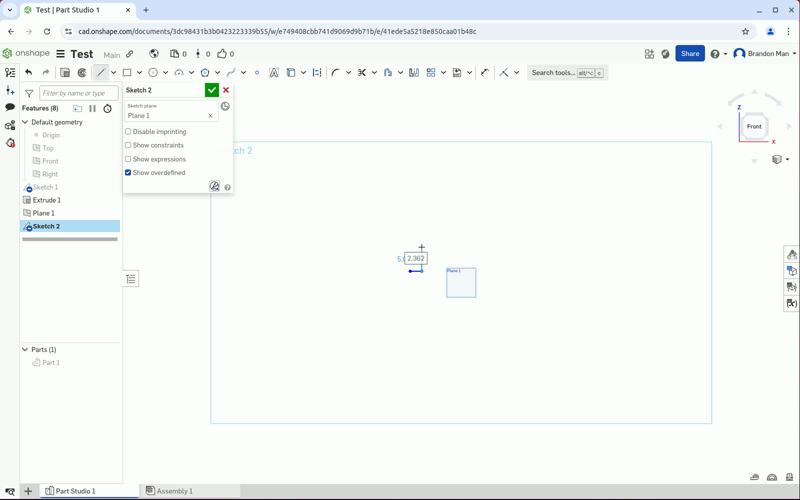
key_down(shift)
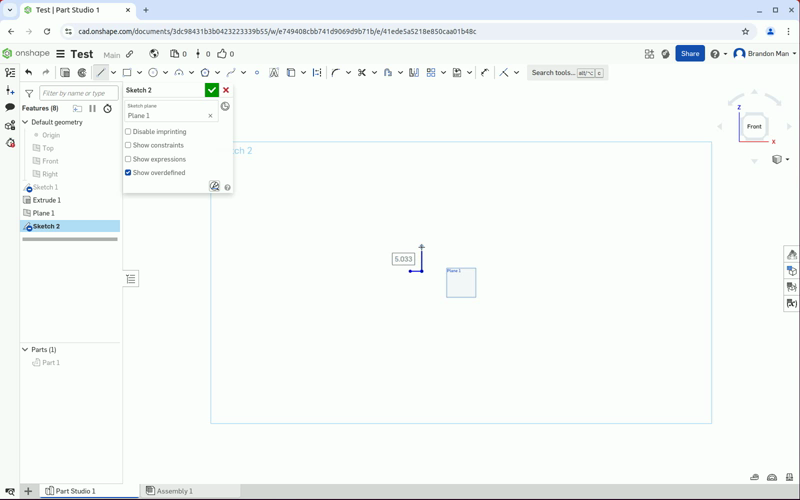
mouse_move(451, 246)
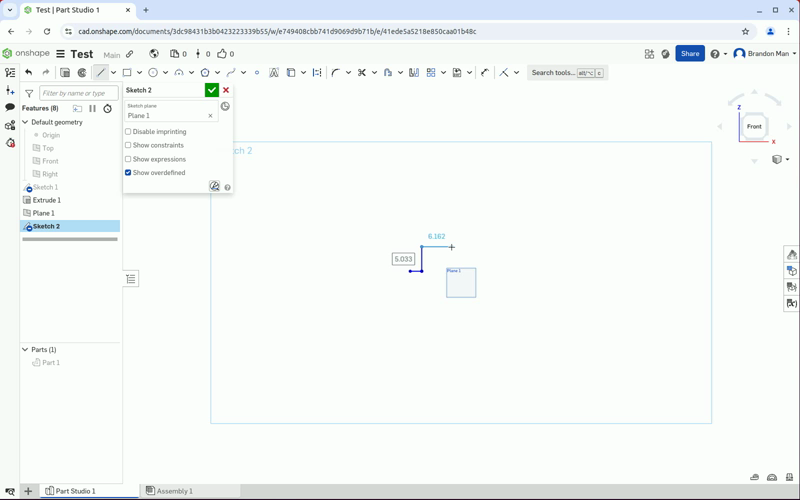
mouse_move(410, 246)
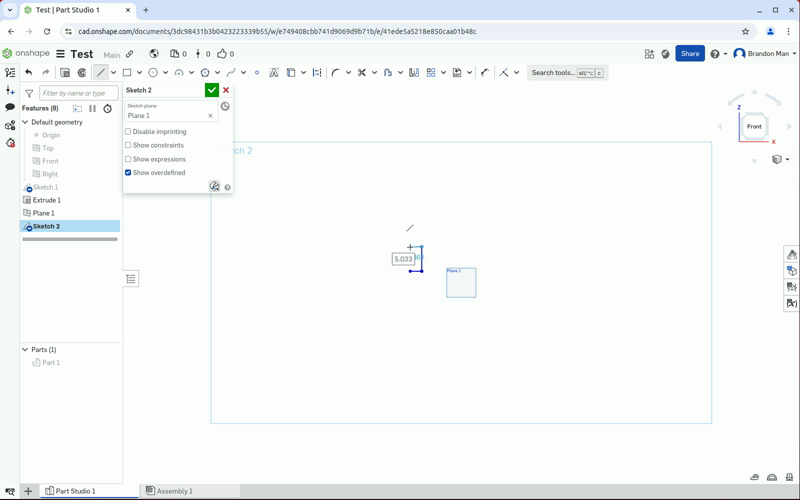
click(410, 246)
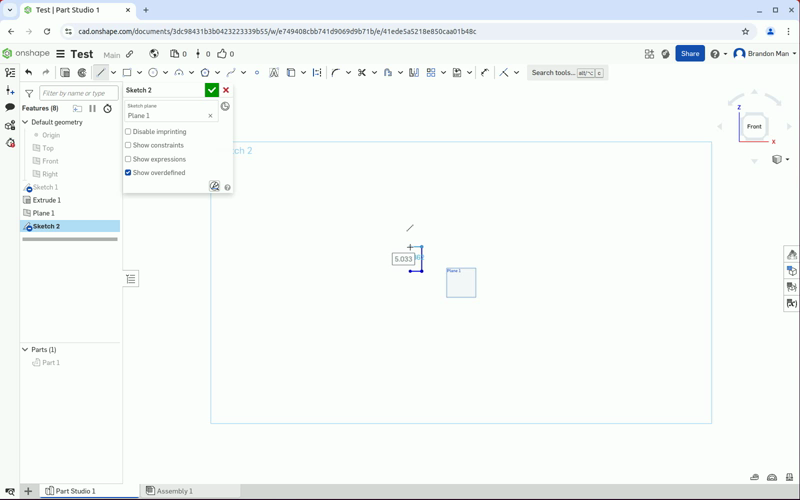
key_up(shift)
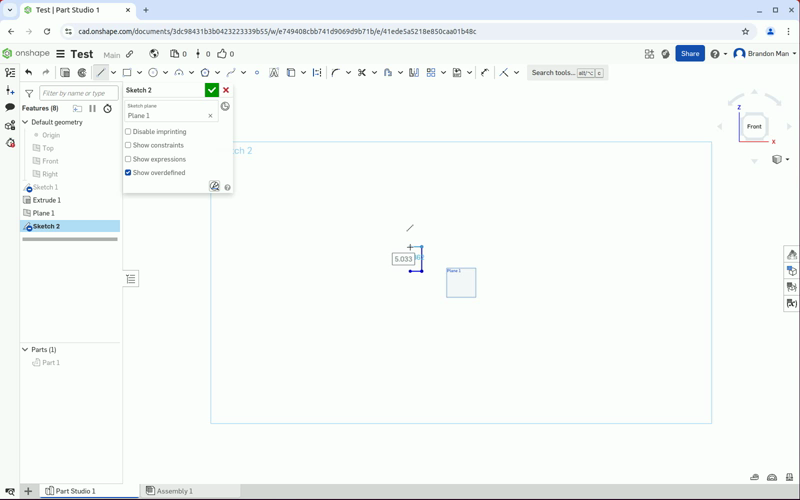
mouse_move(440, 246)
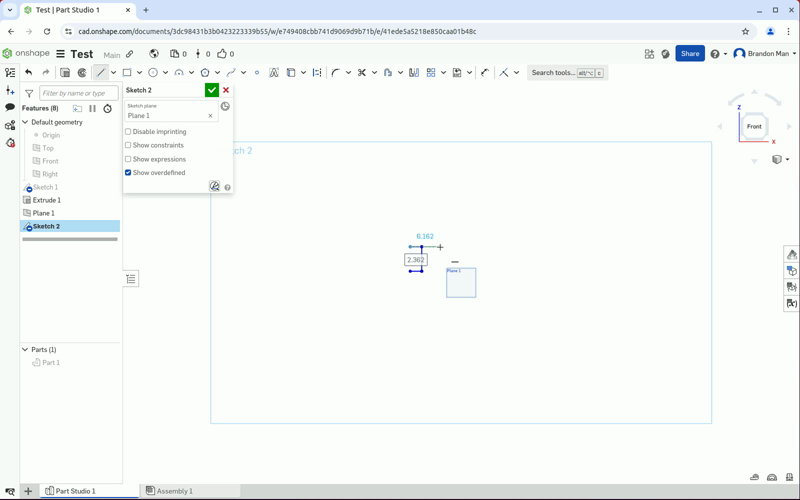
key_down(shift)
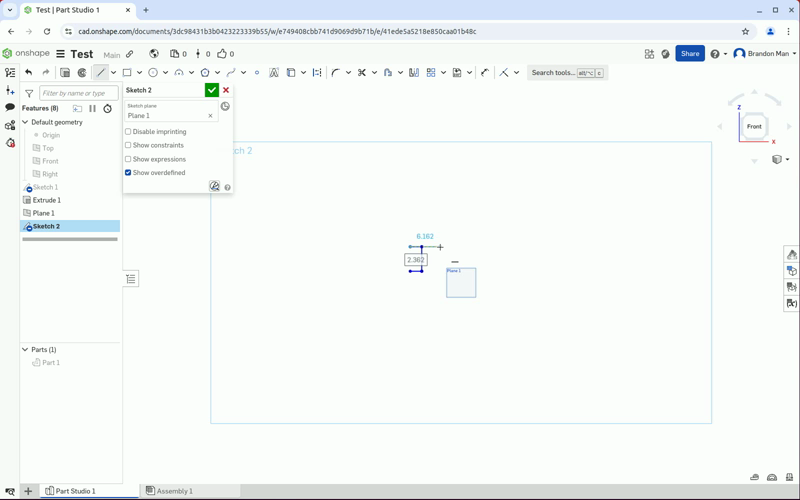
mouse_move(410, 271)
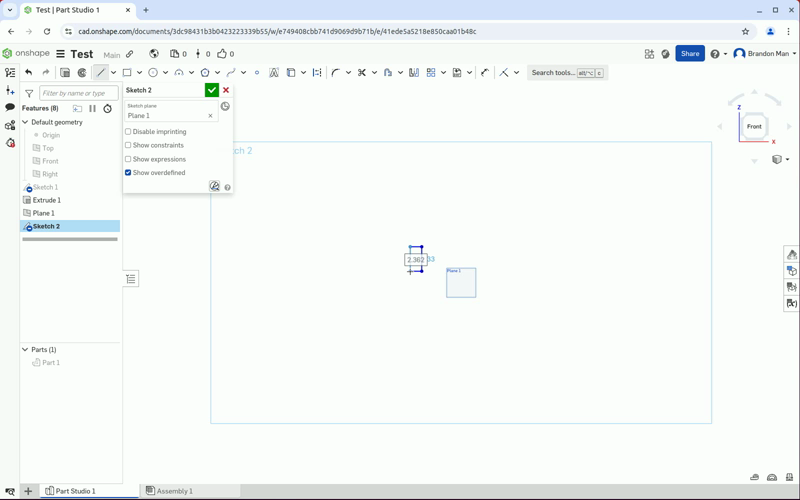
key_up(shift)
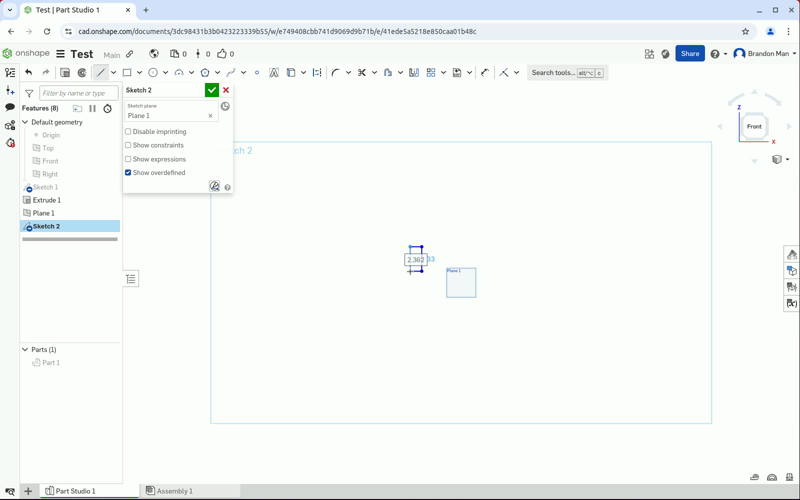
click(410, 271)
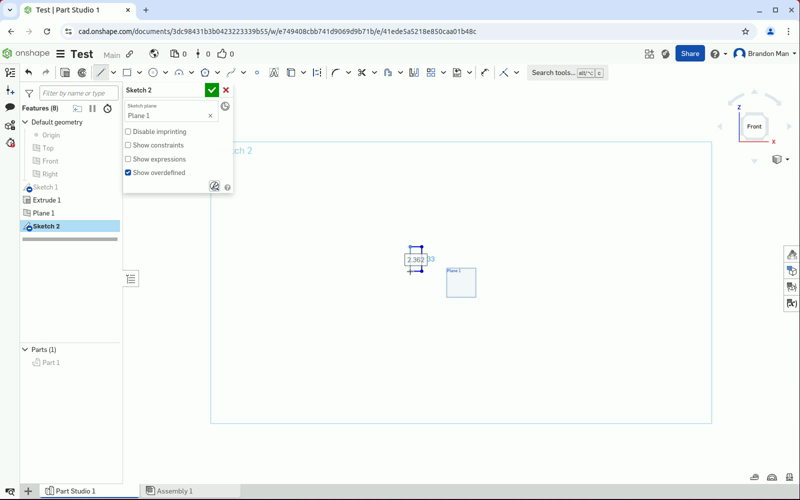
key(esc)
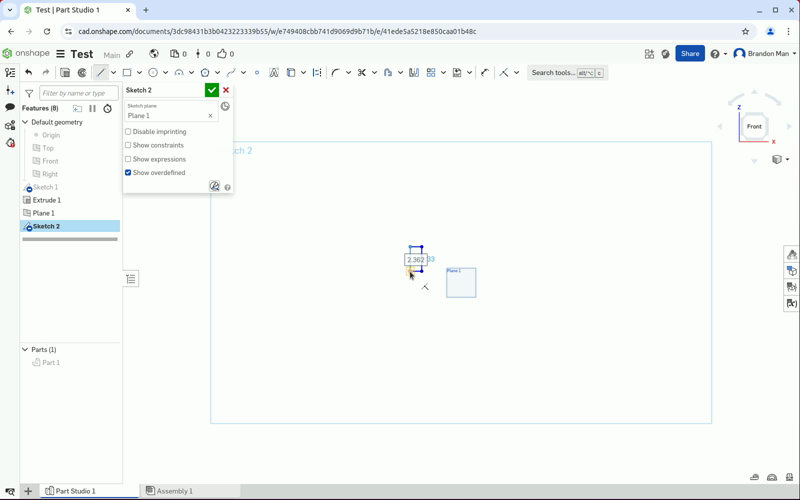
mouse_move(418, 262)
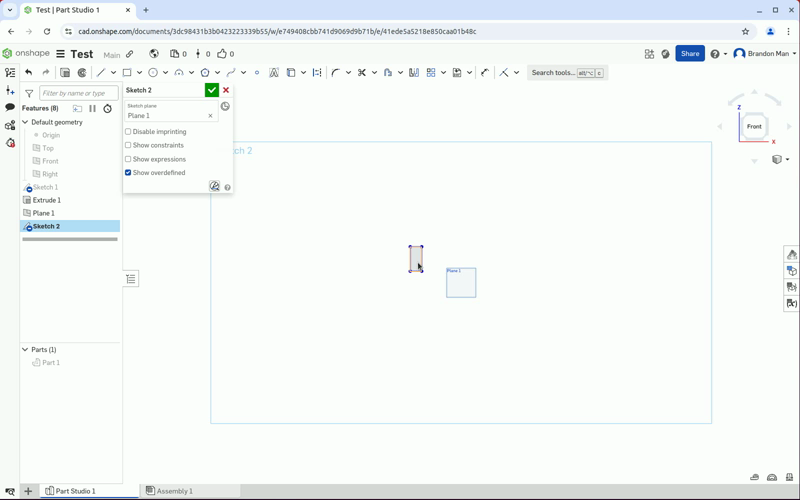
scroll(6)
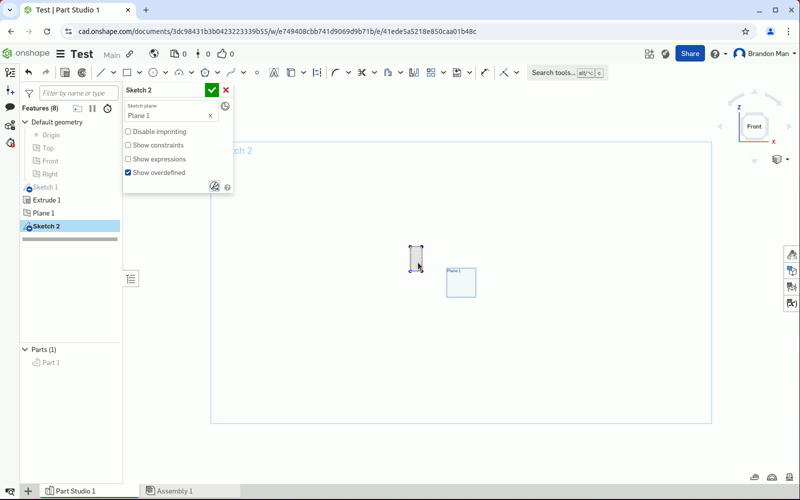
scroll(6)
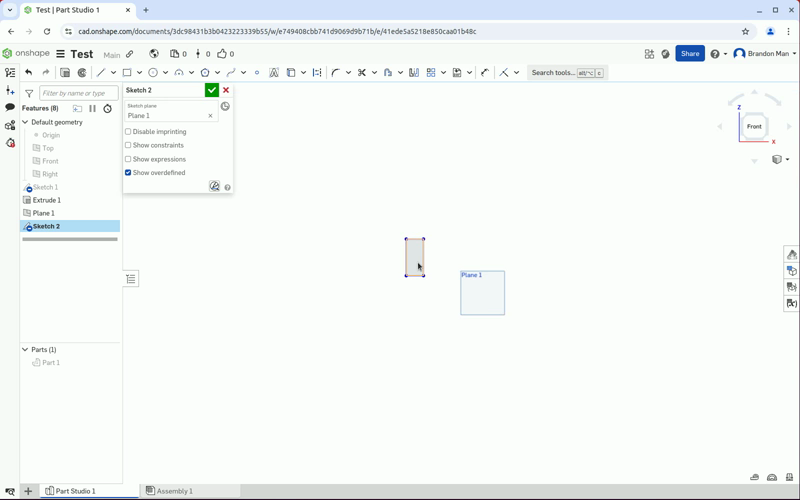
scroll(6)
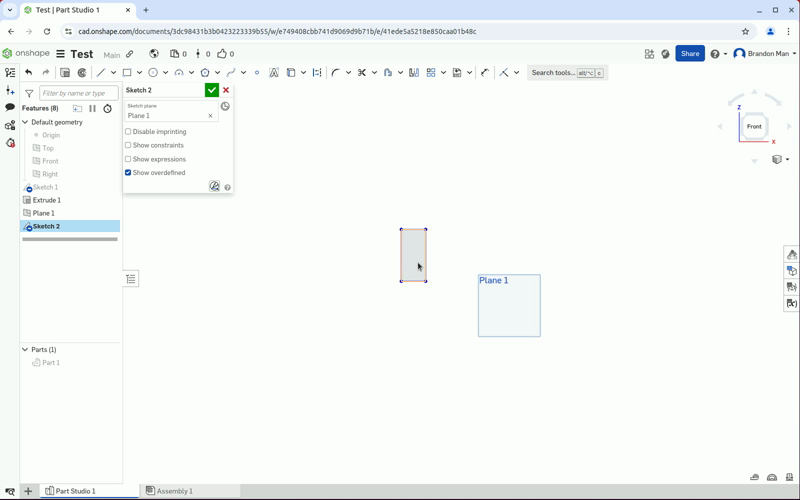
scroll(6)
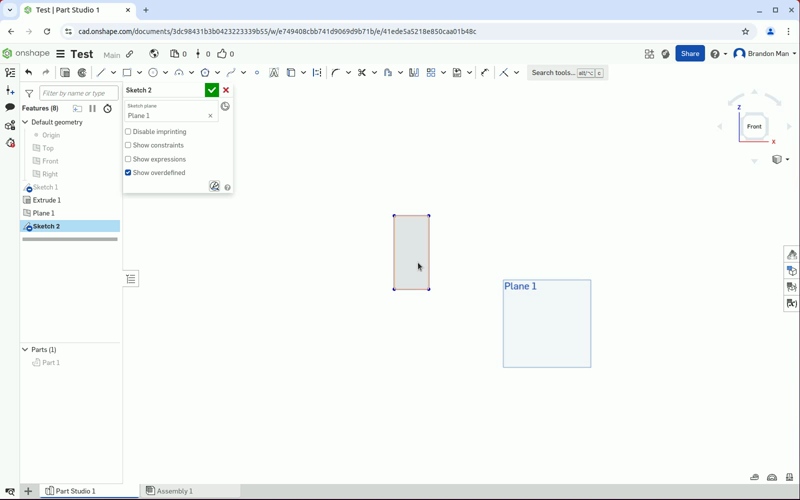
scroll(6)
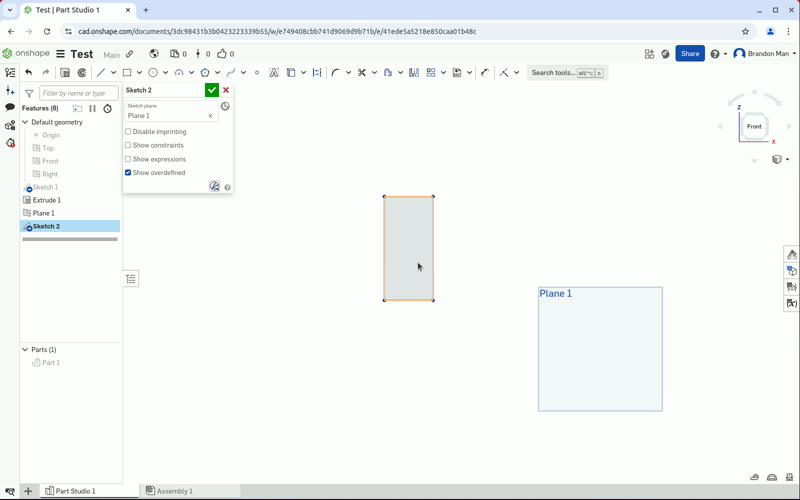
scroll(6)
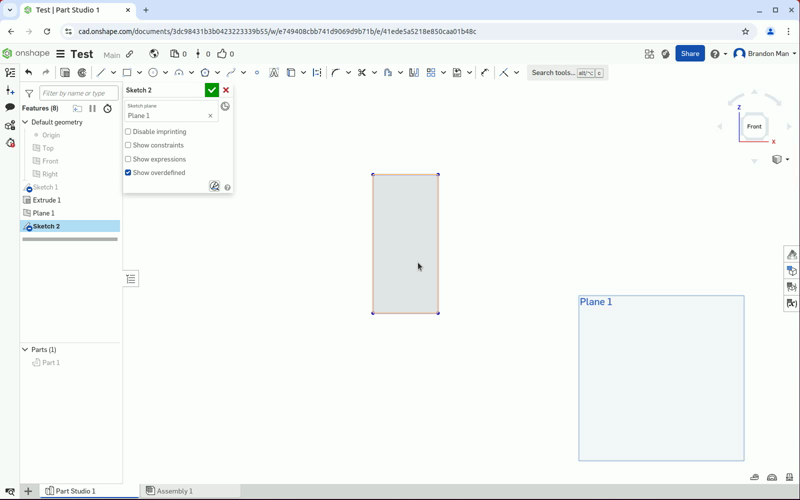
scroll(6)
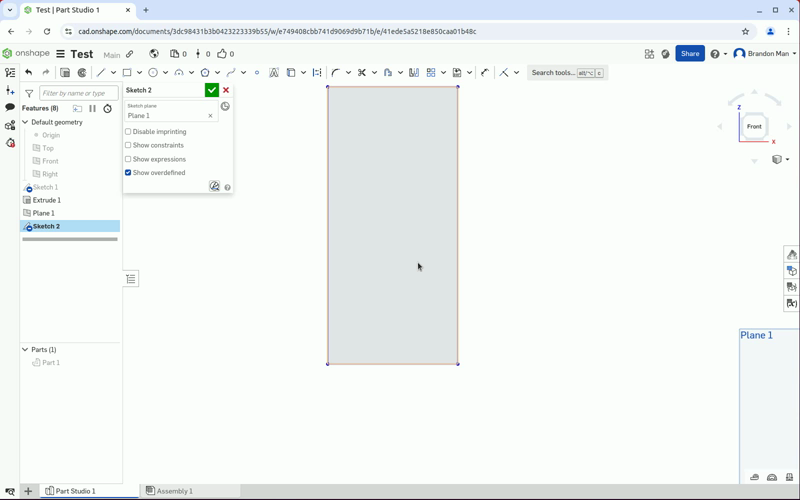
click(418, 262)
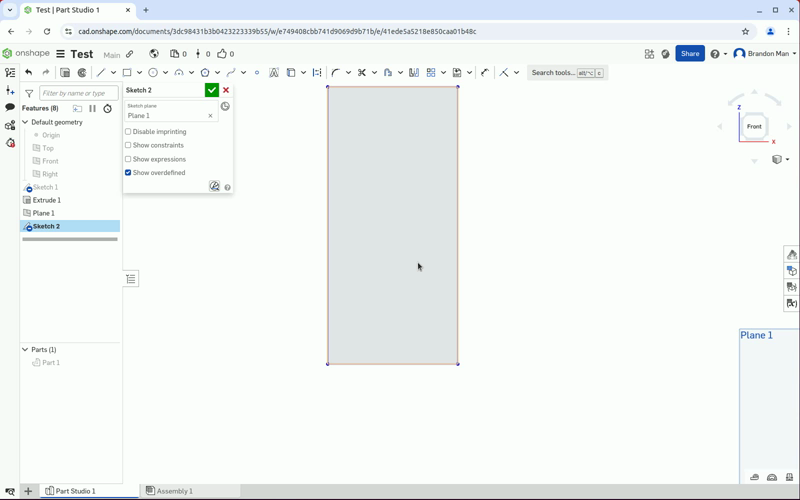
scroll(-6)
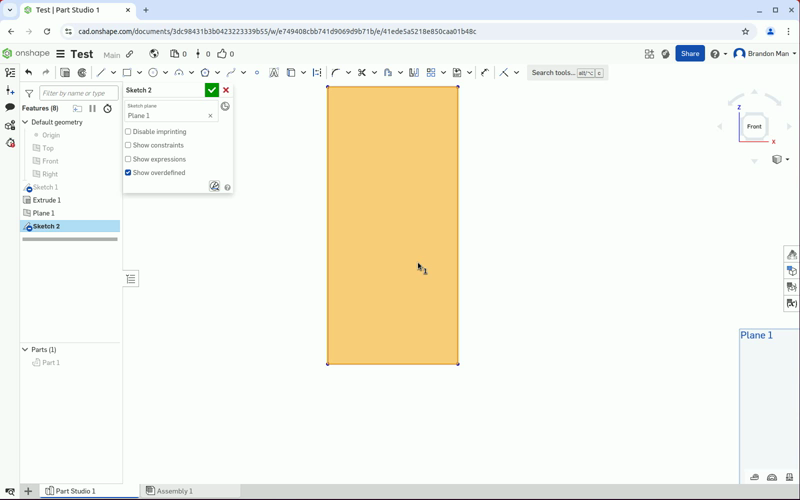
scroll(-6)
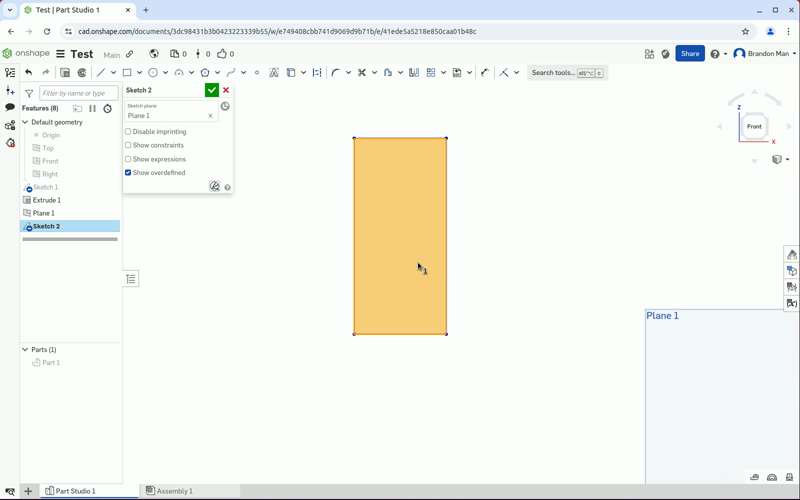
scroll(-6)
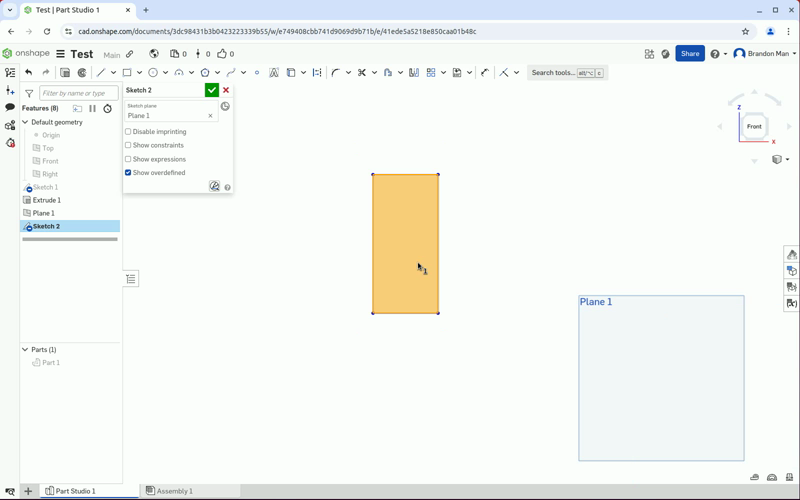
scroll(-6)
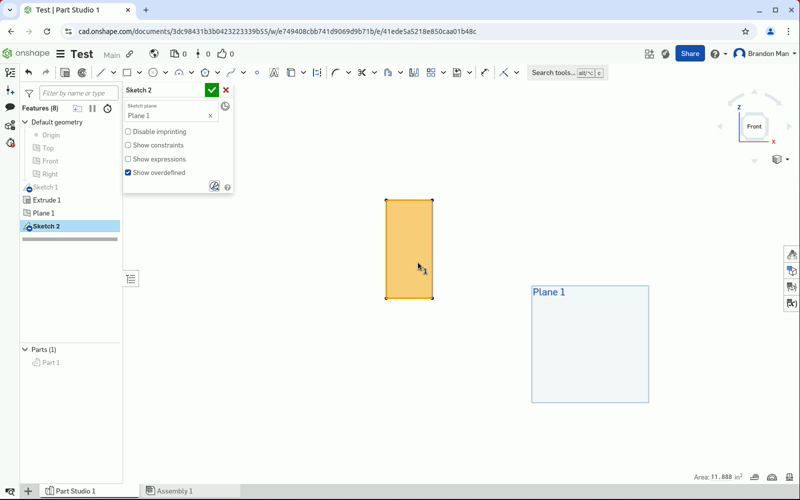
scroll(-6)
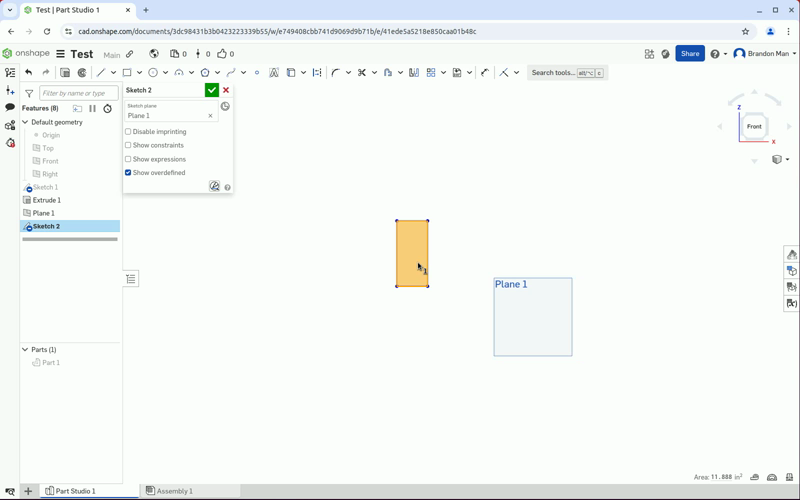
scroll(-6)
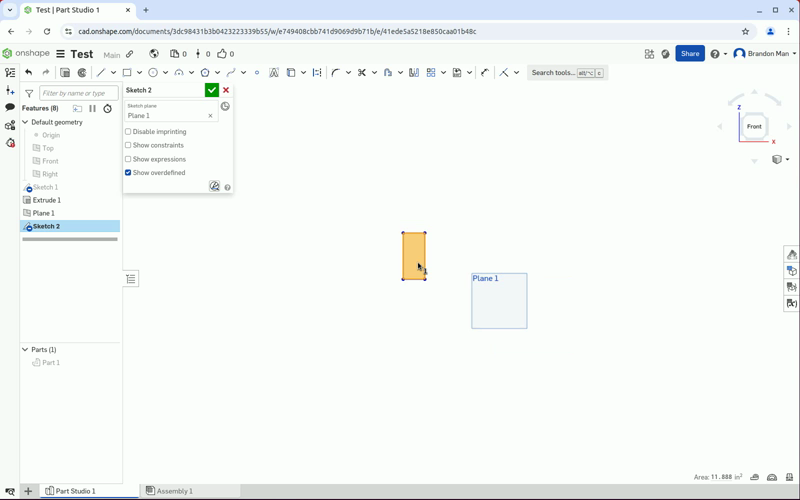
scroll(-6)
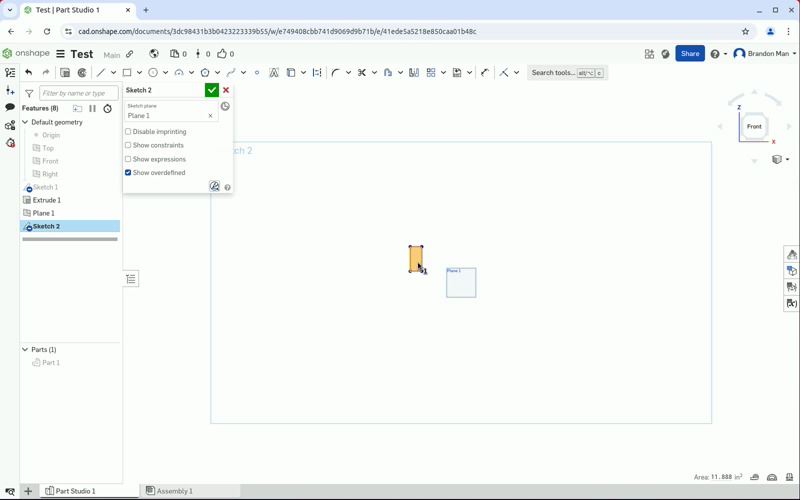
mouse_move(73, 352)
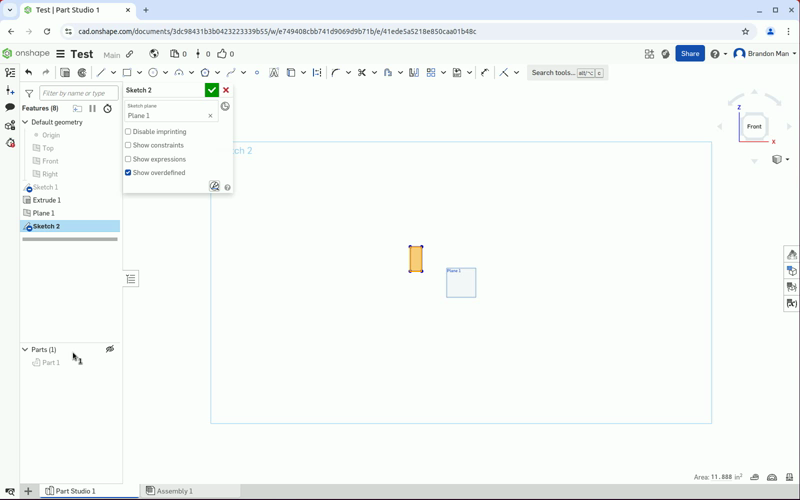
key(shift+y)
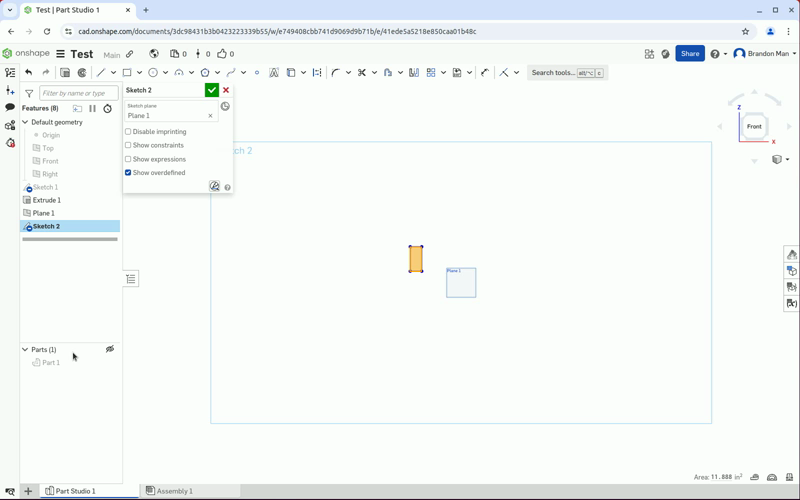
key(shift+e)
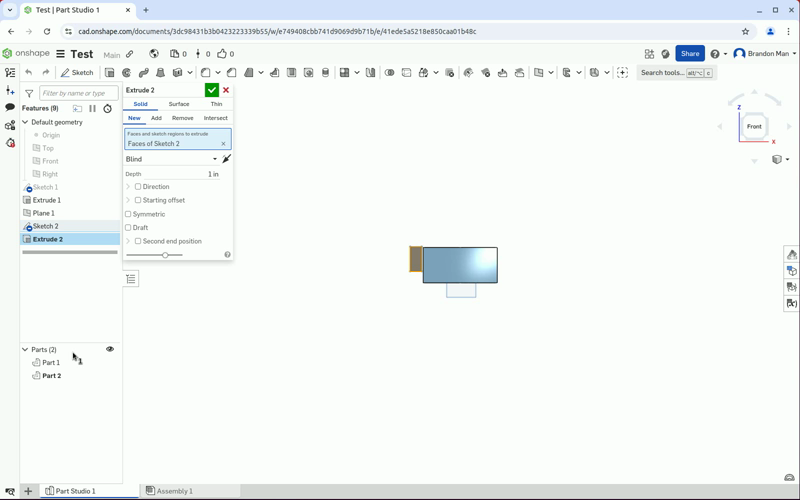
mouse_move(143, 106)
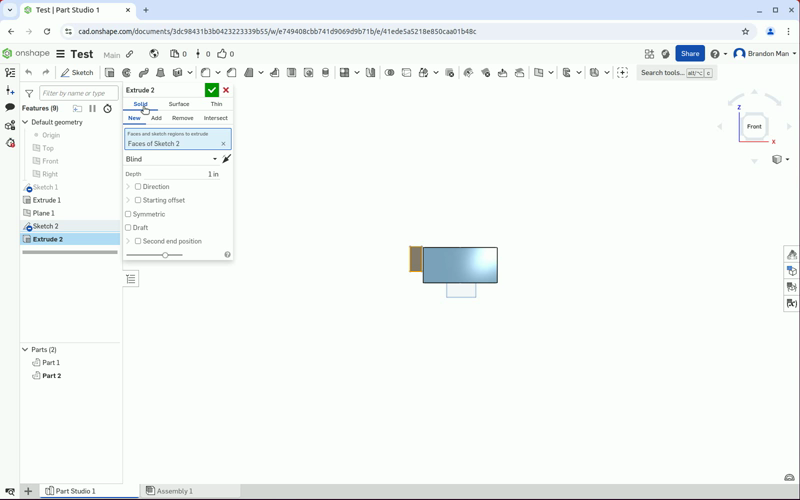
click(143, 106)
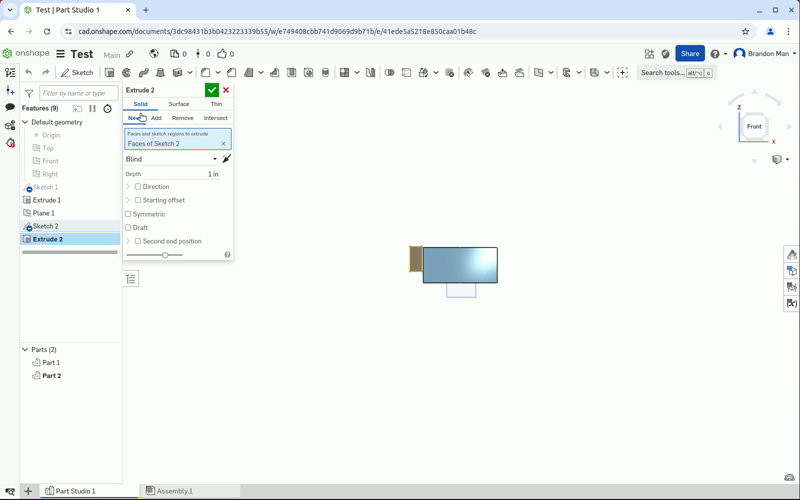
mouse_move(137, 120)
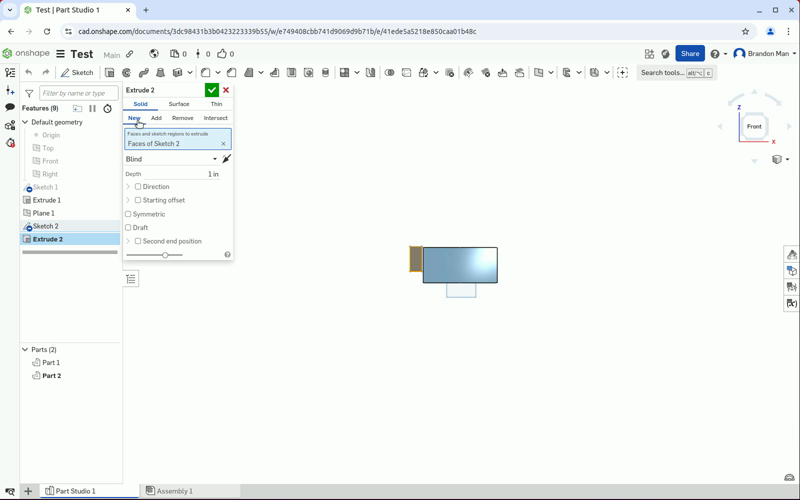
click(137, 120)
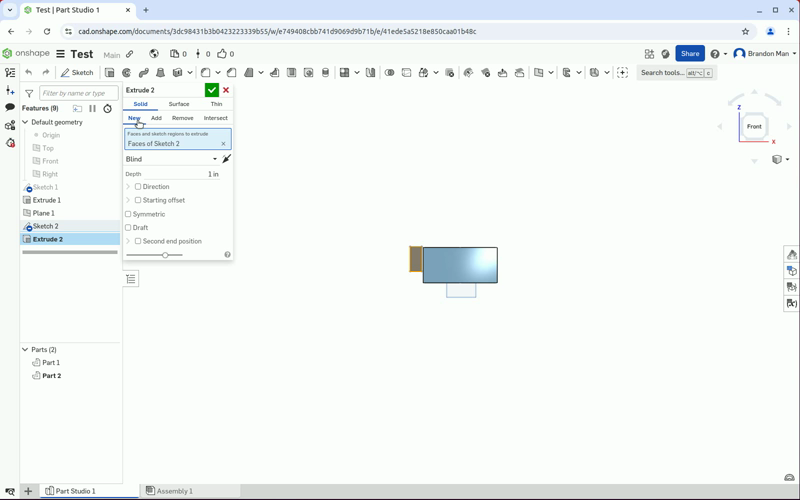
key(tab, 4)
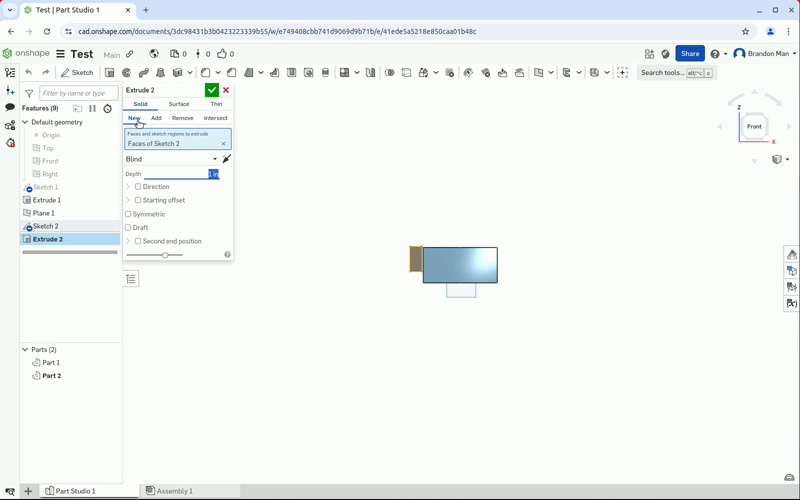
text(-1.204)
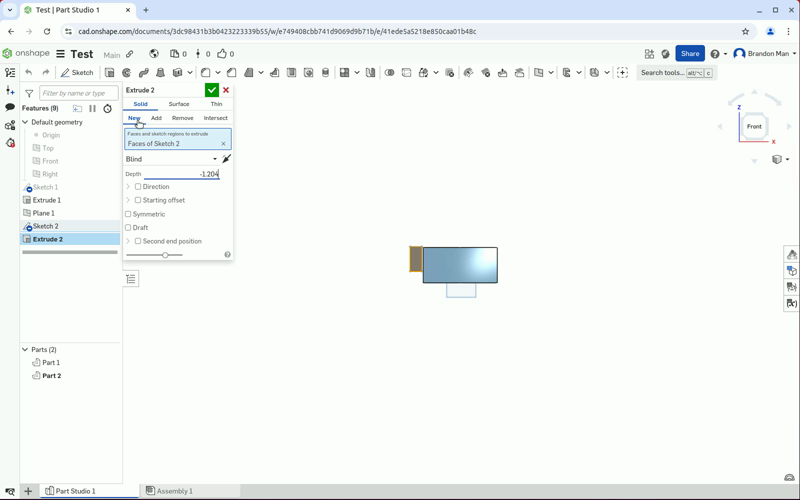
key(enter)
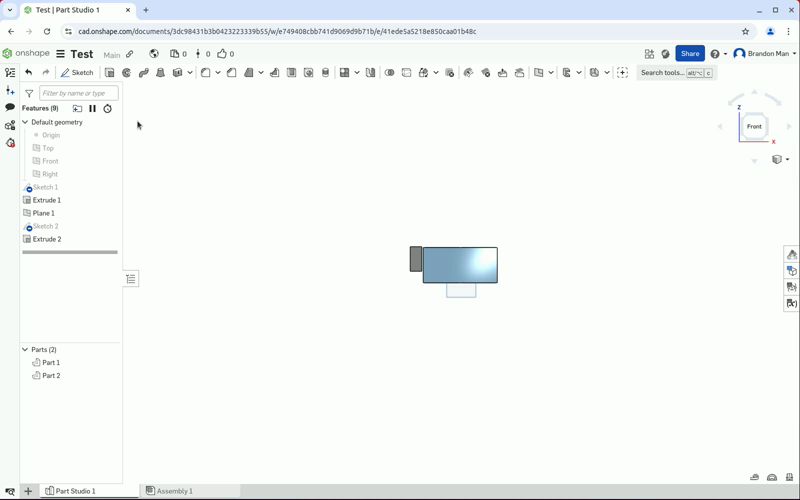
key(shift+h)
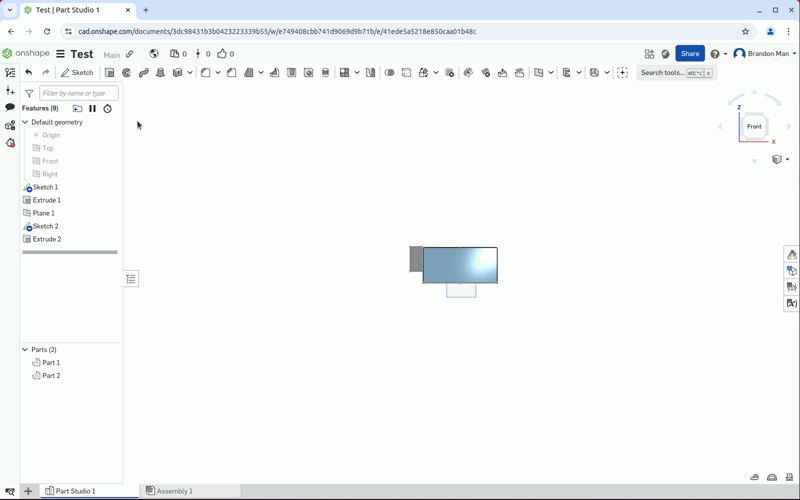
key(shift+h)
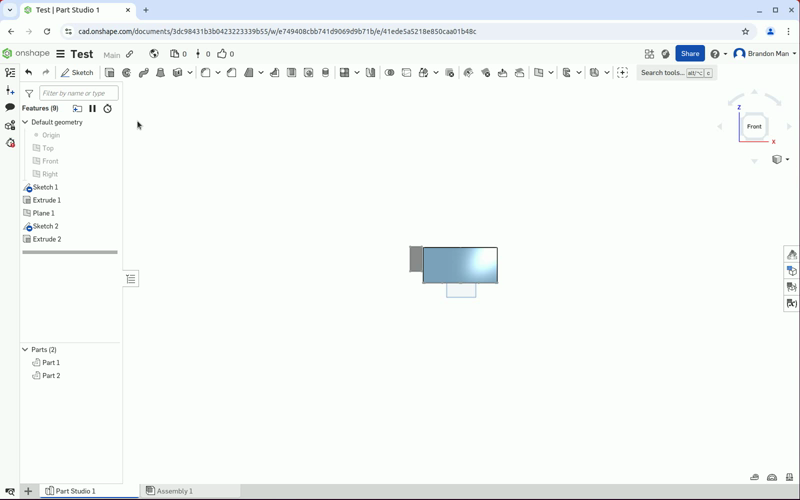
key(shift+7)
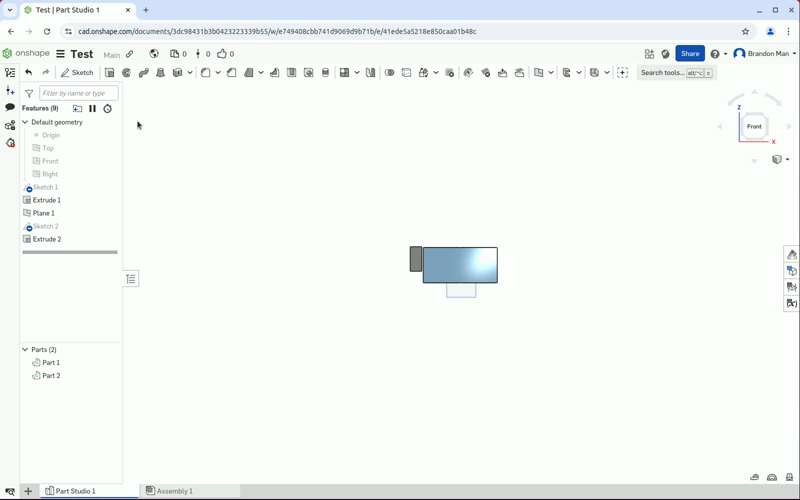
key(left, 2)
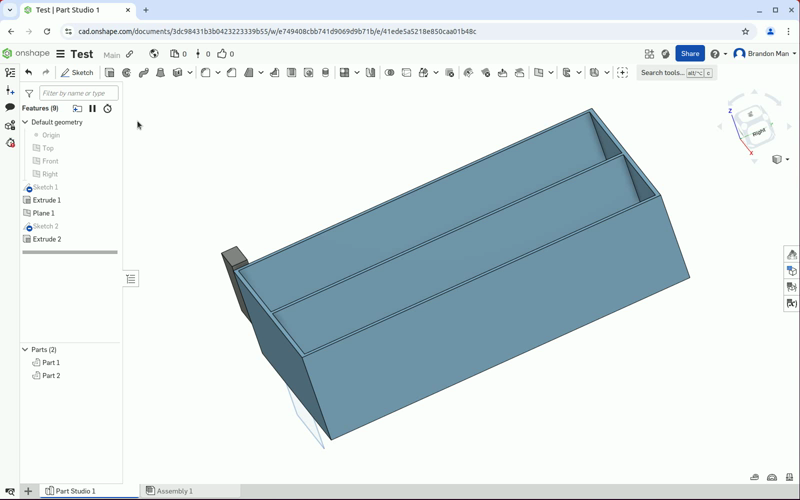
key(down, 2)
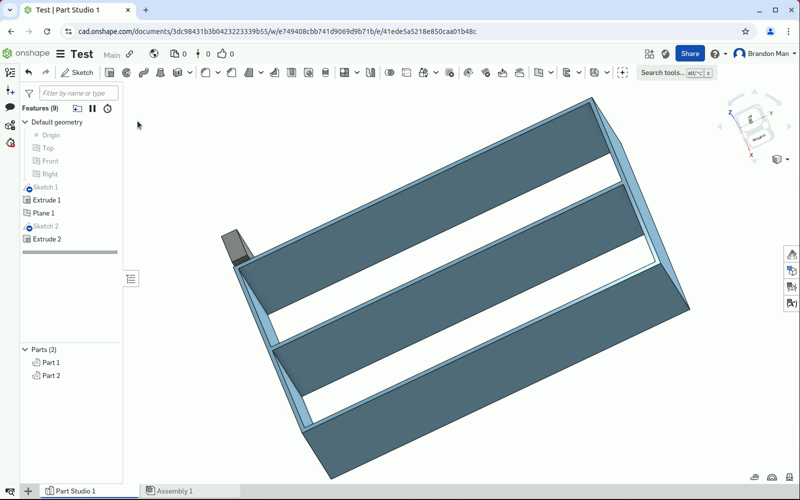
key(up, 2)
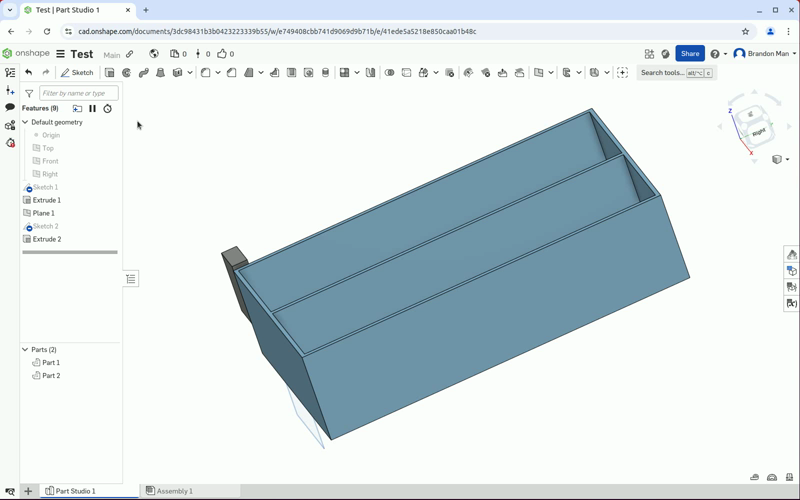
key(right, 2)
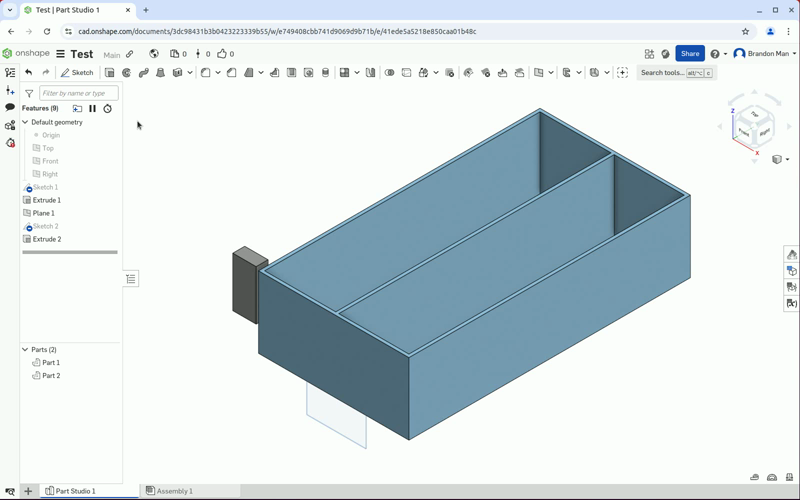
mouse_move(73, 189)
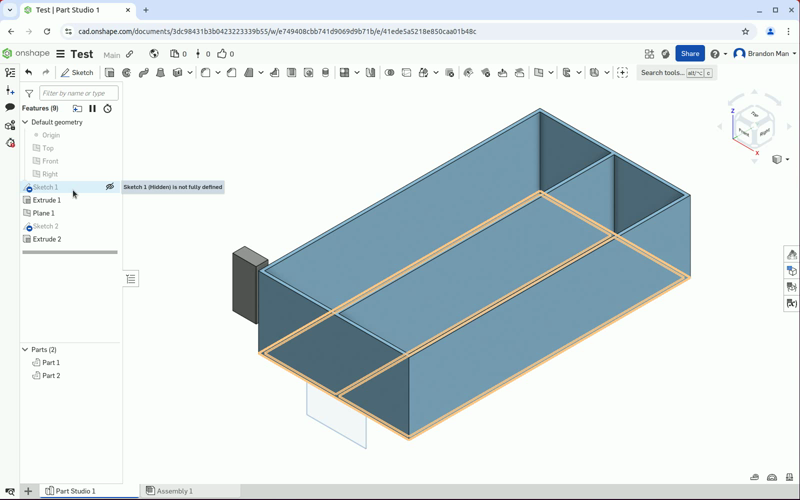
click(73, 189)